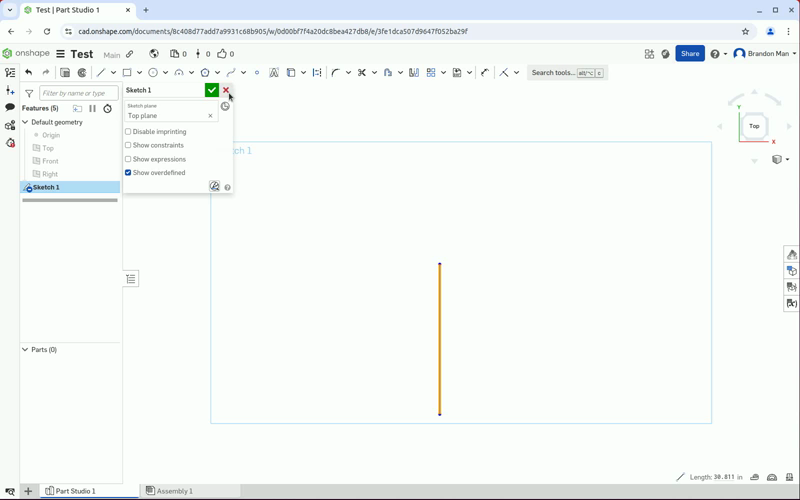
key(shift+h)
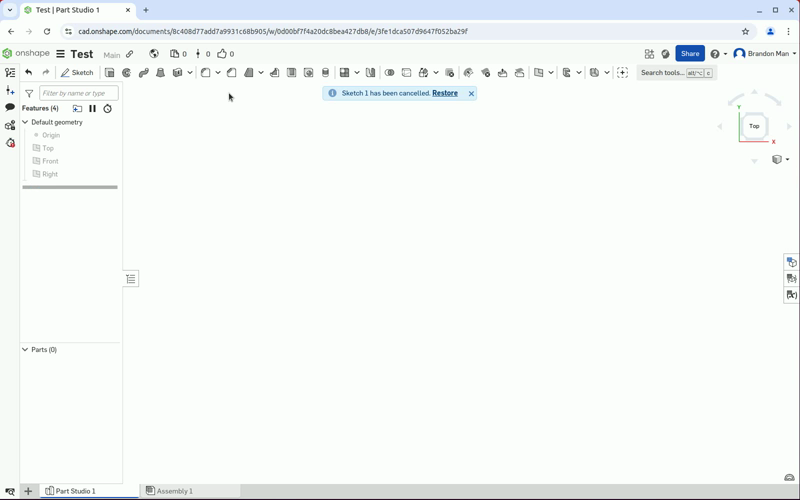
mouse_move(73, 352)
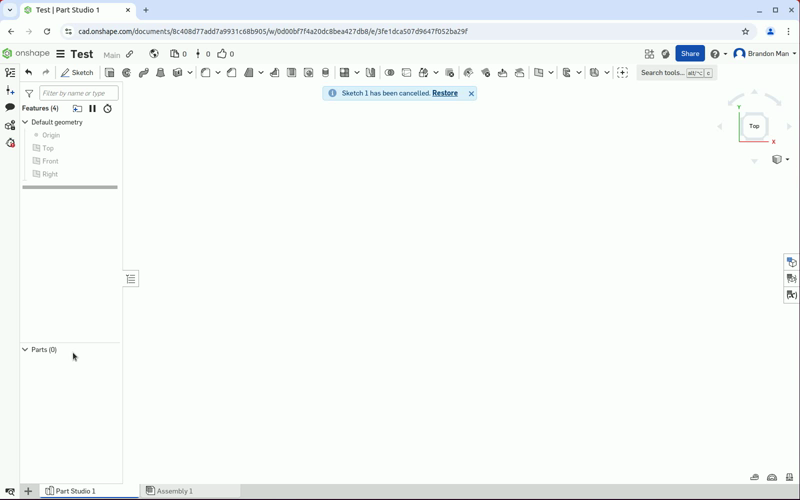
key(y)
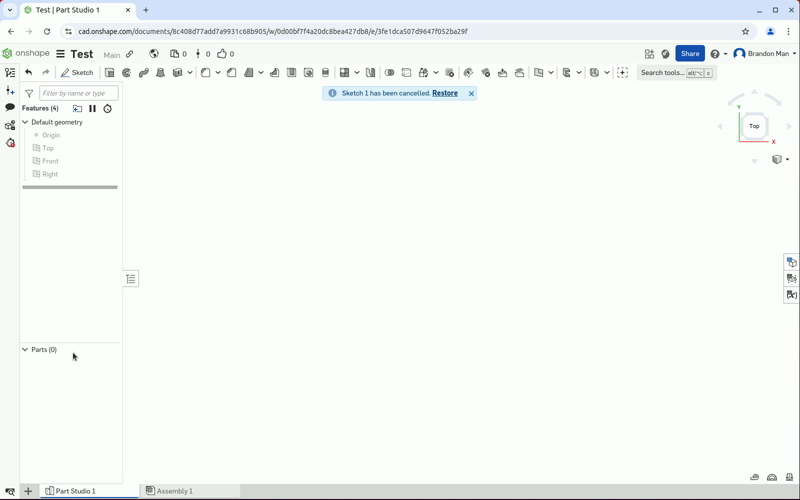
key(shift+p)
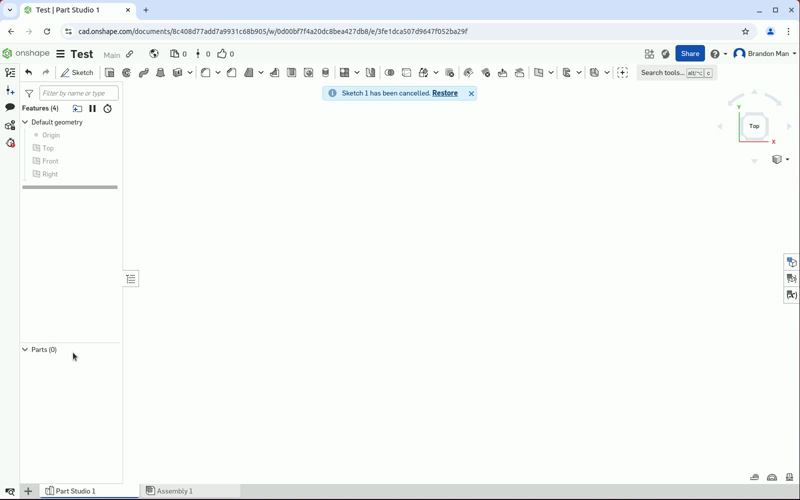
key(space)
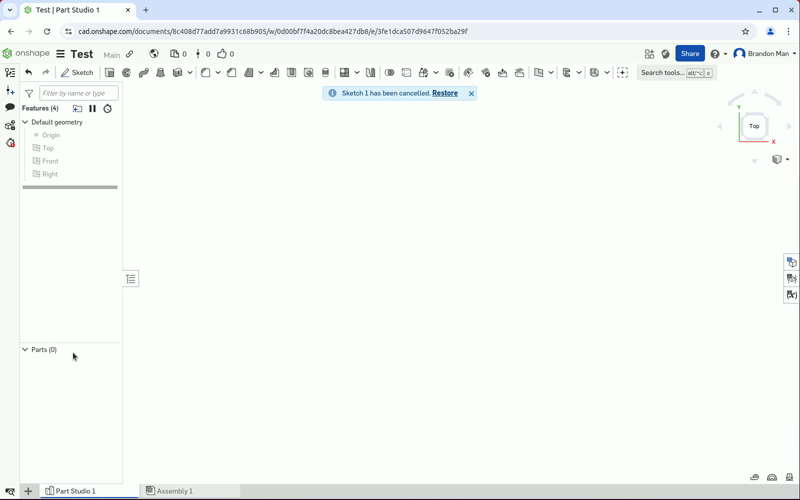
key_down(shift)
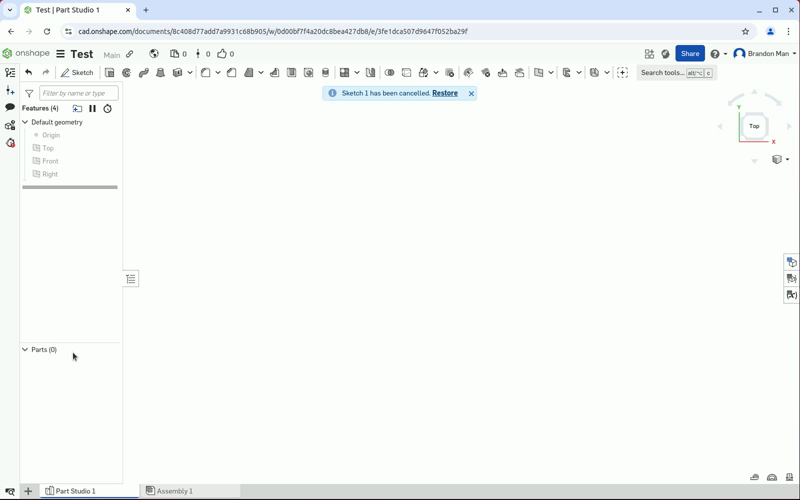
key(up)
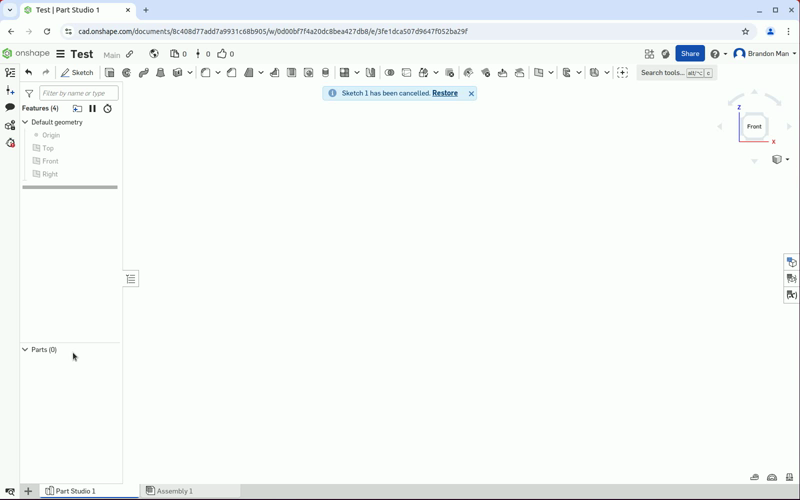
key_up(shift)
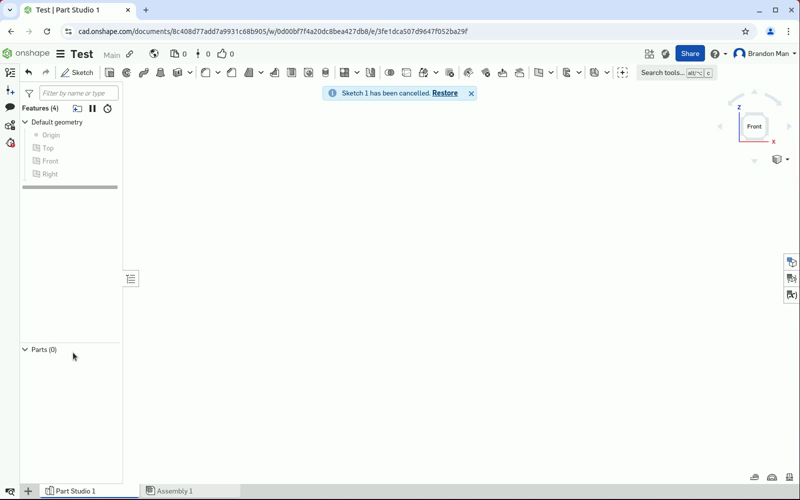
mouse_move(73, 352)
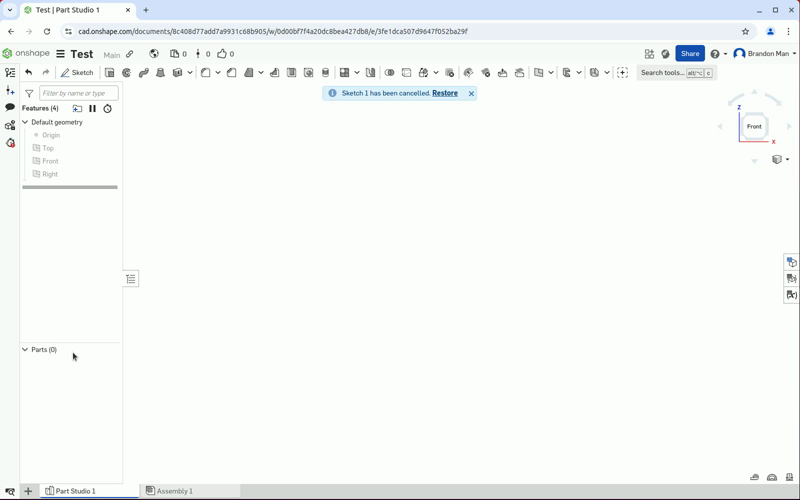
key(shift+y)
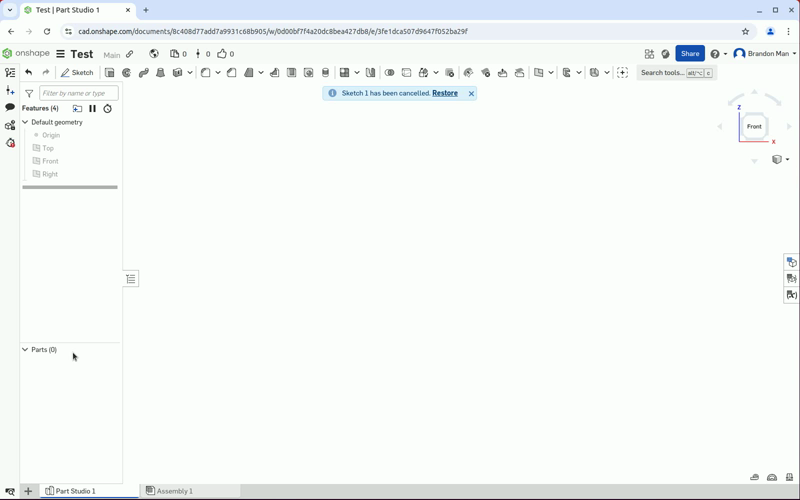
key(shift+s)
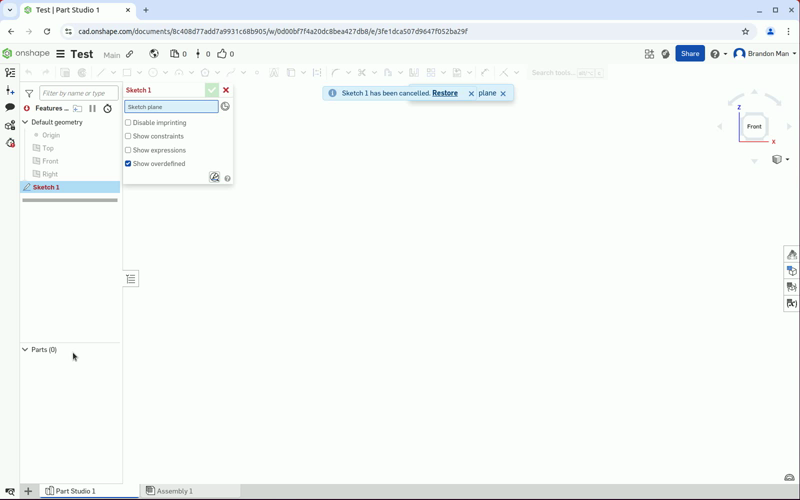
mouse_move(73, 163)
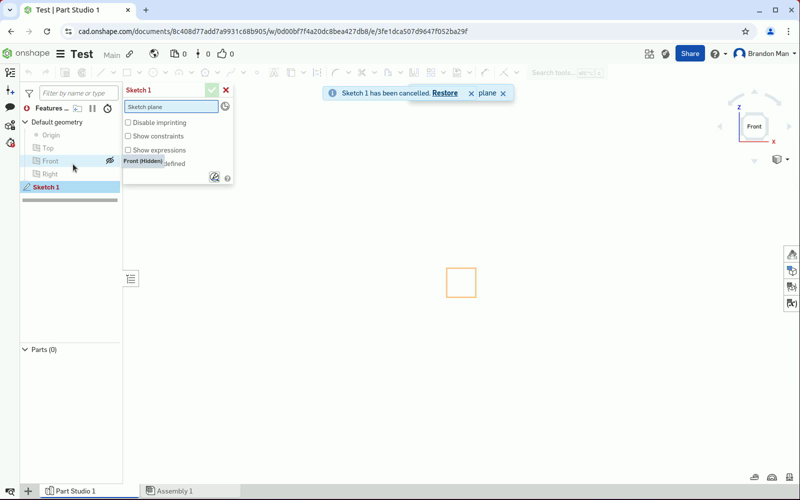
click(73, 163)
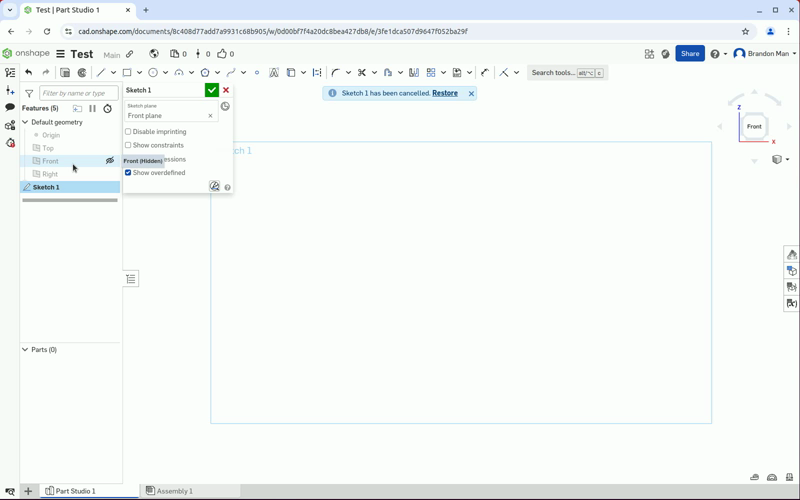
mouse_move(73, 352)
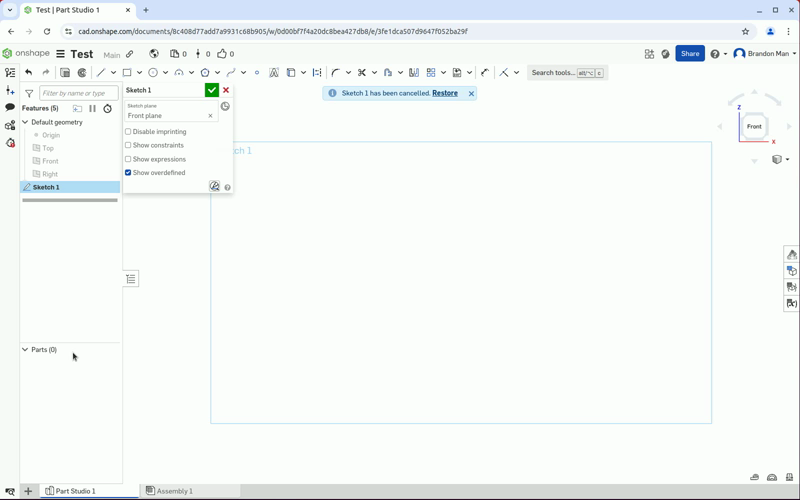
key(y)
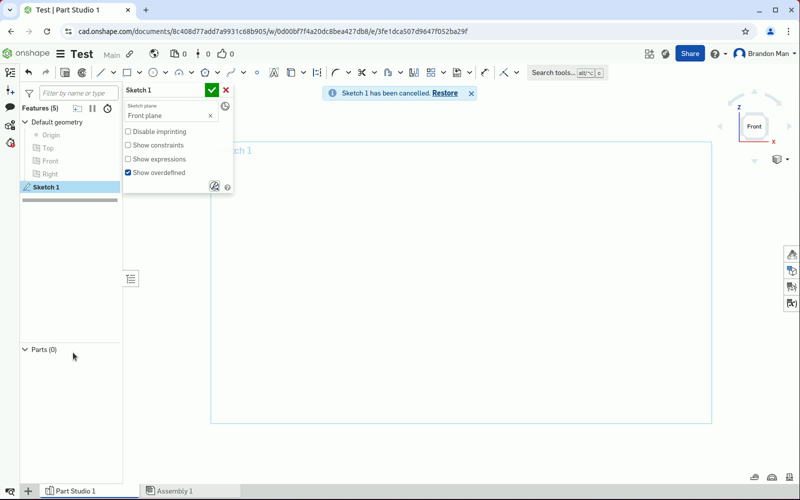
key(l)
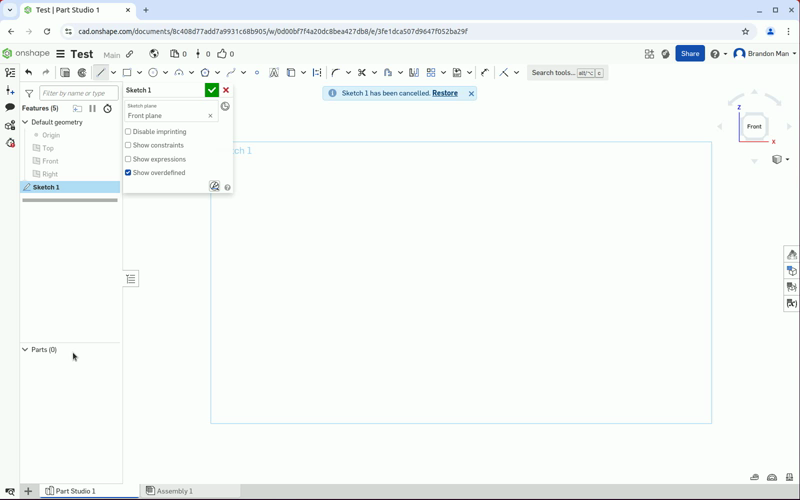
key_down(shift)
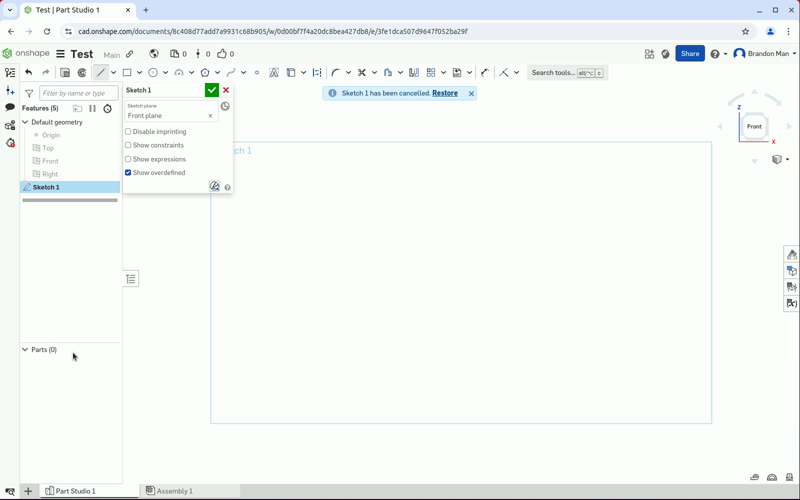
mouse_move(460, 282)
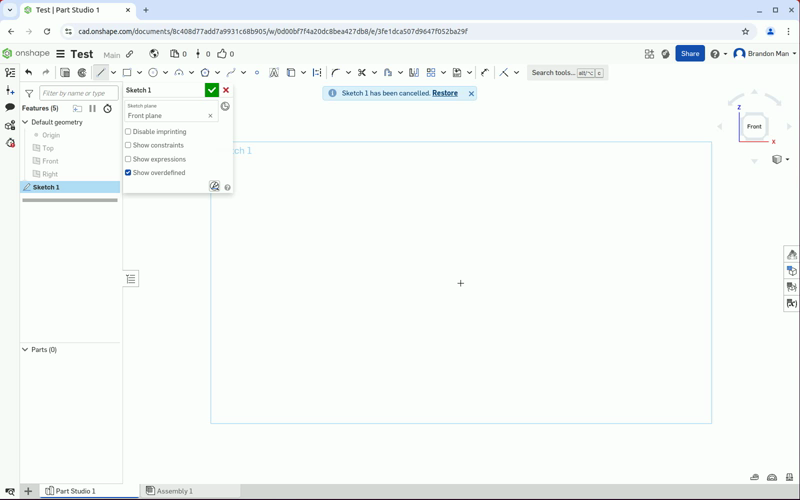
click(460, 282)
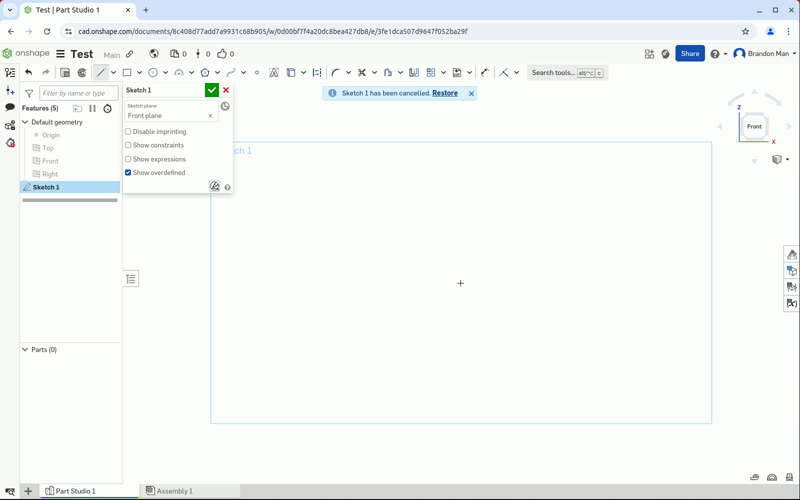
key_up(shift)
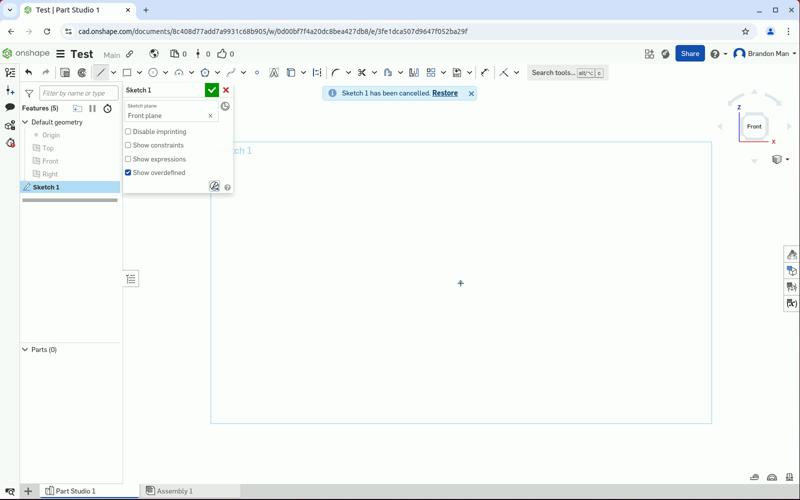
key_down(shift)
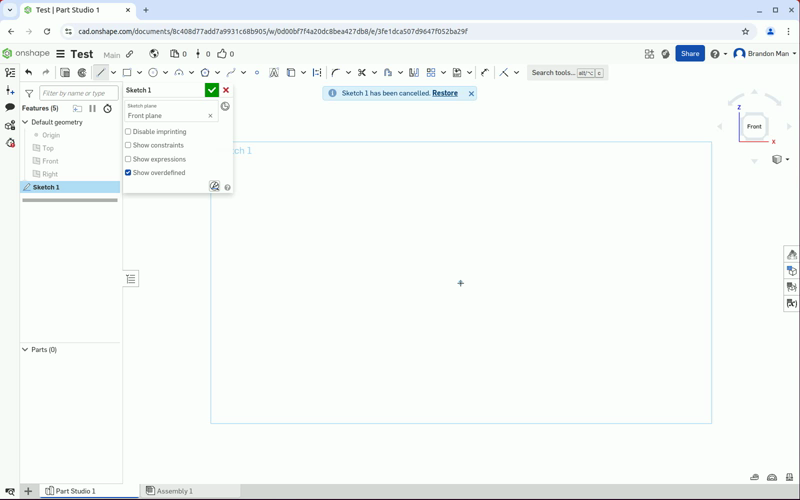
mouse_move(490, 282)
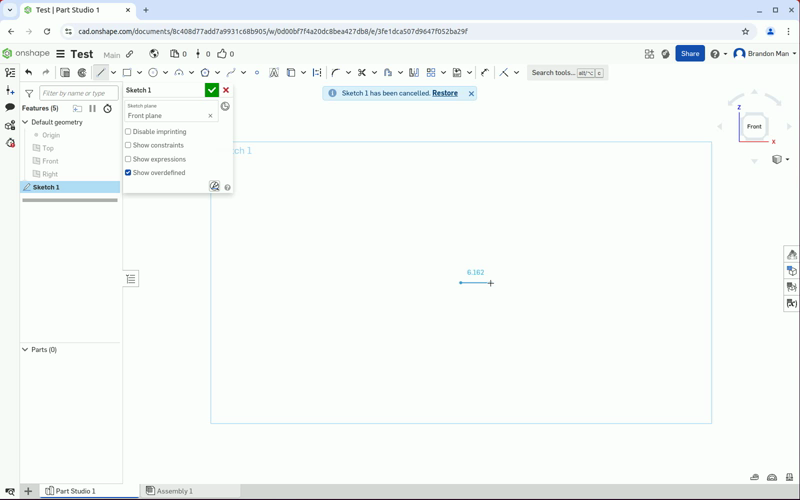
mouse_move(511, 282)
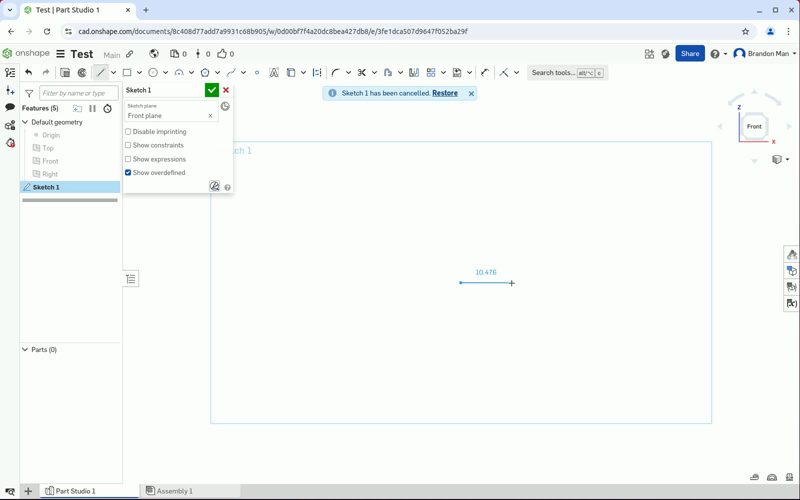
click(511, 282)
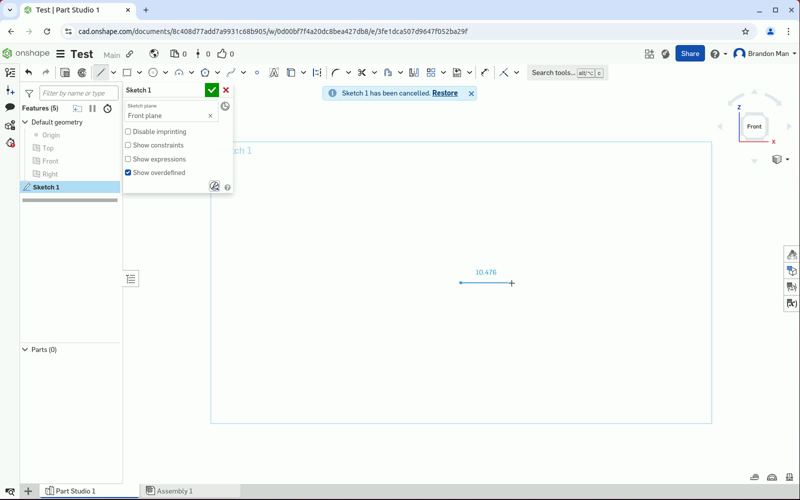
key_up(shift)
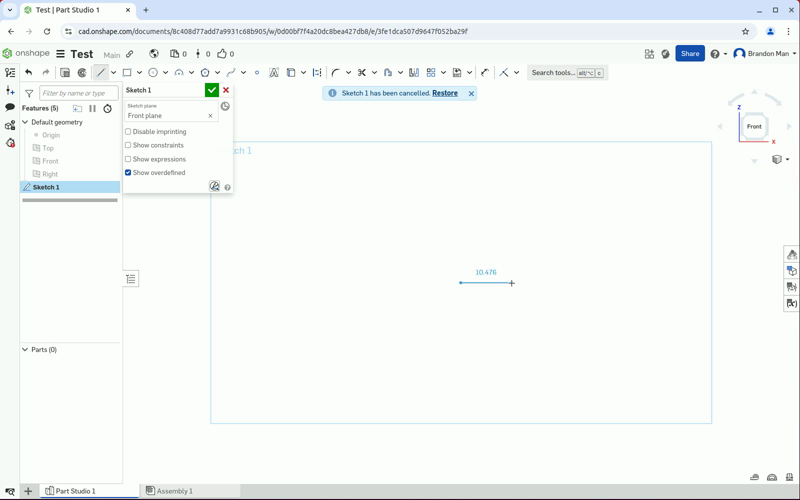
key_down(shift)
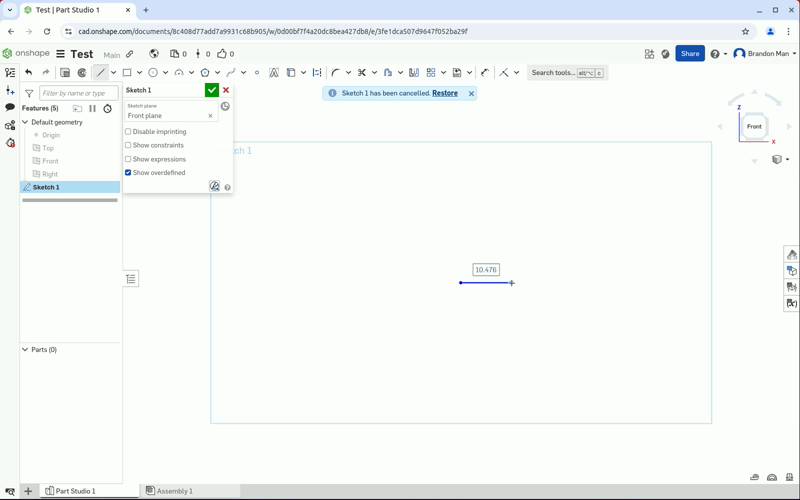
mouse_move(511, 170)
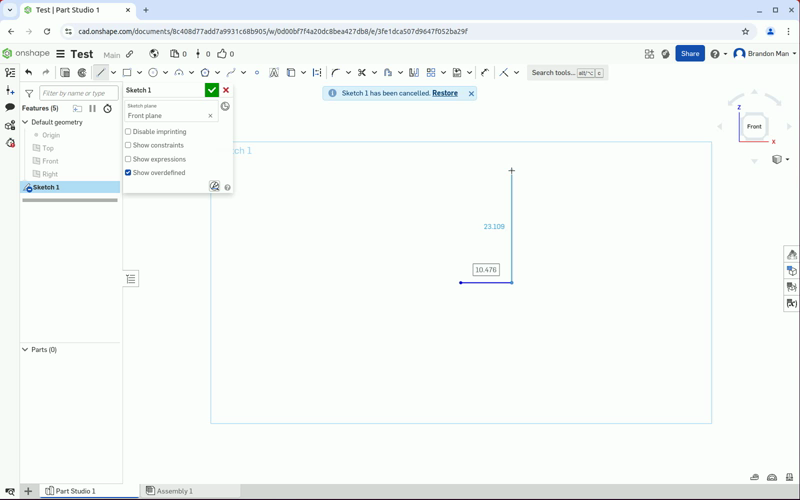
click(511, 170)
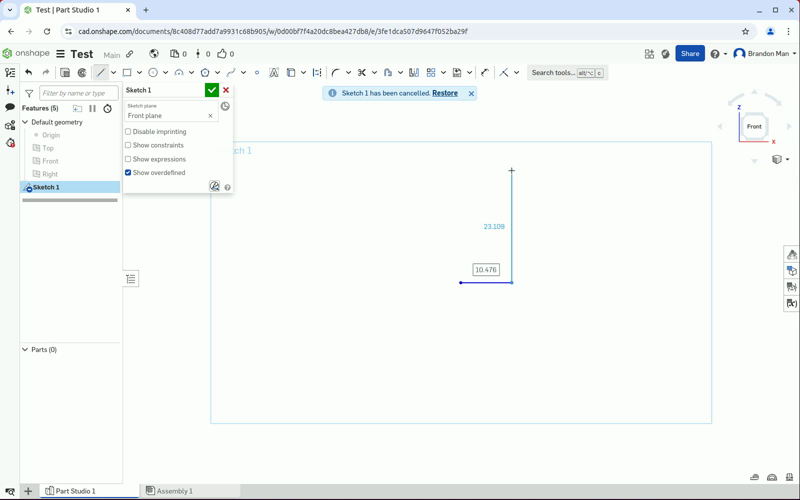
key_up(shift)
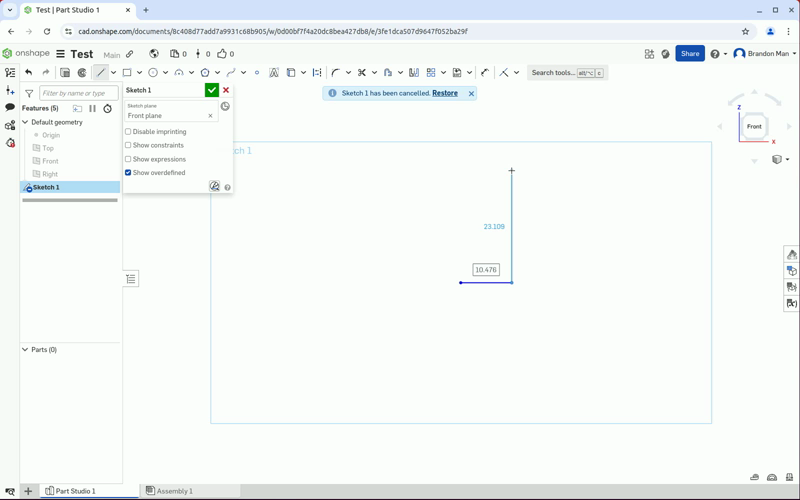
key_down(shift)
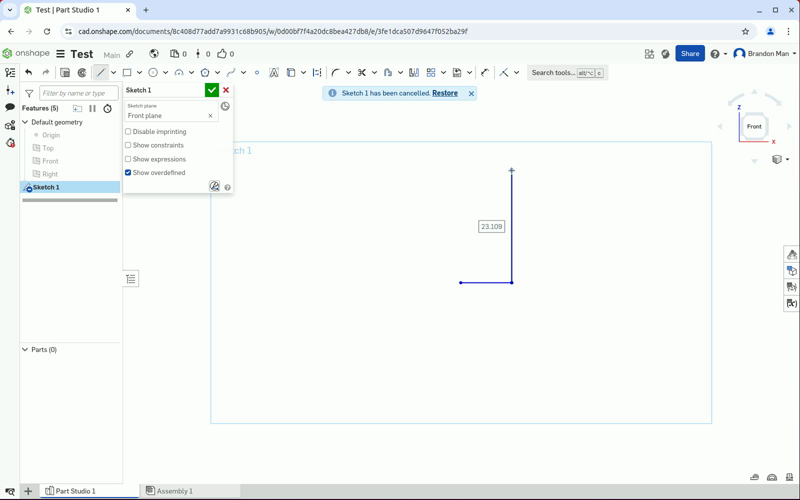
mouse_move(541, 170)
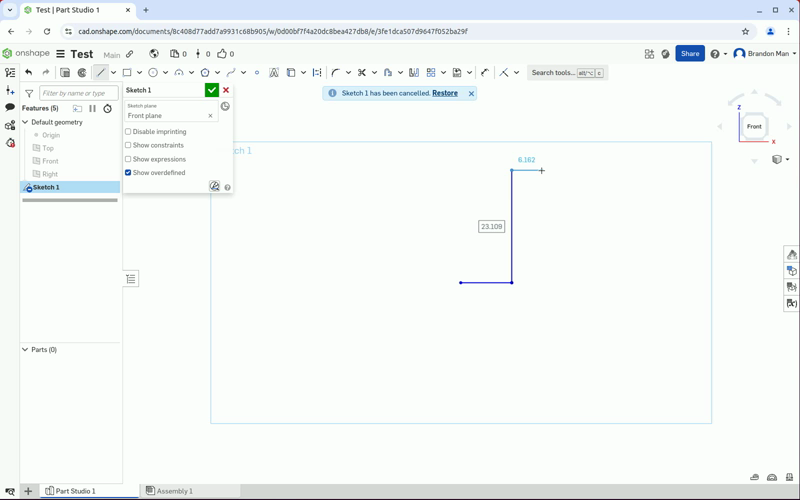
mouse_move(460, 170)
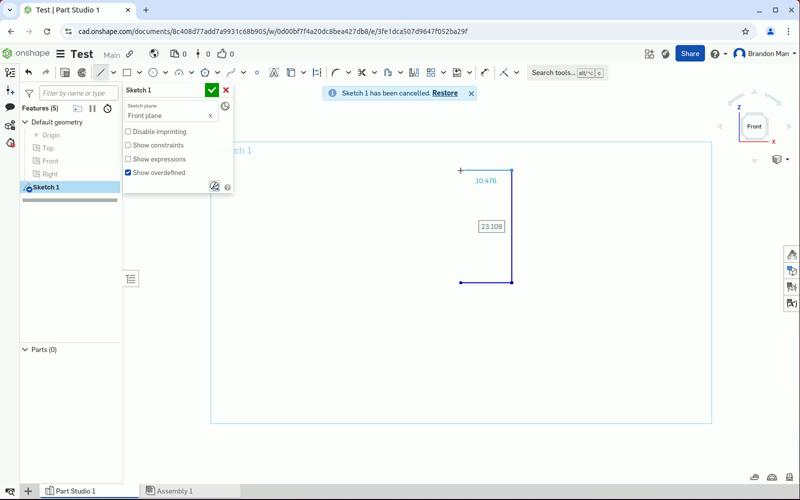
click(460, 170)
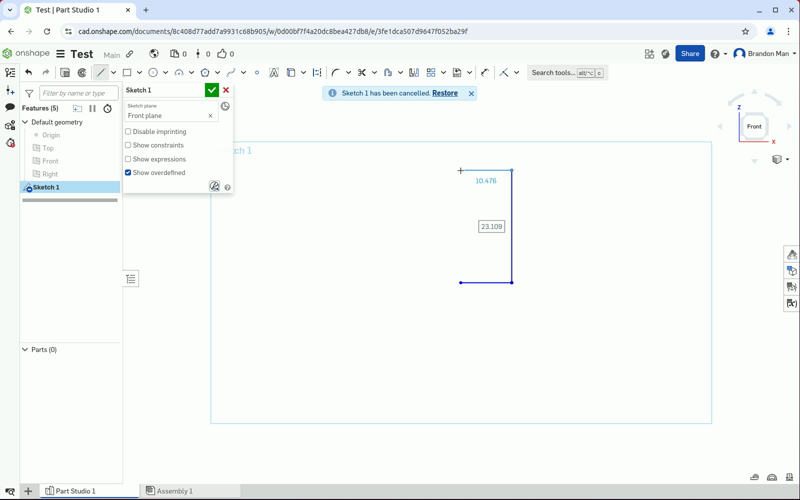
key_up(shift)
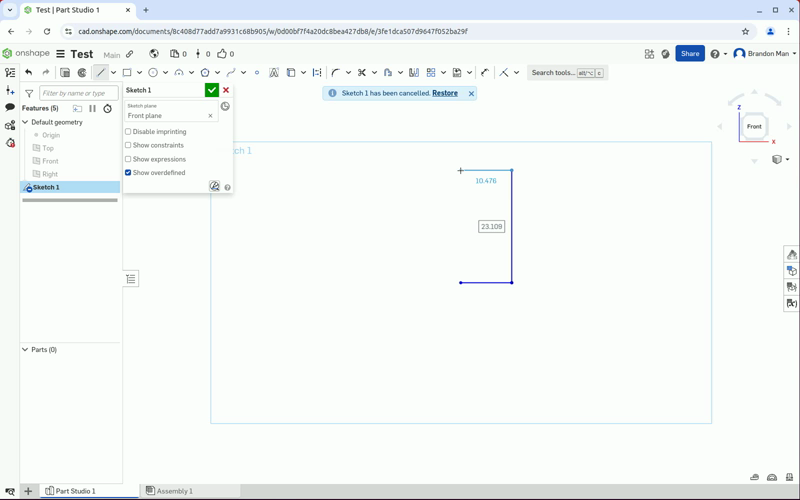
key_down(shift)
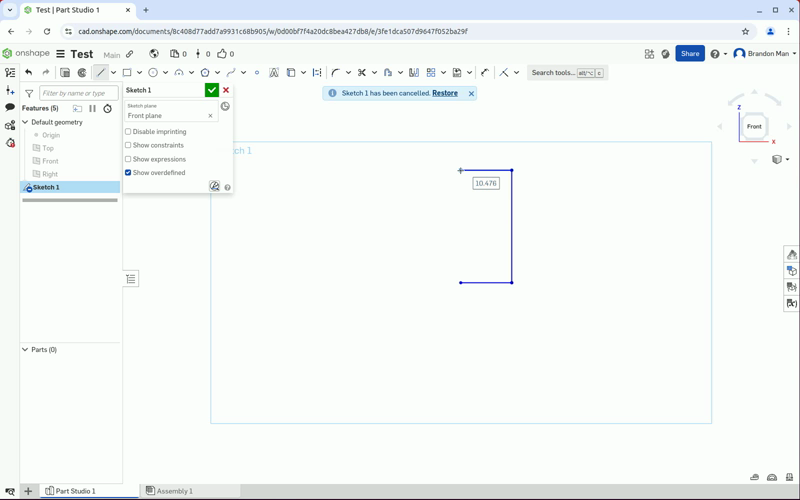
mouse_move(460, 282)
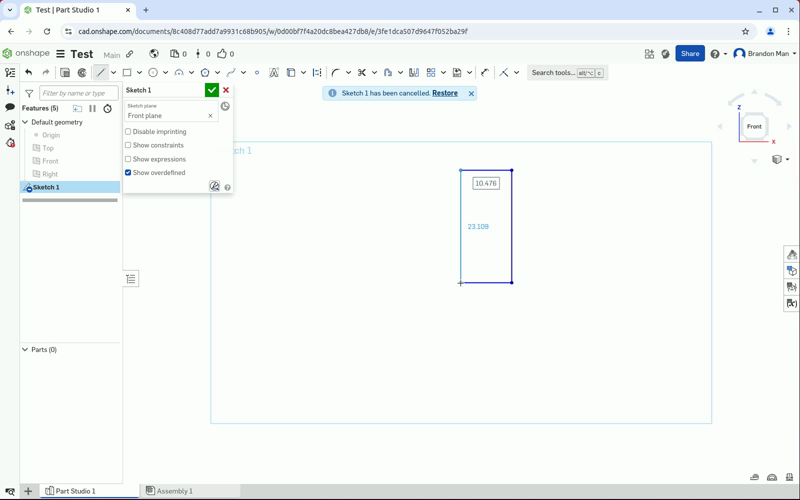
key_up(shift)
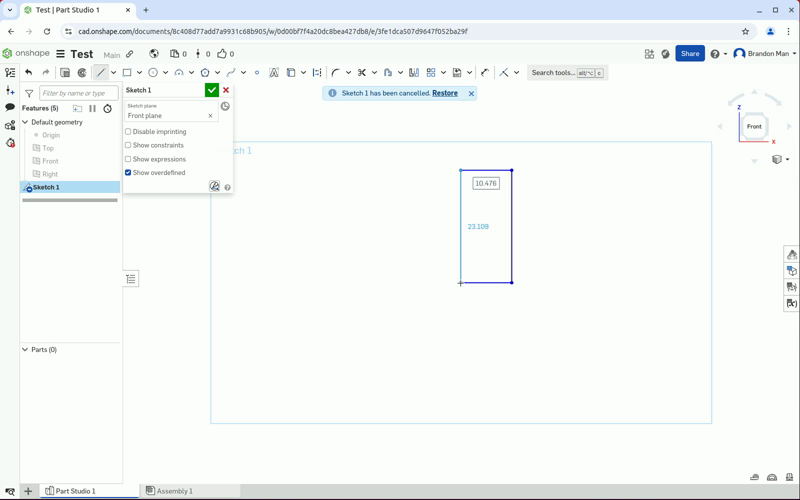
click(460, 282)
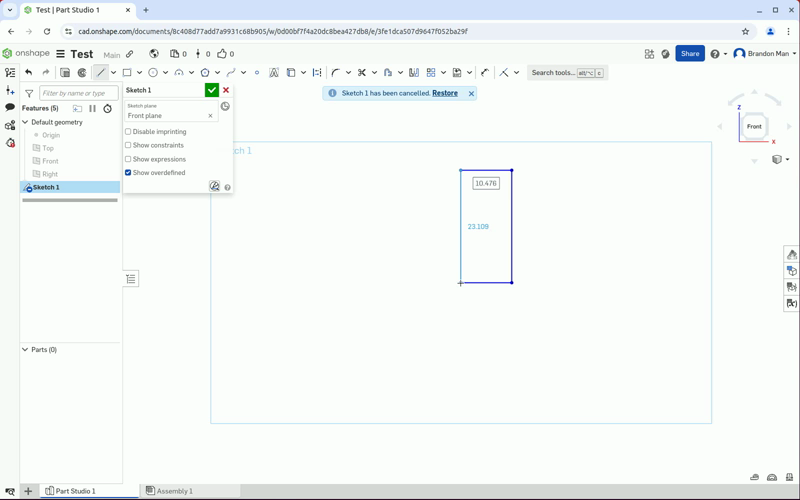
key(esc)
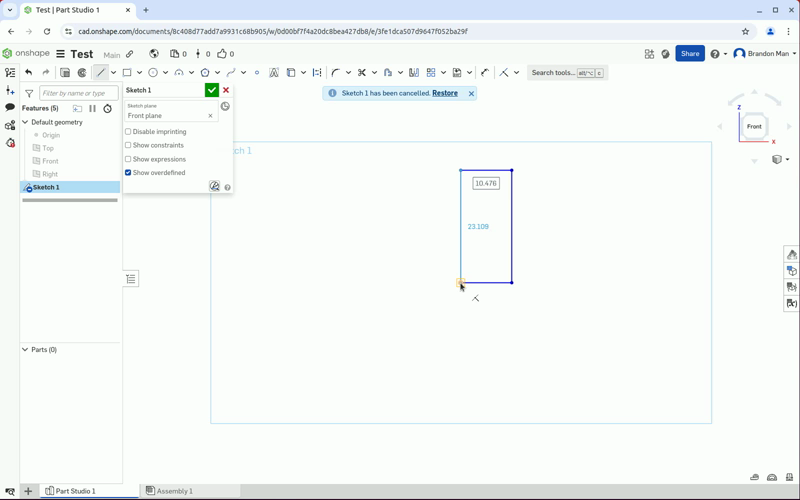
mouse_move(465, 222)
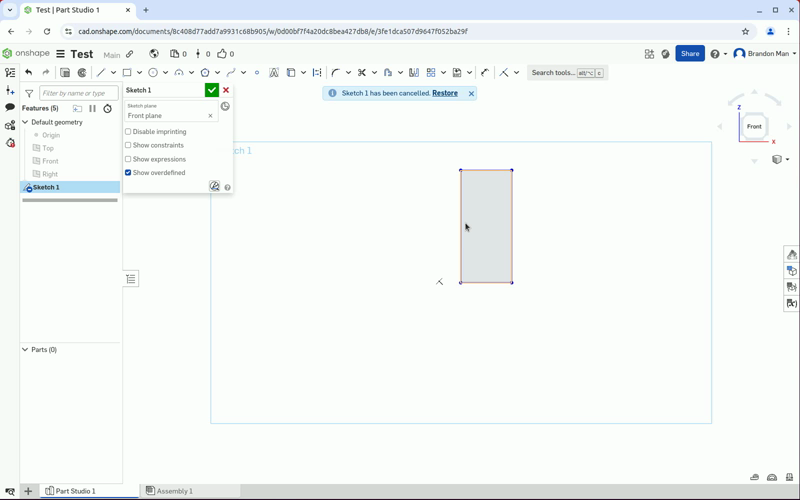
click(465, 222)
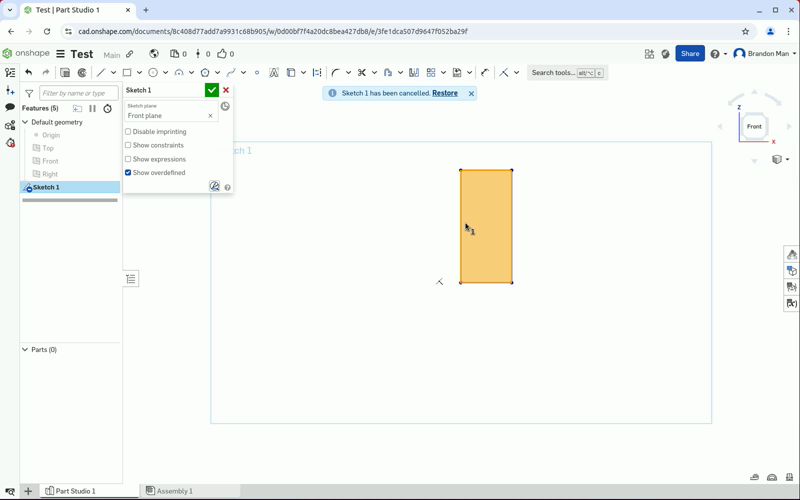
mouse_move(73, 352)
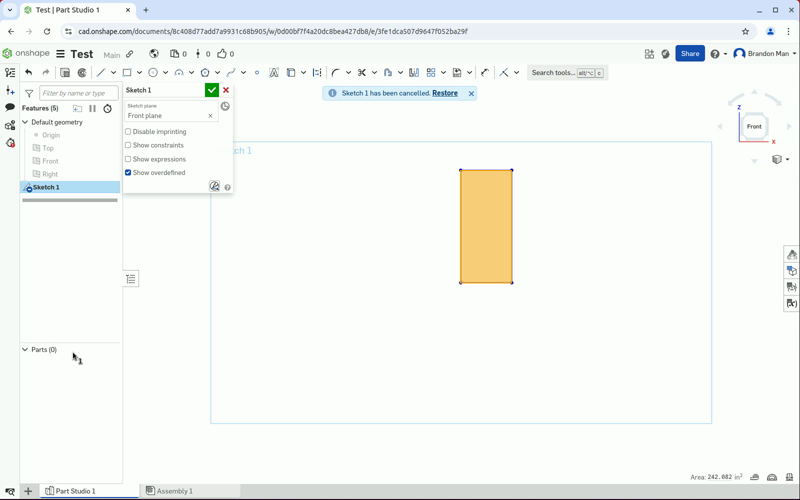
key(shift+y)
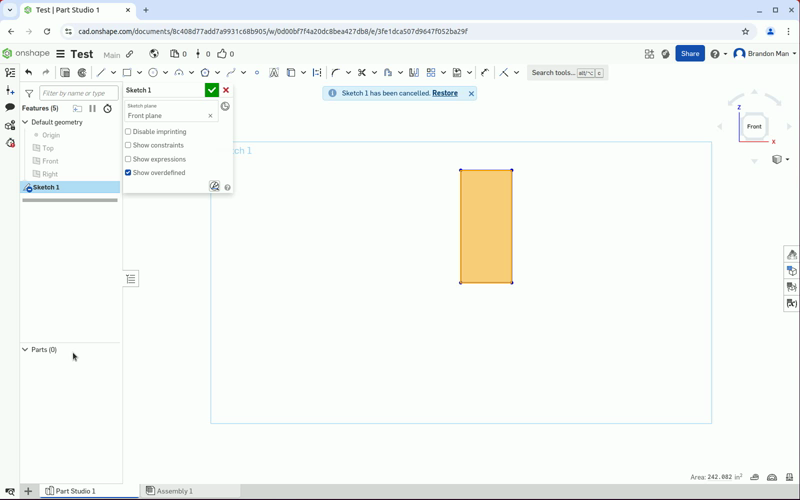
key(shift+e)
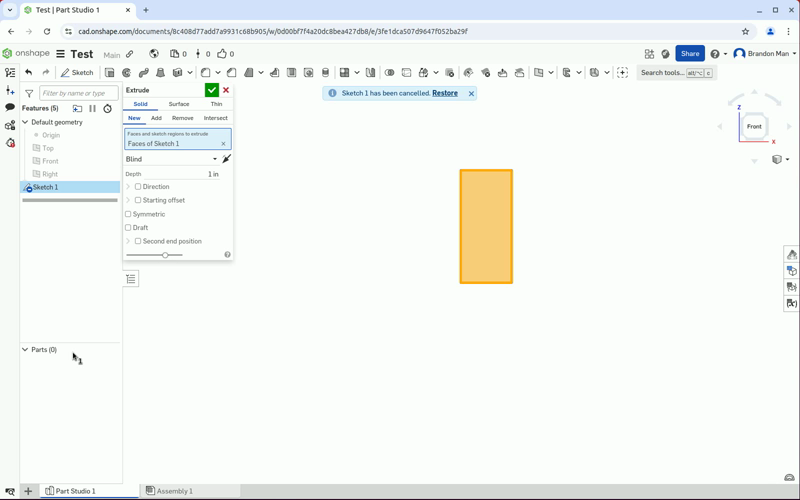
mouse_move(143, 106)
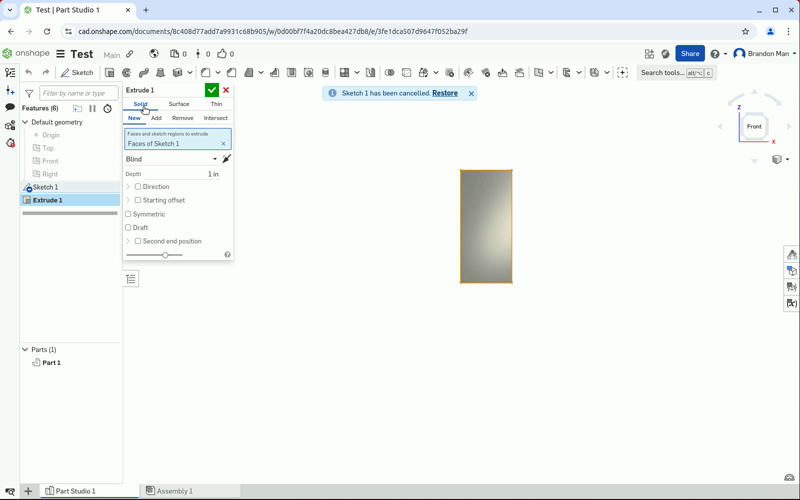
click(143, 106)
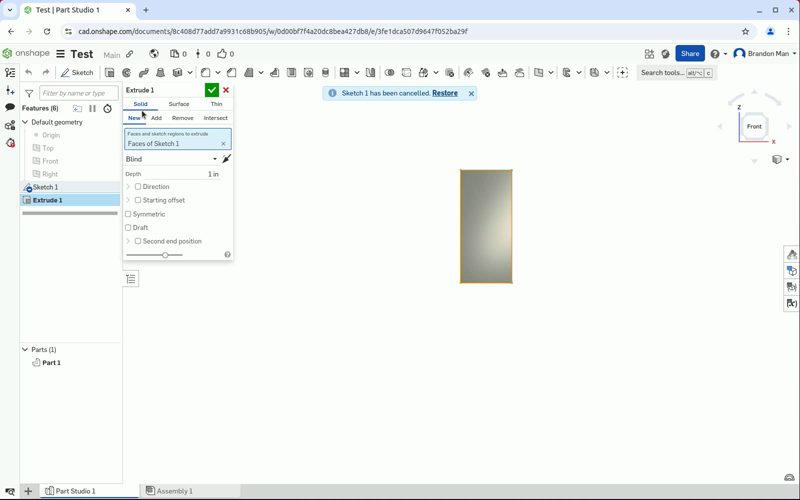
mouse_move(137, 120)
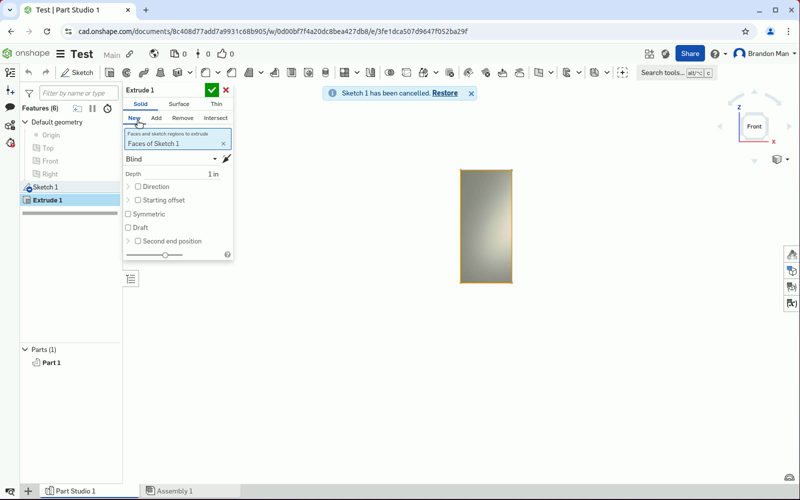
click(137, 120)
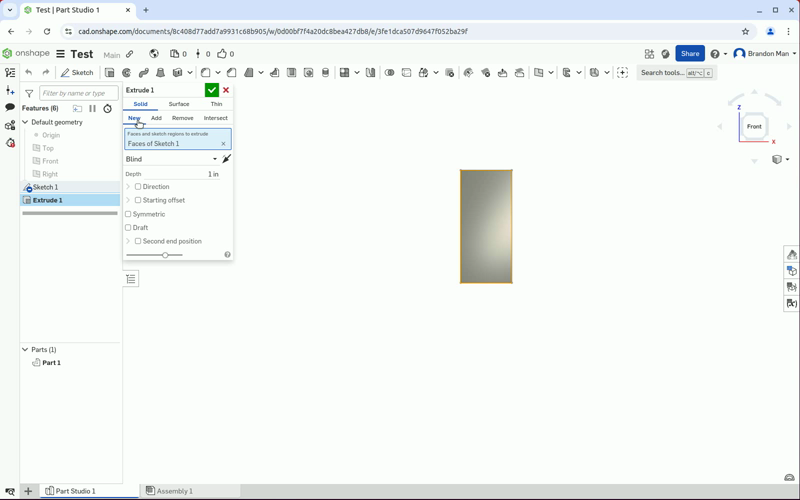
key(tab, 4)
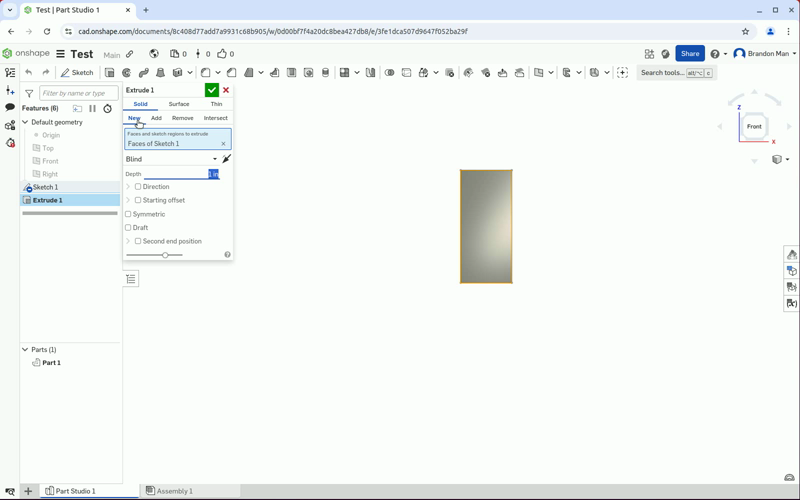
text(0.481)
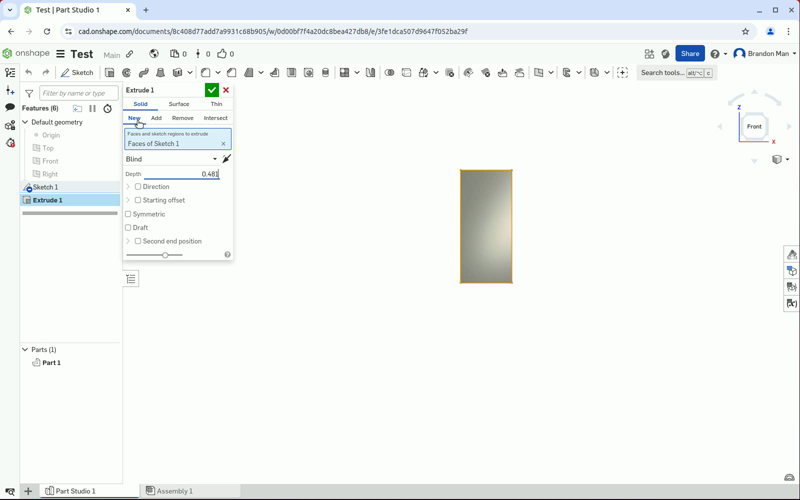
key(enter)
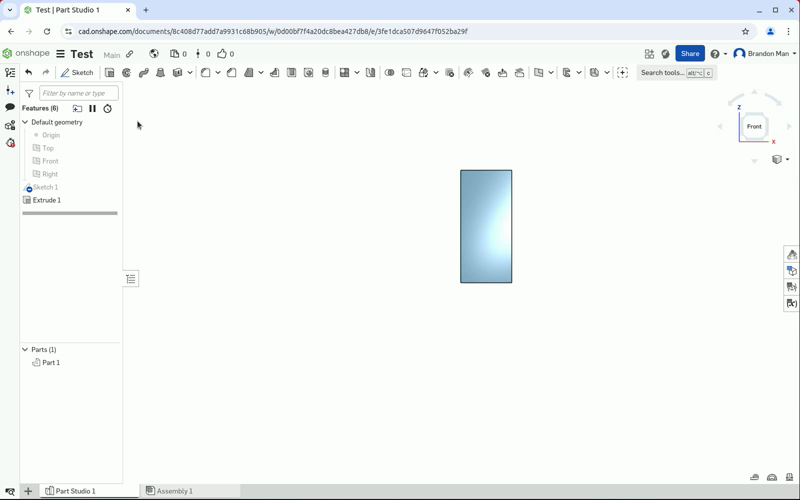
key(shift+h)
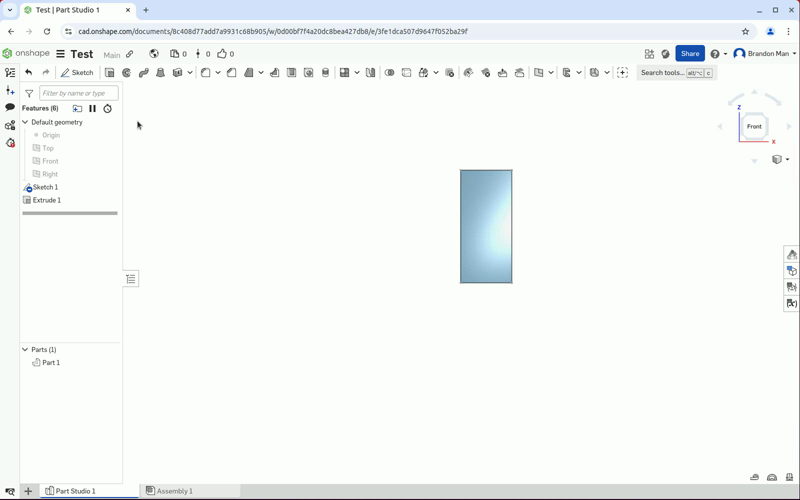
key(shift+h)
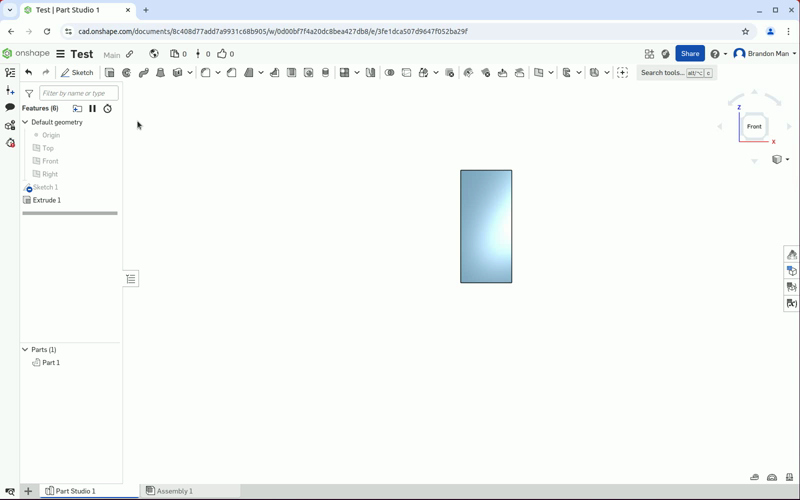
mouse_move(73, 189)
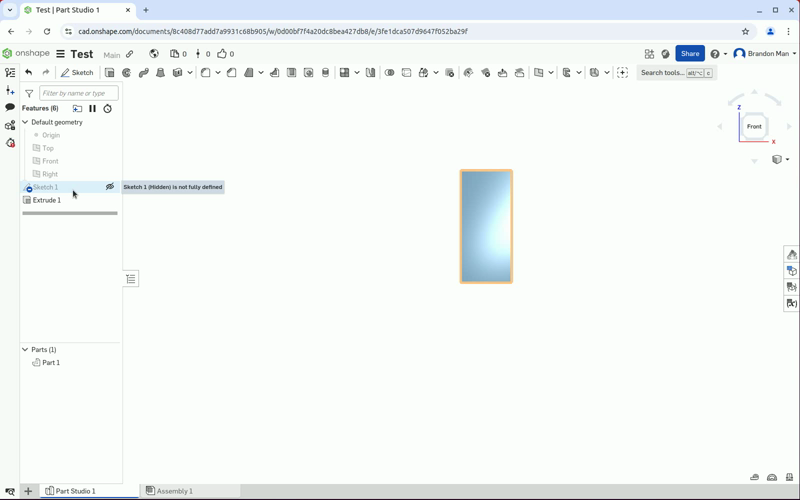
click(73, 189)
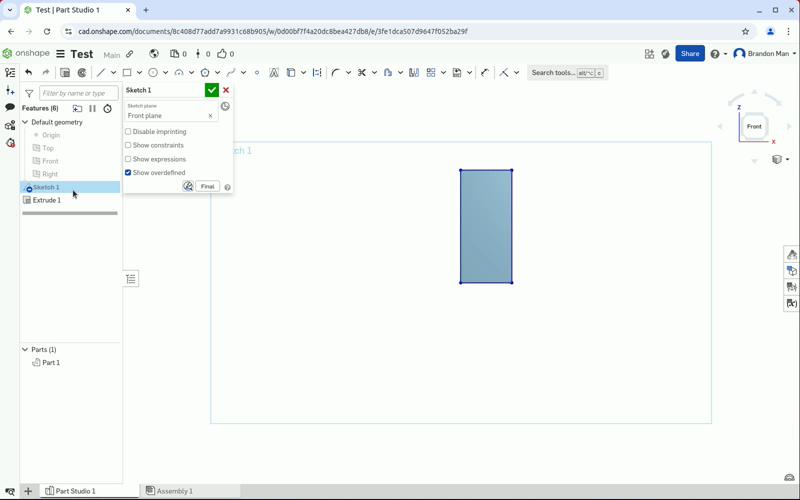
mouse_move(229, 92)
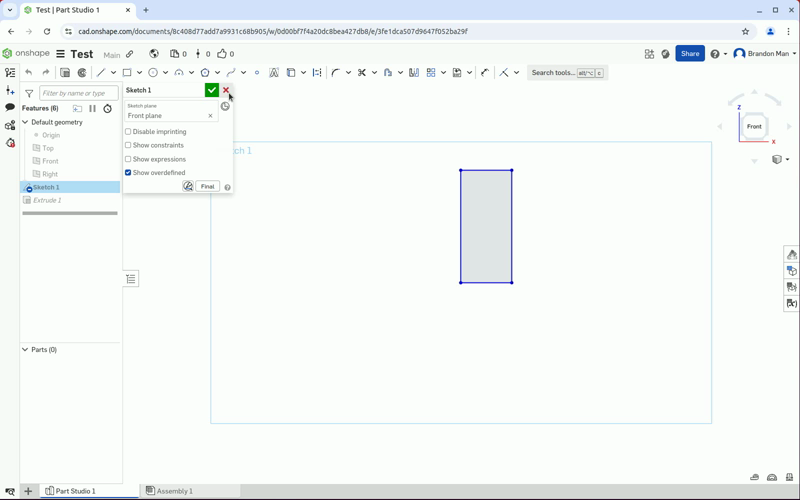
click(229, 92)
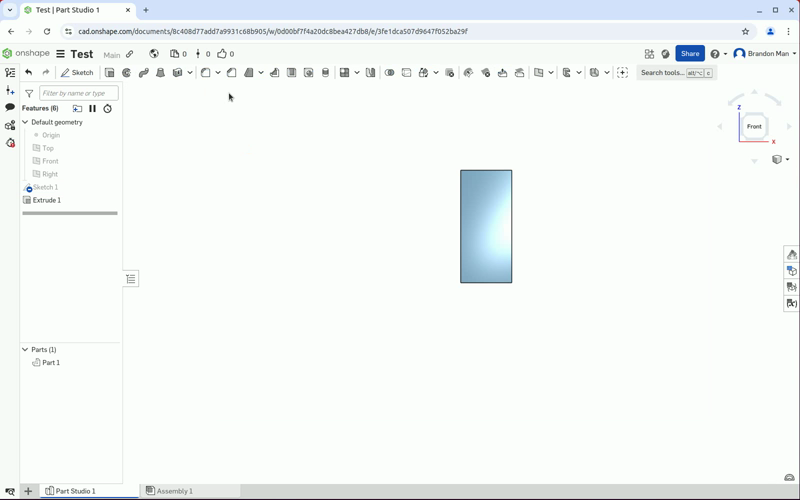
mouse_move(541, 75)
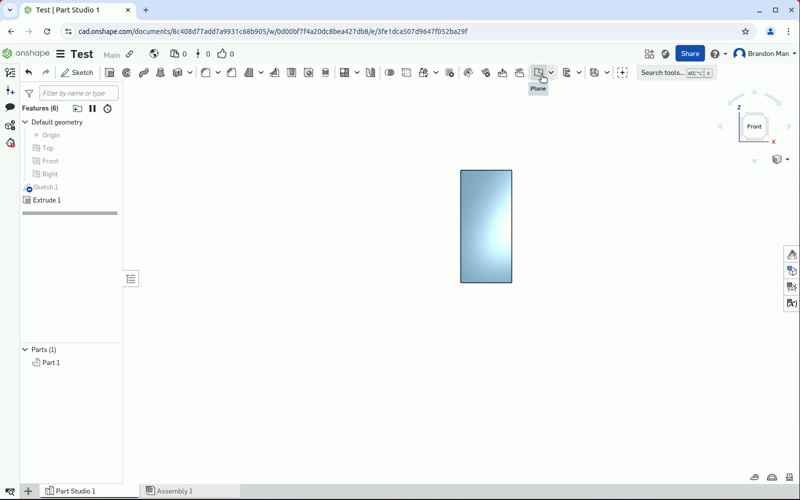
click(541, 75)
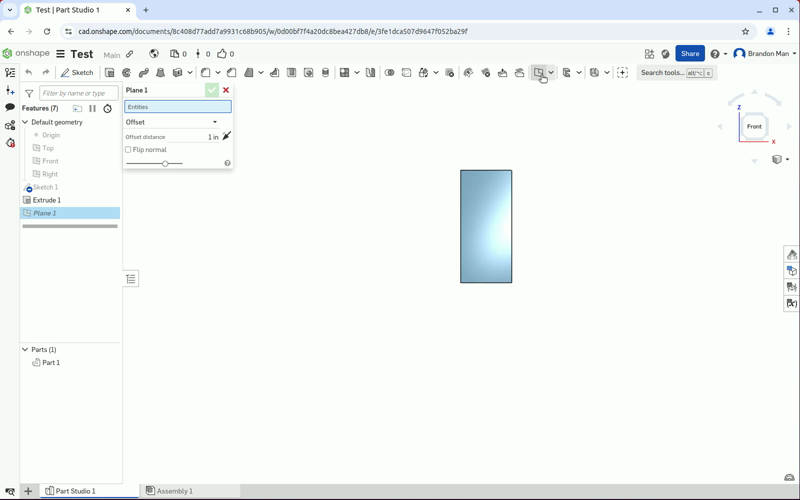
mouse_move(73, 163)
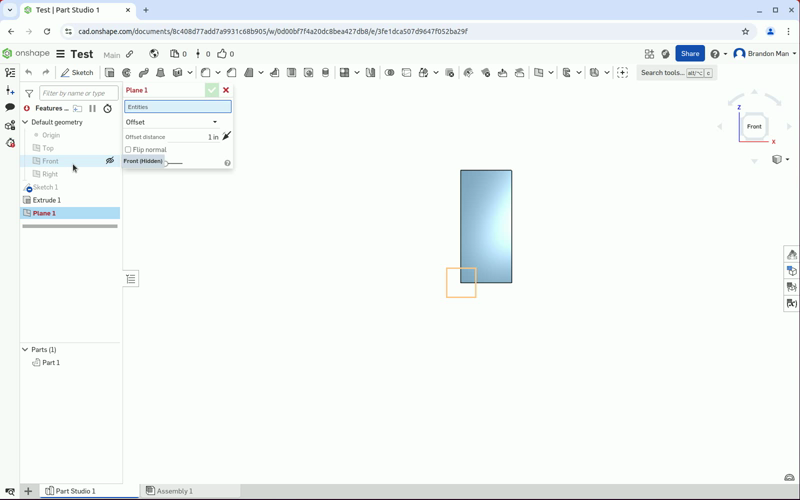
click(73, 163)
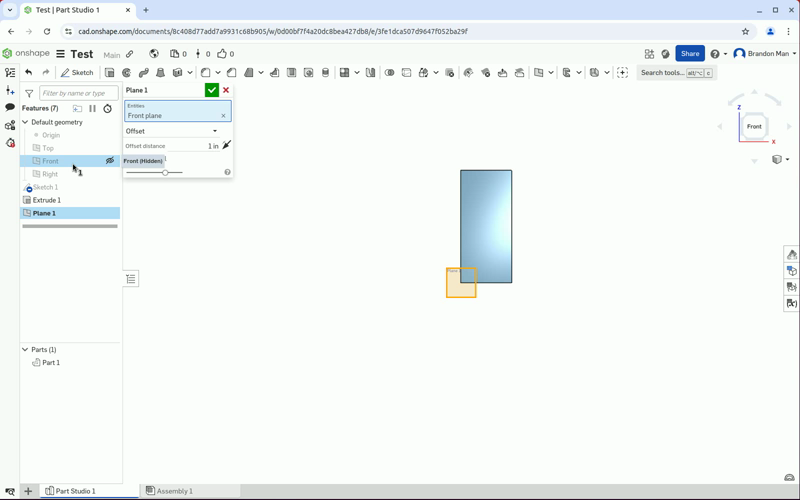
key(tab, 2)
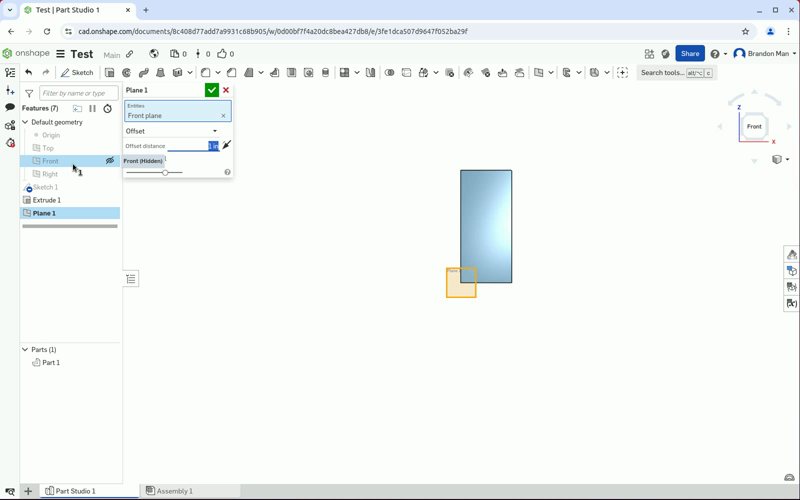
text(0.493)
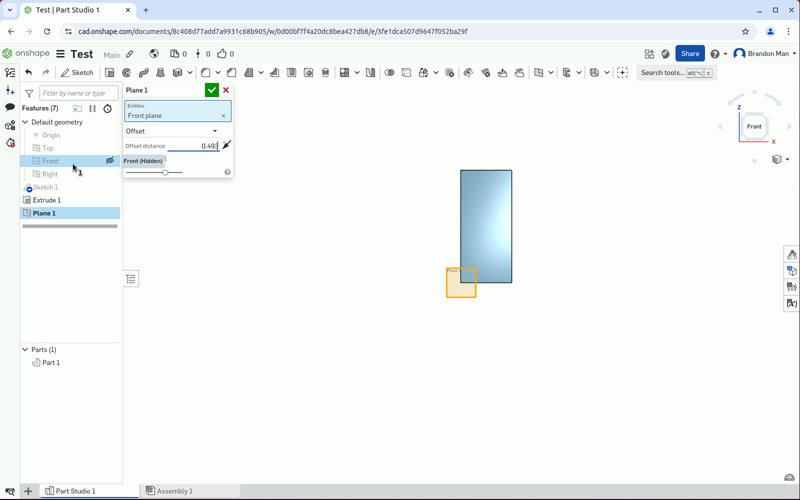
key(enter, 2)
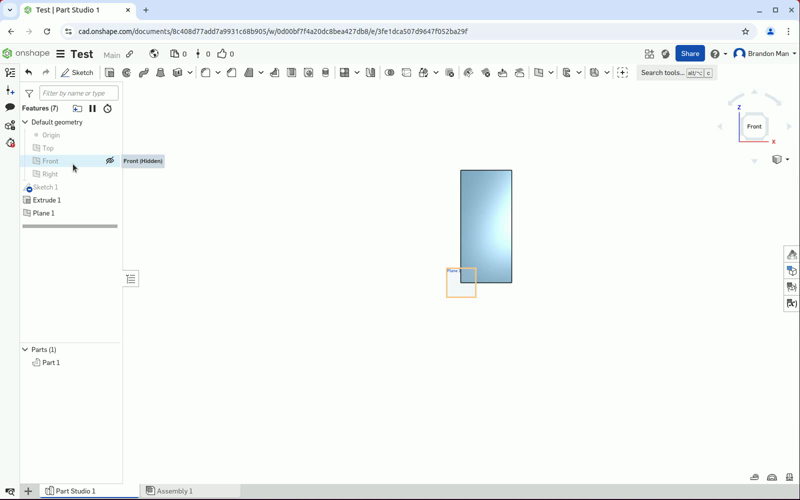
key(shift+s)
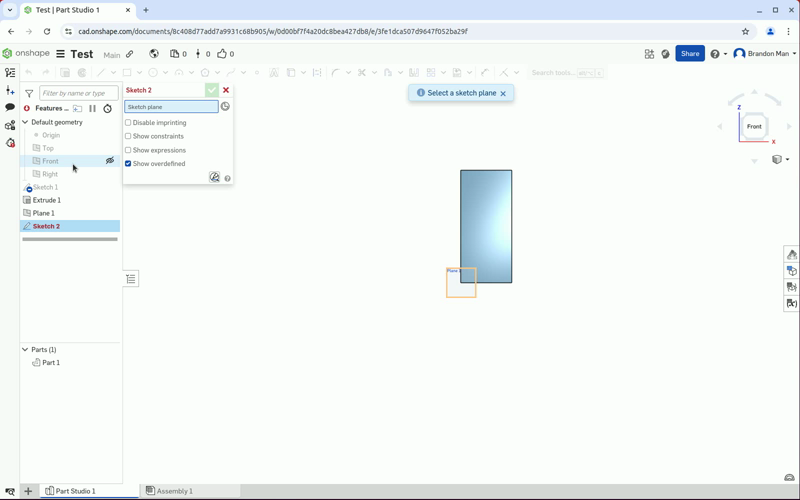
mouse_move(73, 215)
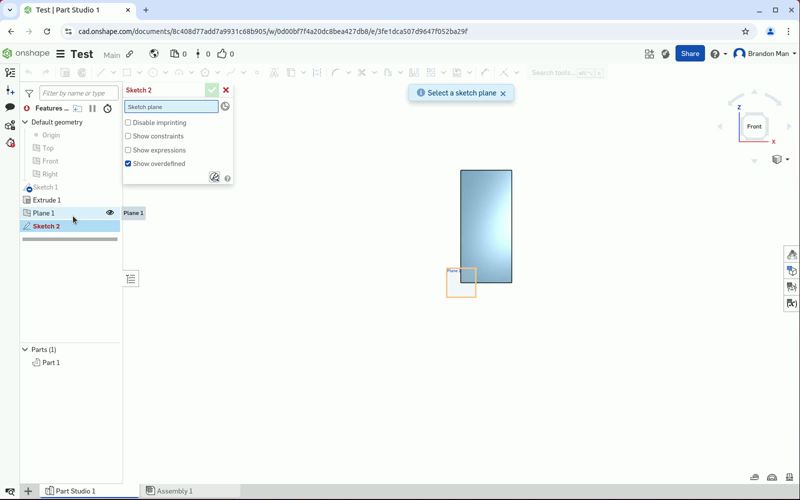
click(73, 215)
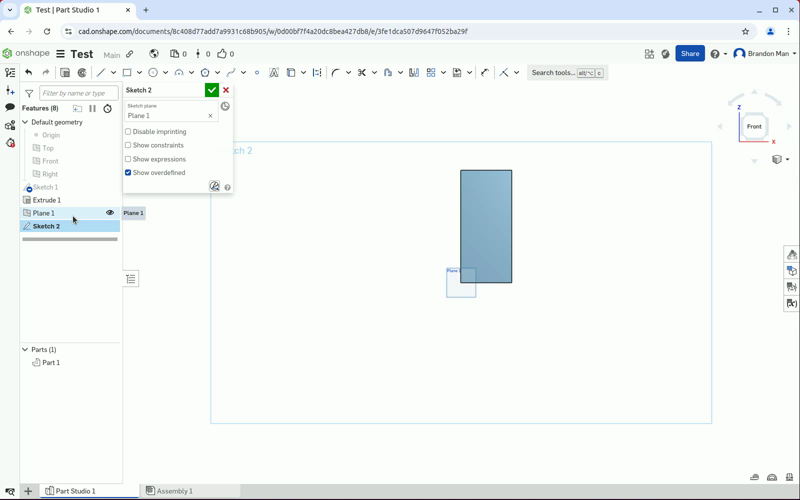
mouse_move(73, 352)
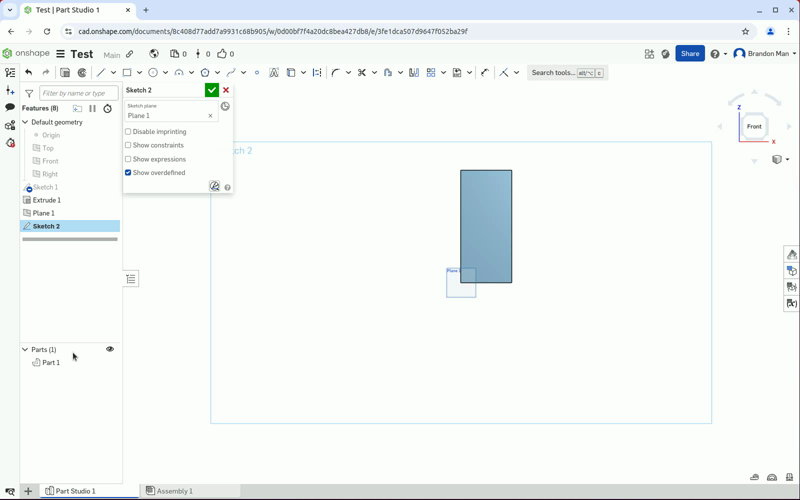
key(y)
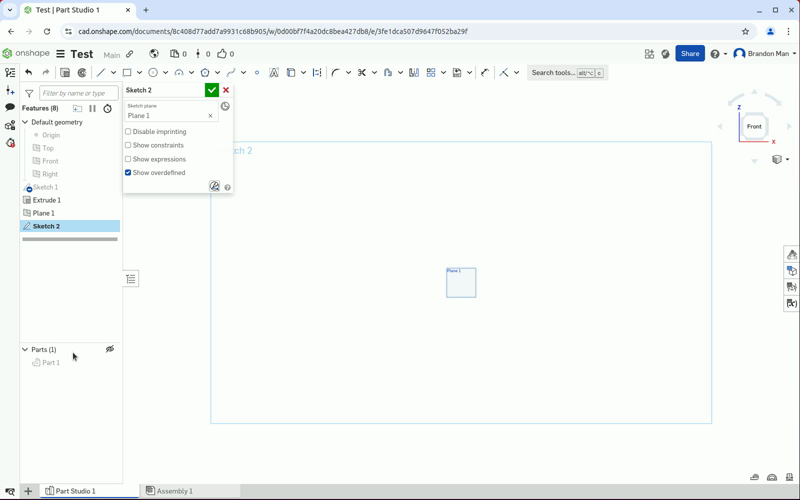
key(l)
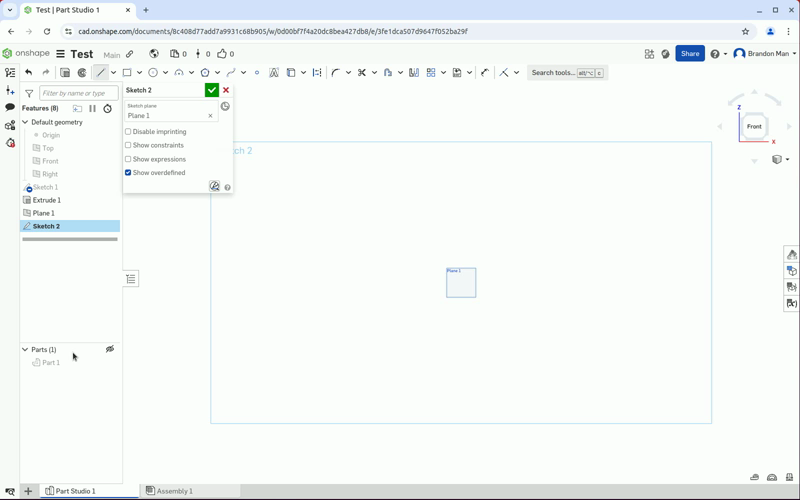
key_down(shift)
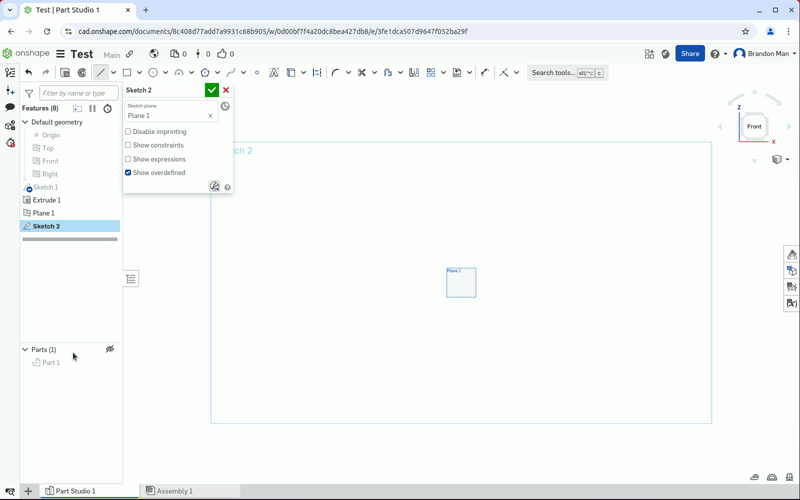
mouse_move(466, 215)
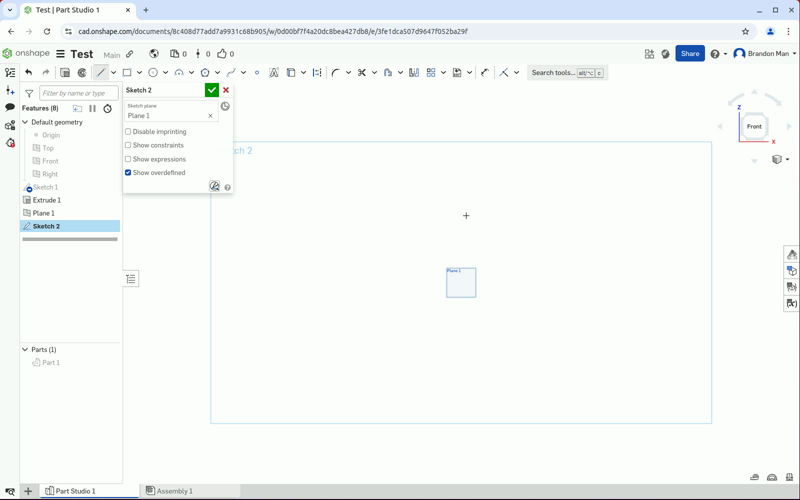
click(466, 215)
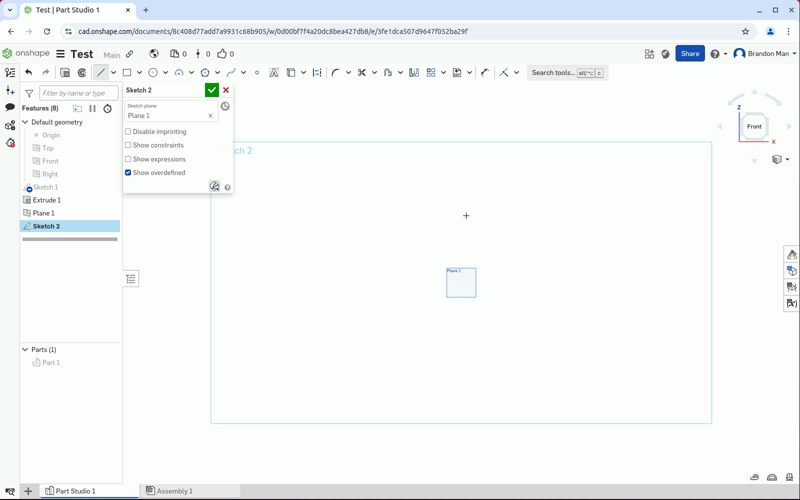
key_up(shift)
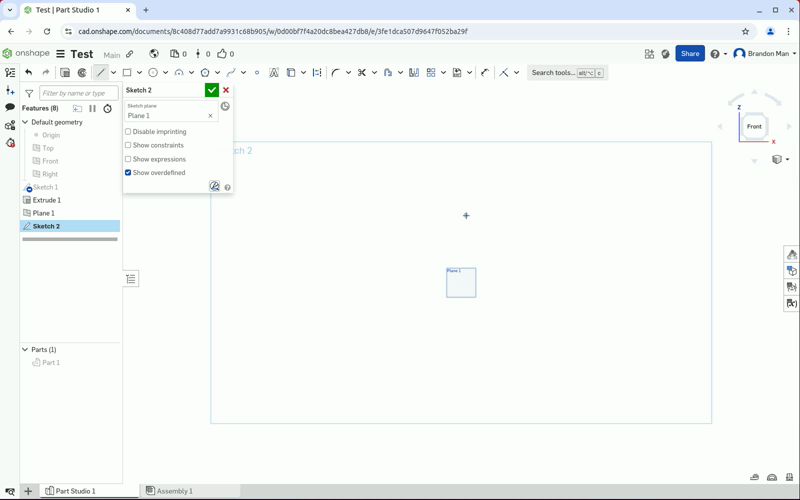
key_down(shift)
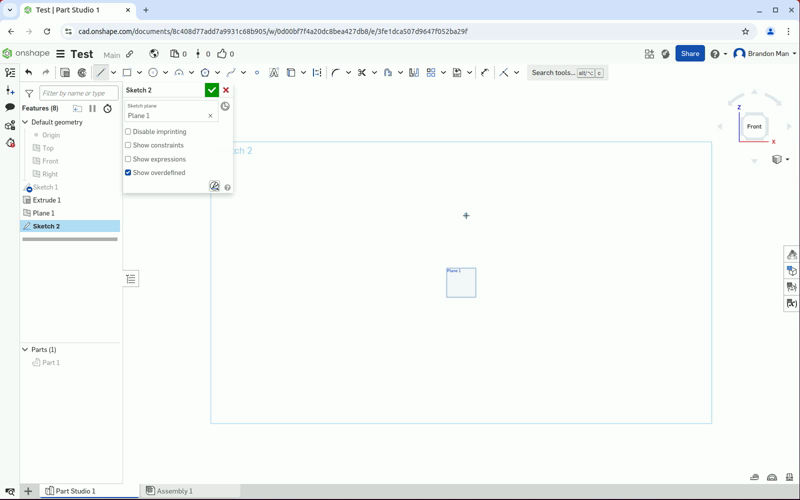
mouse_move(496, 215)
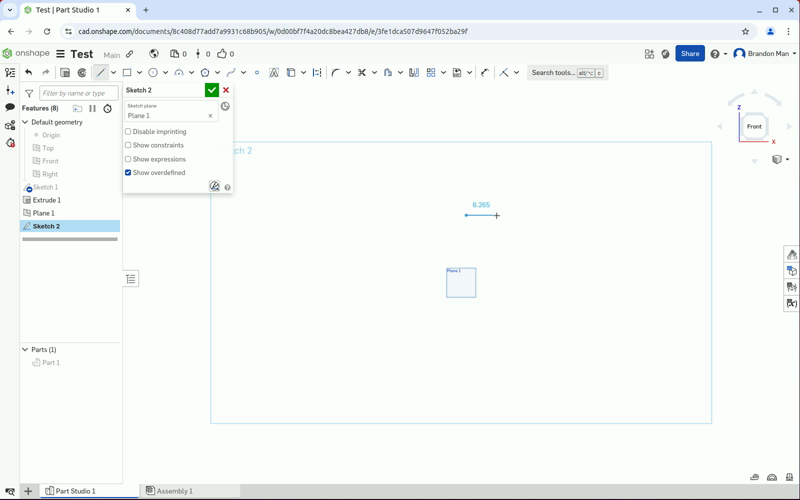
mouse_move(475, 215)
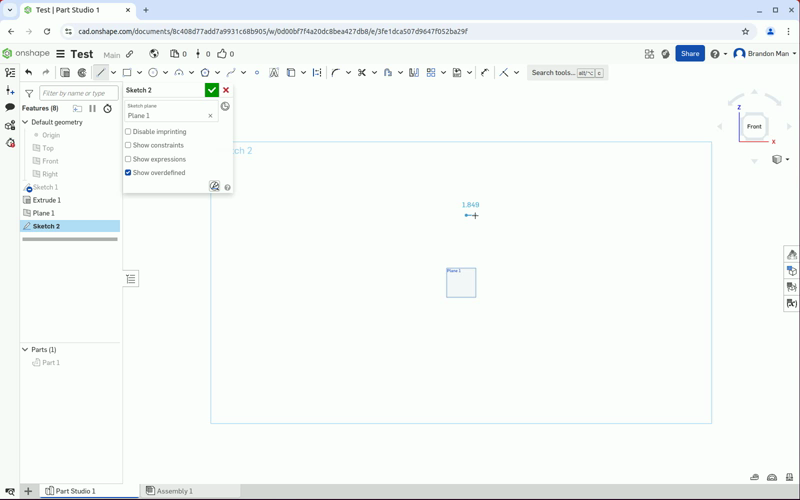
click(475, 215)
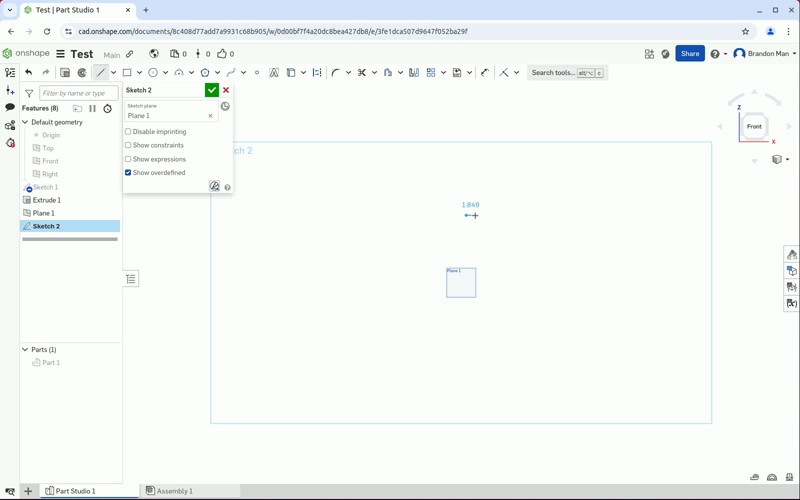
key_up(shift)
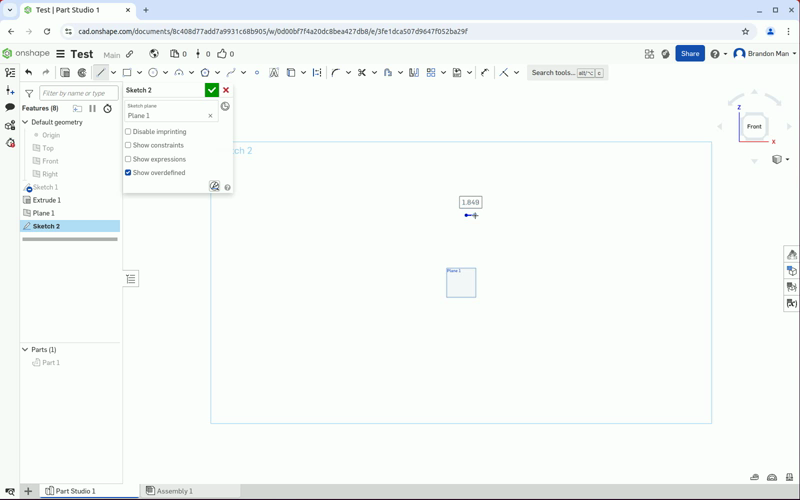
key_down(shift)
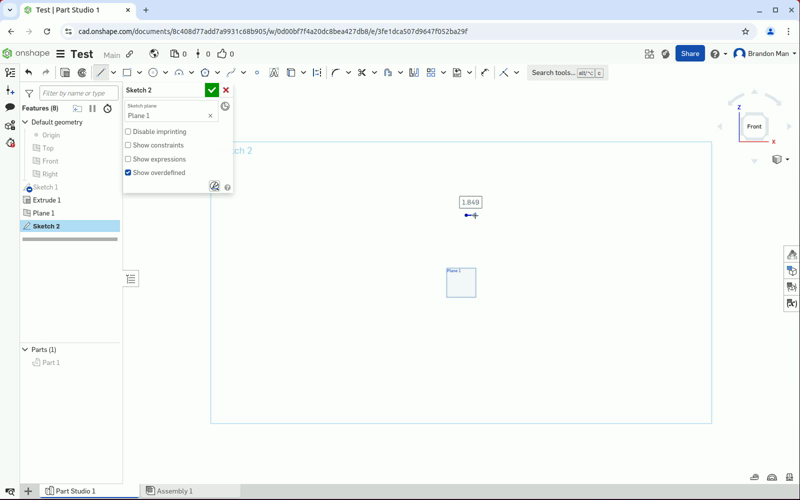
mouse_move(505, 215)
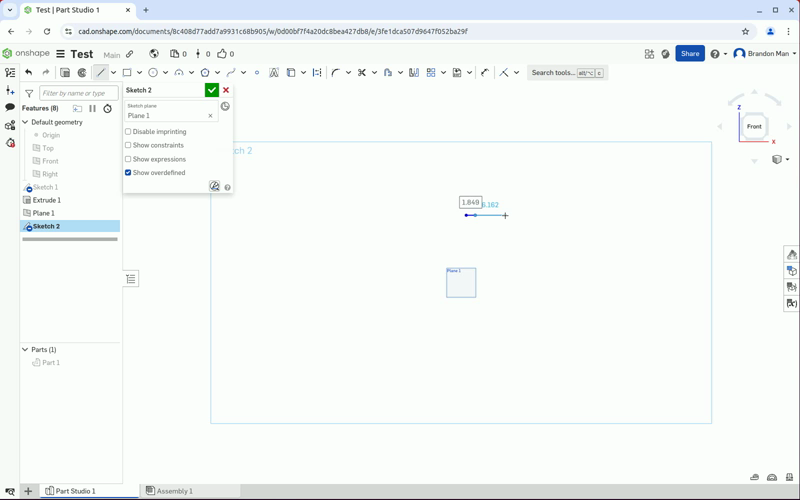
mouse_move(475, 210)
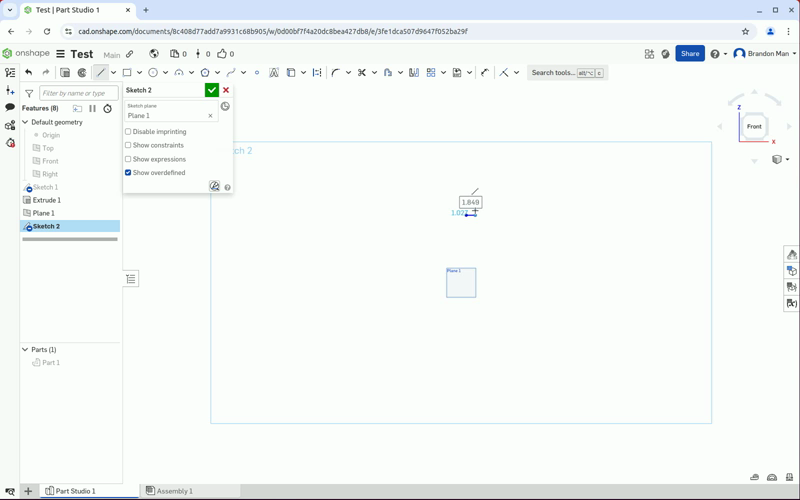
scroll(6)
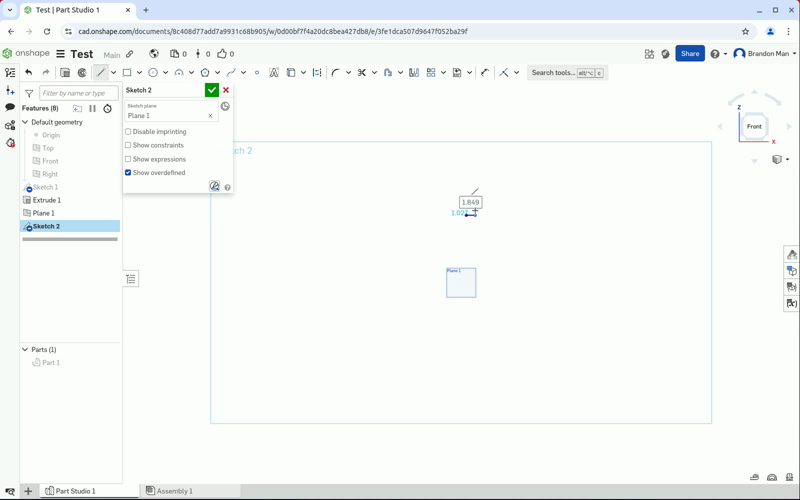
scroll(6)
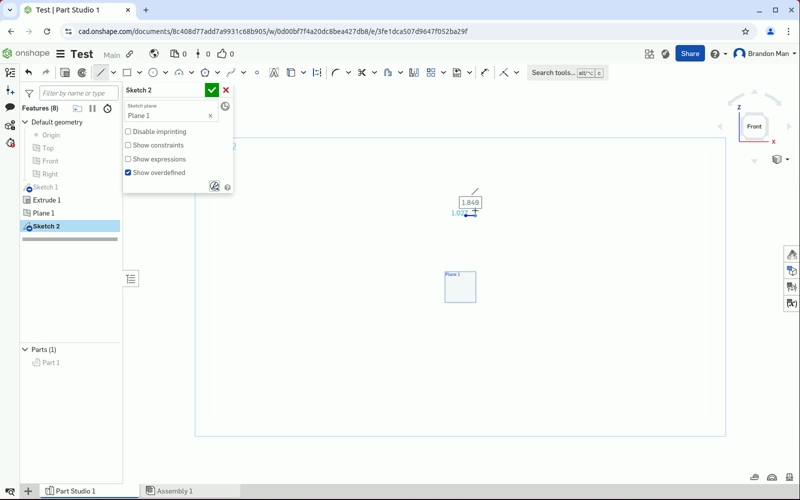
scroll(6)
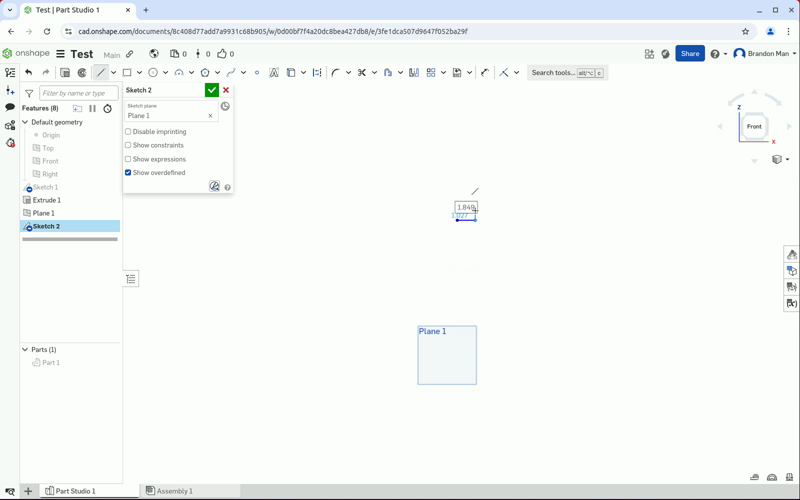
scroll(6)
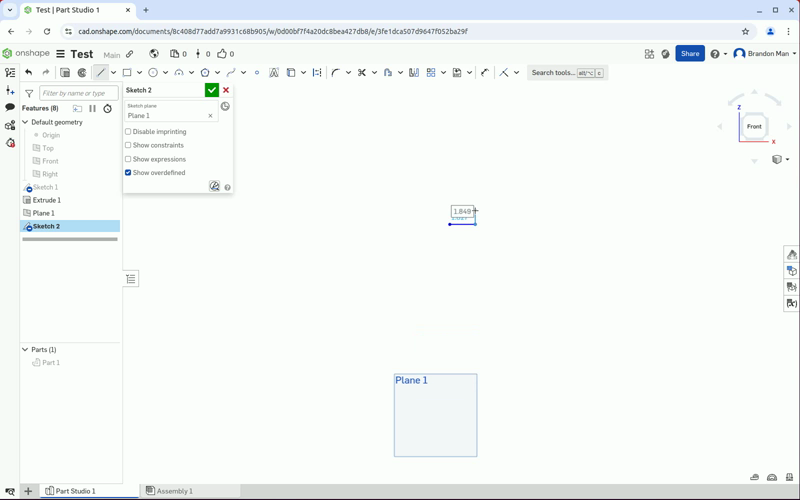
scroll(6)
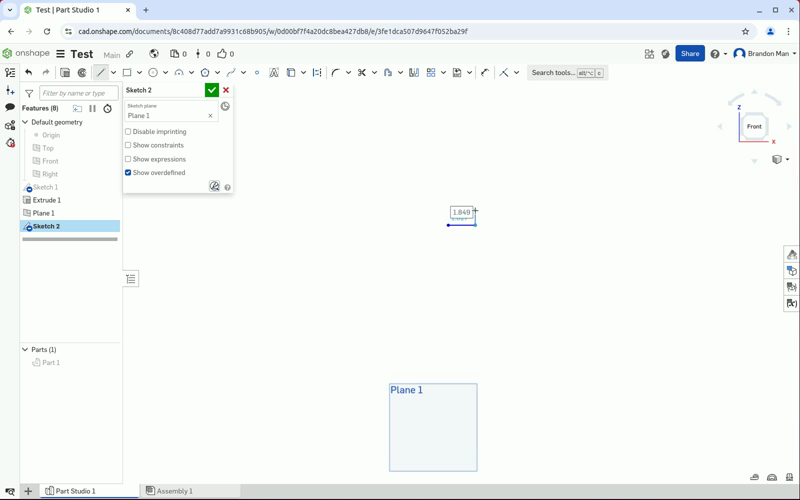
scroll(6)
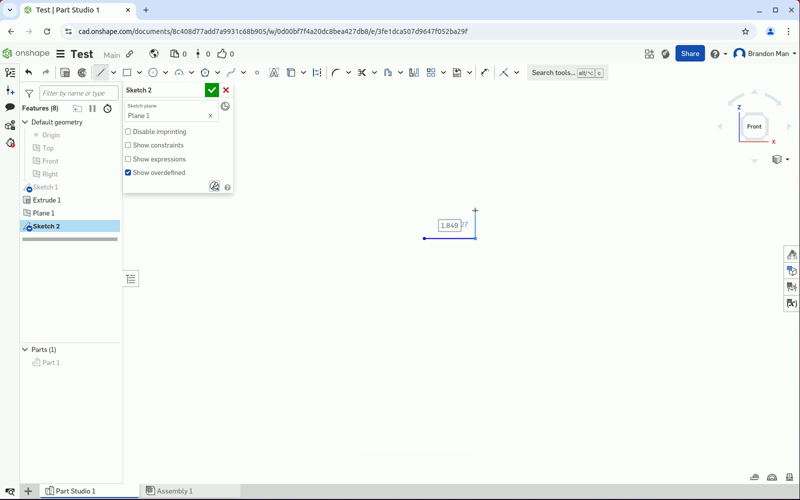
scroll(6)
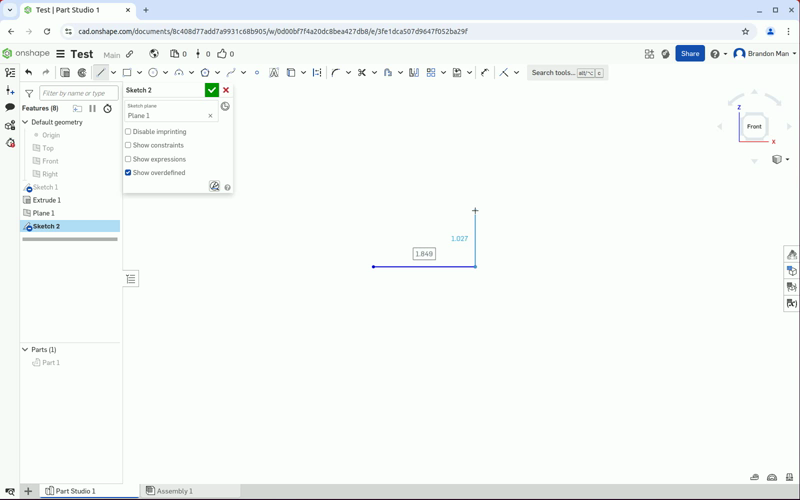
click(475, 210)
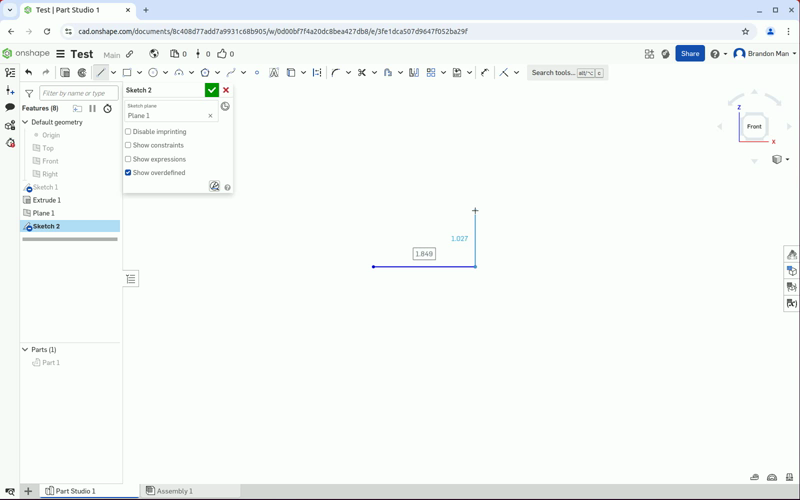
scroll(-6)
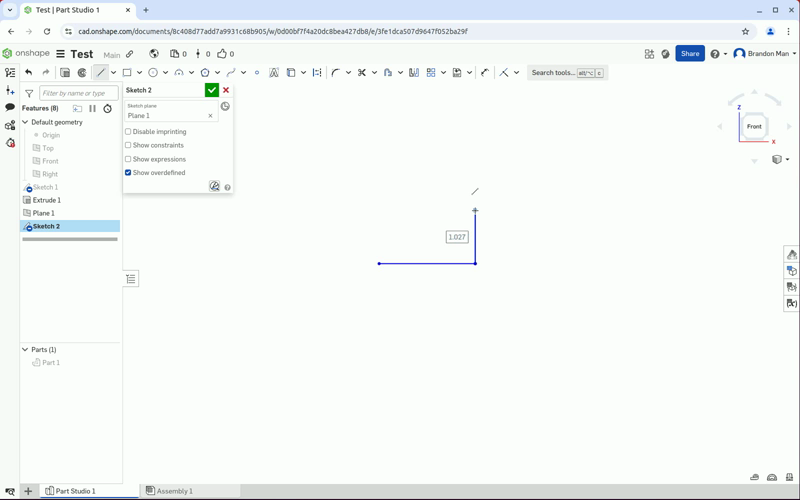
scroll(-6)
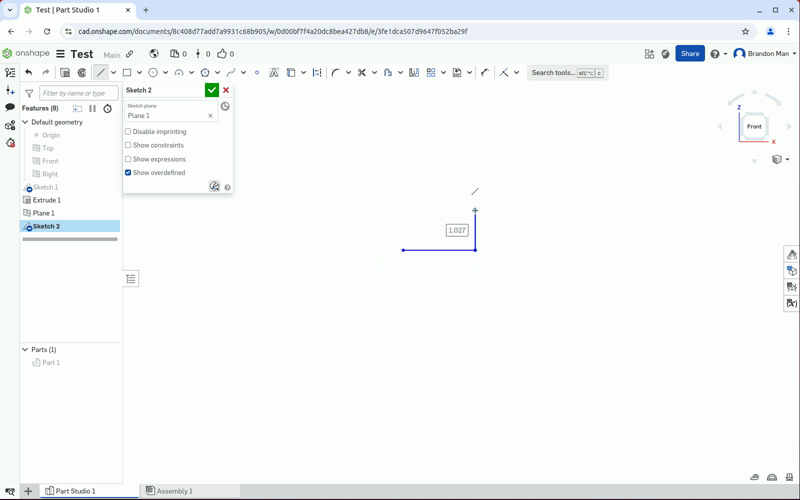
scroll(-6)
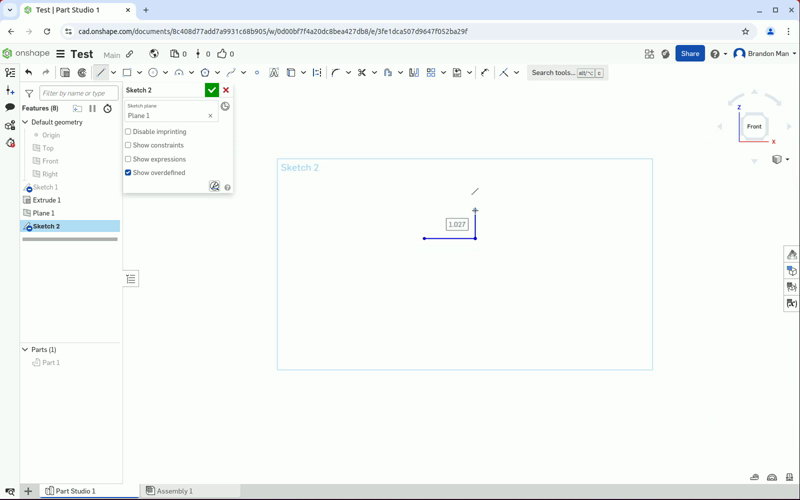
scroll(-6)
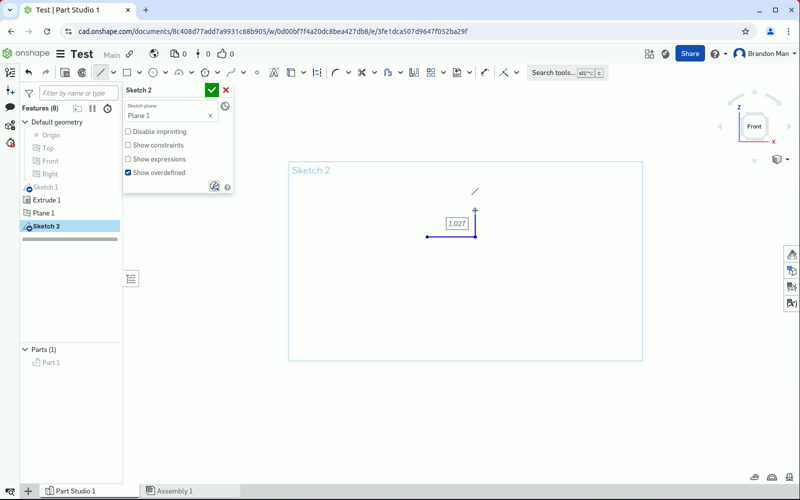
scroll(-6)
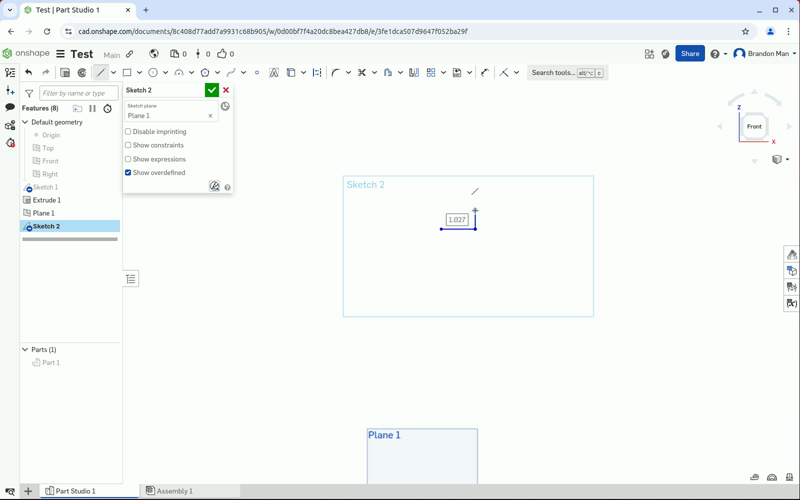
scroll(-6)
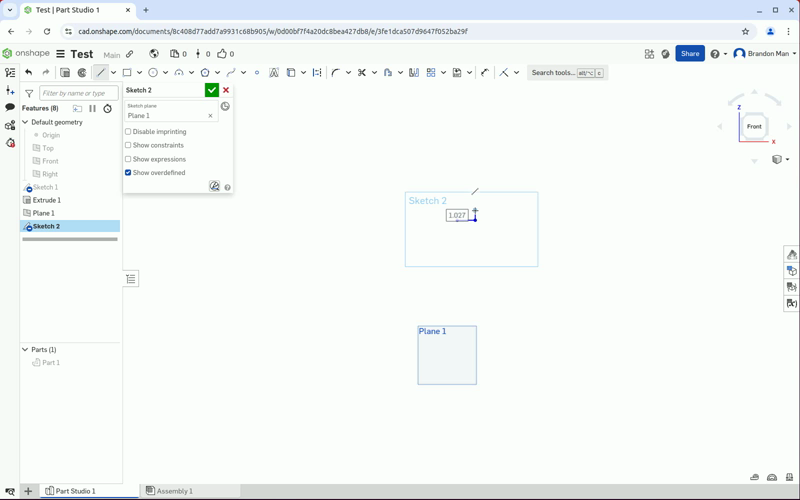
scroll(-6)
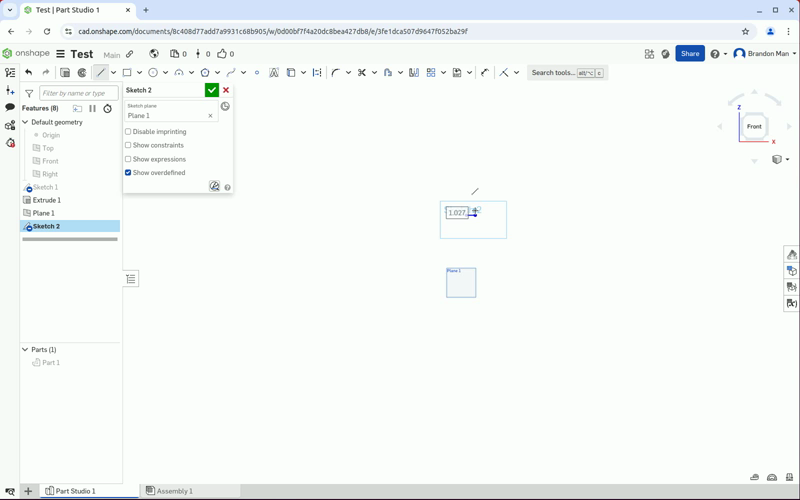
key_up(shift)
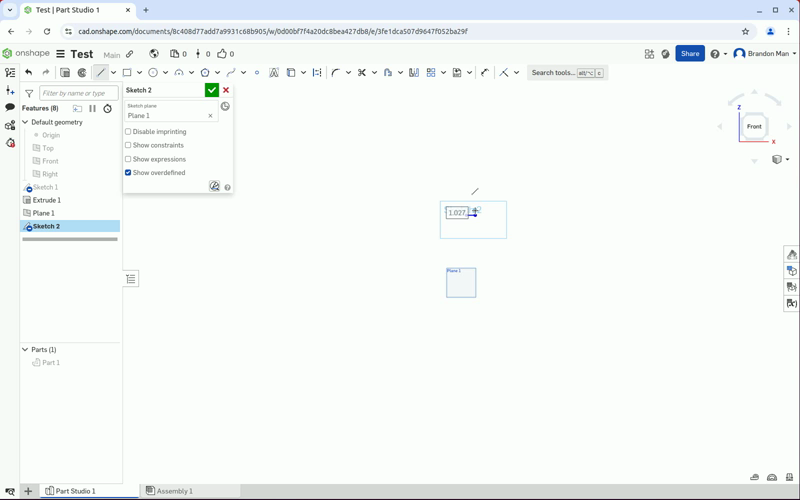
key_down(shift)
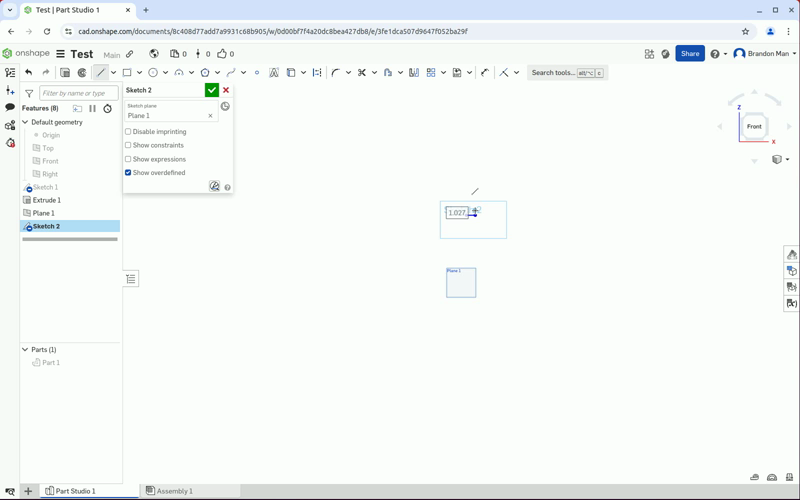
mouse_move(505, 210)
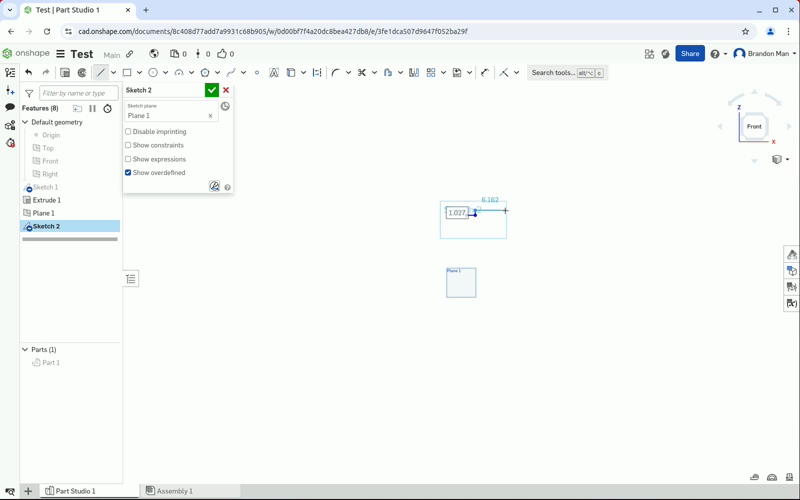
mouse_move(507, 193)
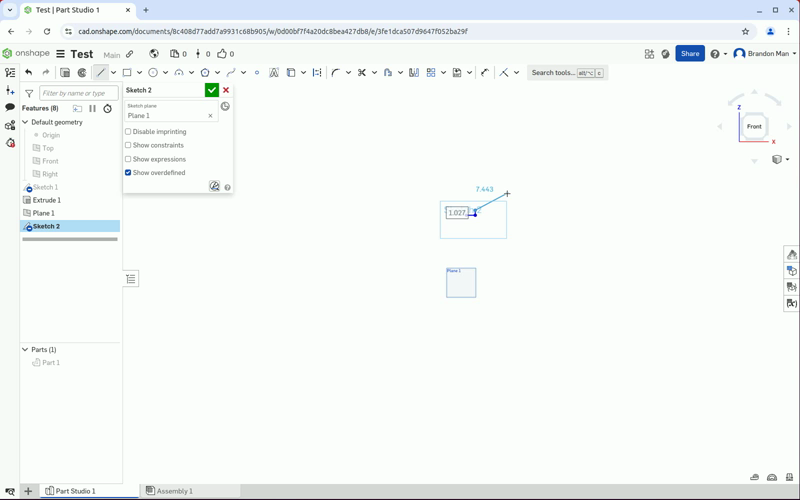
click(507, 193)
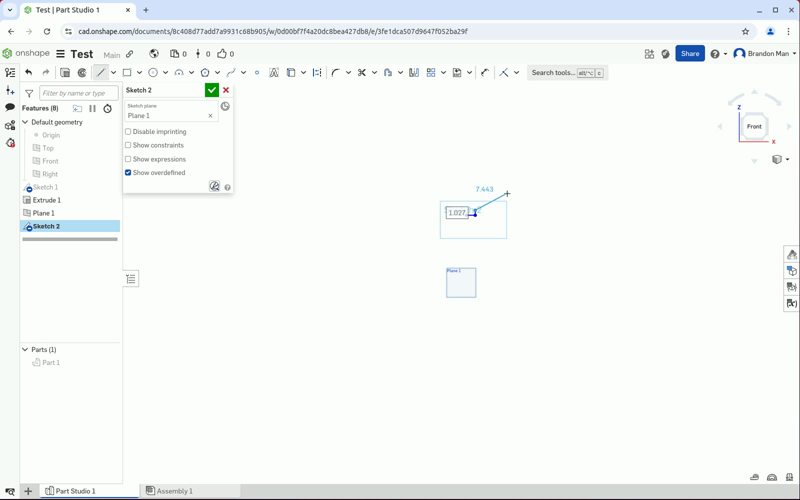
key_up(shift)
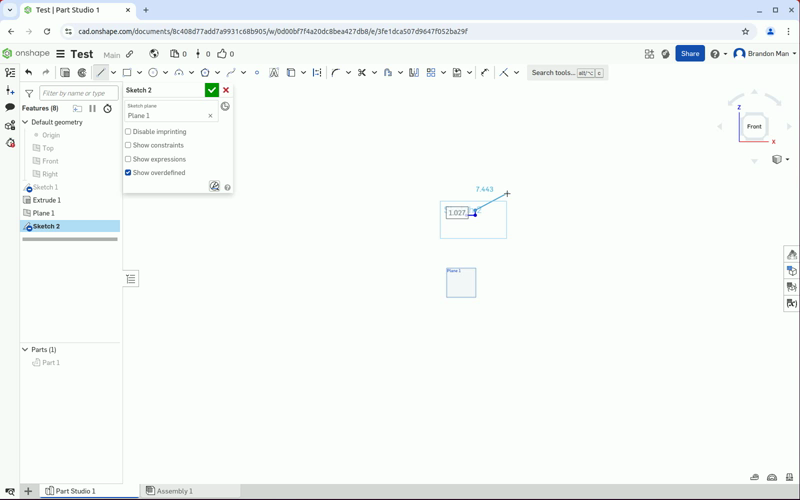
key_down(shift)
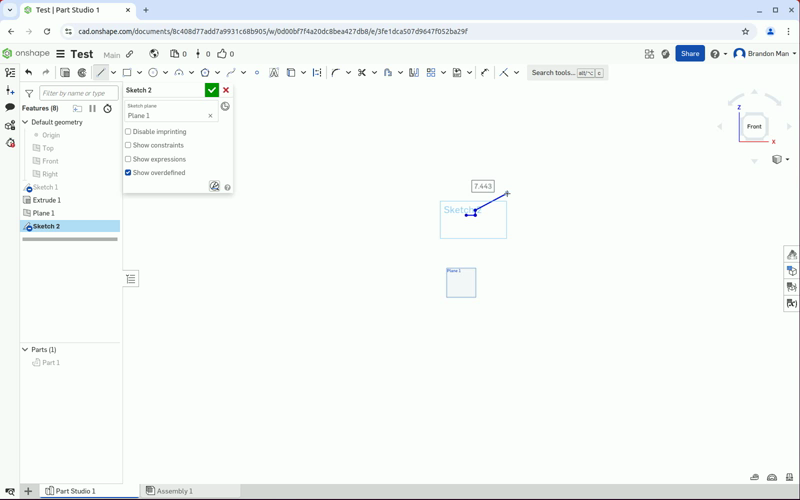
mouse_move(537, 193)
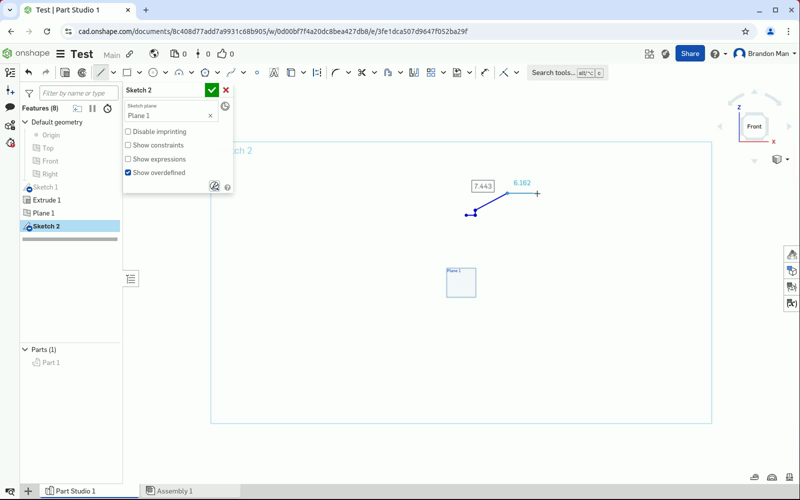
mouse_move(507, 181)
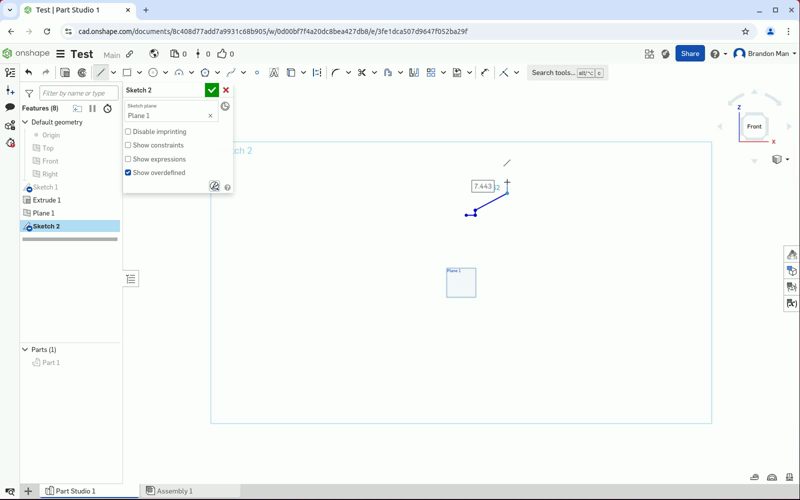
click(507, 181)
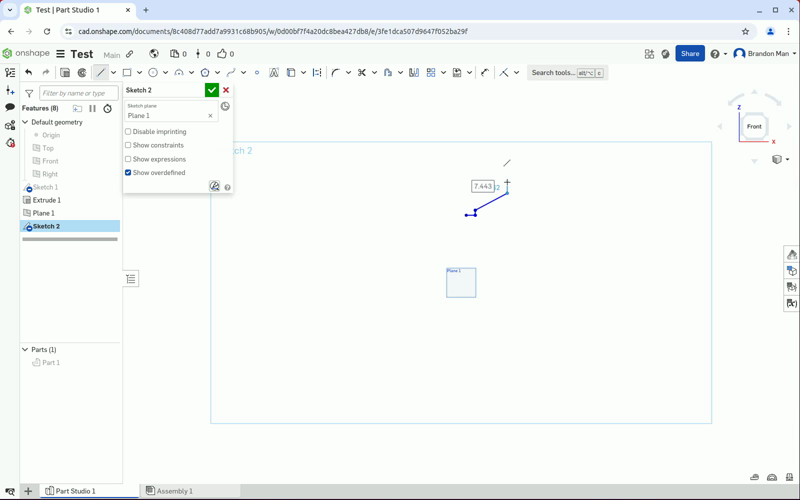
key_up(shift)
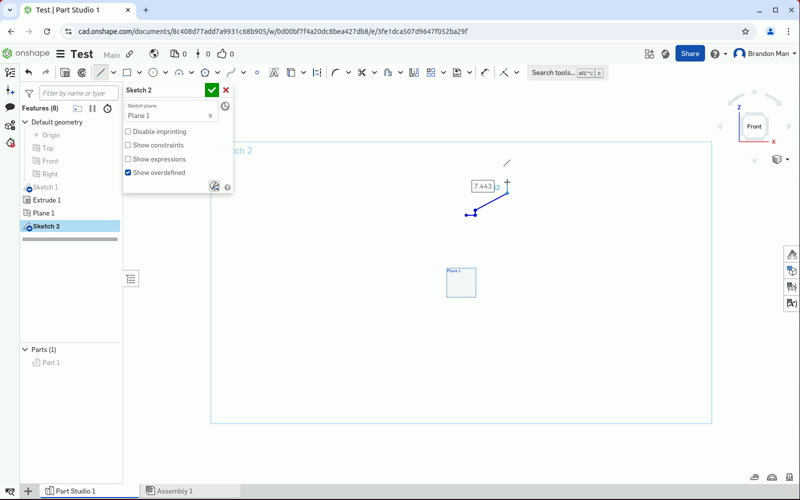
key_down(shift)
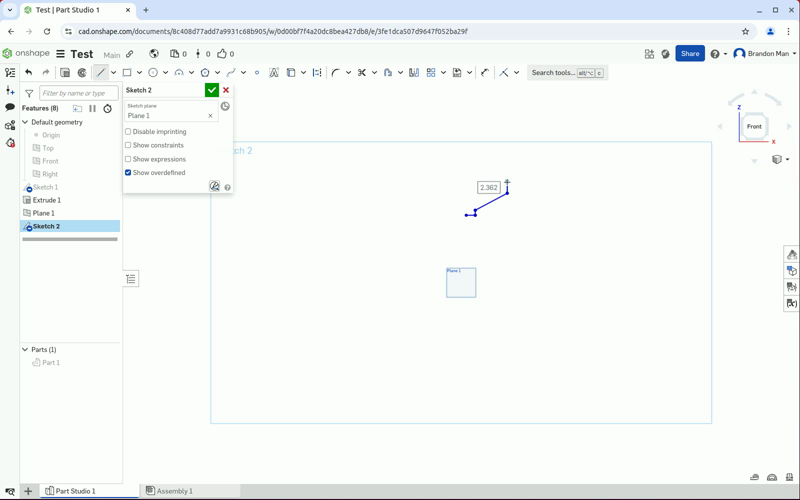
mouse_move(537, 181)
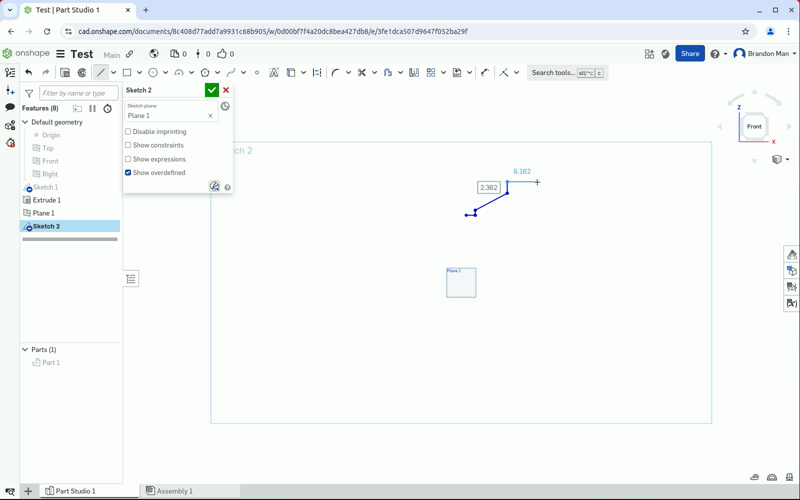
mouse_move(466, 203)
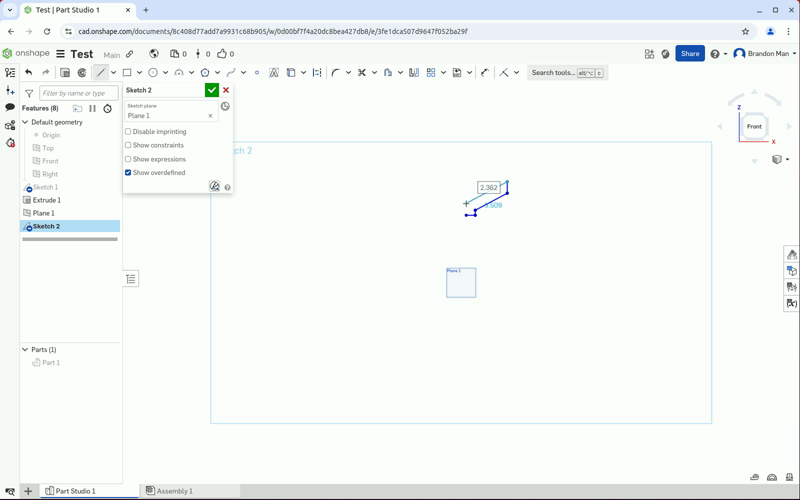
click(466, 203)
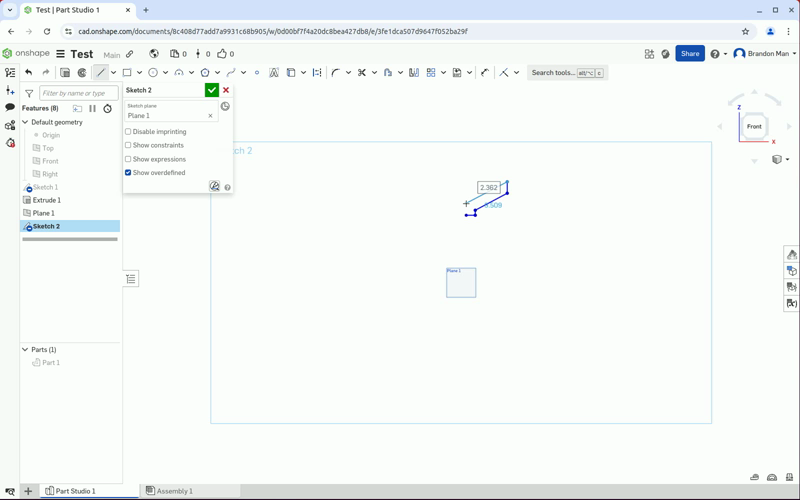
key_up(shift)
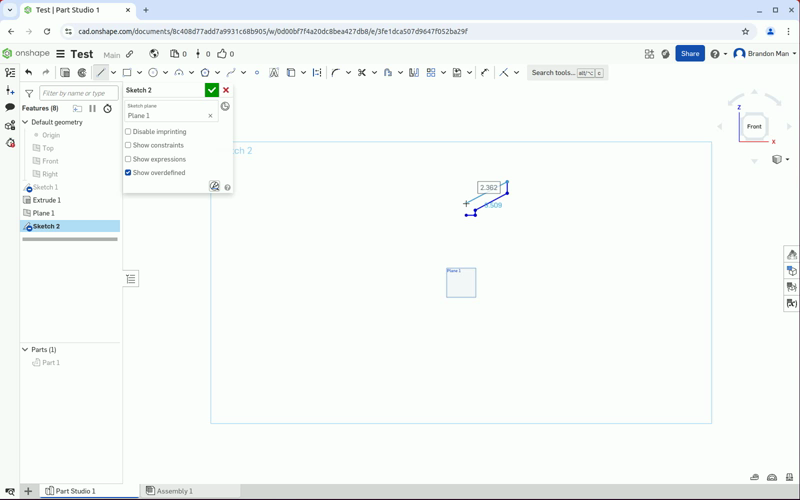
mouse_move(496, 203)
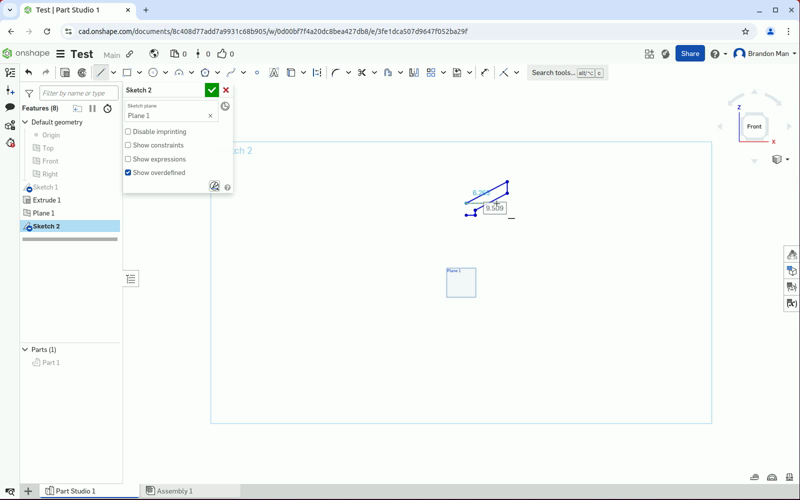
key_down(shift)
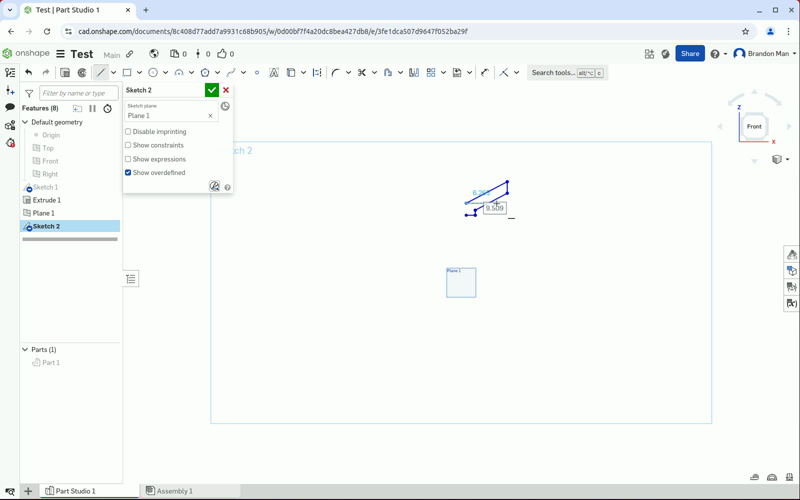
mouse_move(466, 215)
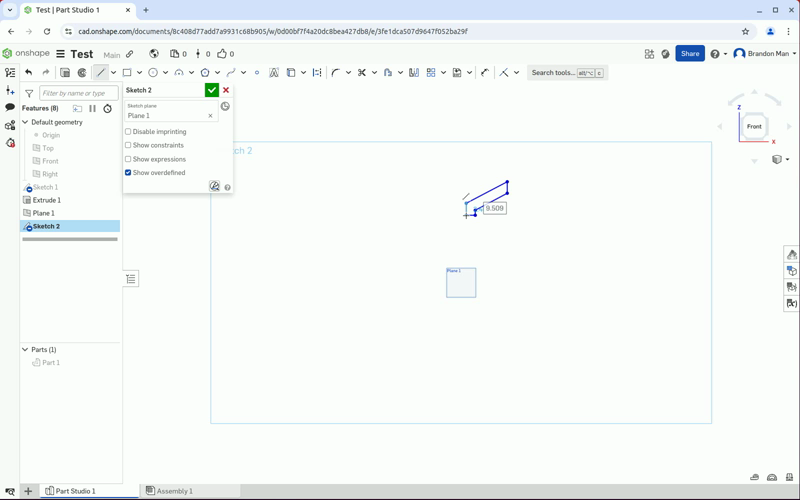
key_up(shift)
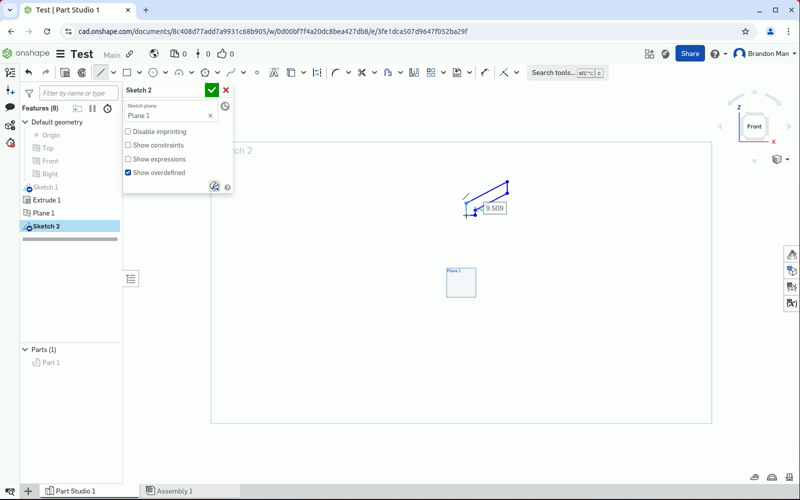
click(466, 215)
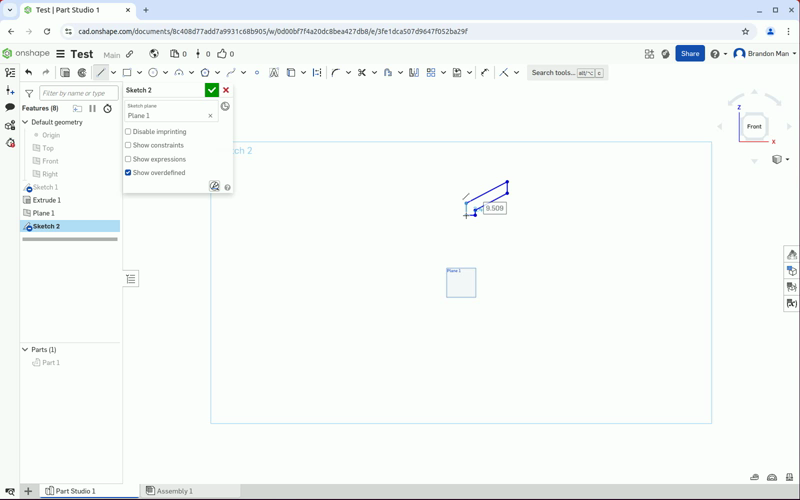
key(esc)
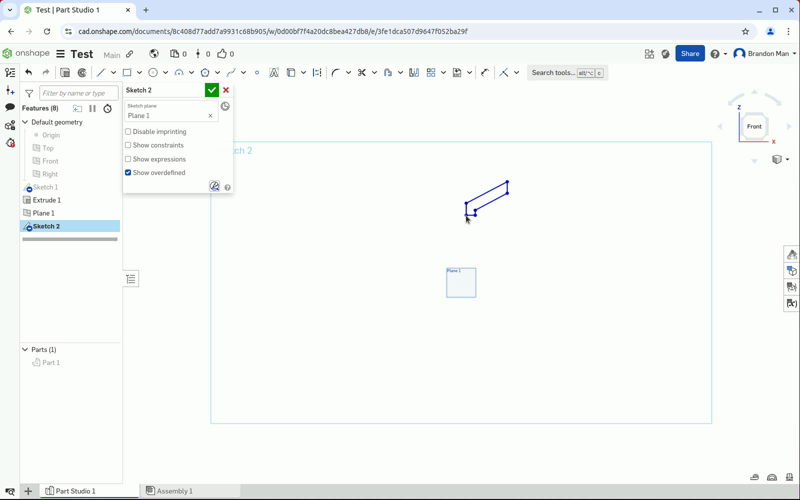
mouse_move(482, 195)
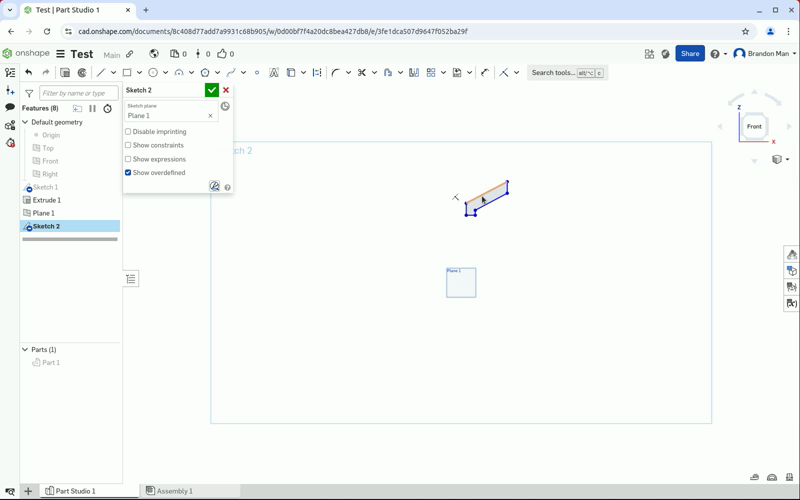
scroll(6)
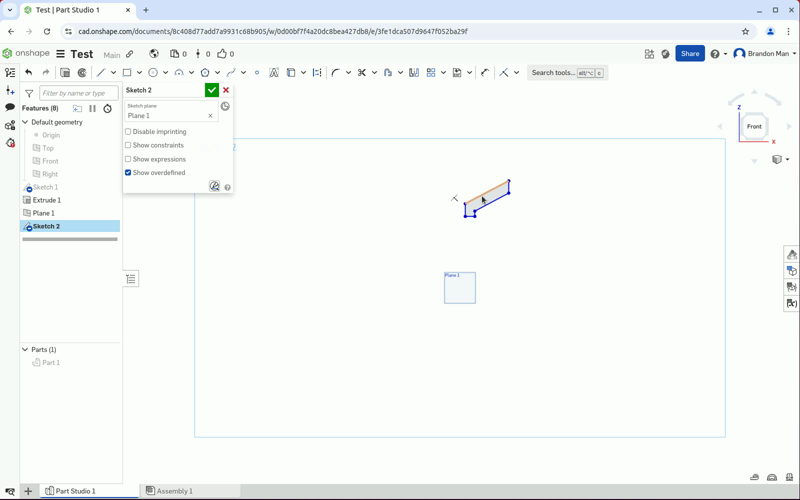
scroll(6)
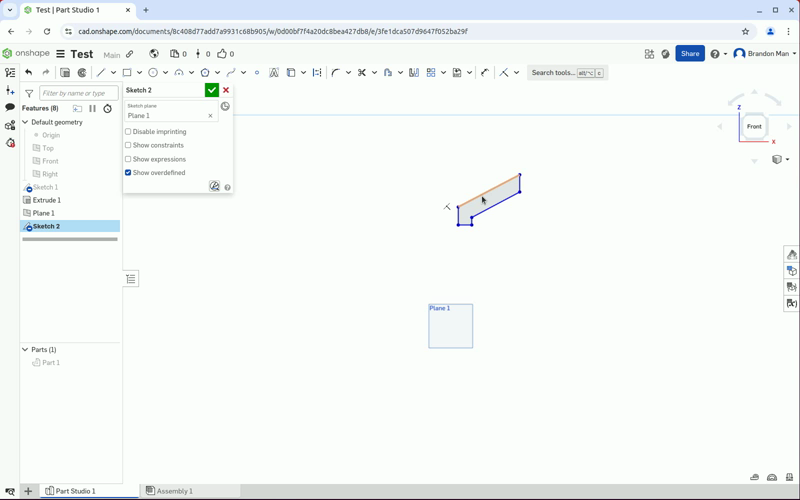
scroll(6)
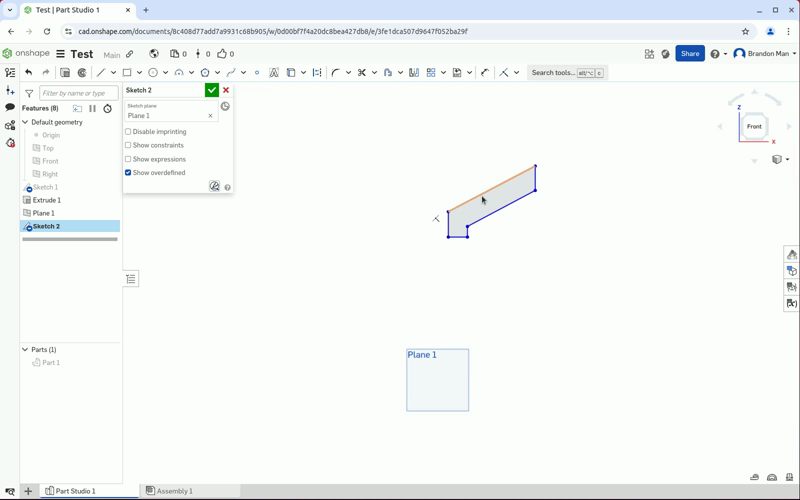
scroll(6)
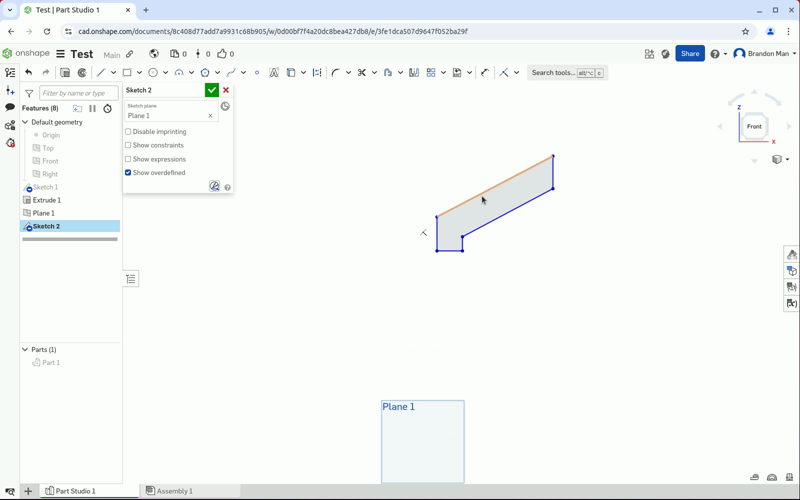
scroll(6)
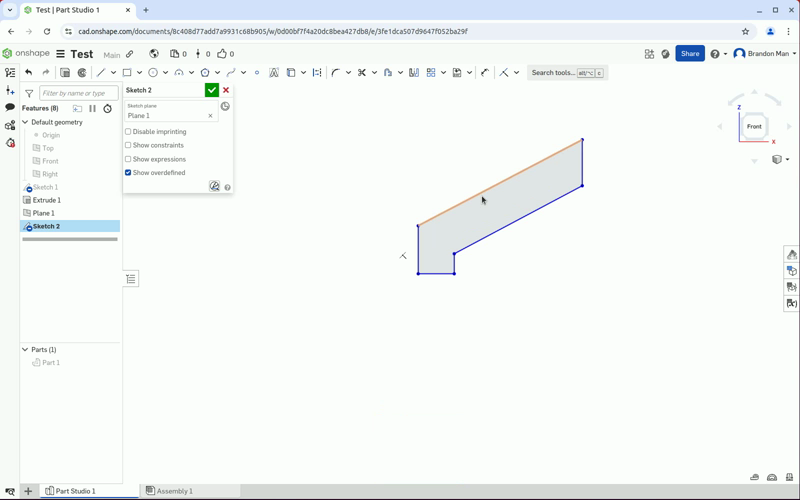
scroll(6)
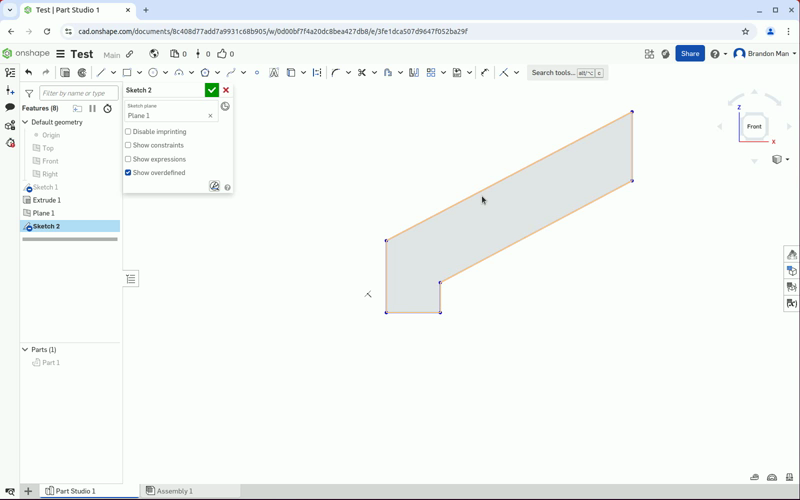
scroll(6)
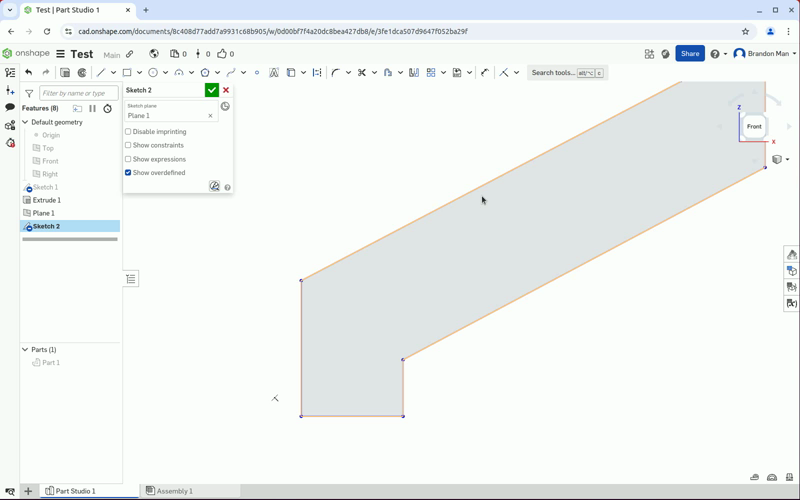
click(482, 195)
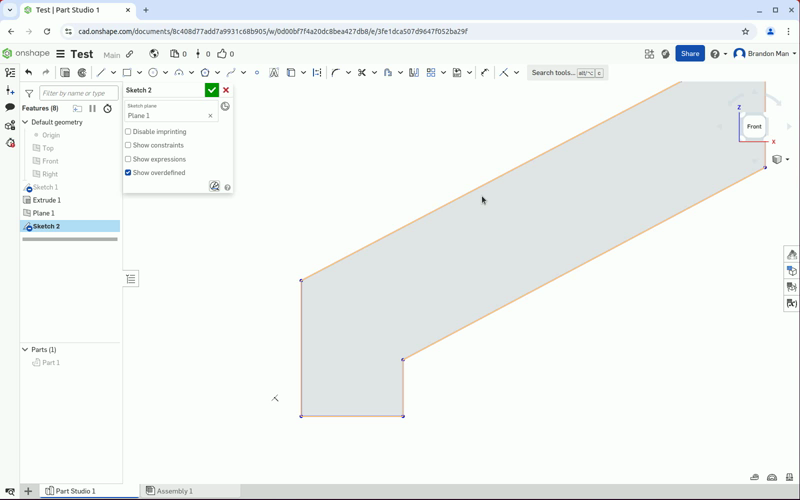
scroll(-6)
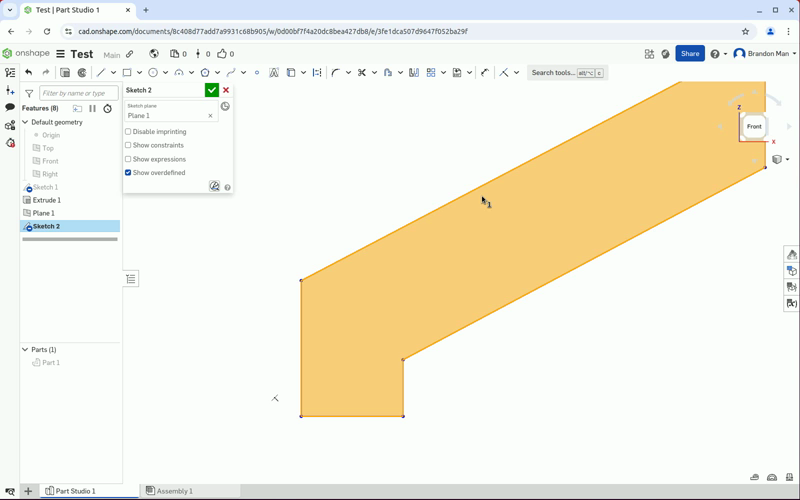
scroll(-6)
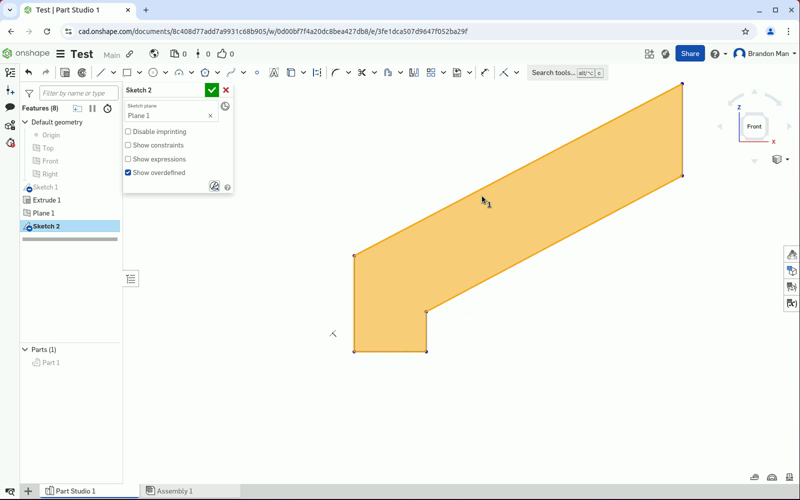
scroll(-6)
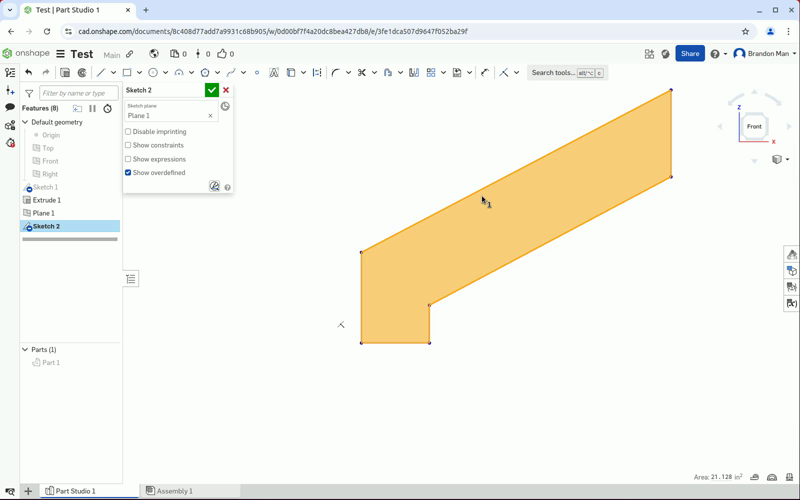
scroll(-6)
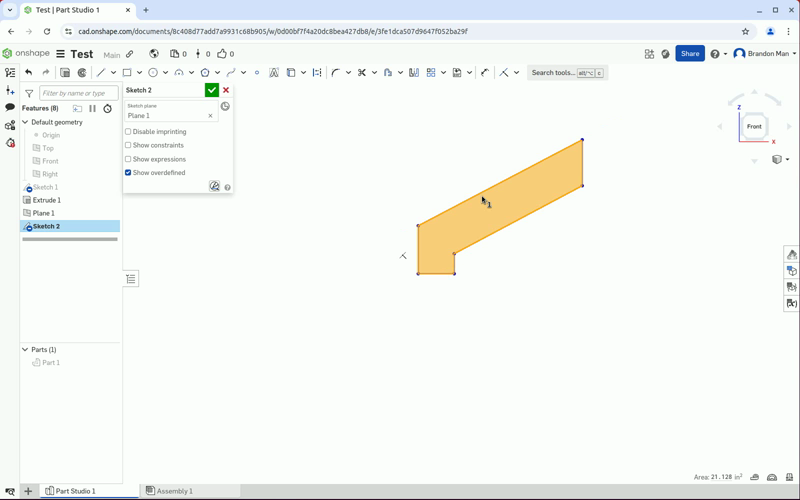
scroll(-6)
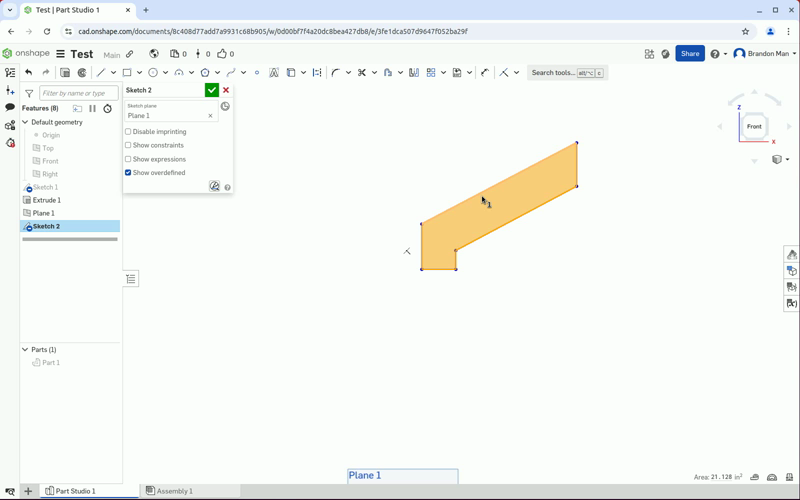
scroll(-6)
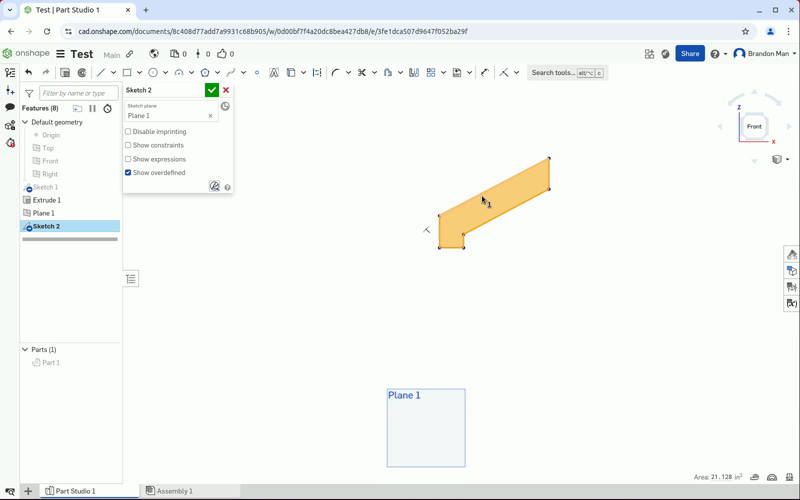
scroll(-6)
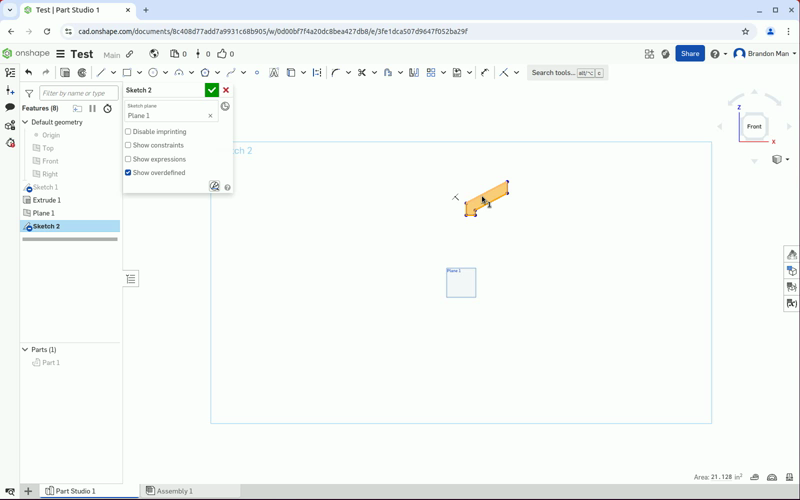
mouse_move(73, 352)
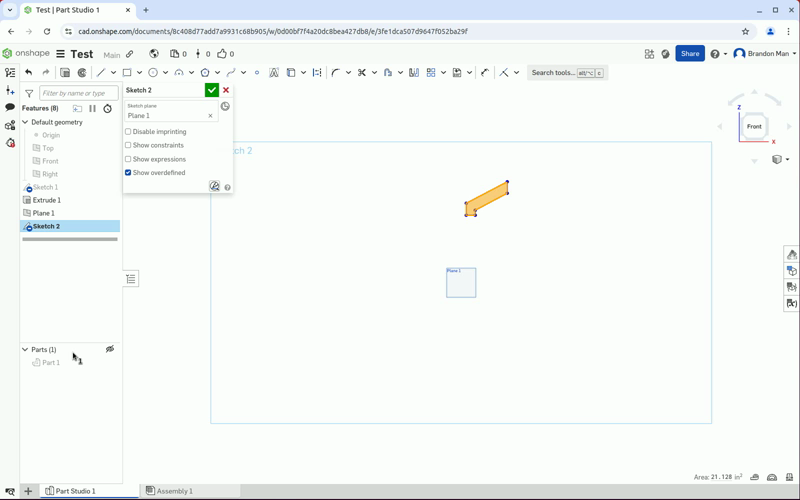
key(shift+y)
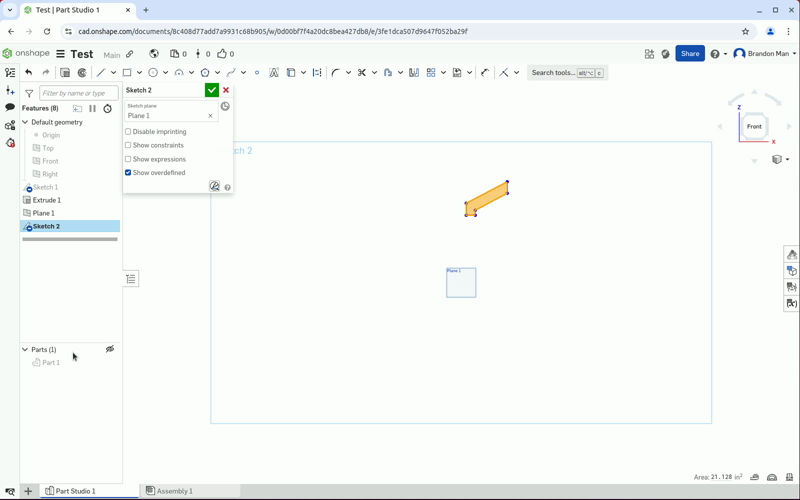
key(shift+e)
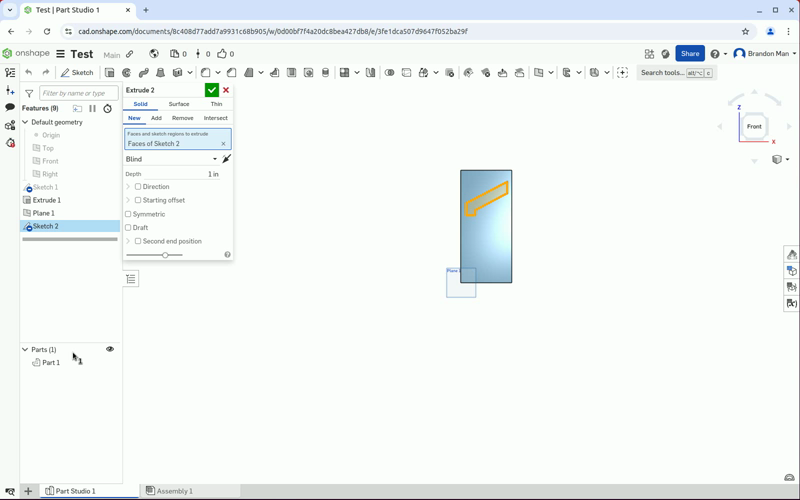
mouse_move(143, 106)
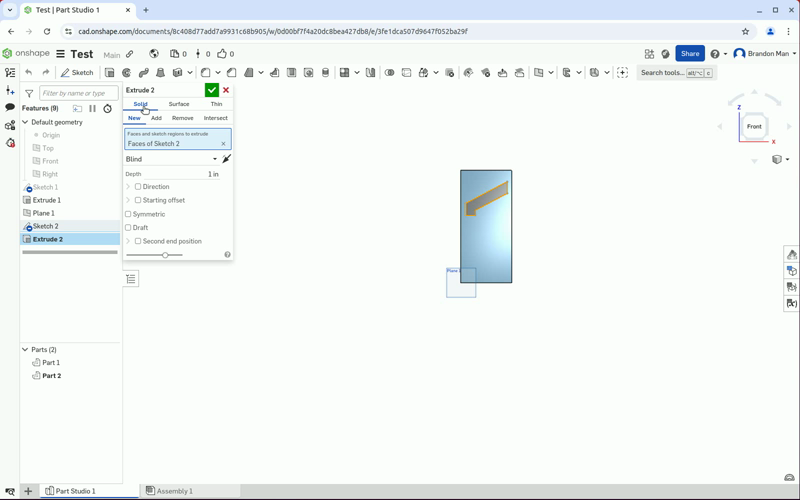
click(143, 106)
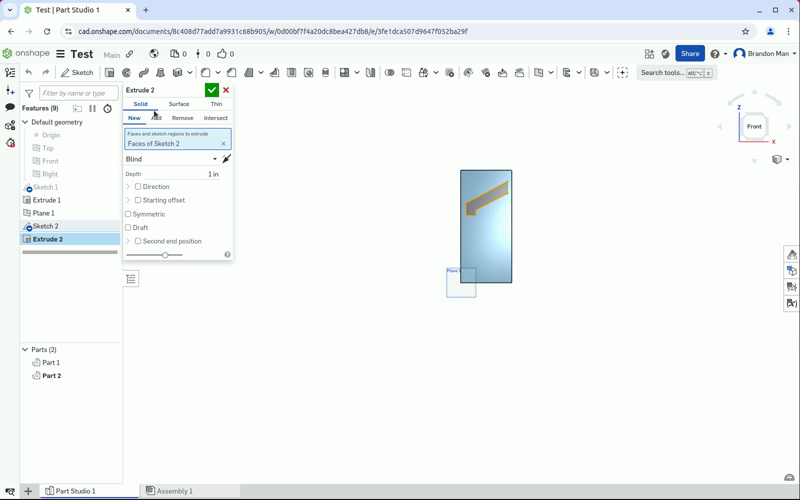
mouse_move(186, 120)
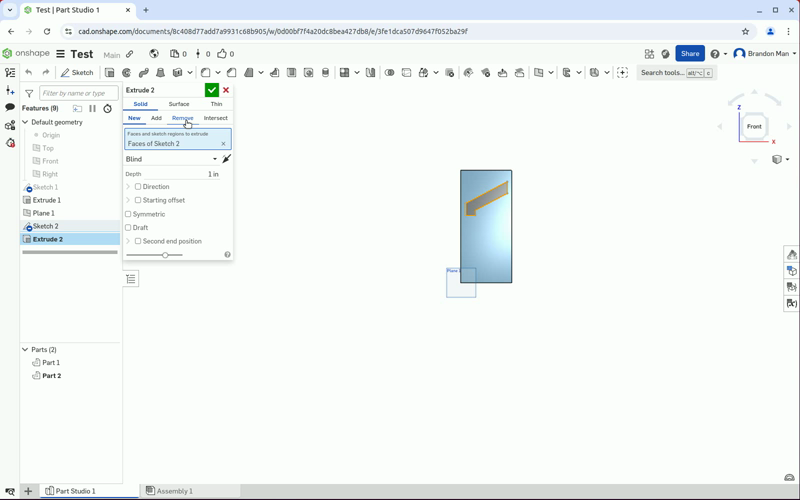
click(186, 120)
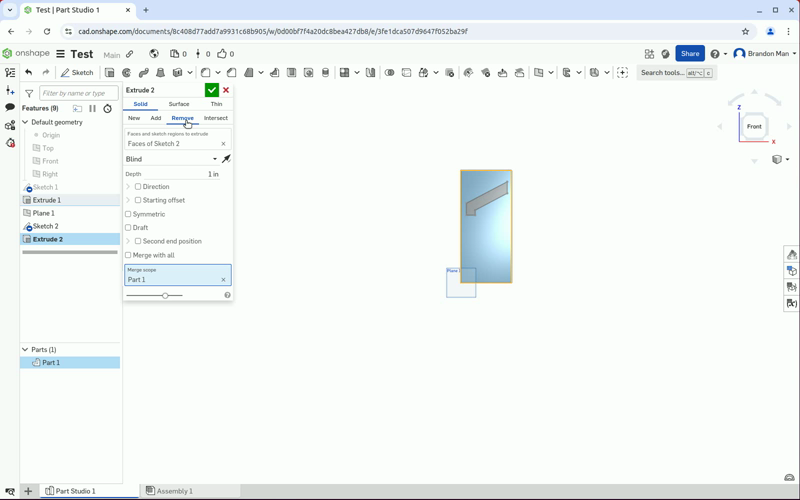
key(tab, 4)
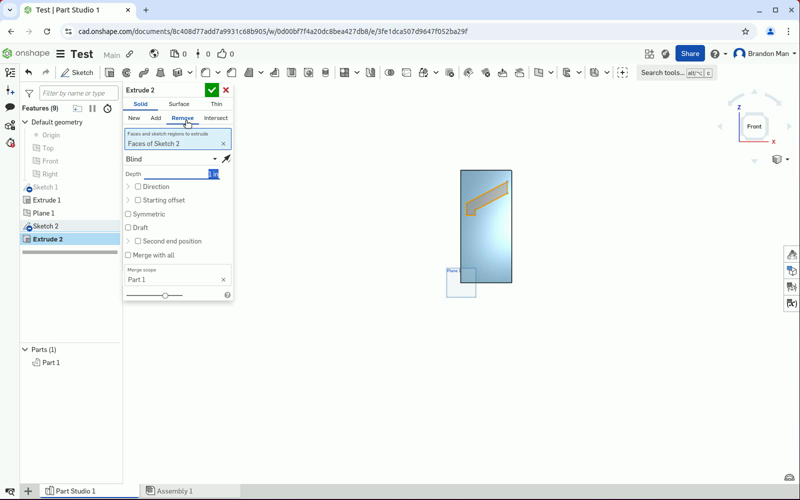
text(0.241)
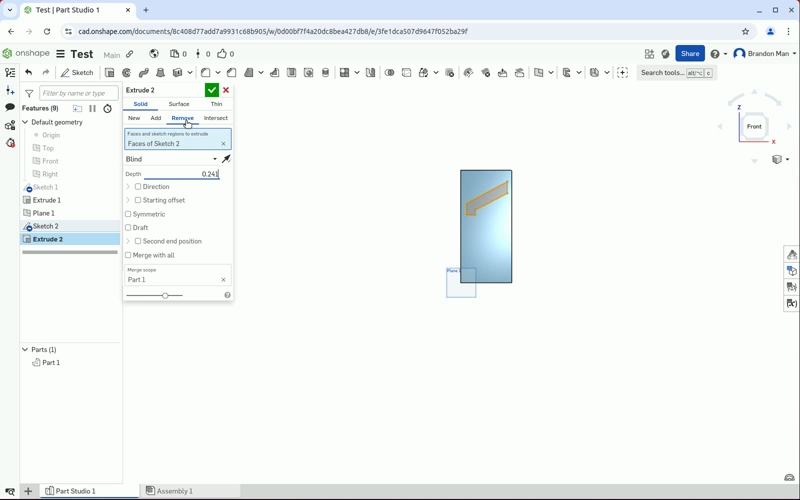
key(tab, 6)
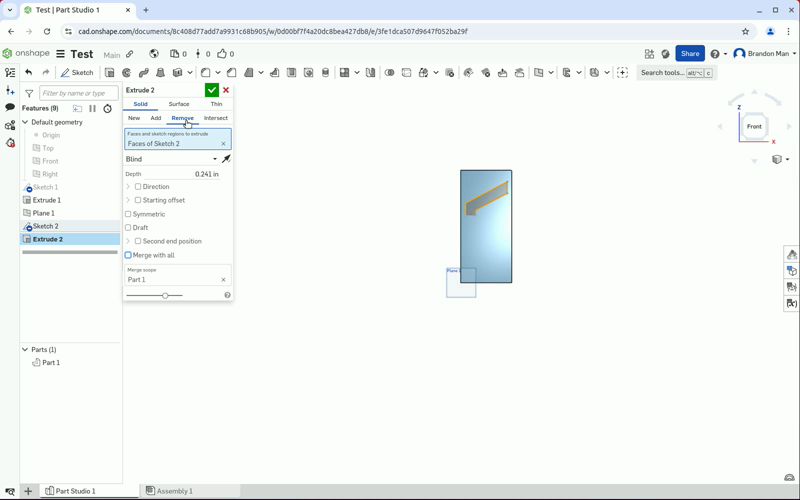
key(space)
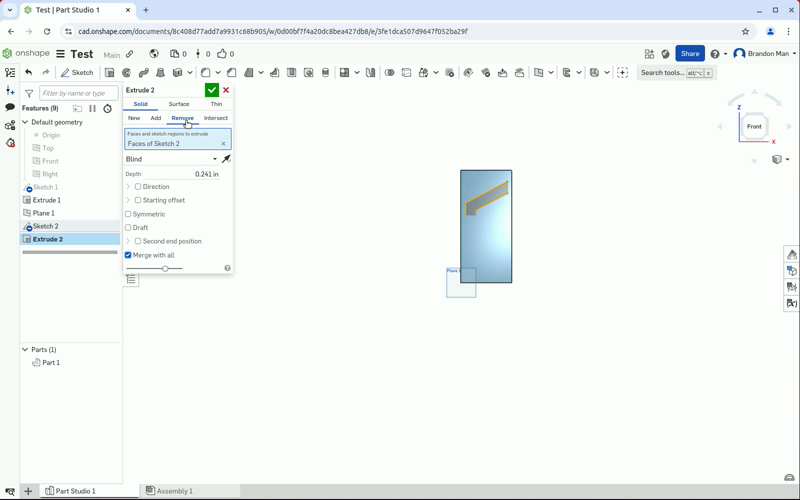
key(enter)
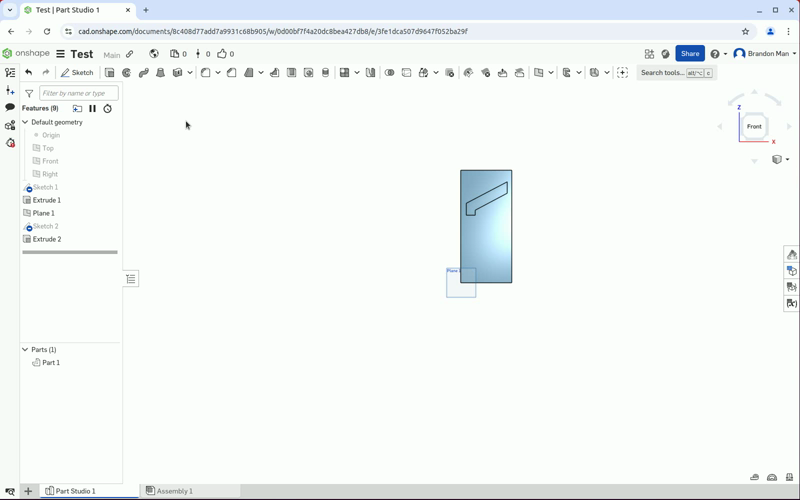
key(shift+h)
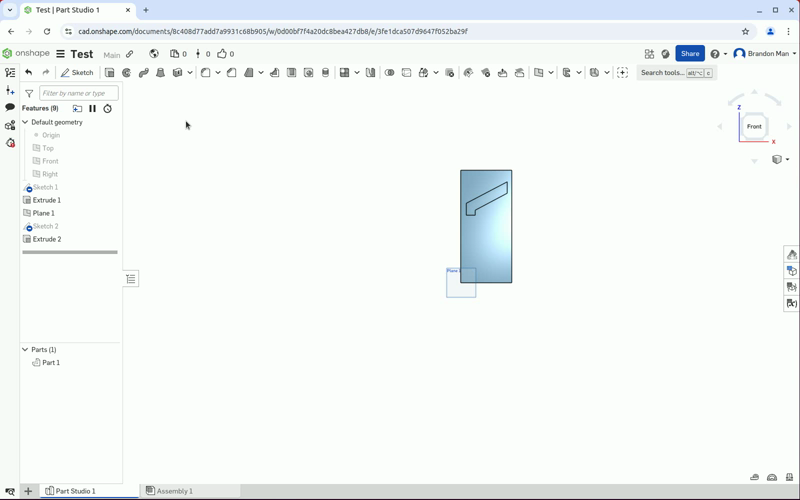
key(shift+h)
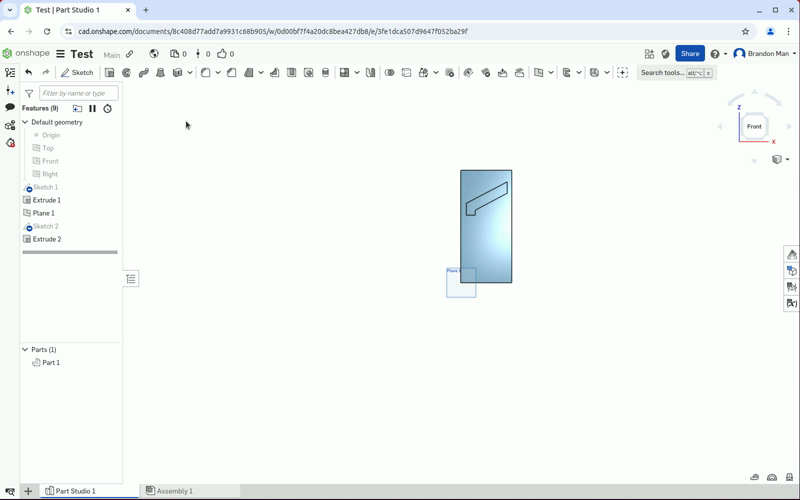
mouse_move(73, 189)
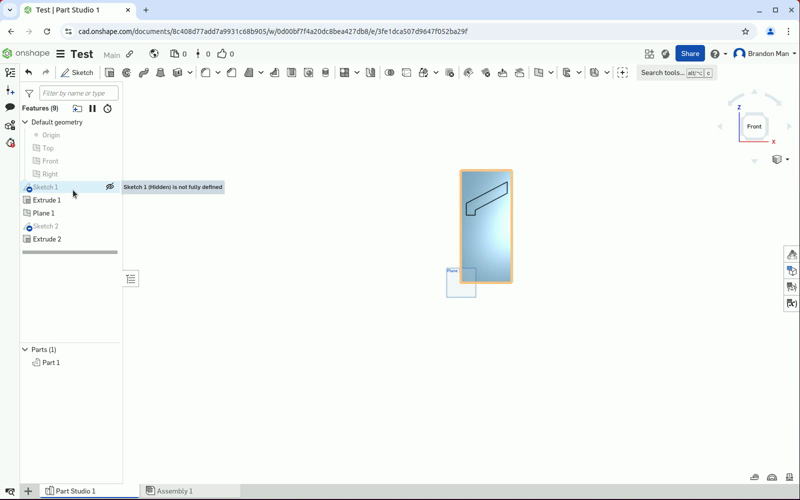
click(73, 189)
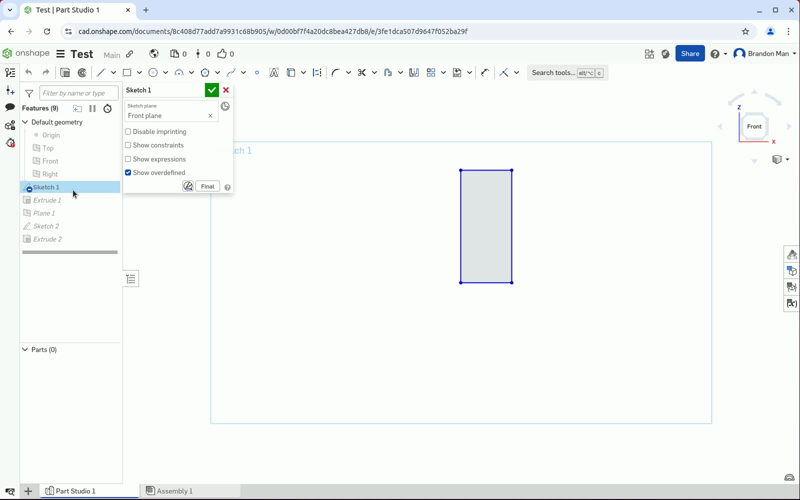
mouse_move(229, 92)
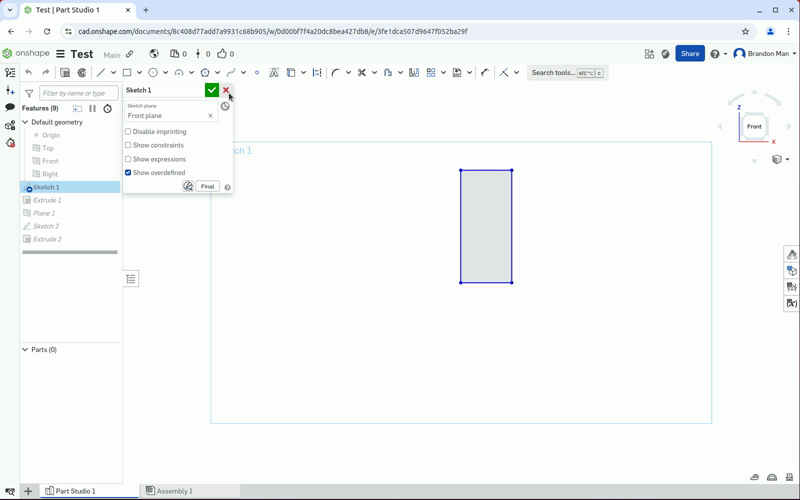
click(229, 92)
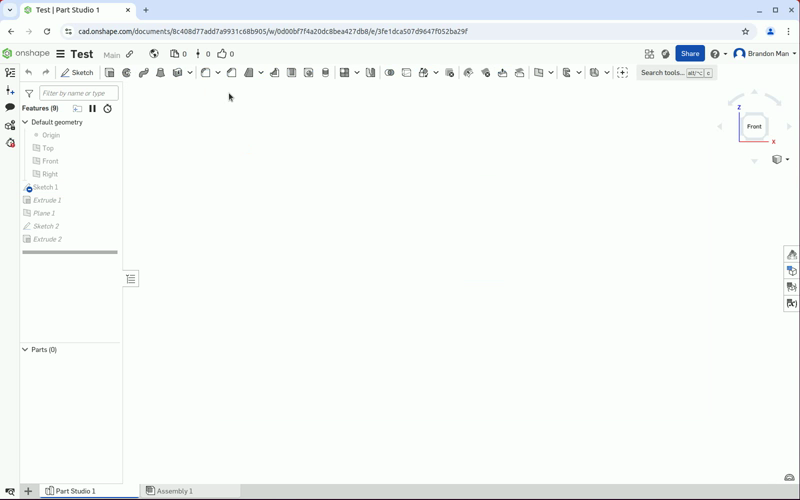
key(shift+s)
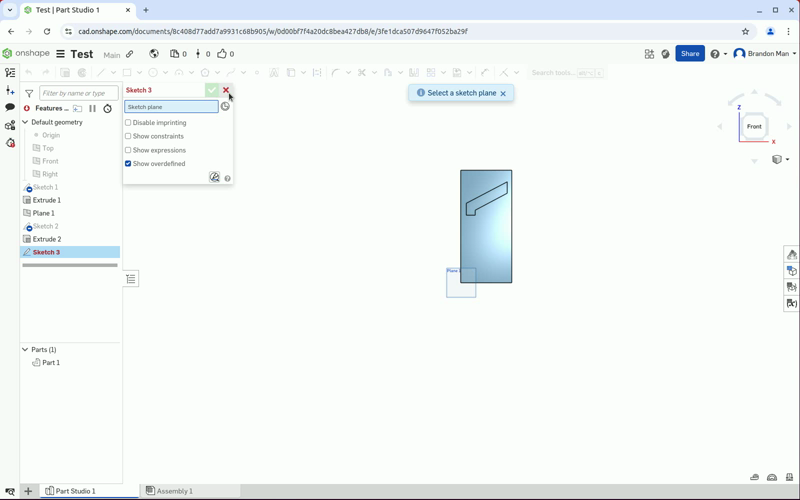
mouse_move(73, 215)
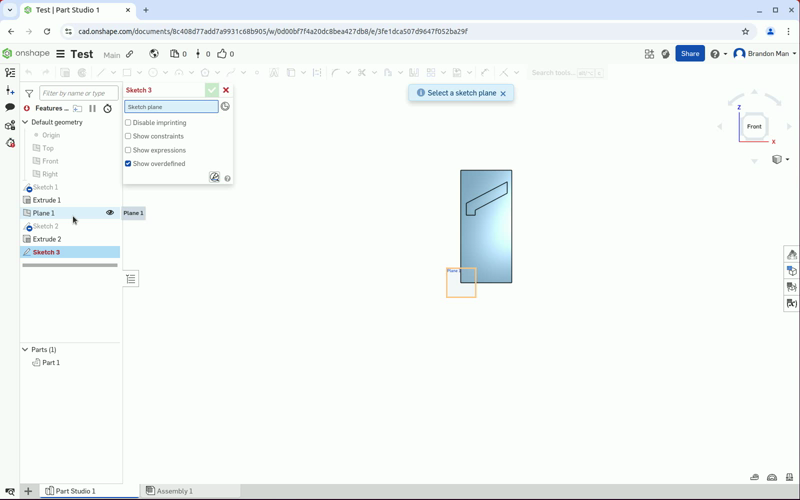
click(73, 215)
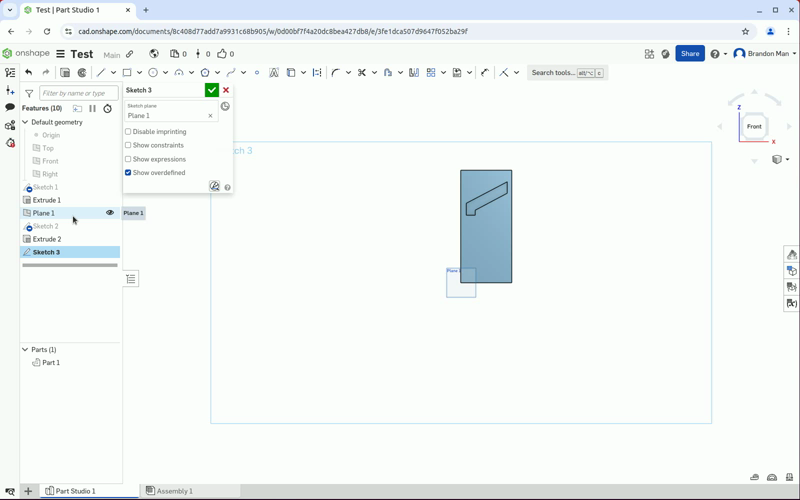
mouse_move(73, 352)
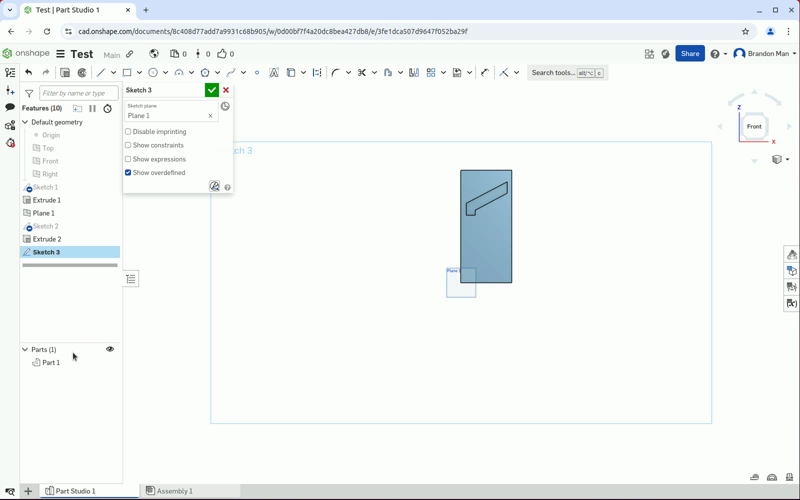
key(y)
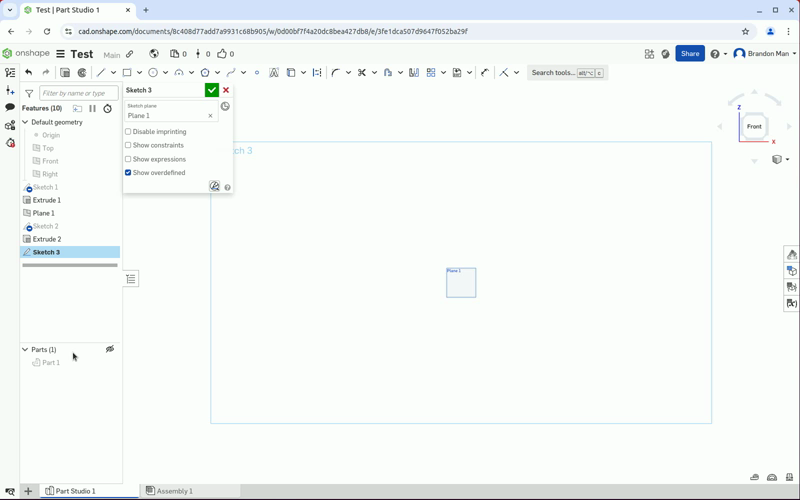
key(l)
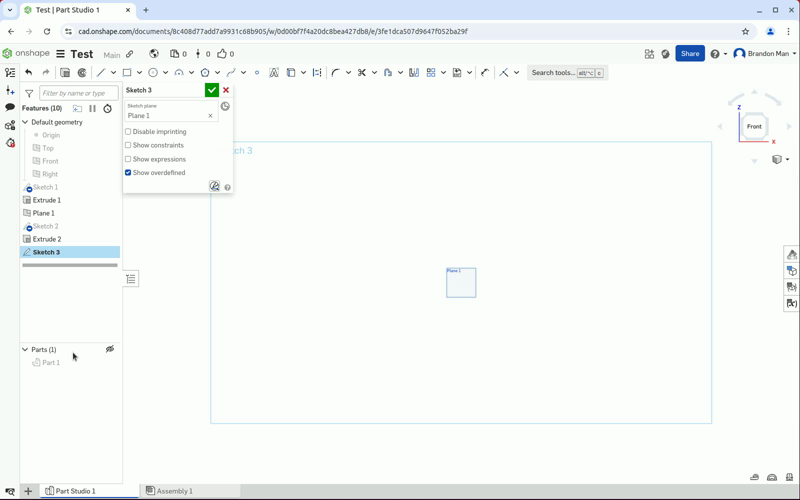
key_down(shift)
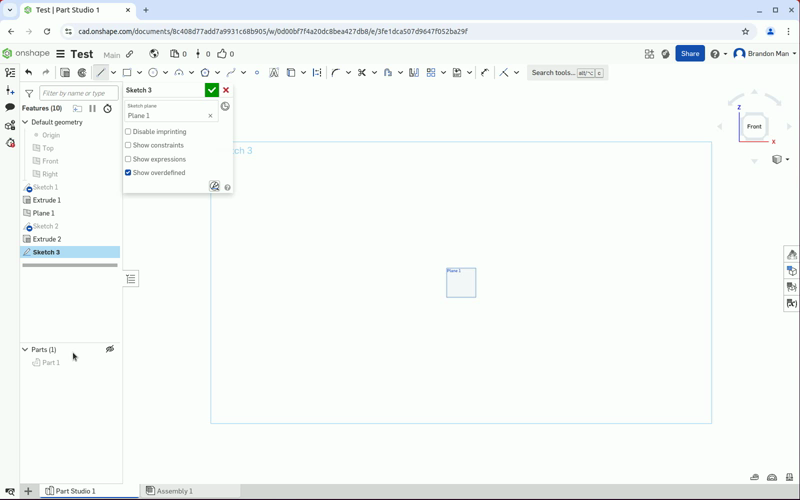
mouse_move(466, 238)
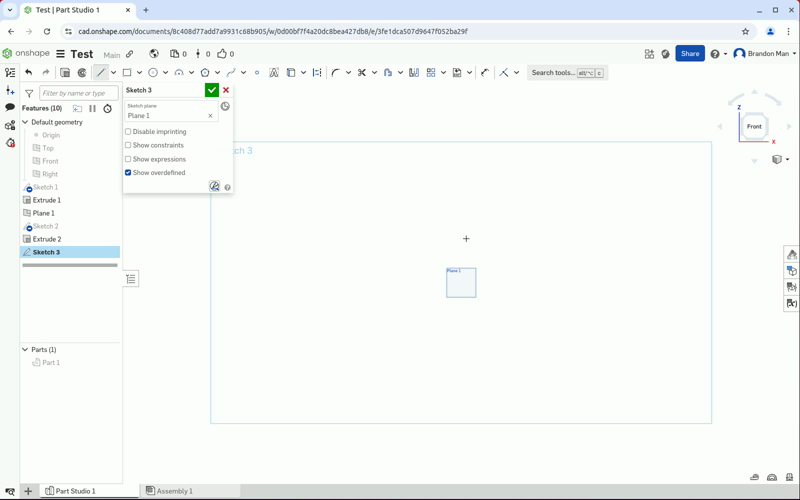
click(466, 238)
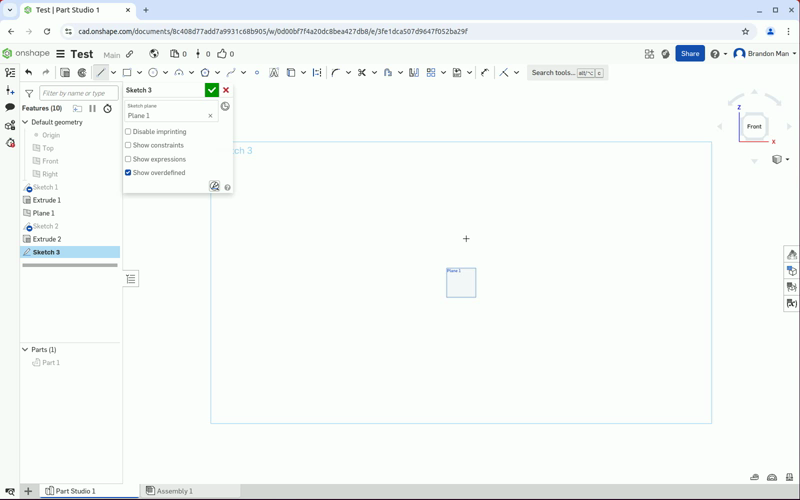
key_up(shift)
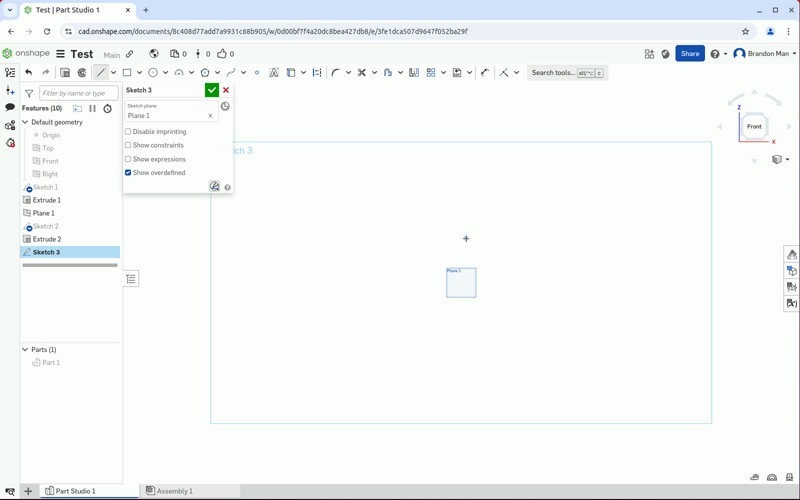
key_down(shift)
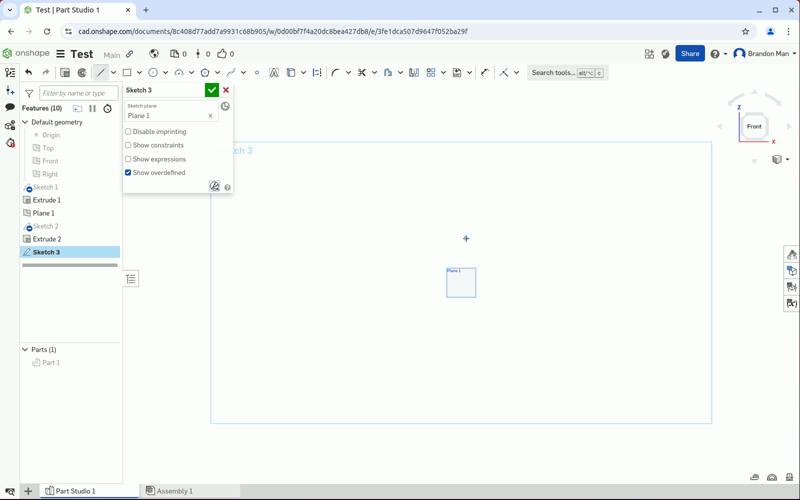
mouse_move(496, 238)
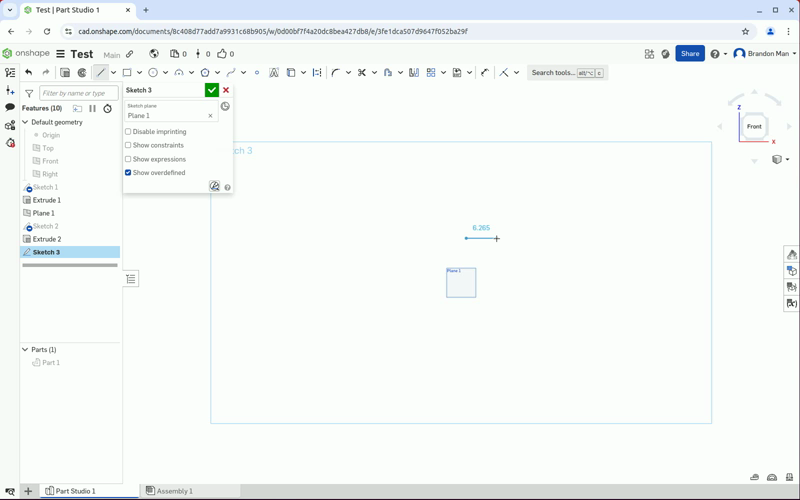
mouse_move(475, 238)
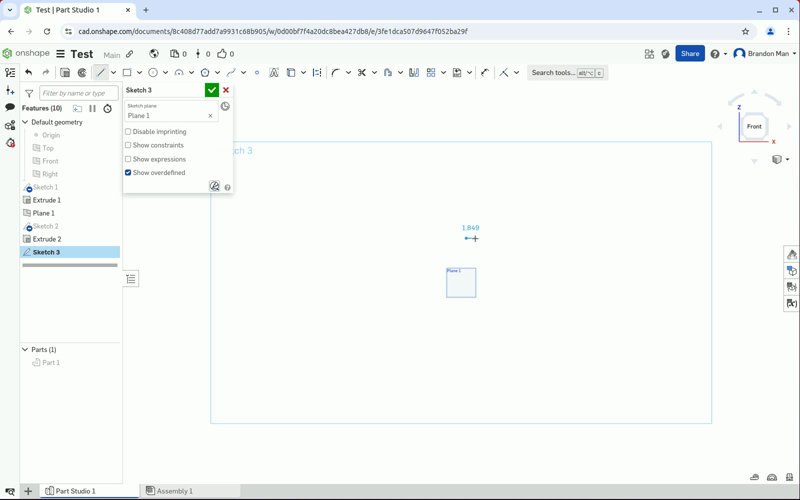
click(475, 238)
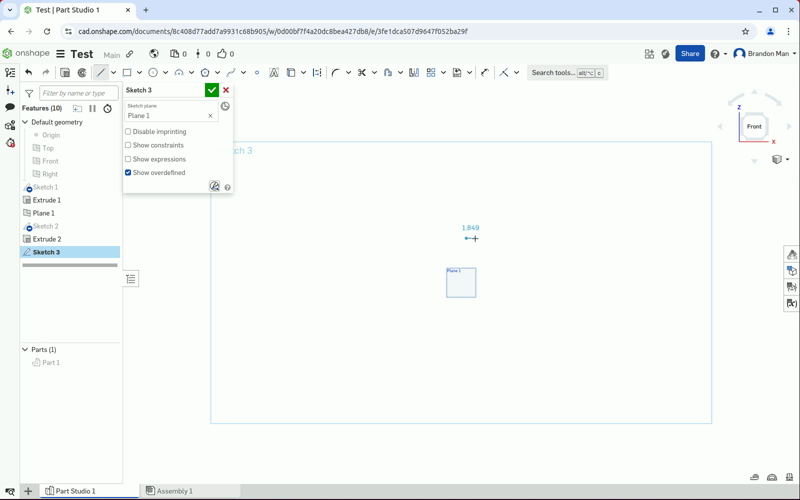
key_up(shift)
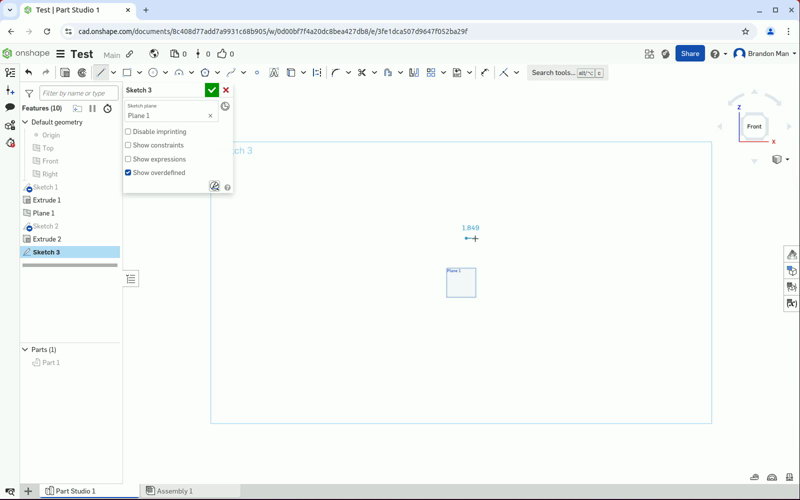
key_down(shift)
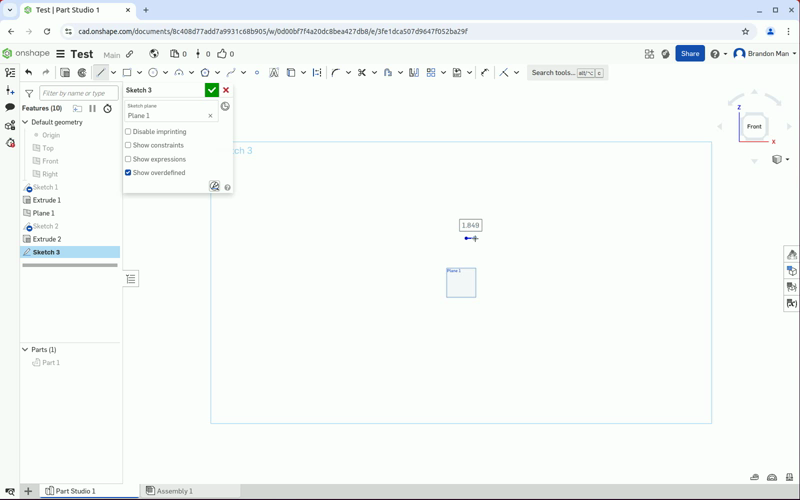
mouse_move(505, 238)
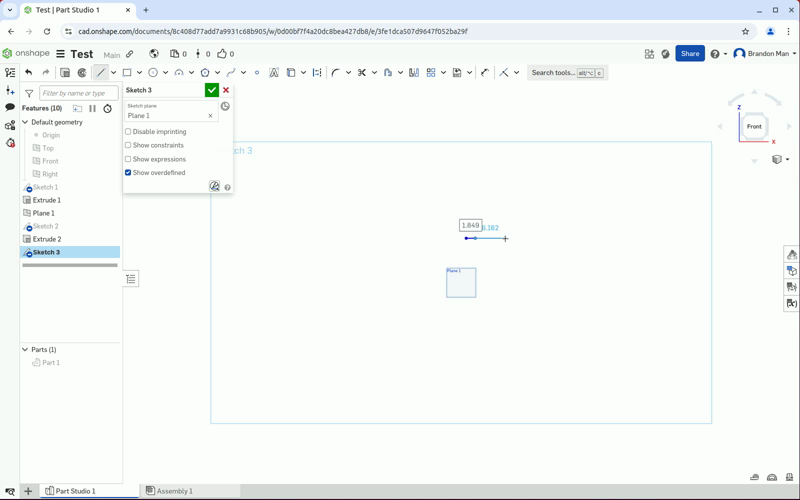
mouse_move(475, 213)
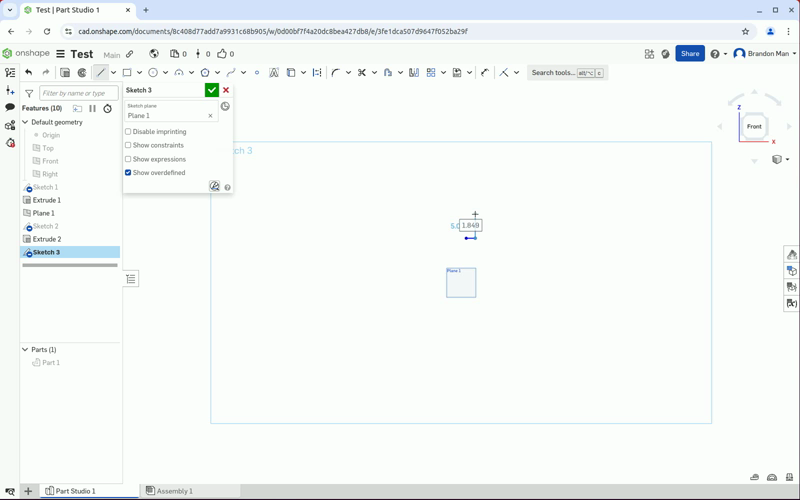
click(475, 213)
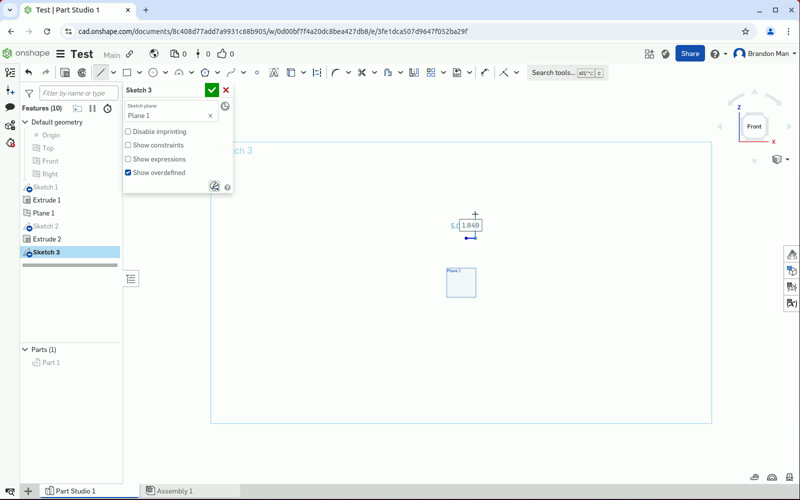
key_up(shift)
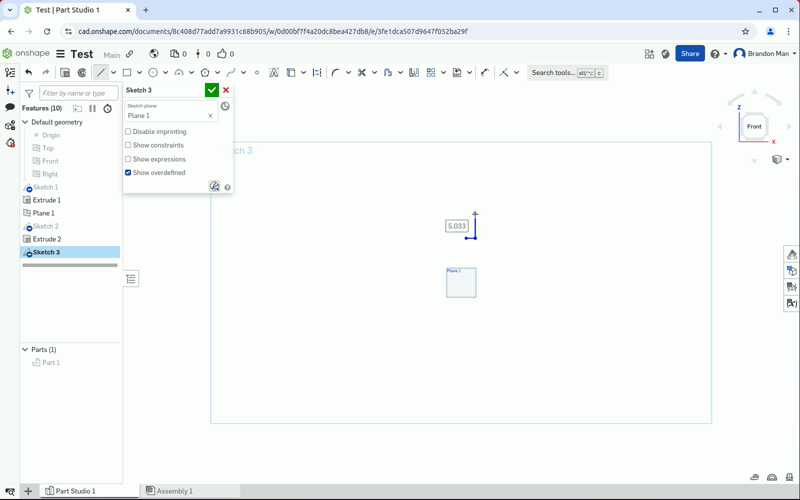
key_down(shift)
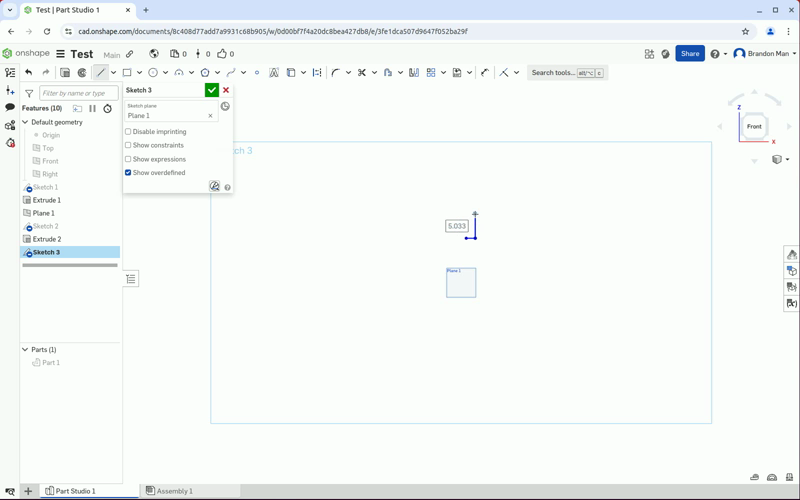
mouse_move(505, 213)
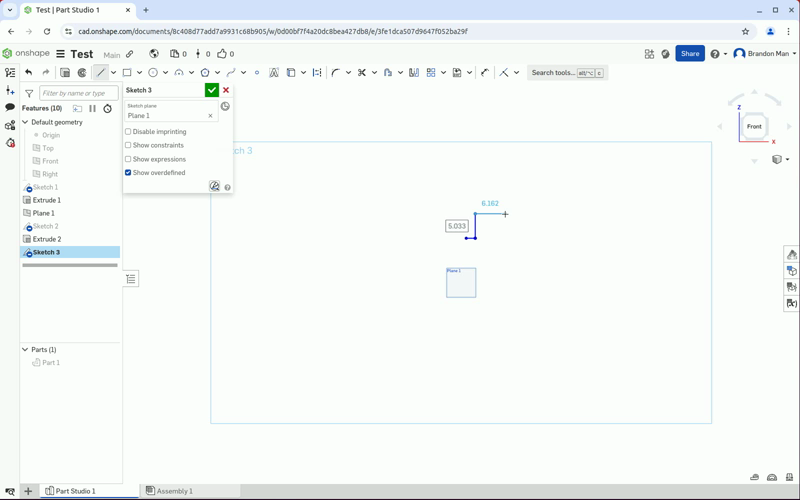
mouse_move(466, 213)
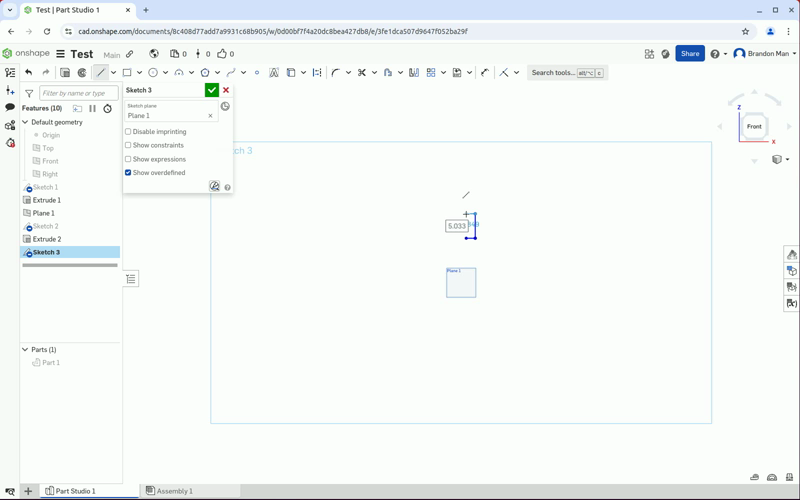
click(466, 213)
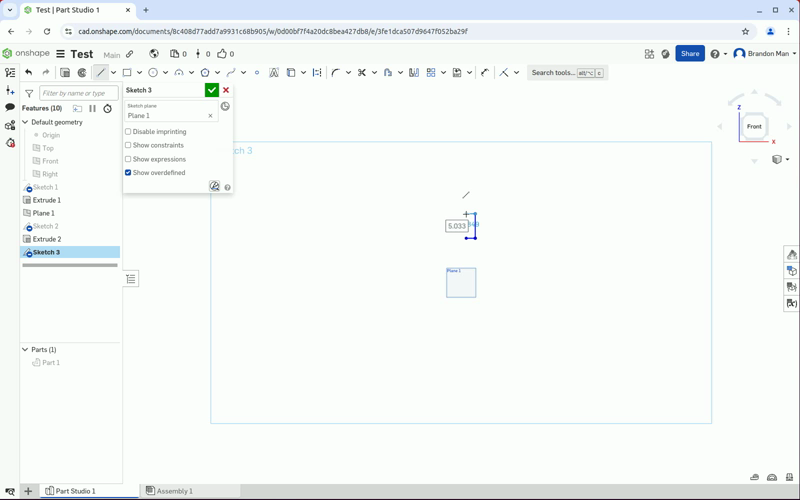
key_up(shift)
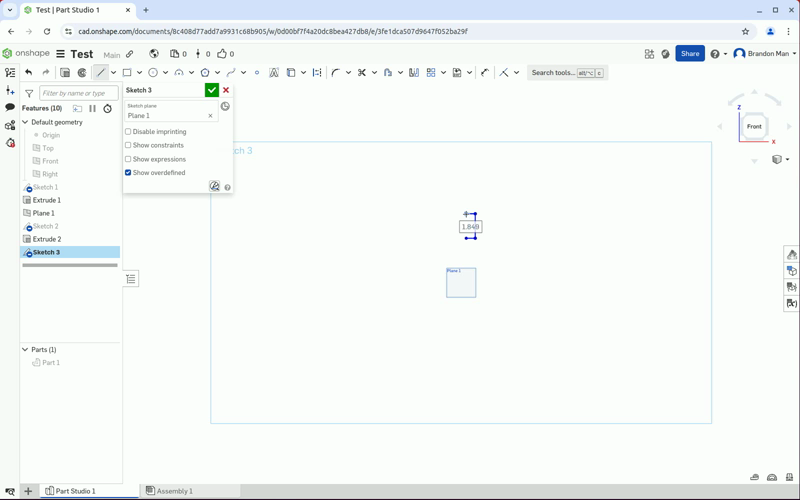
mouse_move(496, 213)
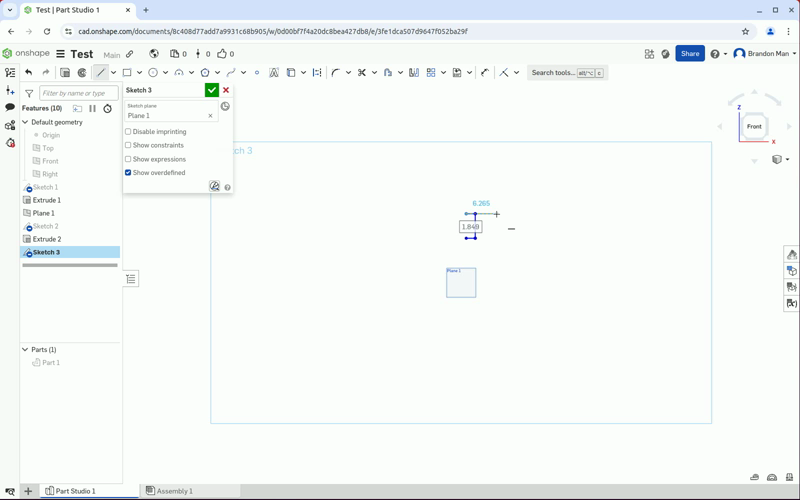
key_down(shift)
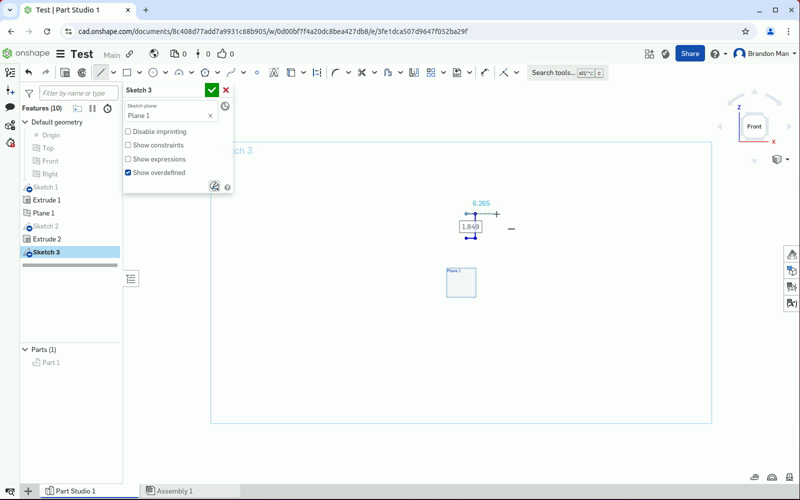
mouse_move(466, 238)
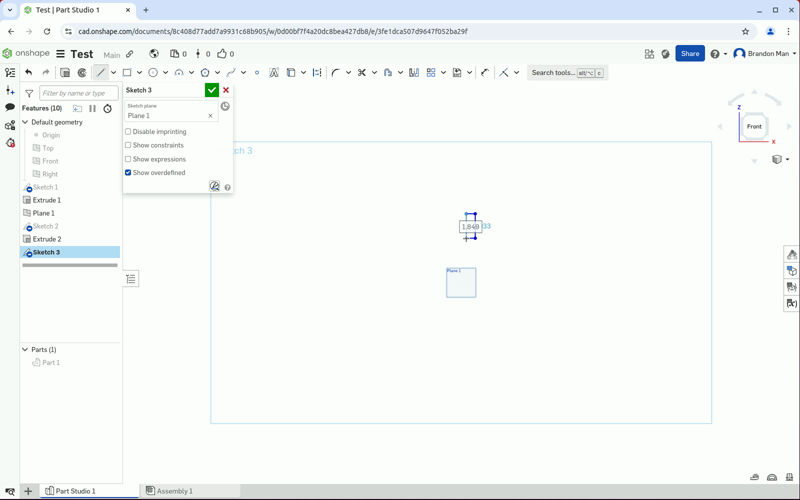
key_up(shift)
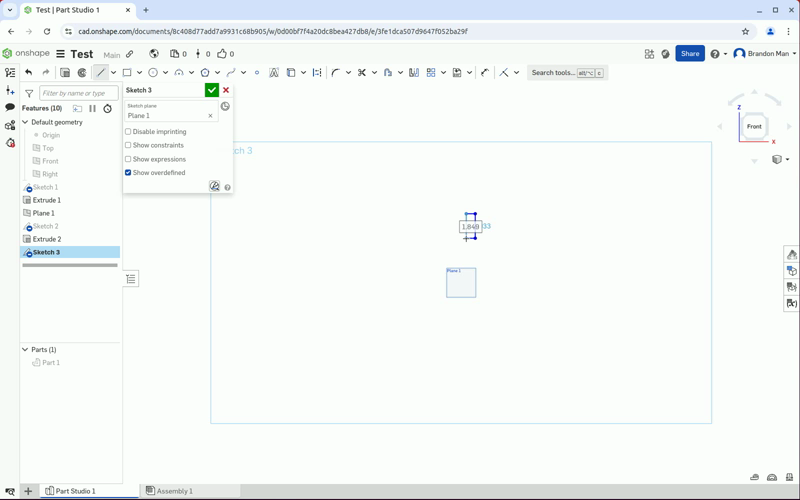
click(466, 238)
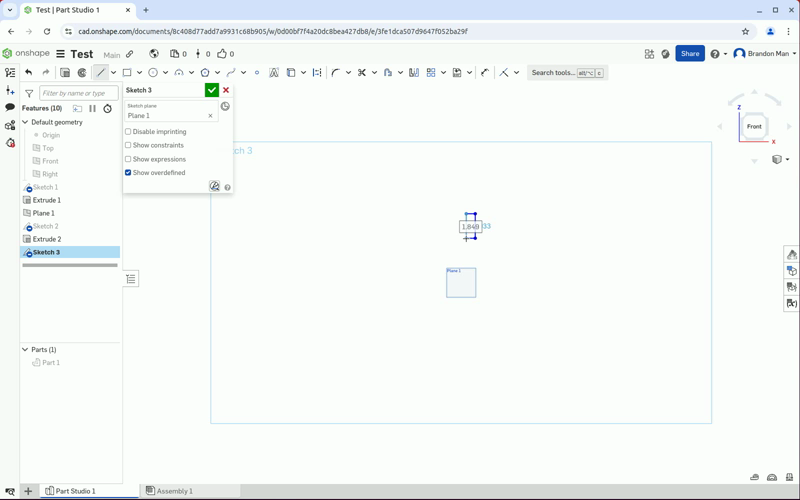
key(esc)
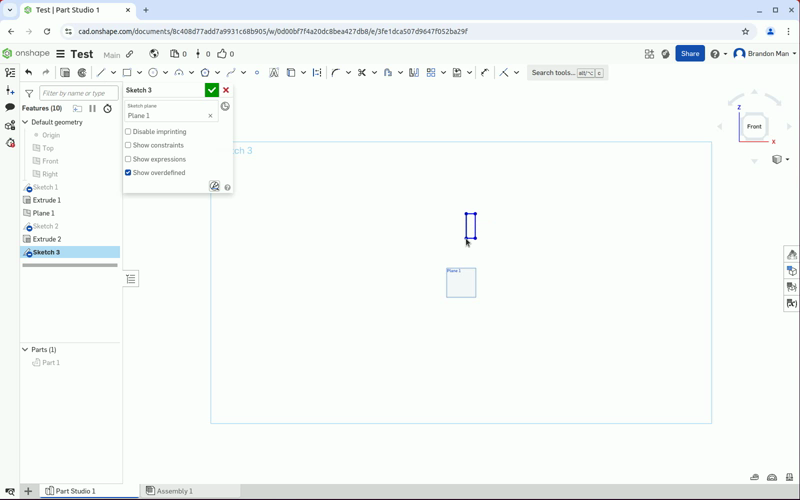
mouse_move(470, 229)
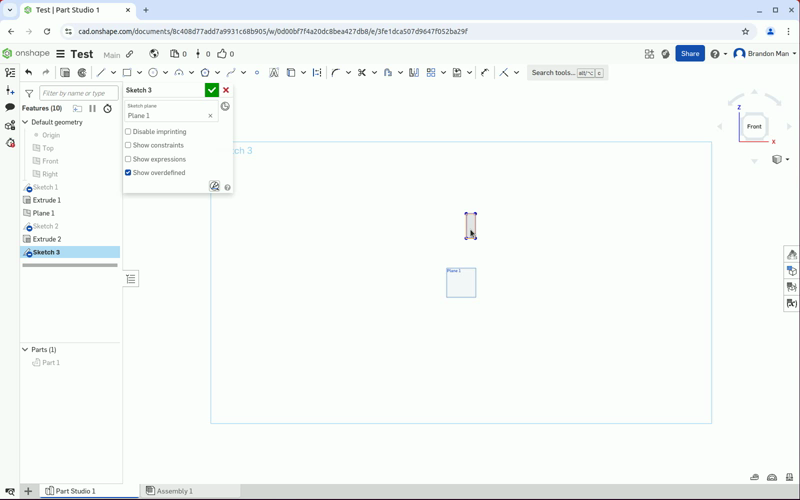
scroll(6)
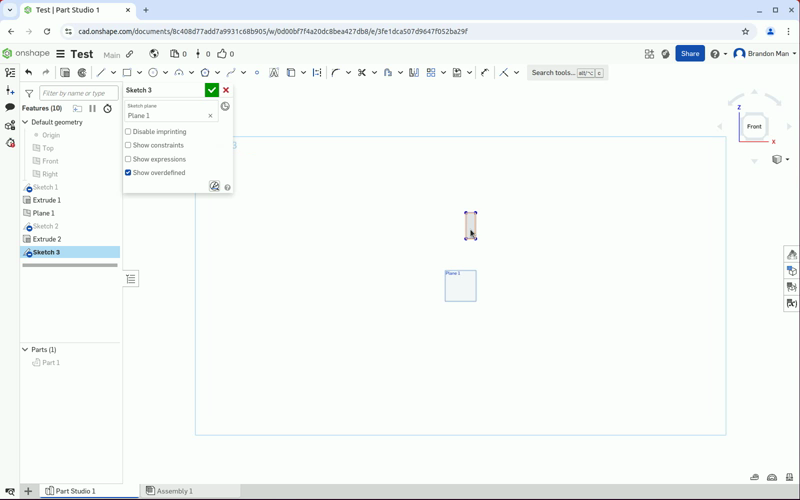
scroll(6)
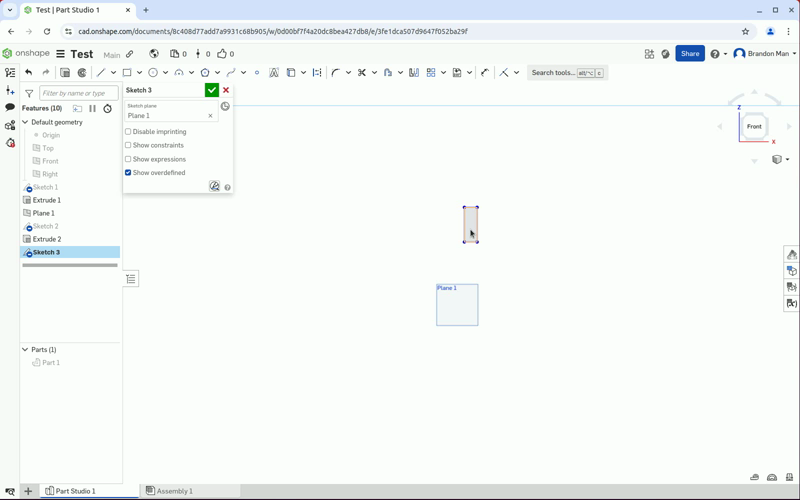
scroll(6)
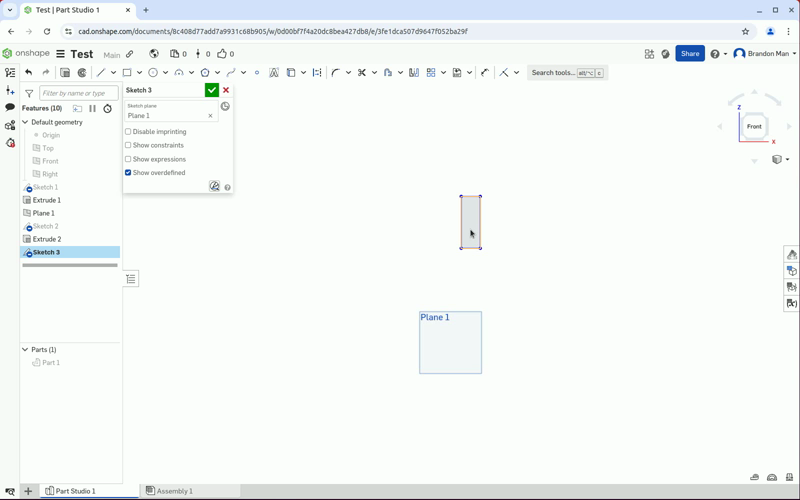
scroll(6)
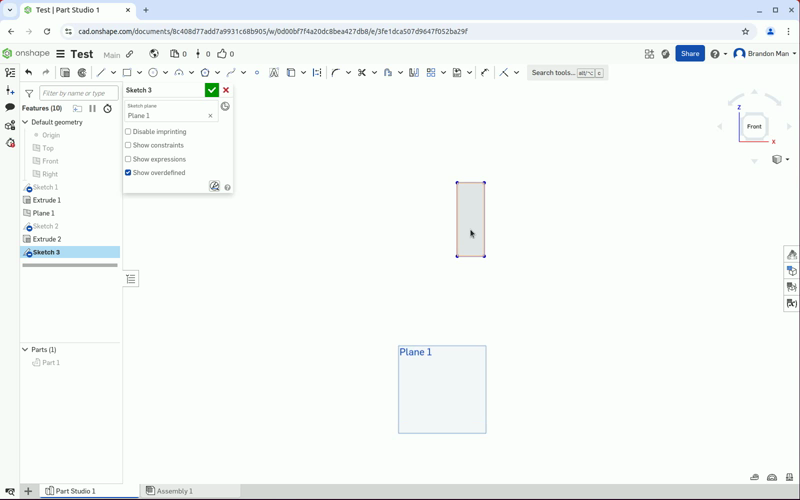
scroll(6)
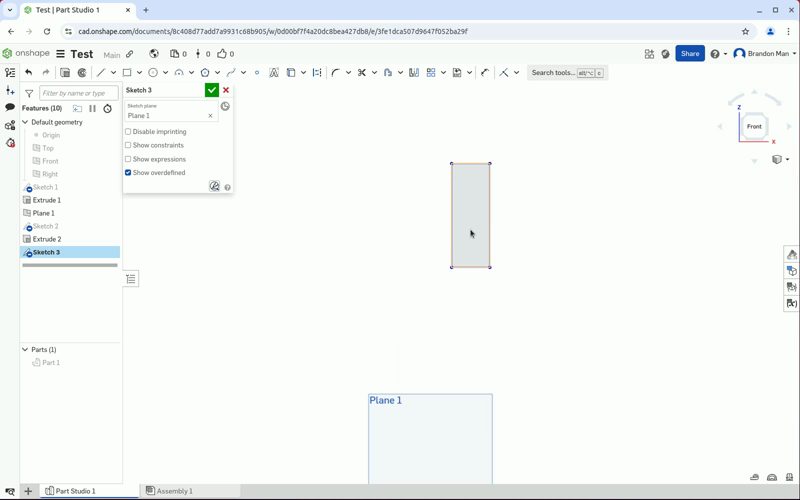
scroll(6)
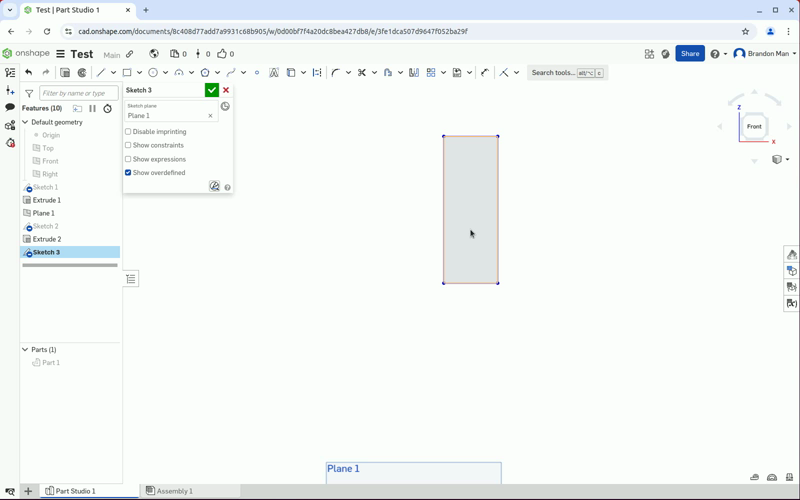
scroll(6)
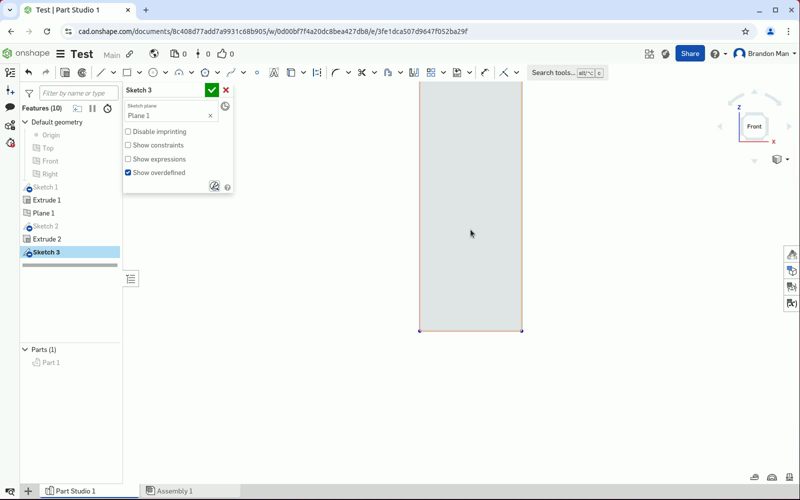
click(470, 229)
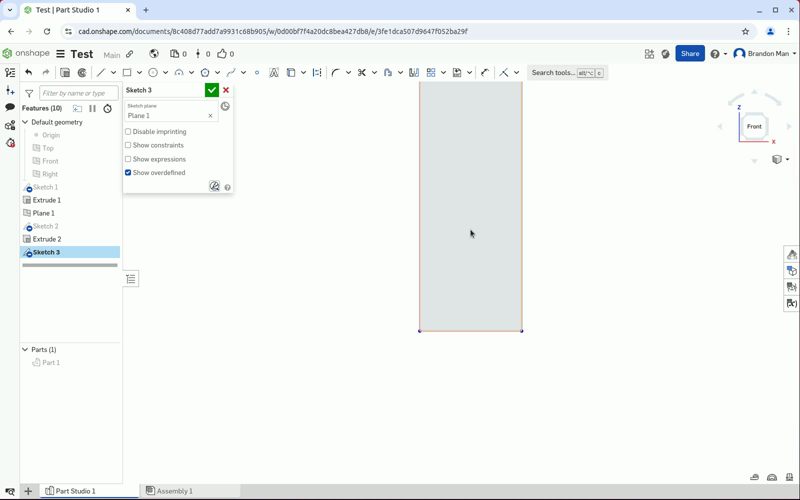
scroll(-6)
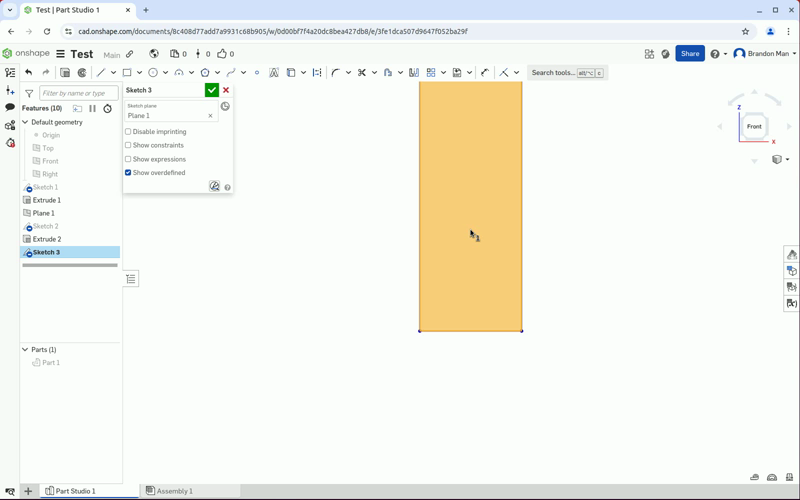
scroll(-6)
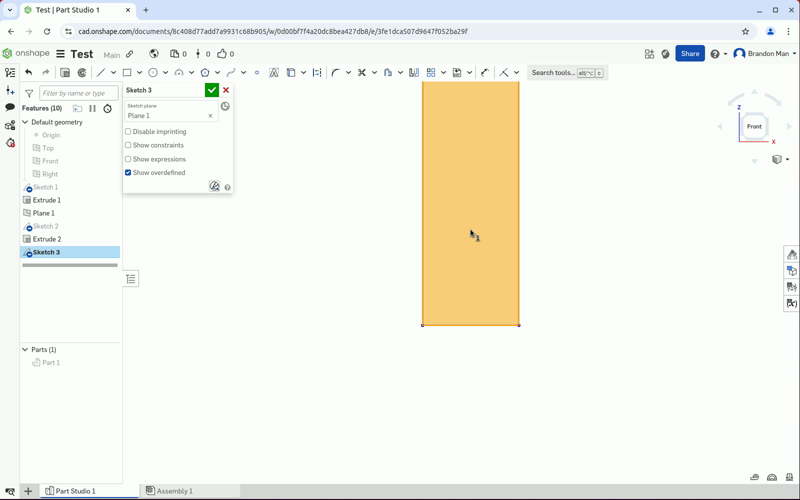
scroll(-6)
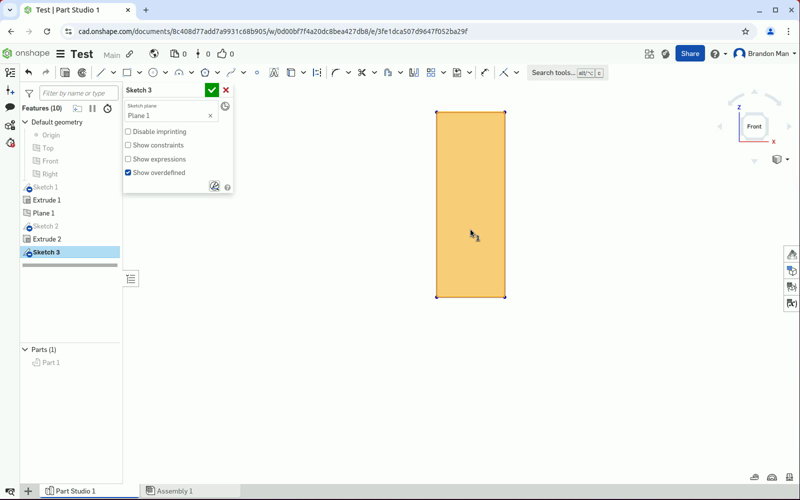
scroll(-6)
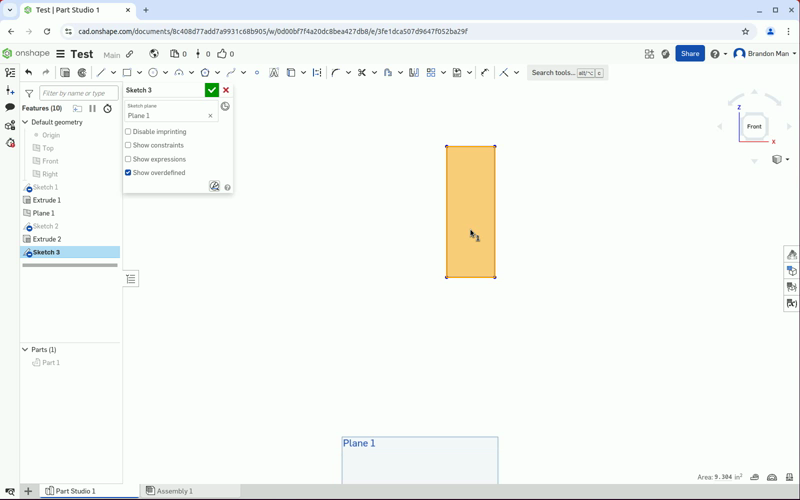
scroll(-6)
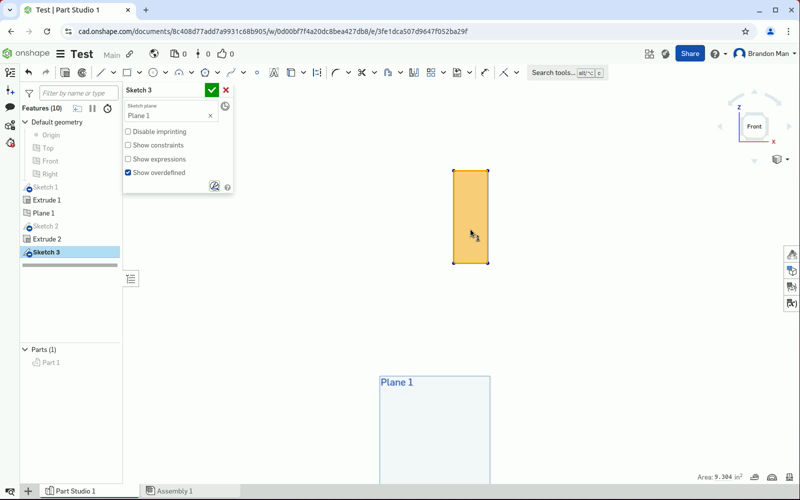
scroll(-6)
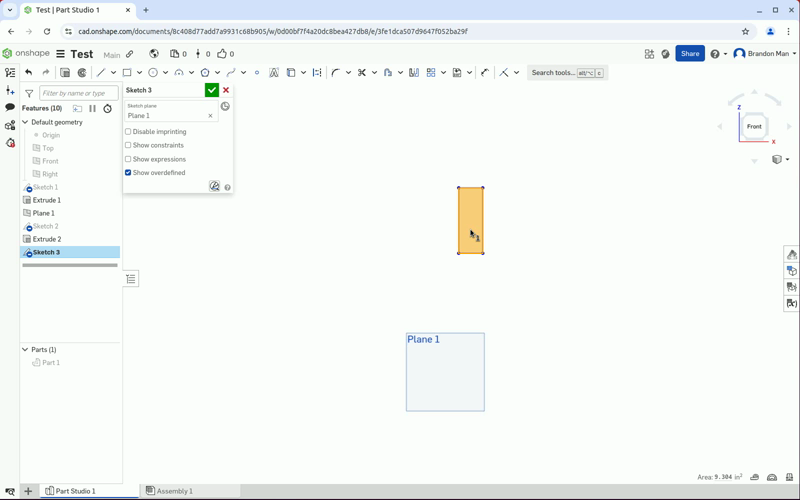
scroll(-6)
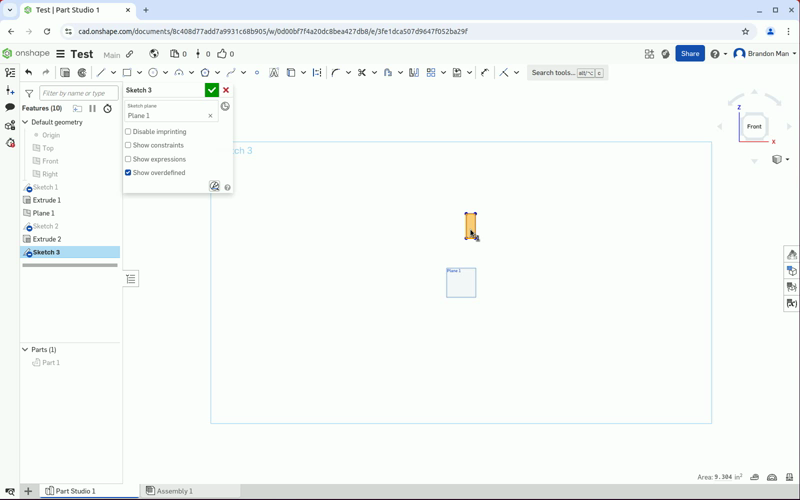
mouse_move(73, 352)
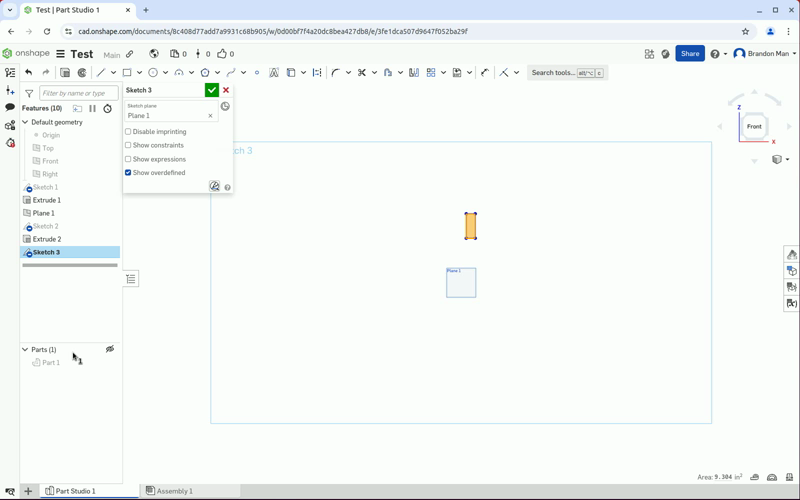
key(shift+y)
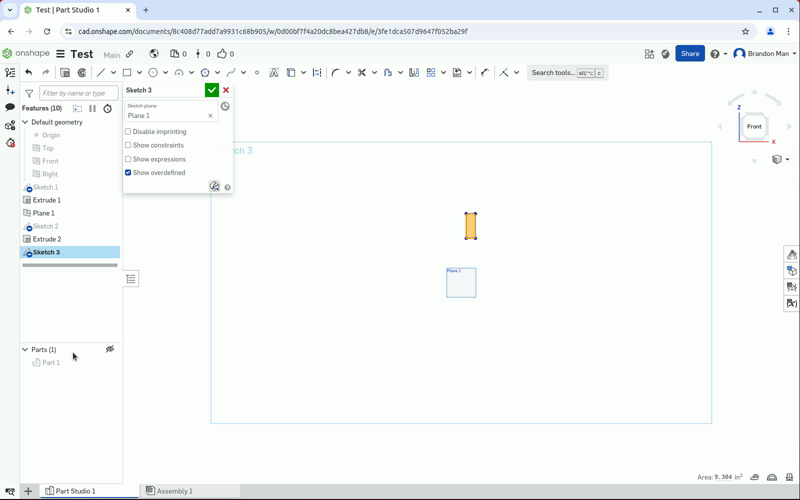
key(shift+e)
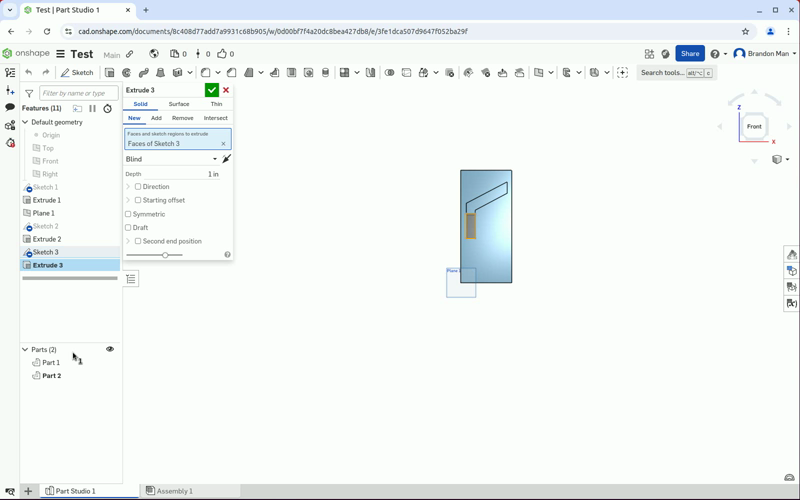
mouse_move(143, 106)
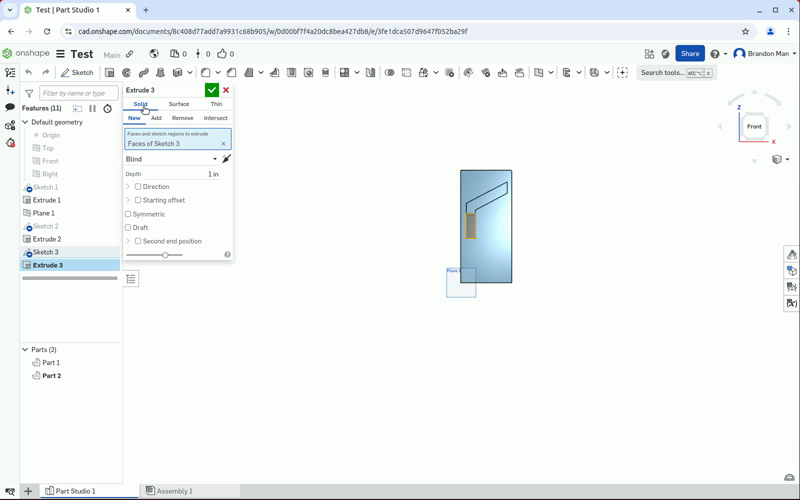
click(143, 106)
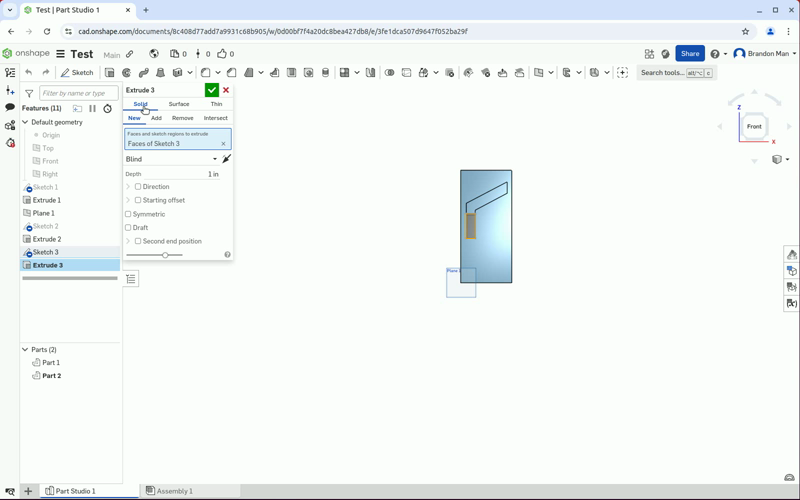
mouse_move(186, 120)
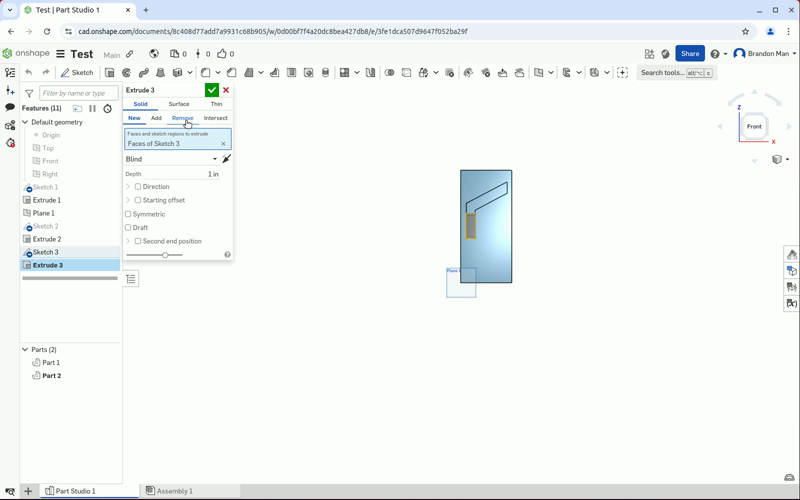
click(186, 120)
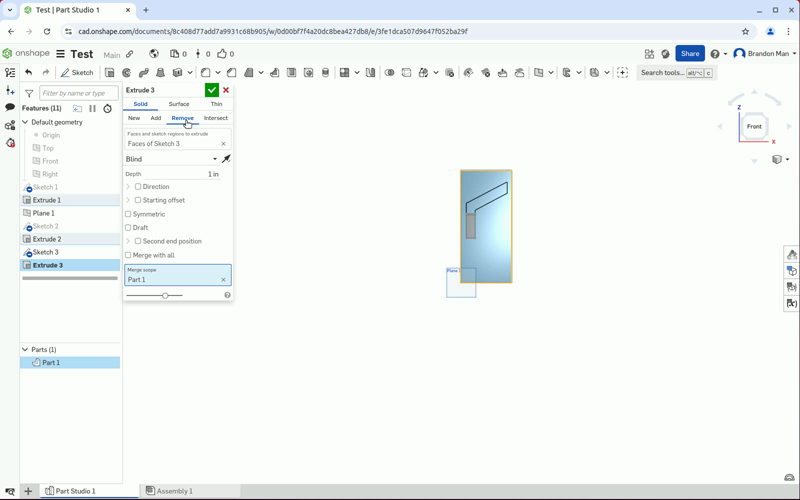
key(tab, 4)
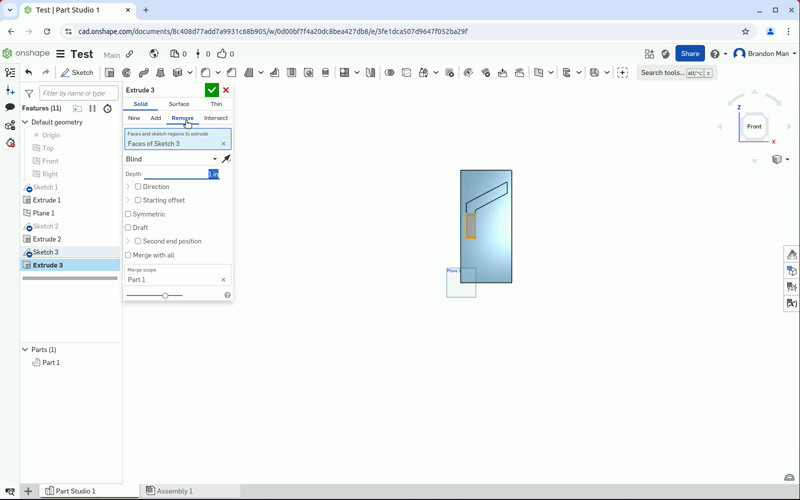
text(0.241)
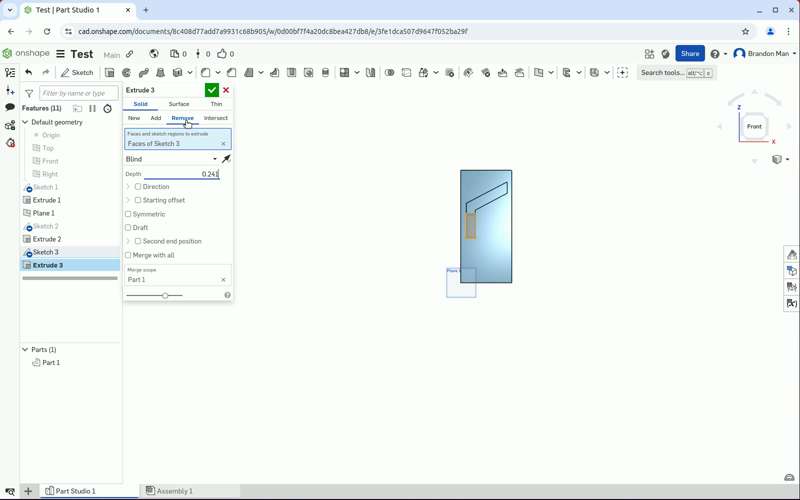
key(tab, 6)
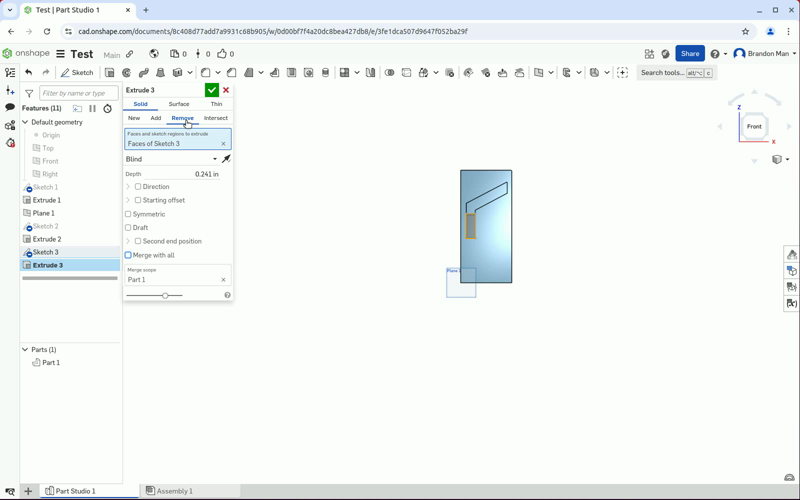
key(space)
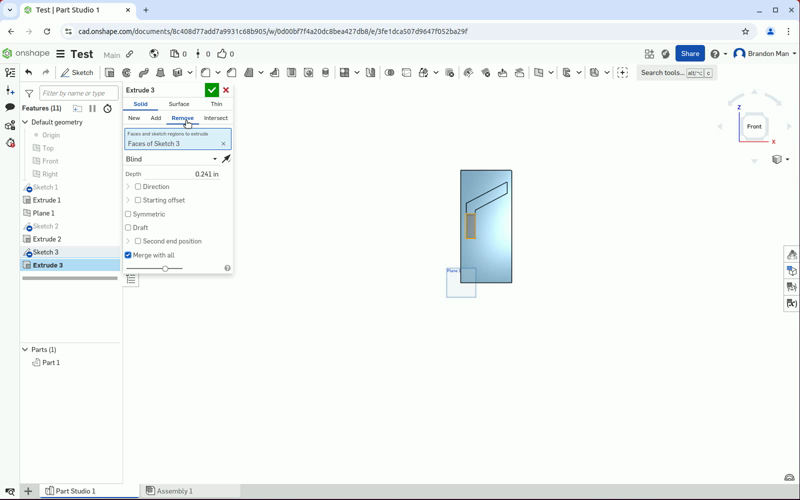
key(enter)
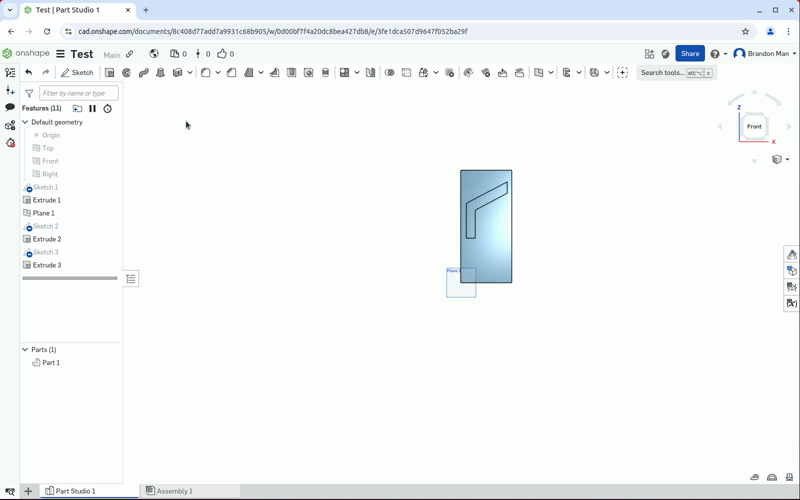
key(shift+h)
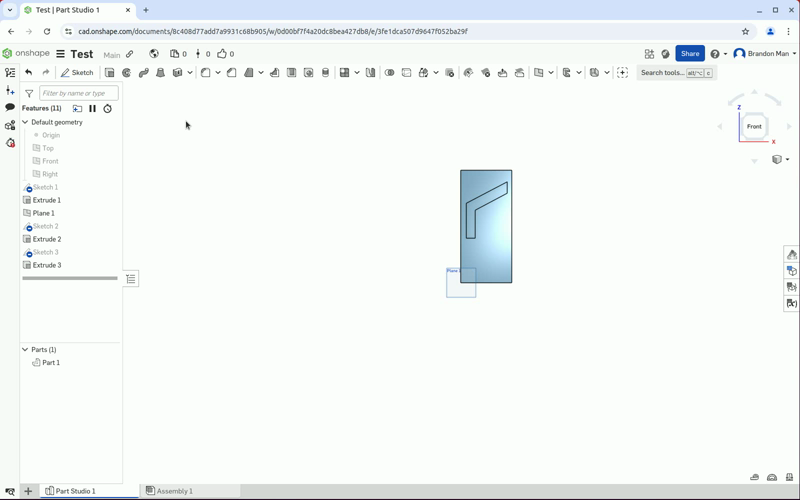
key(shift+h)
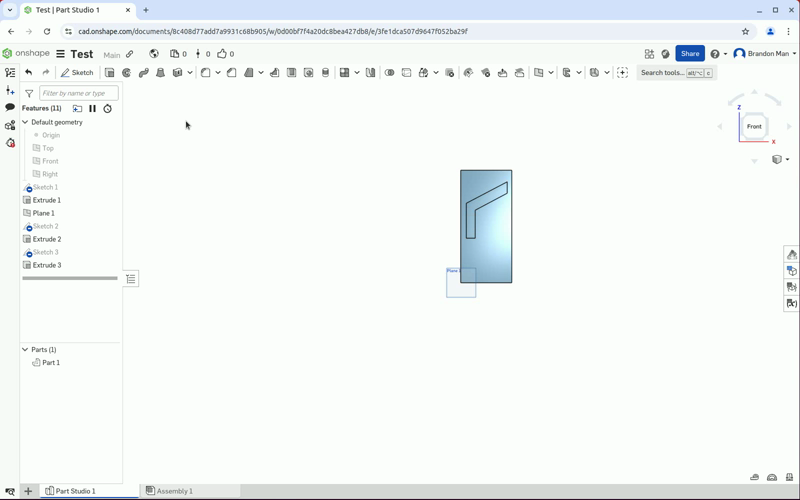
mouse_move(73, 189)
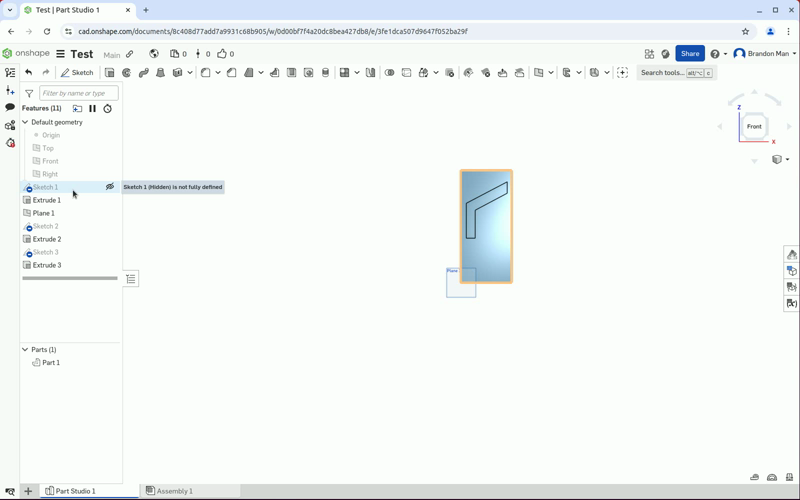
click(73, 189)
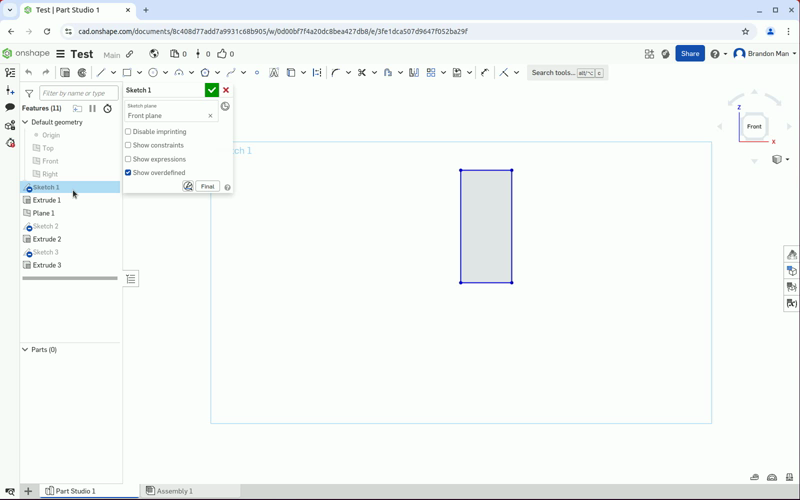
mouse_move(229, 92)
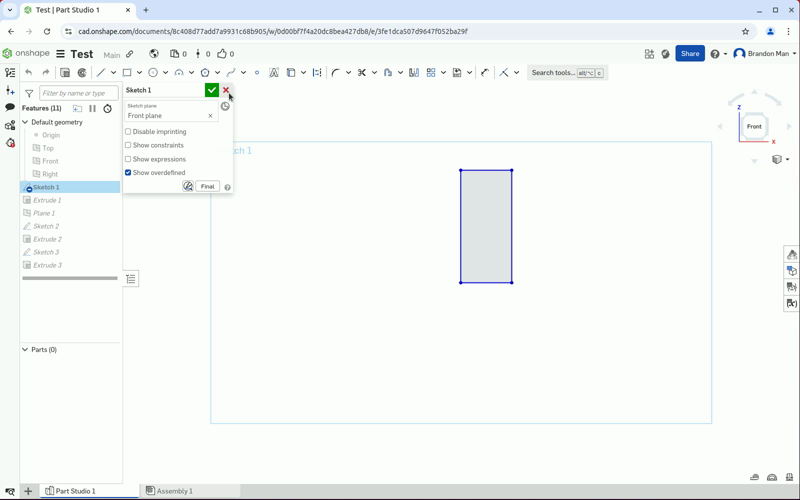
click(229, 92)
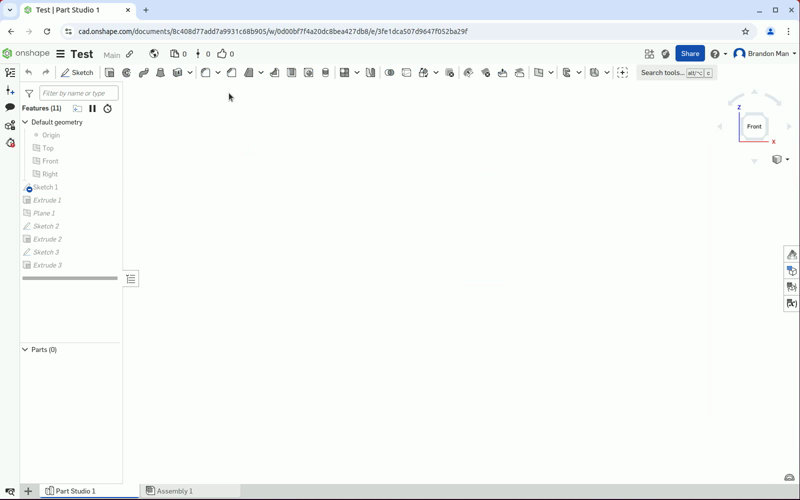
key(shift+s)
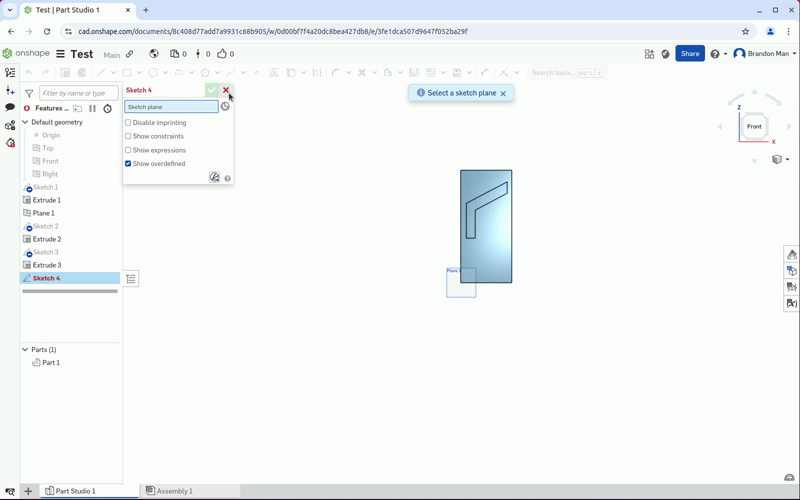
mouse_move(73, 215)
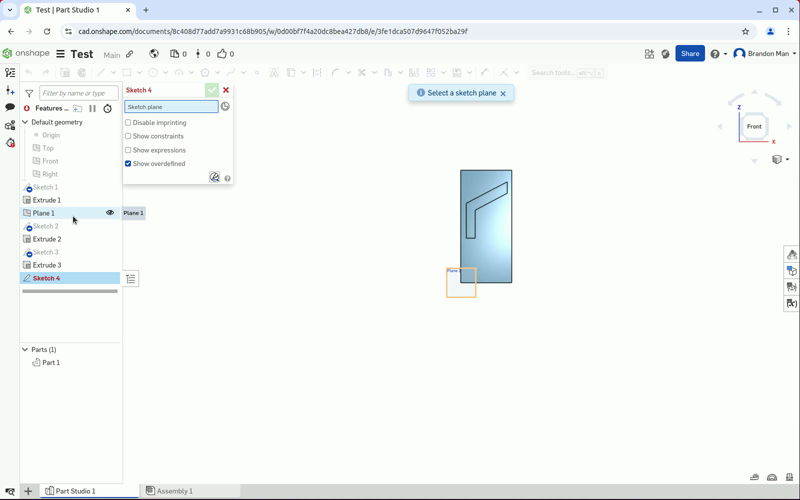
click(73, 215)
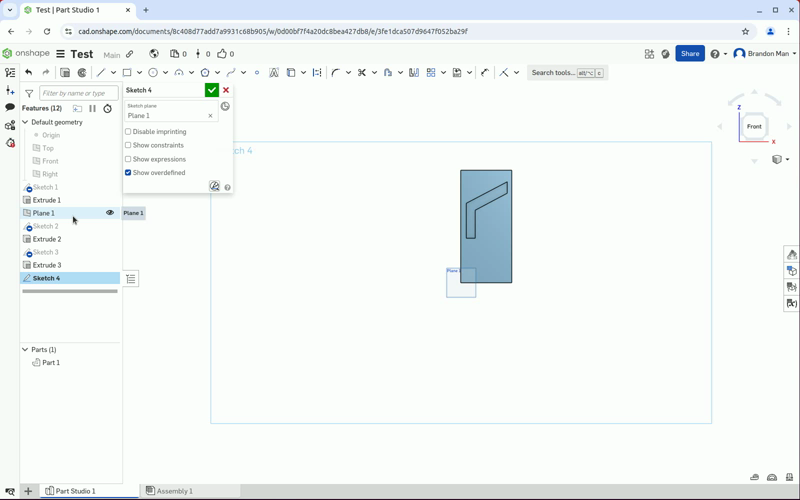
mouse_move(73, 352)
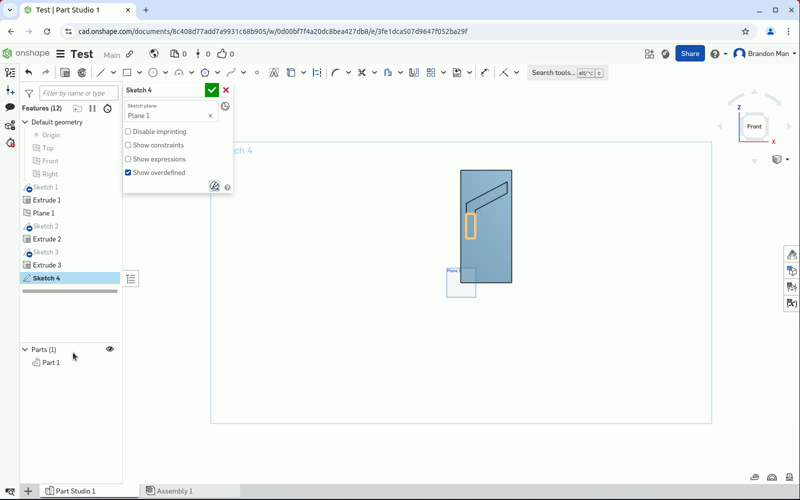
key(y)
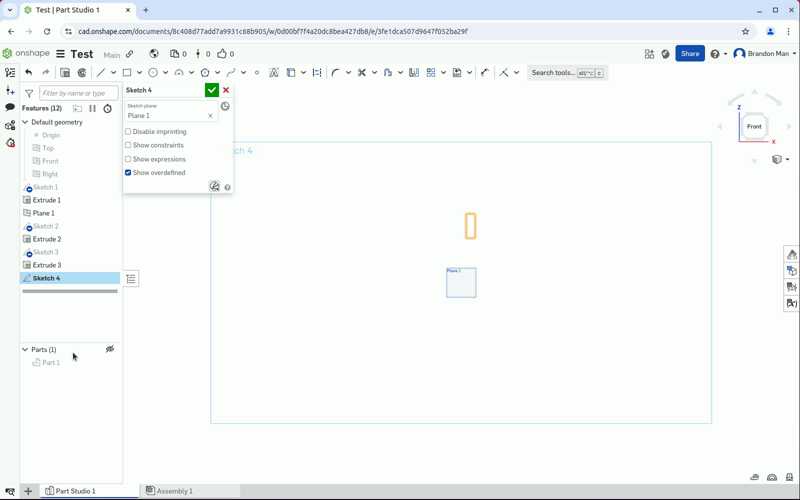
key(l)
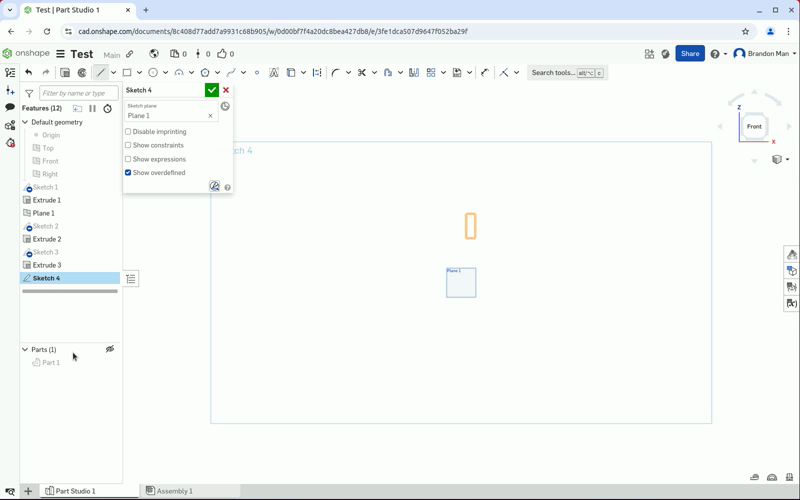
key_down(shift)
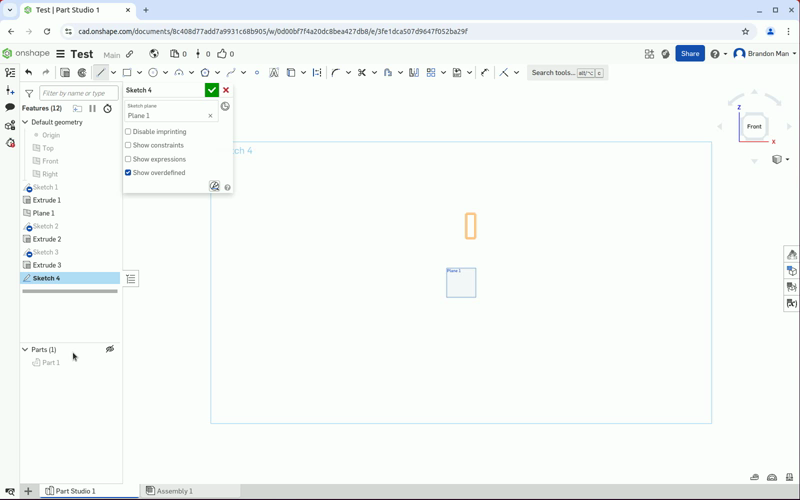
mouse_move(466, 197)
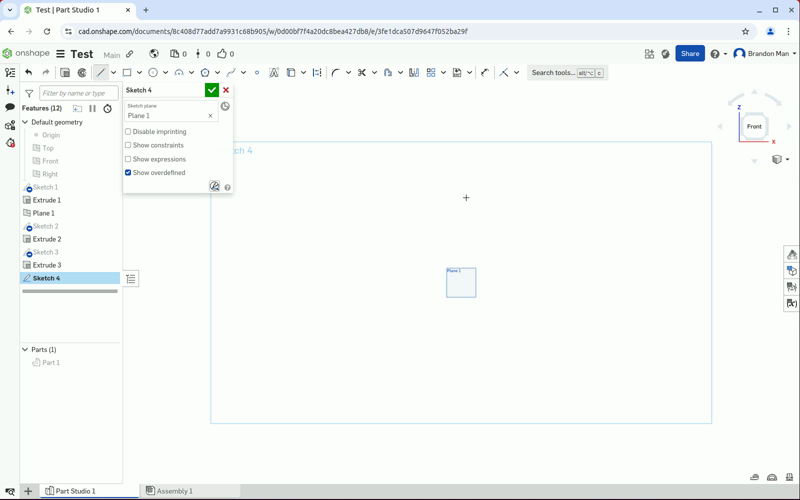
click(466, 197)
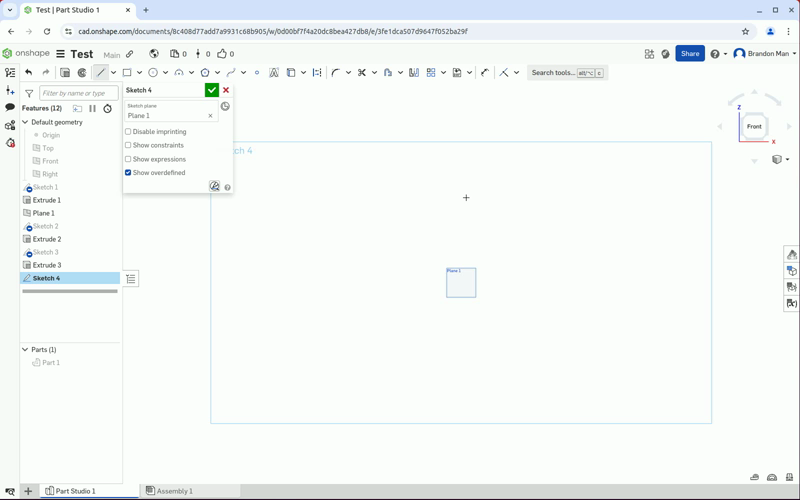
key_up(shift)
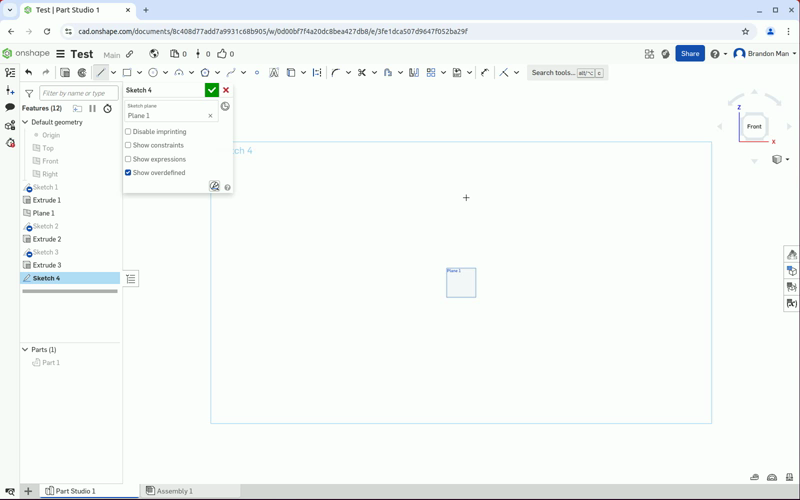
key_down(shift)
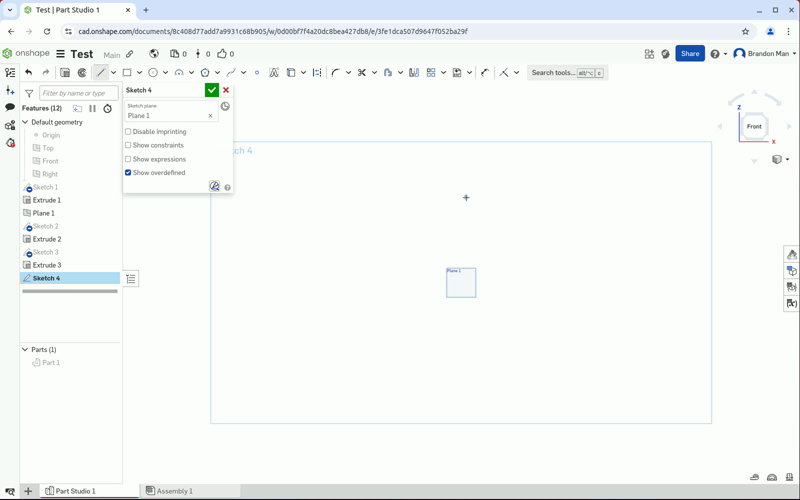
mouse_move(496, 197)
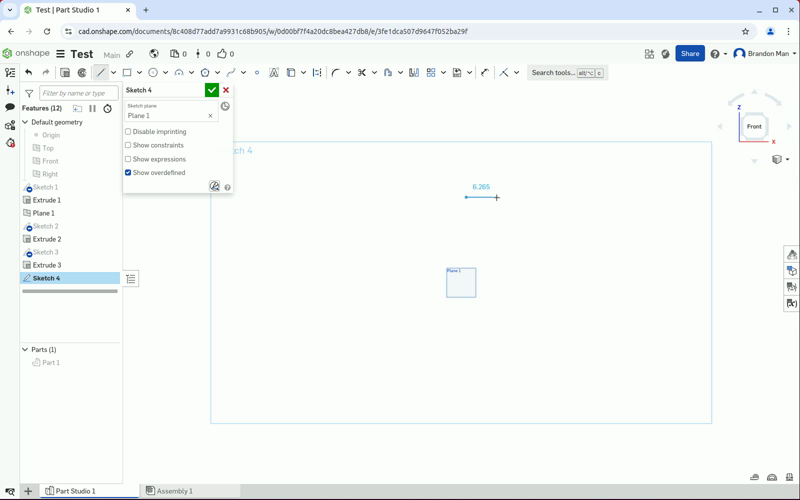
mouse_move(507, 175)
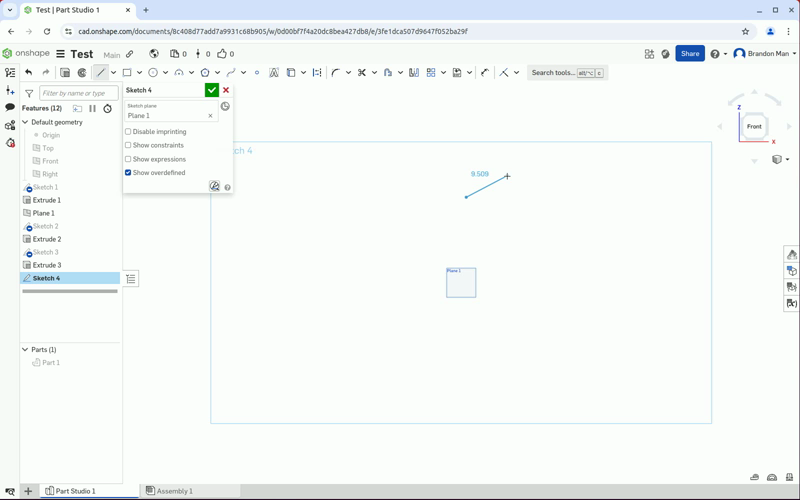
click(507, 175)
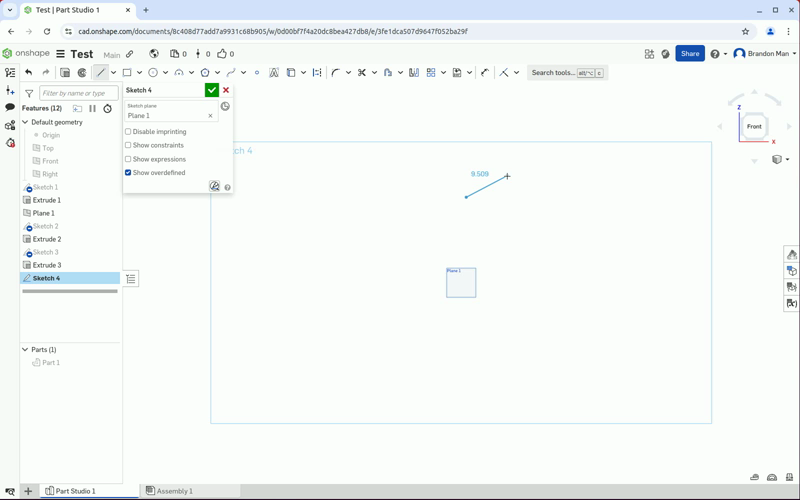
key_up(shift)
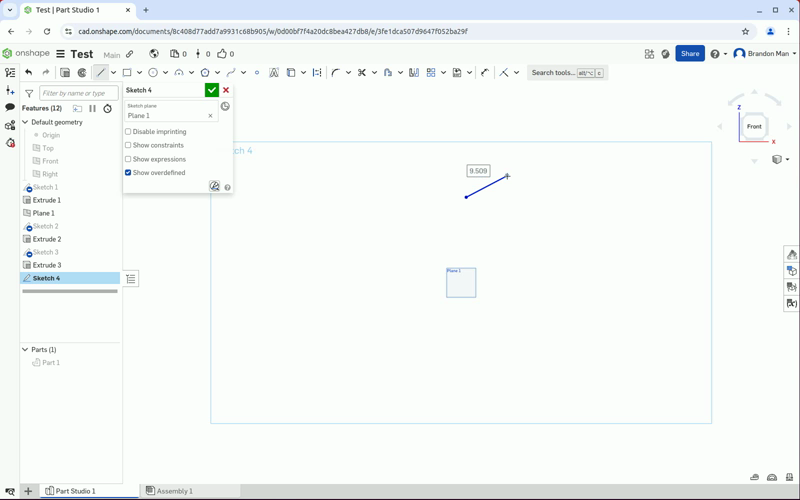
key_down(shift)
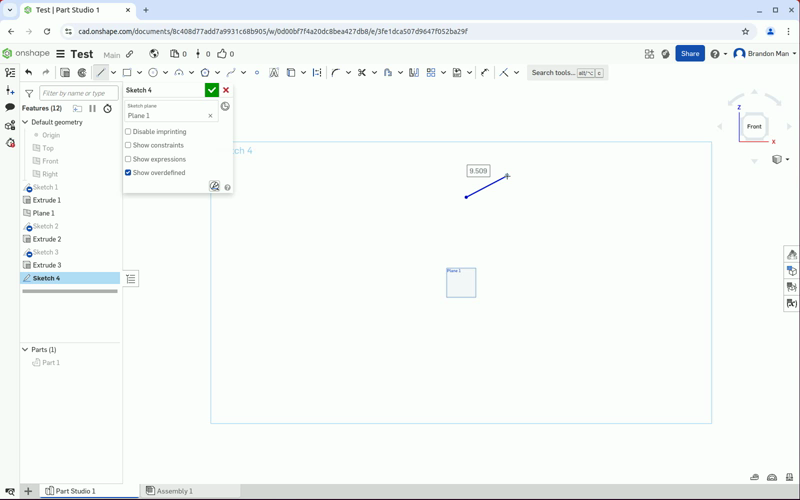
mouse_move(537, 175)
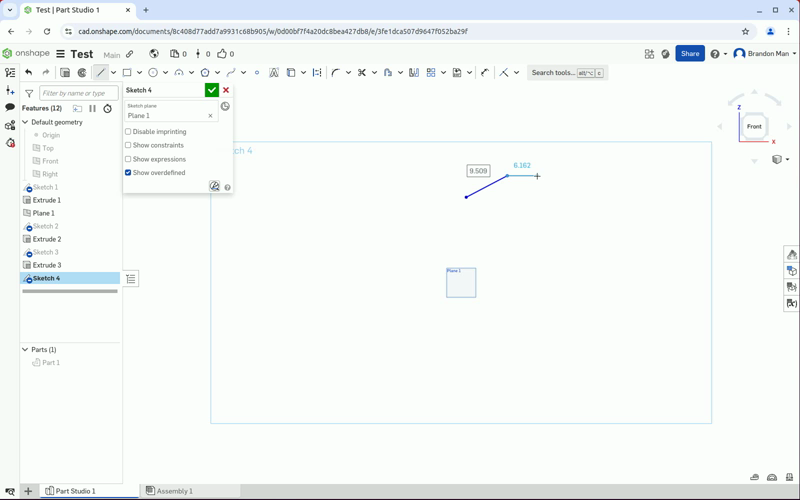
mouse_move(466, 175)
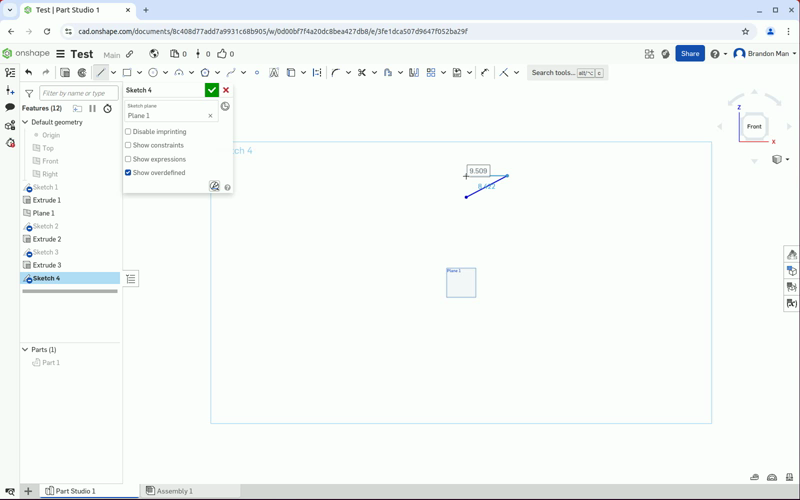
click(466, 175)
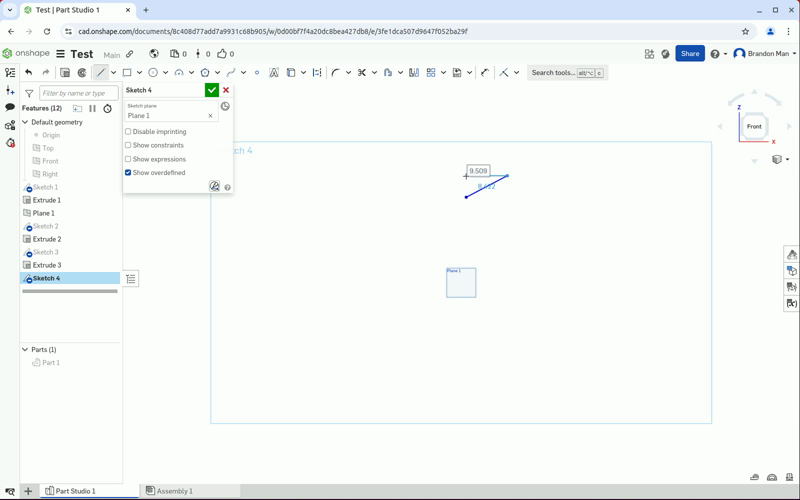
key_up(shift)
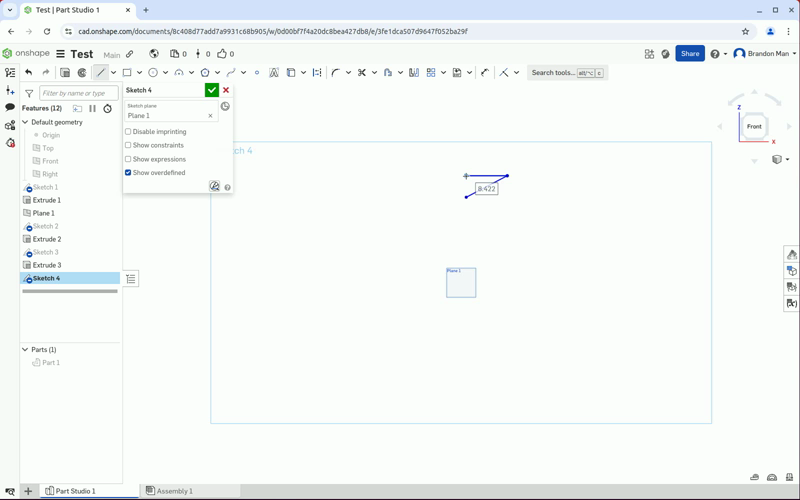
mouse_move(496, 175)
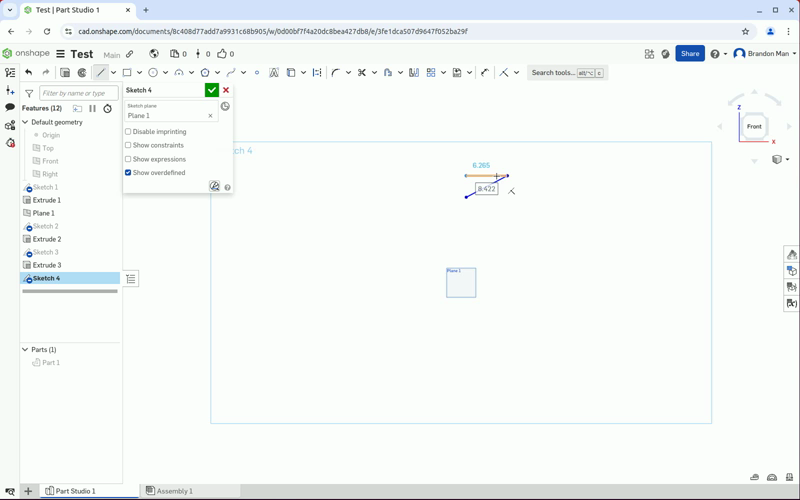
key_down(shift)
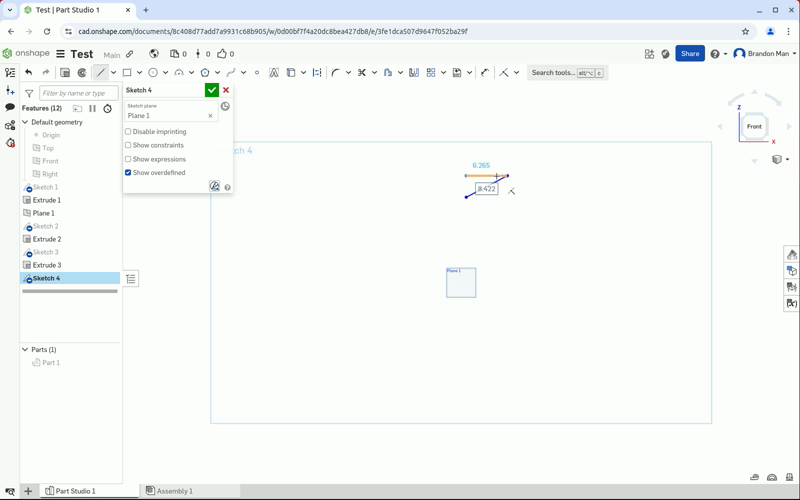
mouse_move(466, 197)
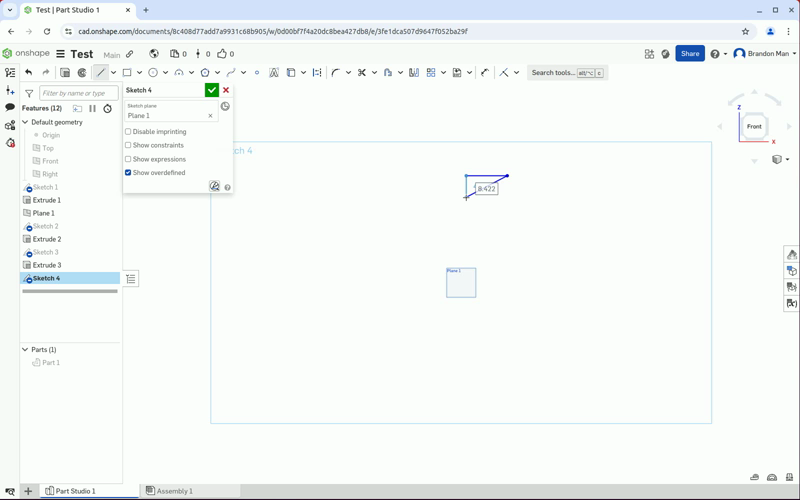
key_up(shift)
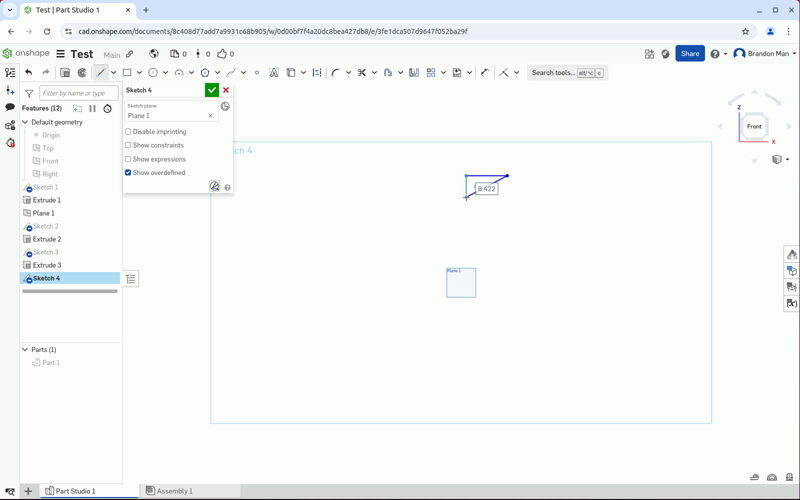
click(466, 197)
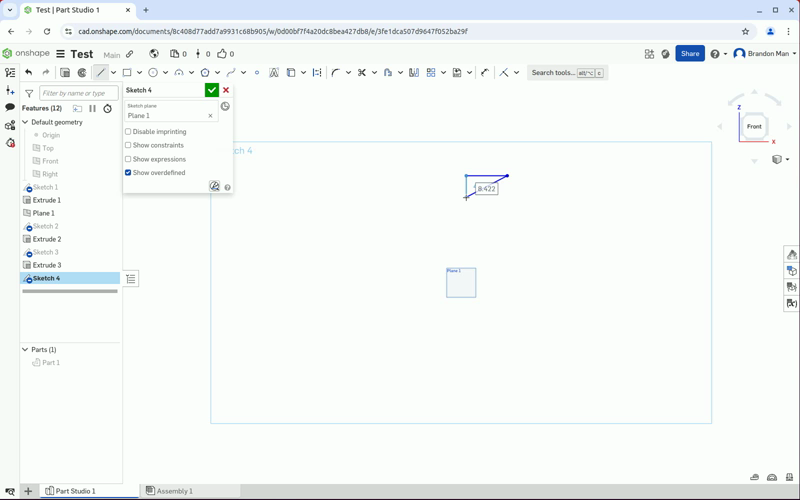
key(esc)
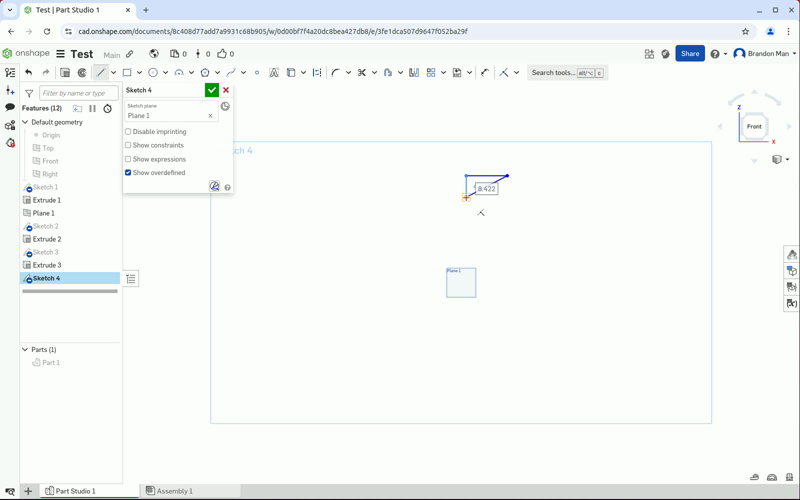
mouse_move(488, 176)
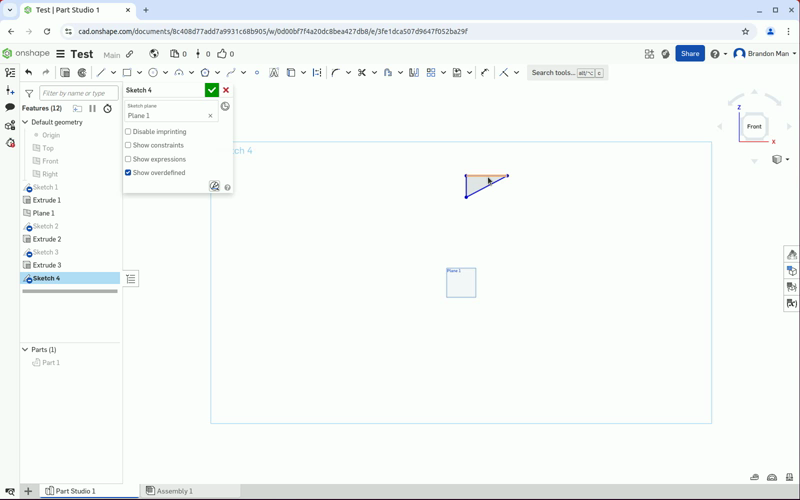
scroll(6)
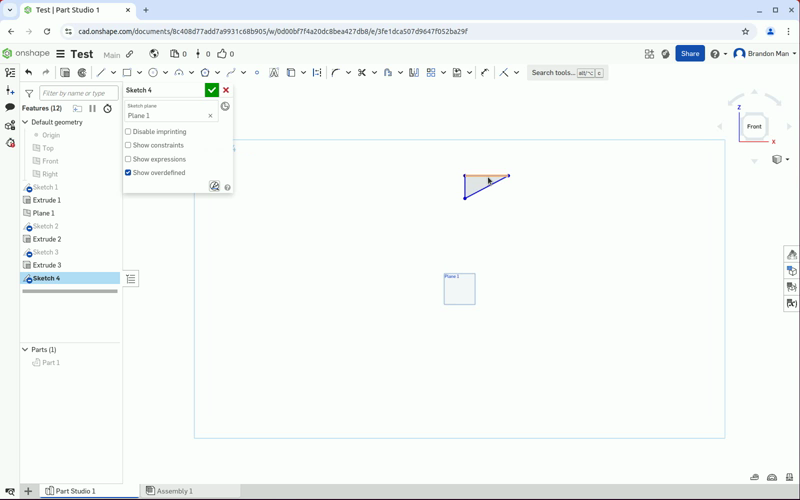
scroll(6)
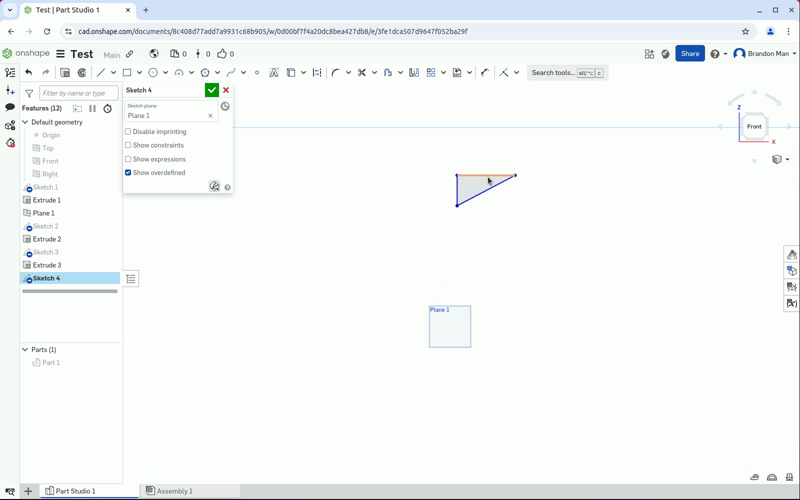
scroll(6)
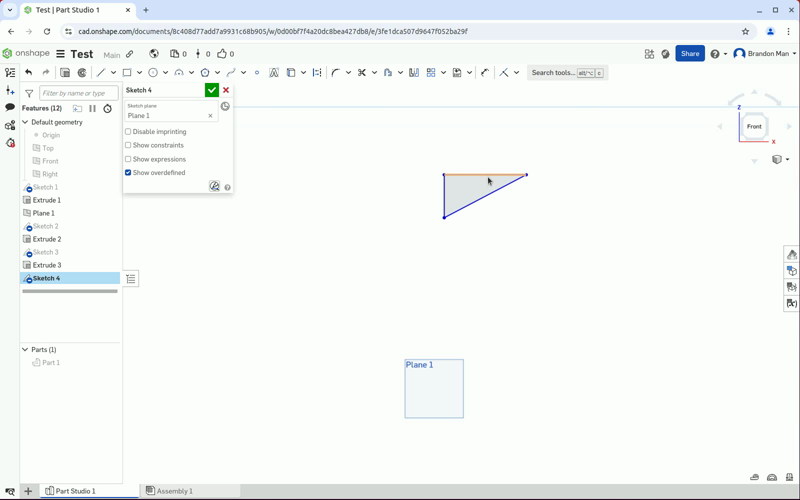
scroll(6)
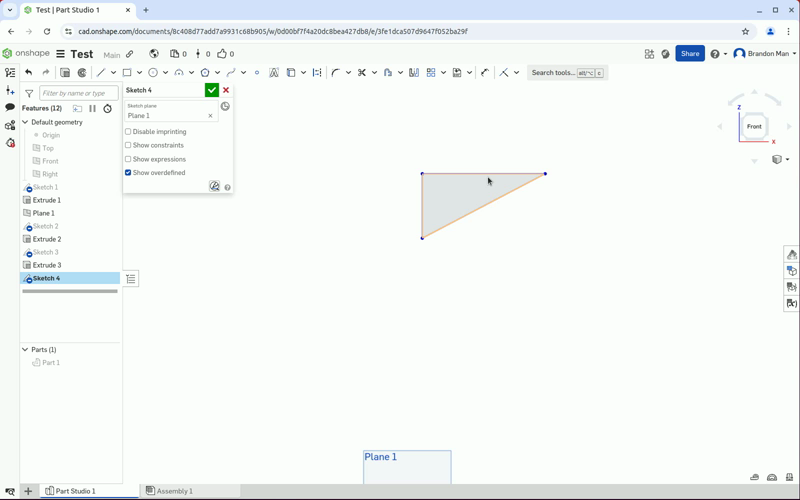
scroll(6)
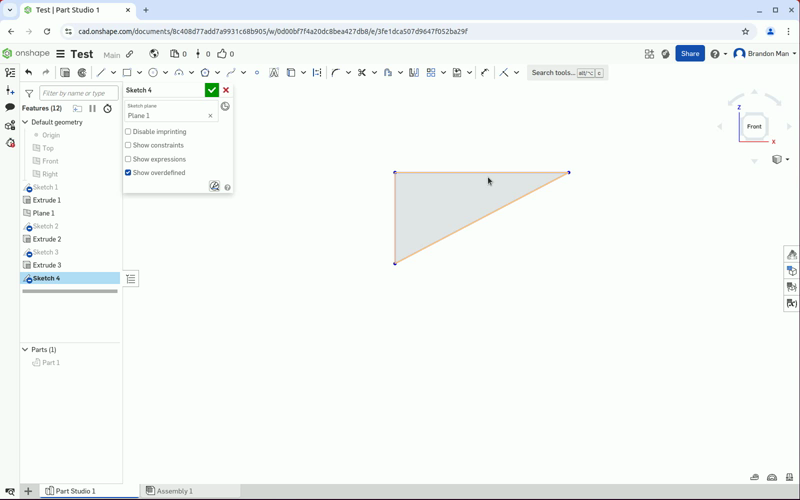
scroll(6)
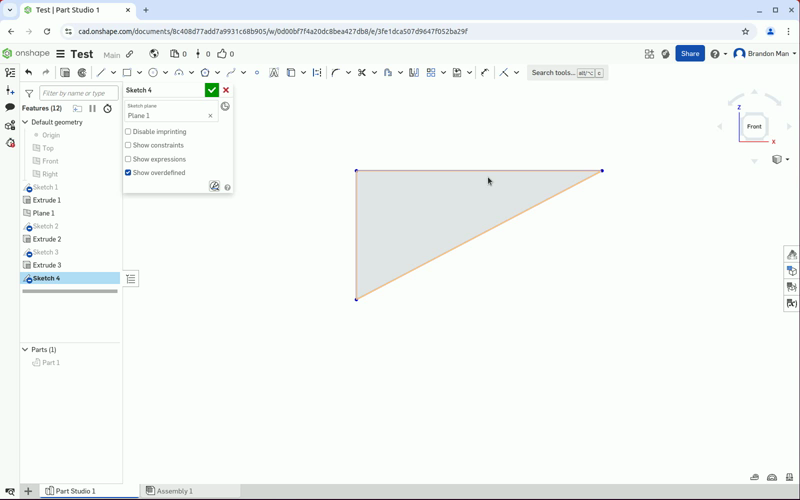
scroll(6)
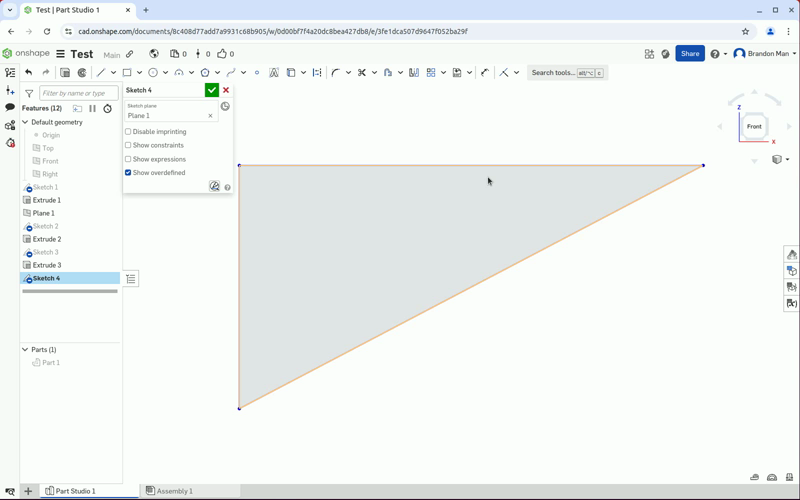
click(488, 176)
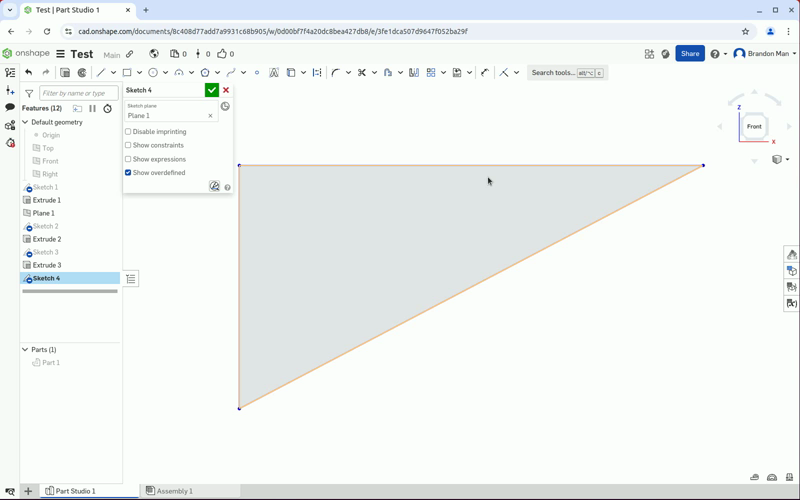
scroll(-6)
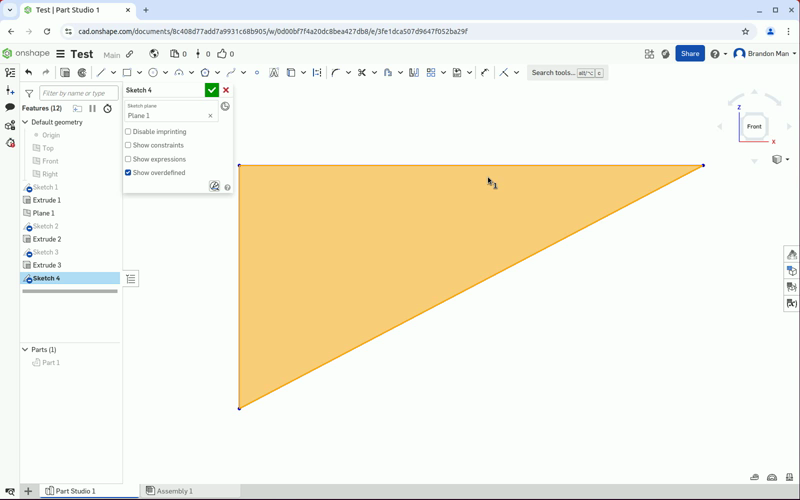
scroll(-6)
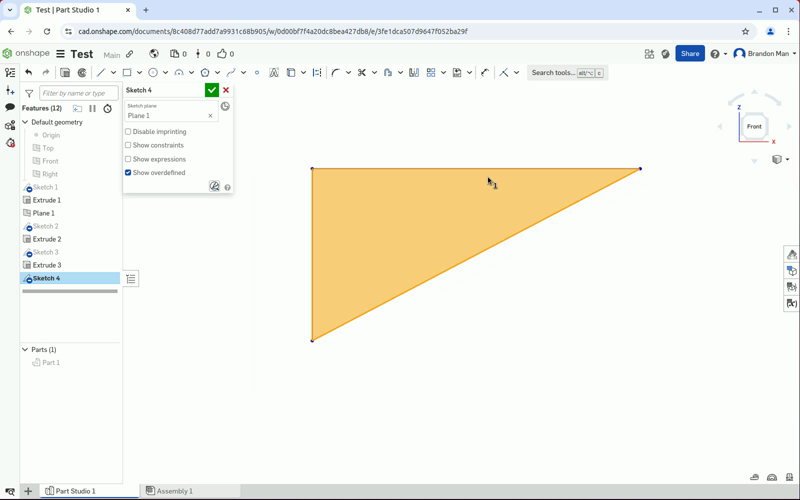
scroll(-6)
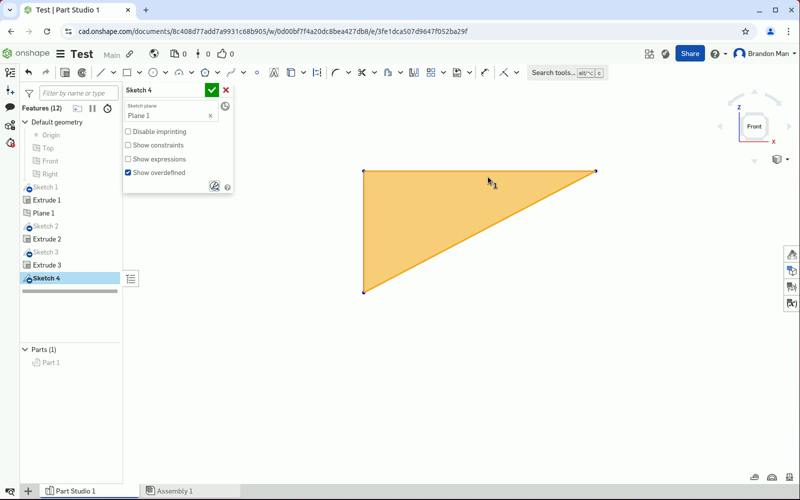
scroll(-6)
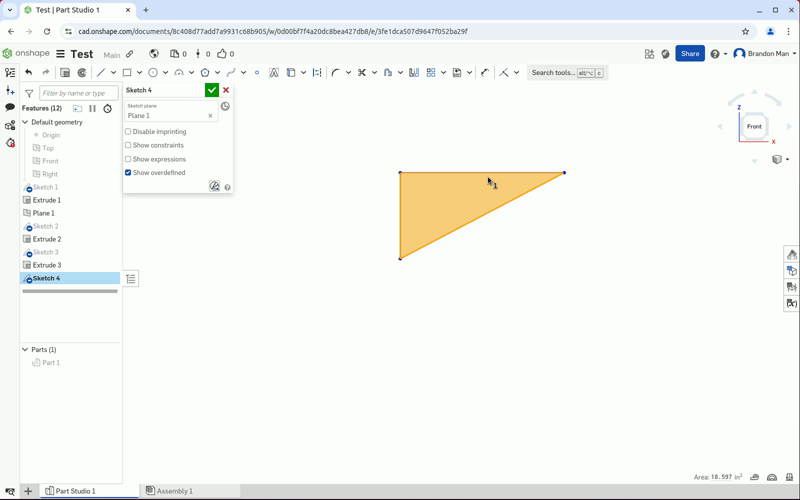
scroll(-6)
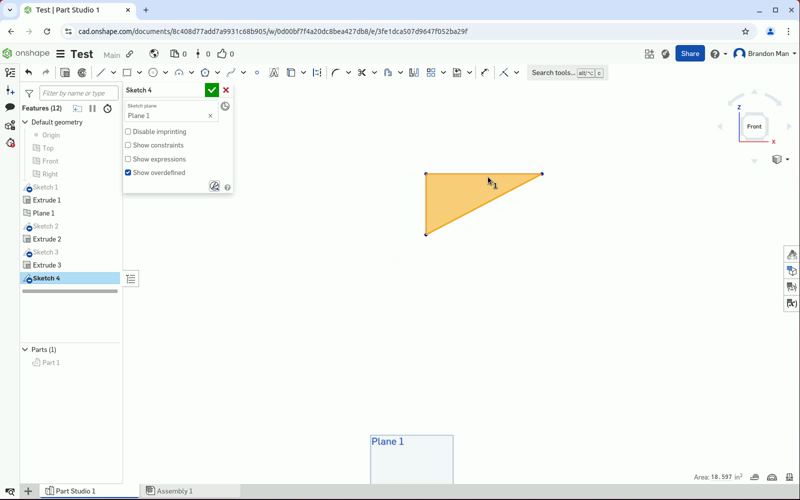
scroll(-6)
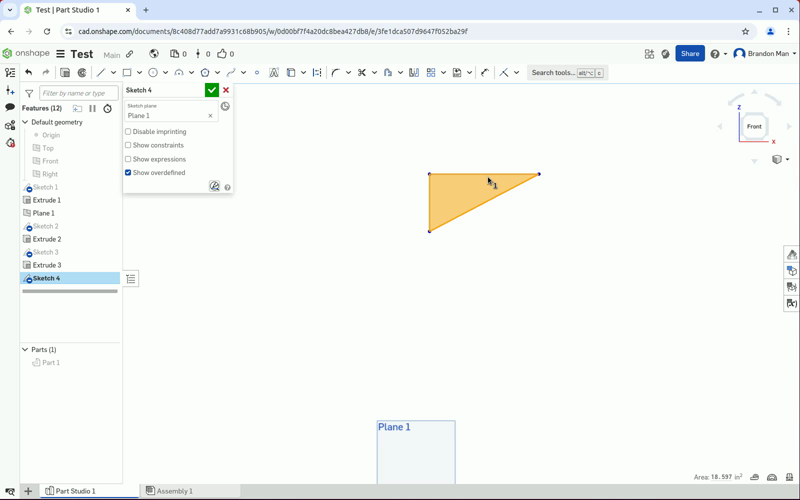
scroll(-6)
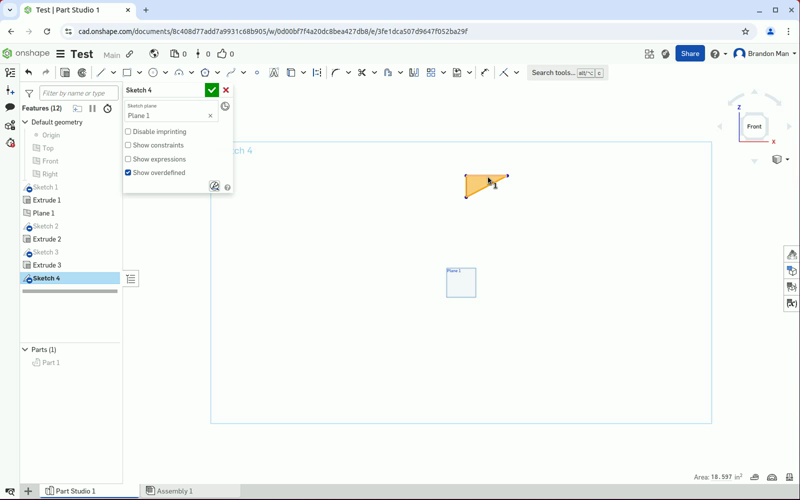
mouse_move(73, 352)
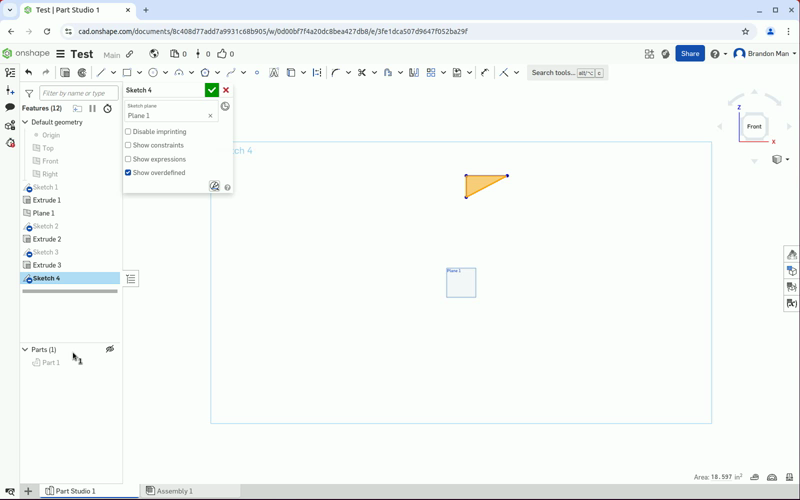
key(shift+y)
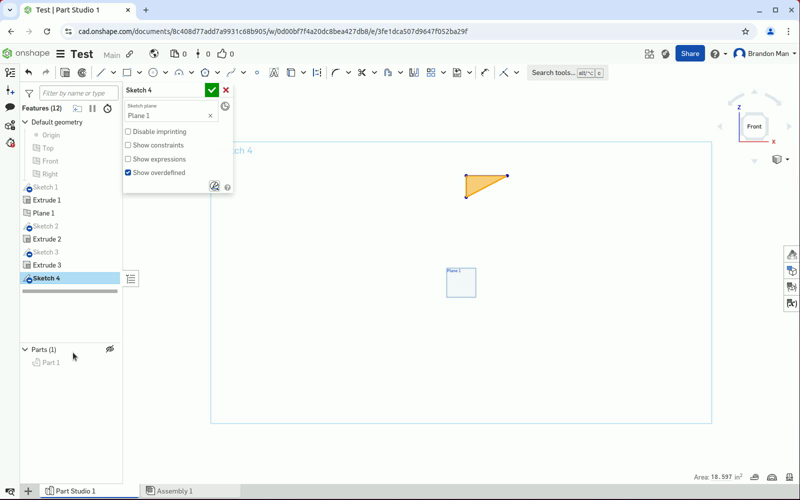
key(shift+e)
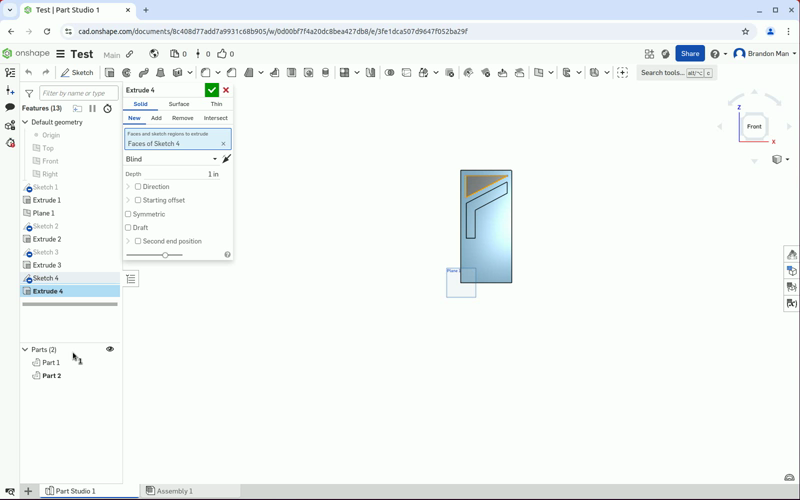
mouse_move(143, 106)
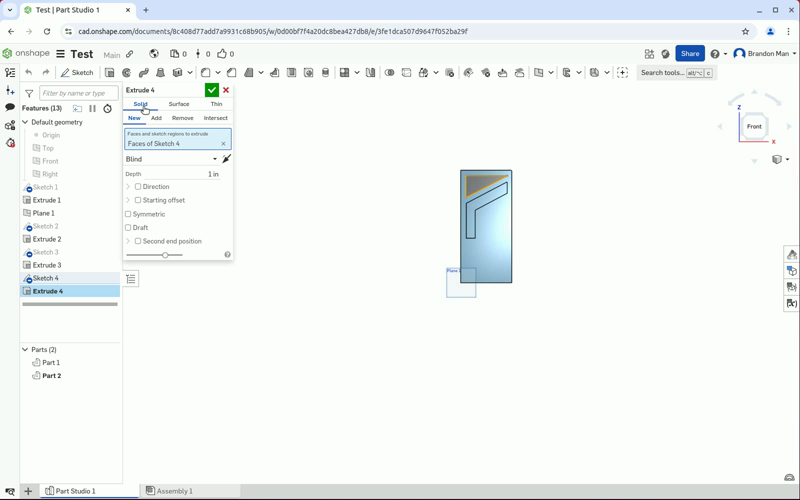
click(143, 106)
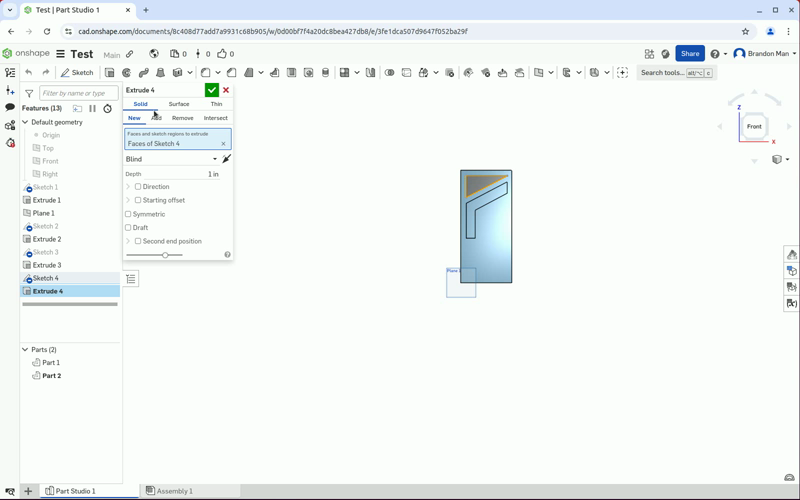
mouse_move(186, 120)
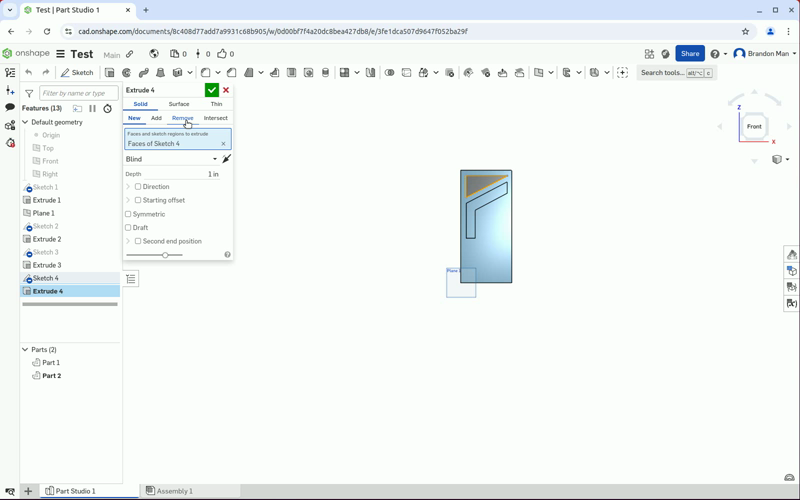
click(186, 120)
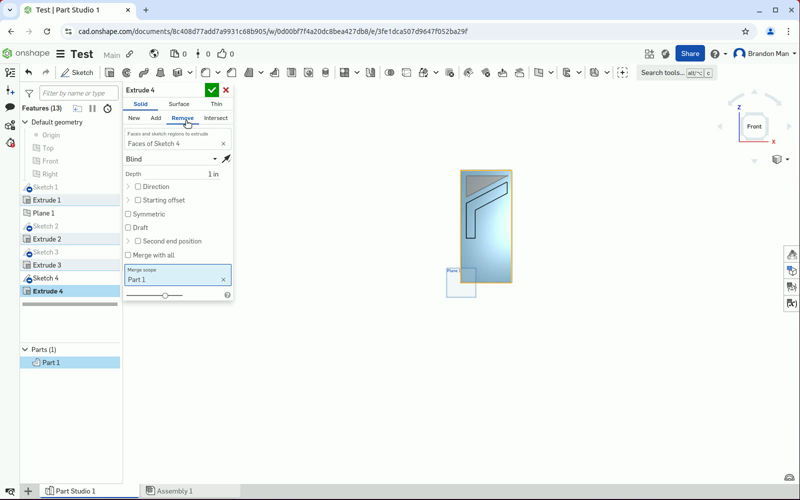
key(tab, 4)
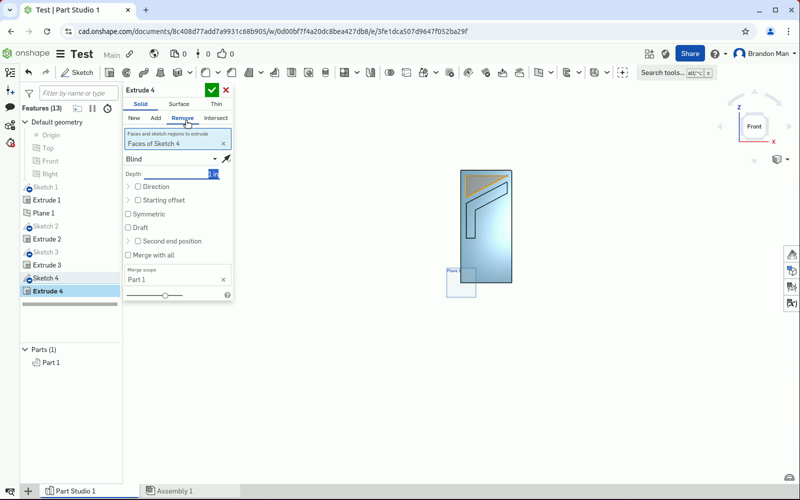
text(0.241)
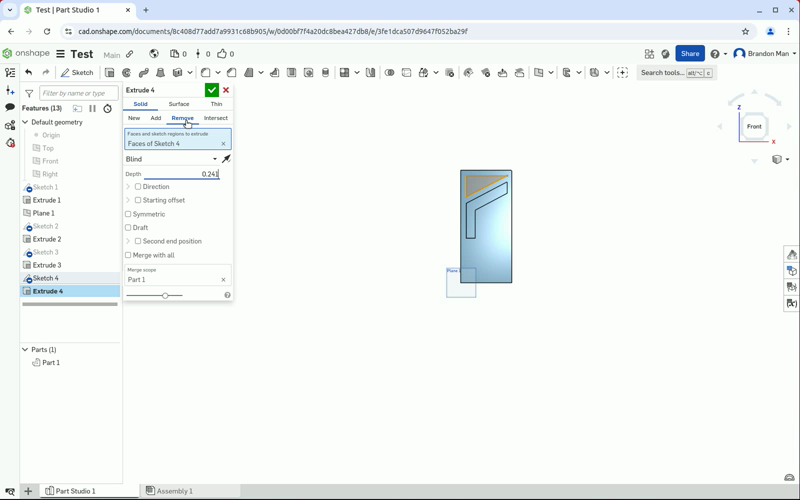
key(tab, 6)
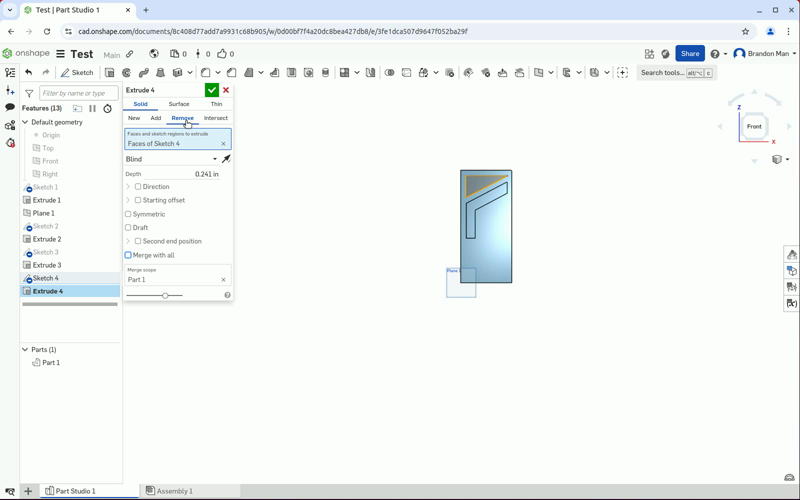
key(space)
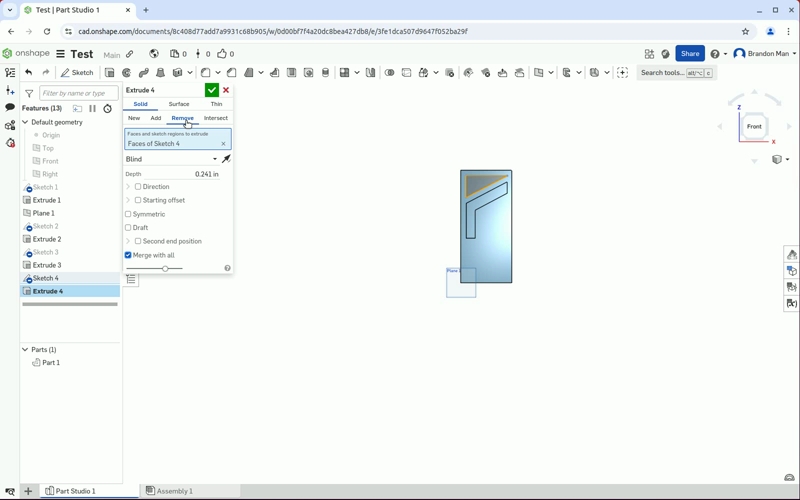
key(enter)
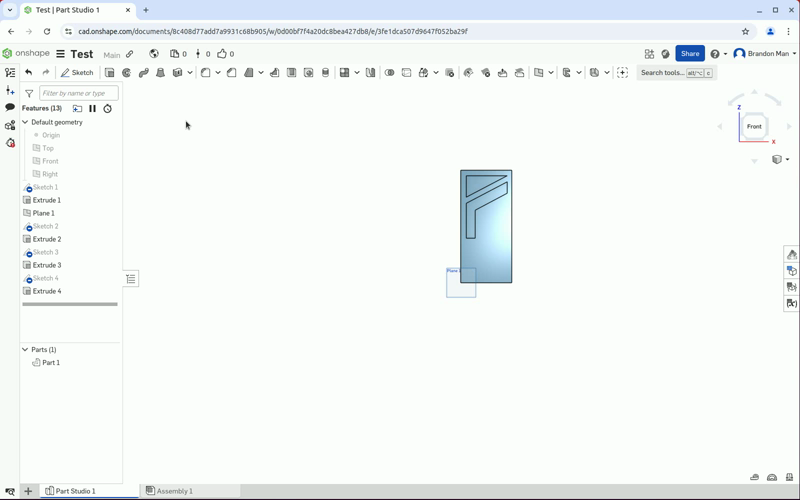
key(shift+h)
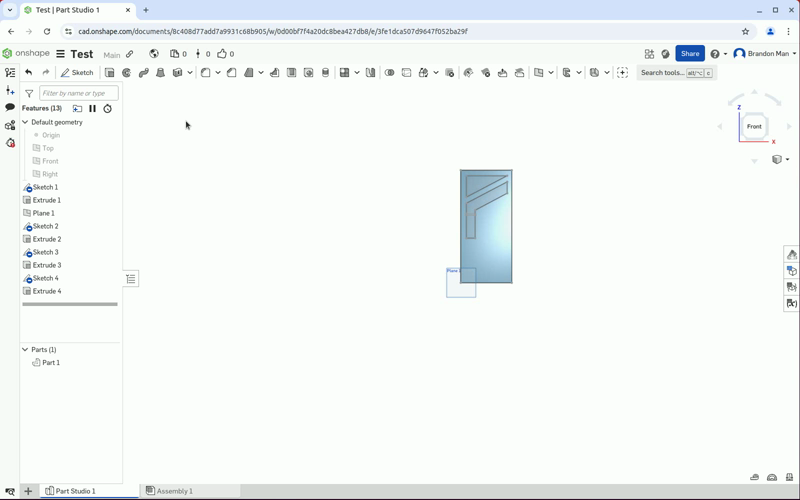
key(shift+h)
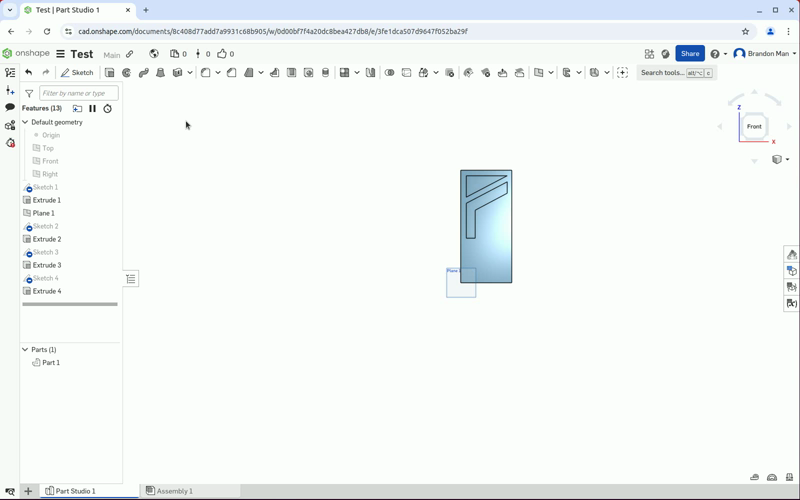
mouse_move(73, 189)
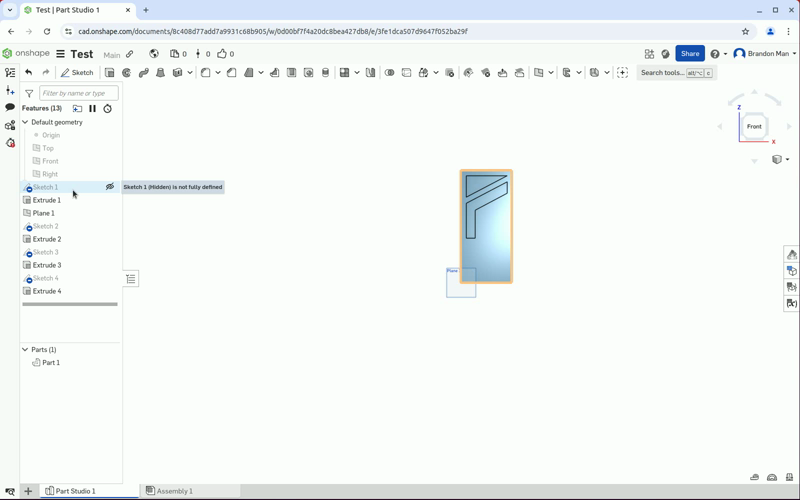
click(73, 189)
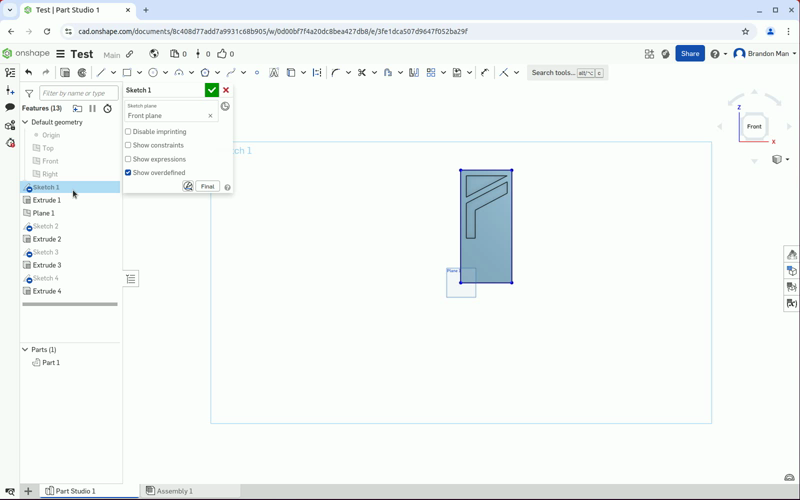
mouse_move(229, 92)
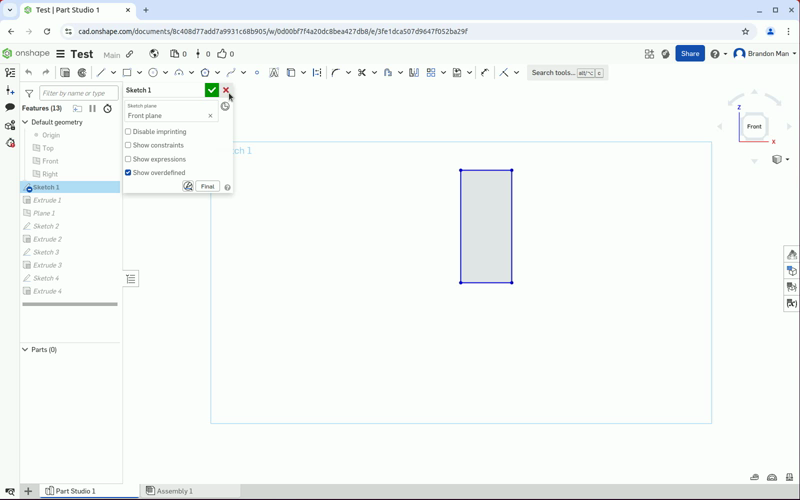
click(229, 92)
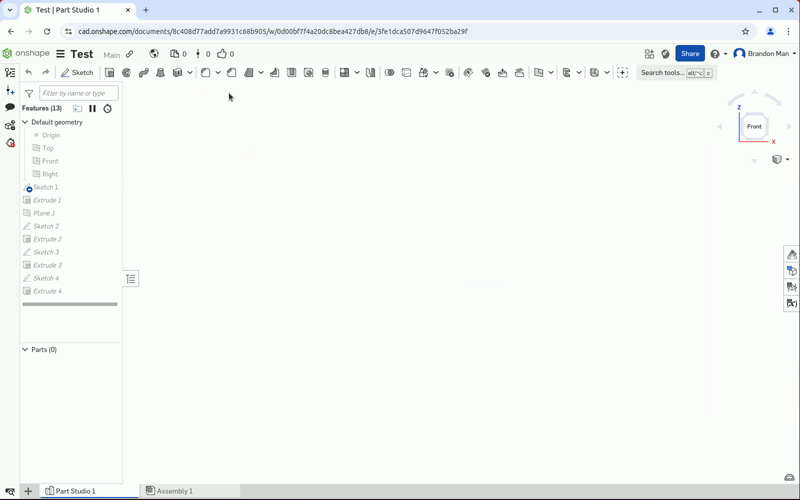
key(shift+s)
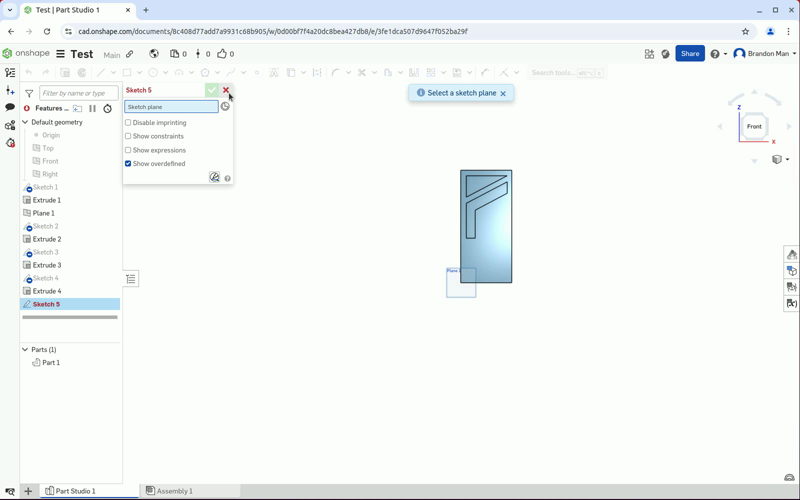
mouse_move(73, 215)
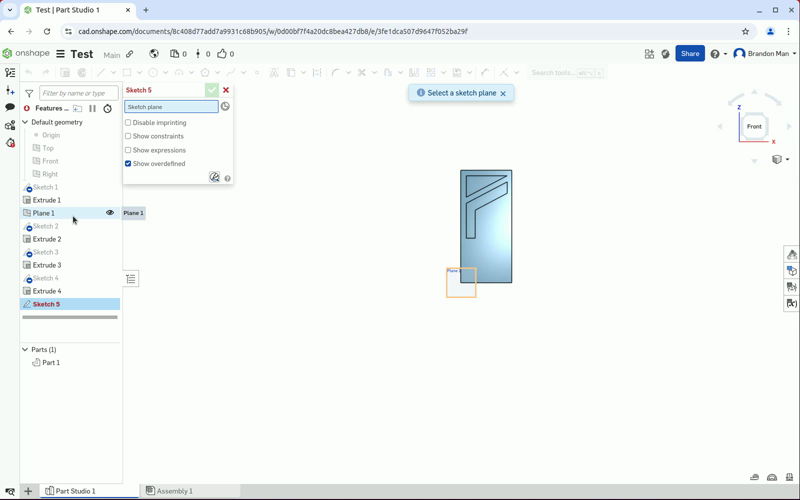
click(73, 215)
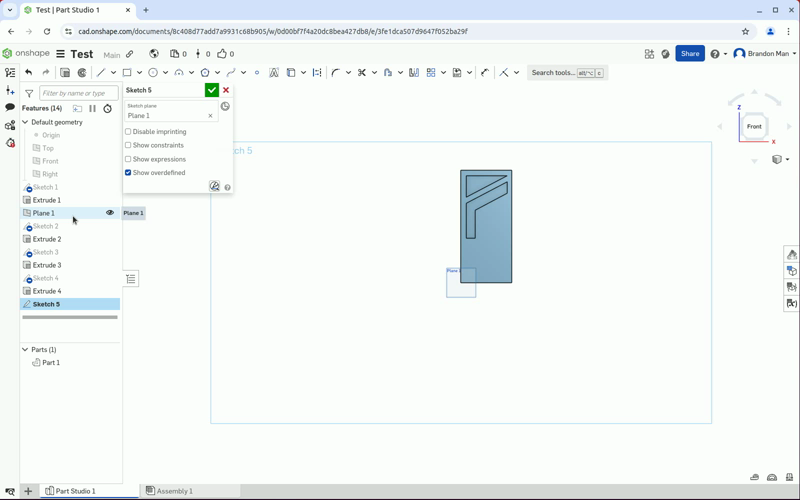
mouse_move(73, 352)
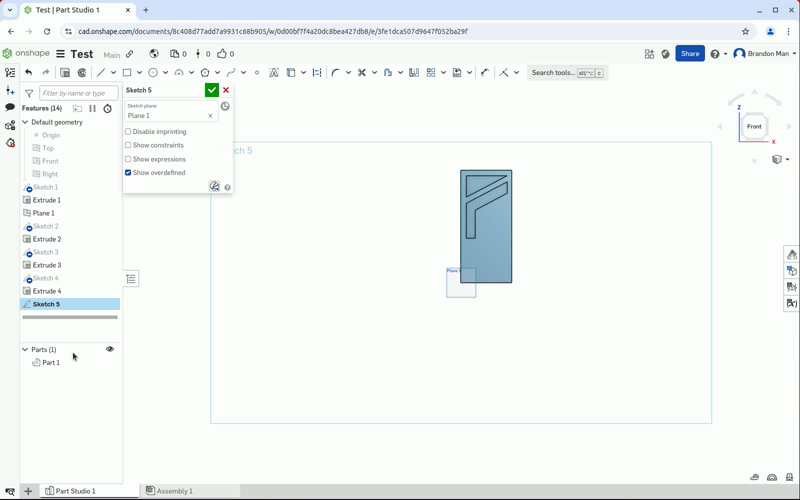
key(y)
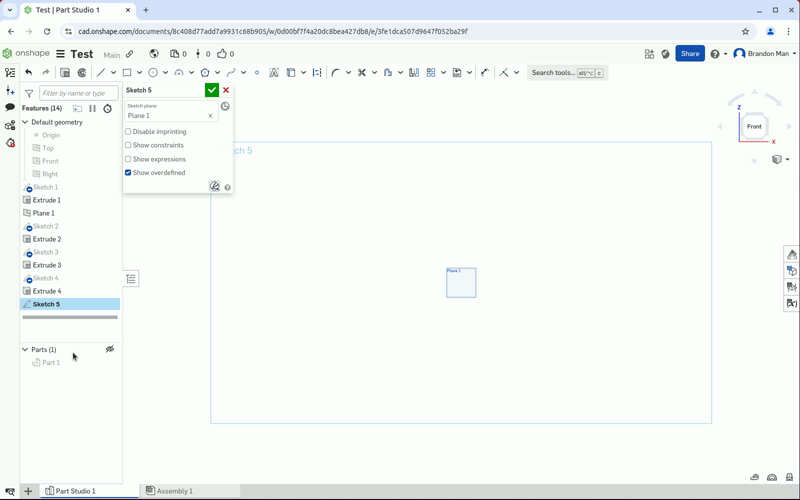
key(l)
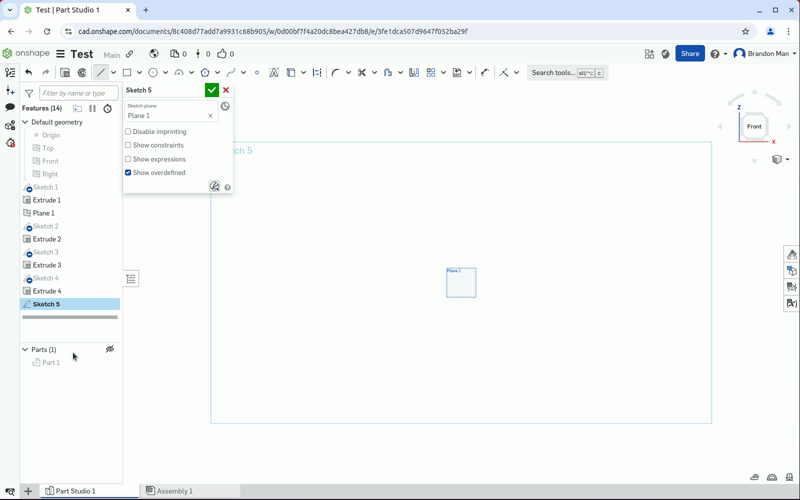
key_down(shift)
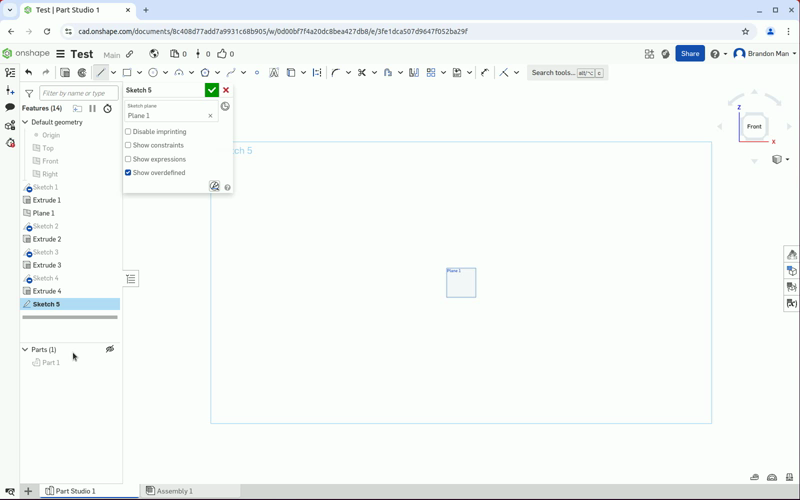
mouse_move(466, 250)
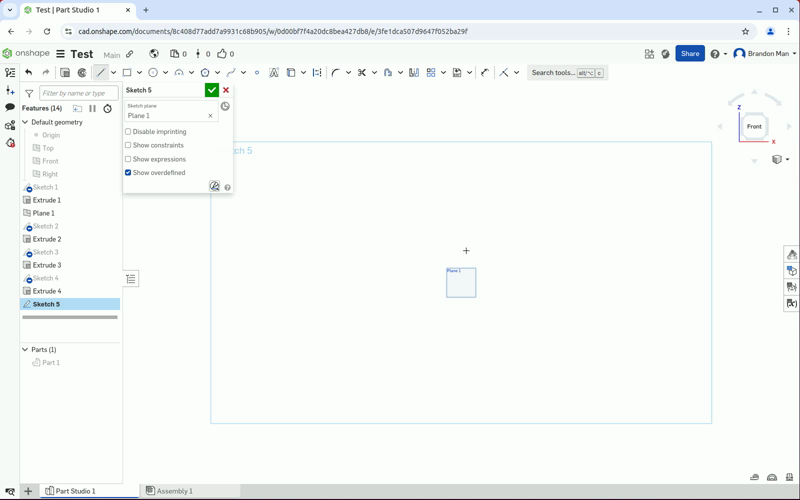
click(466, 250)
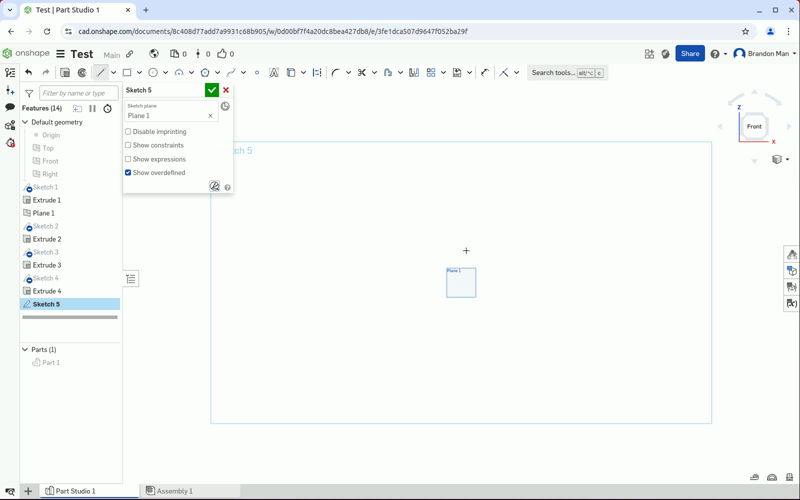
key_up(shift)
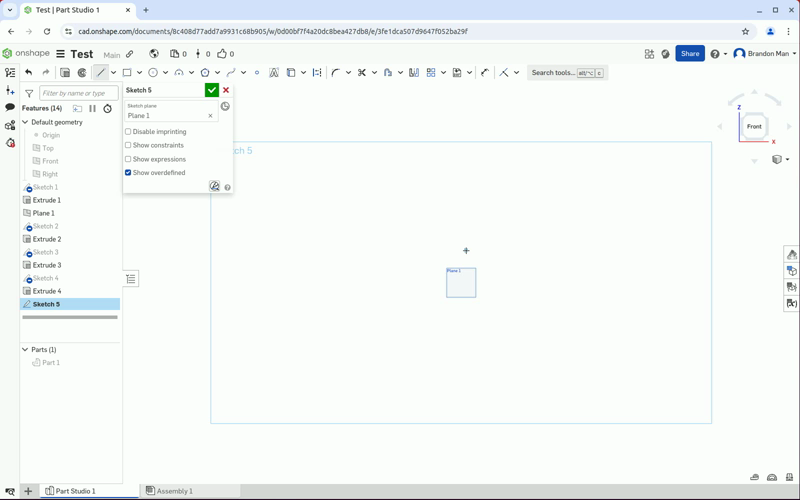
key_down(shift)
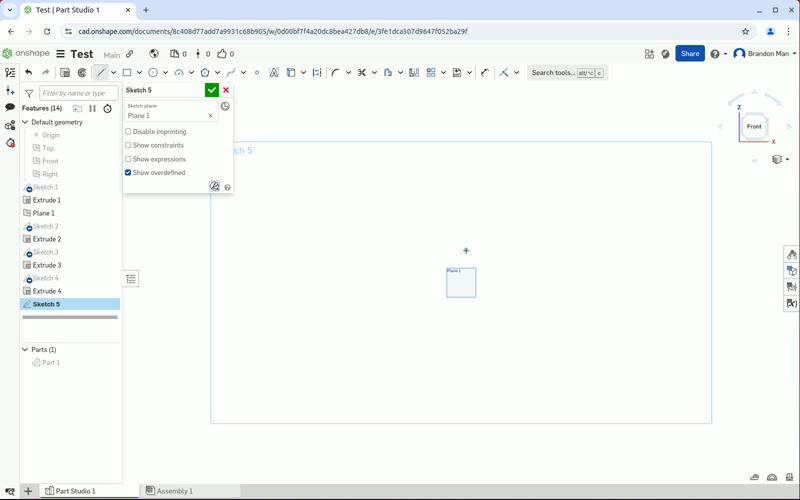
mouse_move(496, 250)
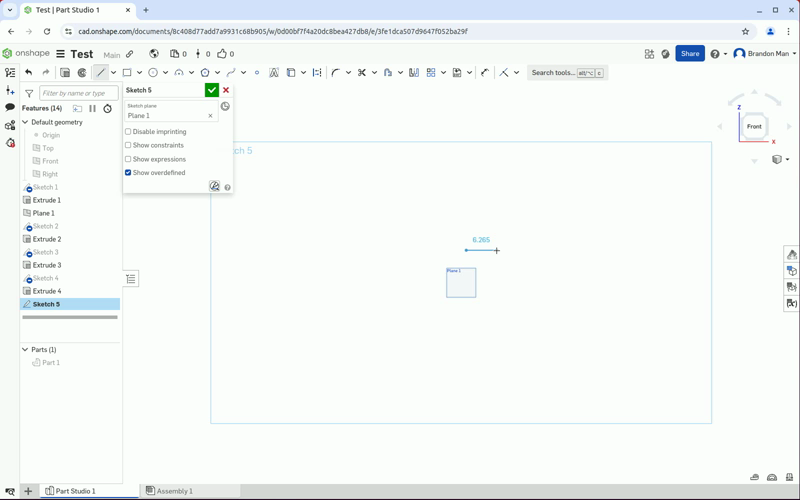
mouse_move(507, 271)
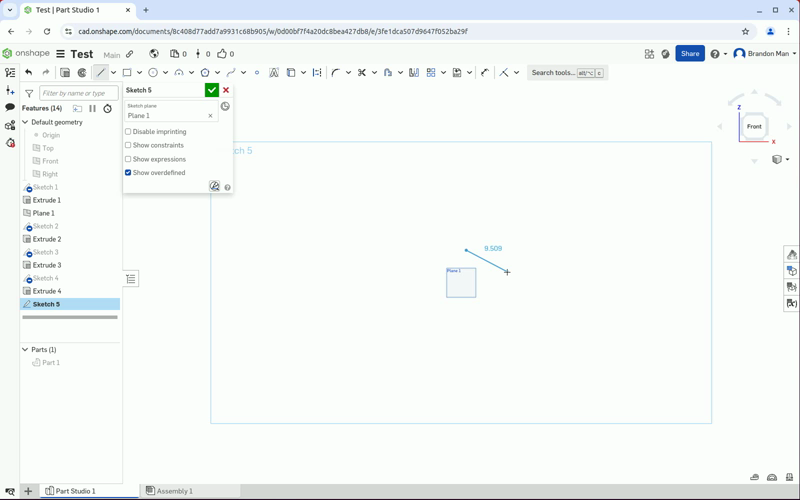
click(507, 271)
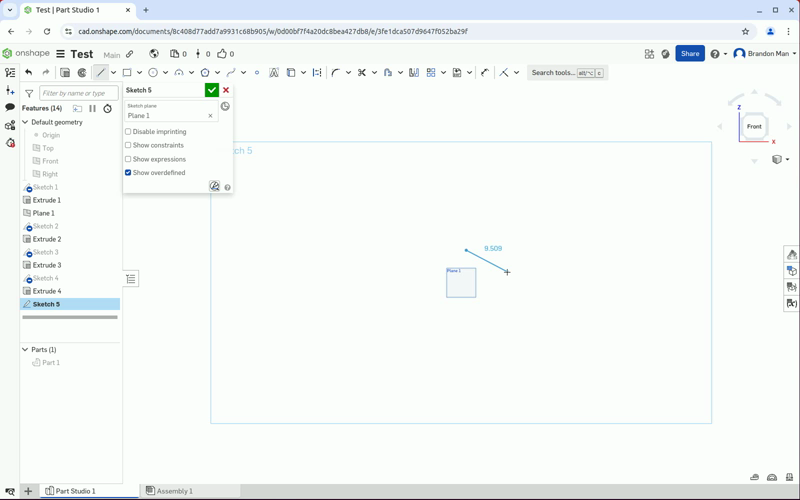
key_up(shift)
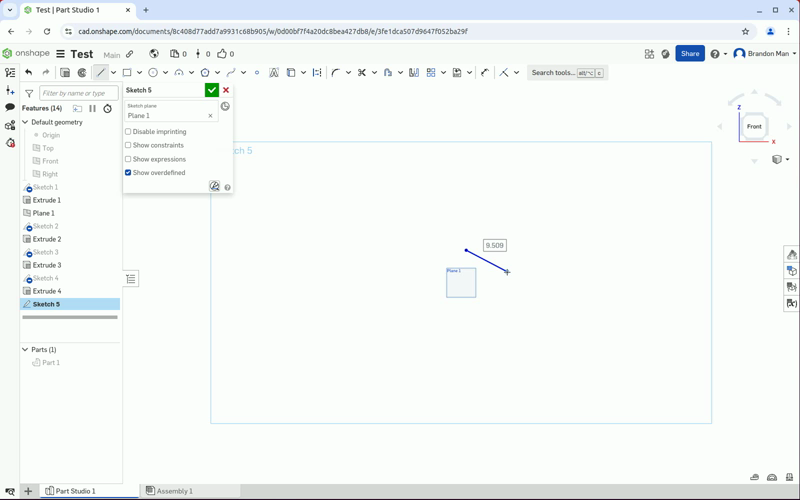
key_down(shift)
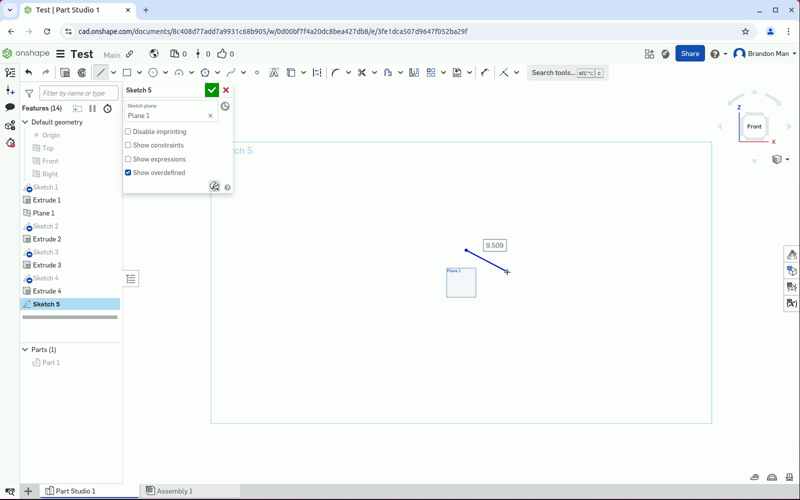
mouse_move(537, 271)
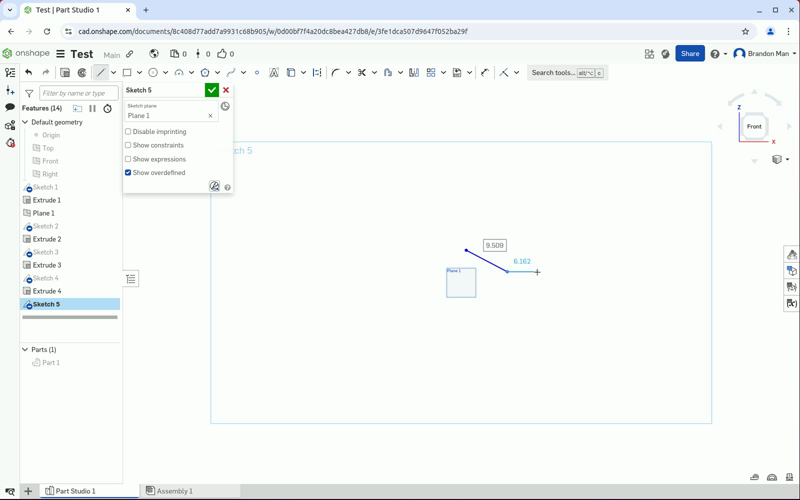
mouse_move(507, 260)
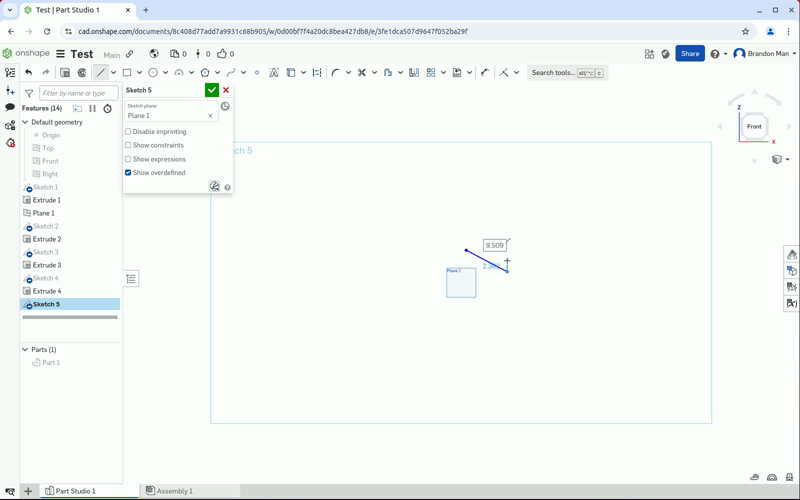
click(507, 260)
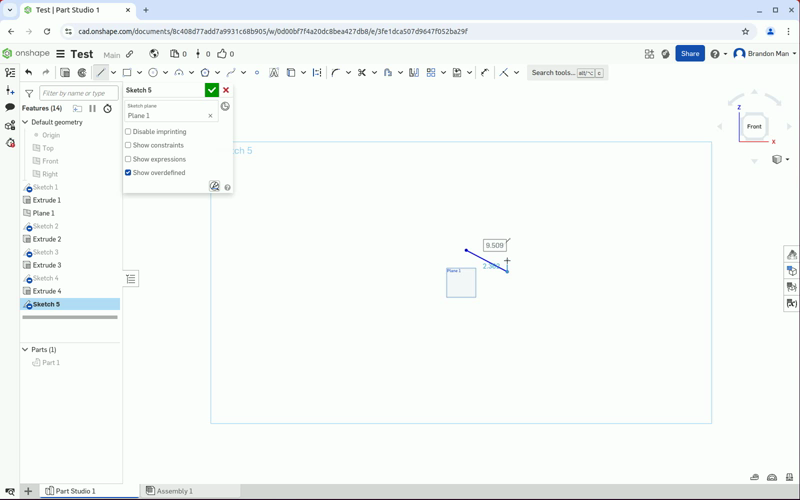
key_up(shift)
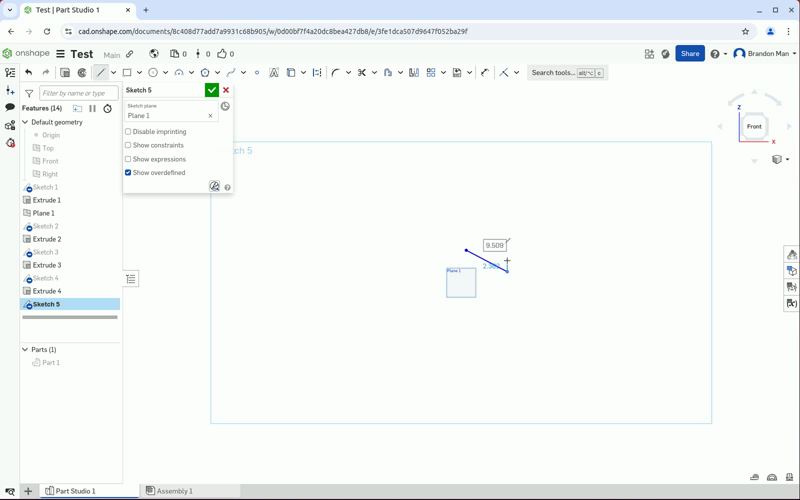
key_down(shift)
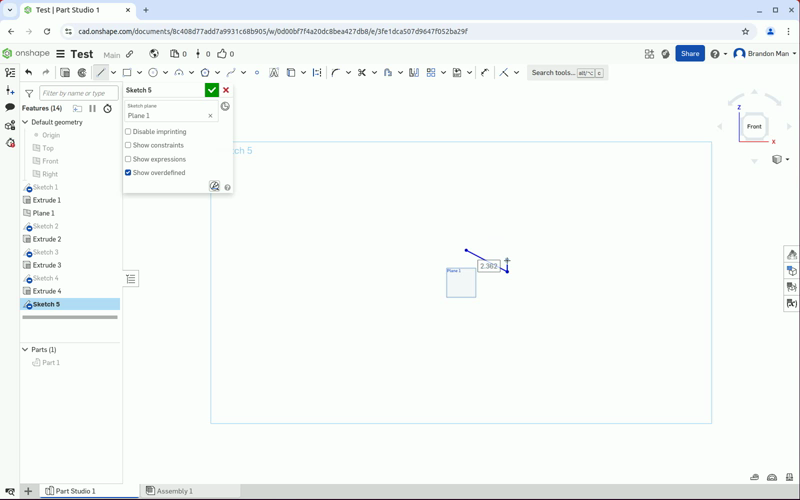
mouse_move(537, 260)
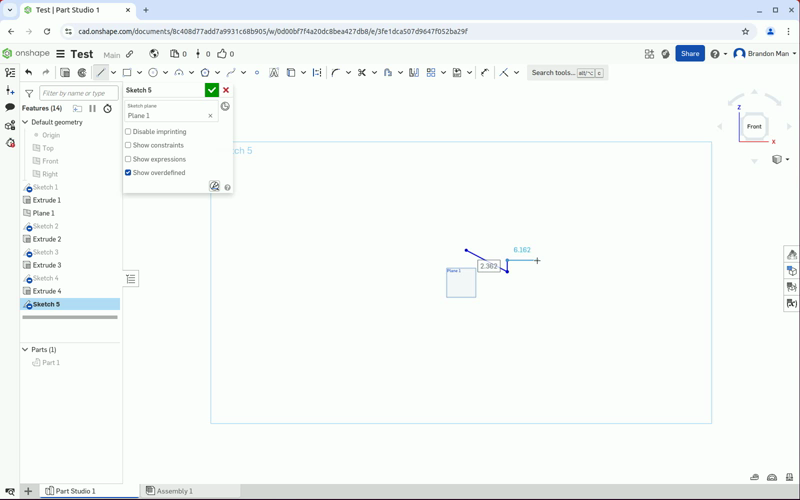
mouse_move(475, 243)
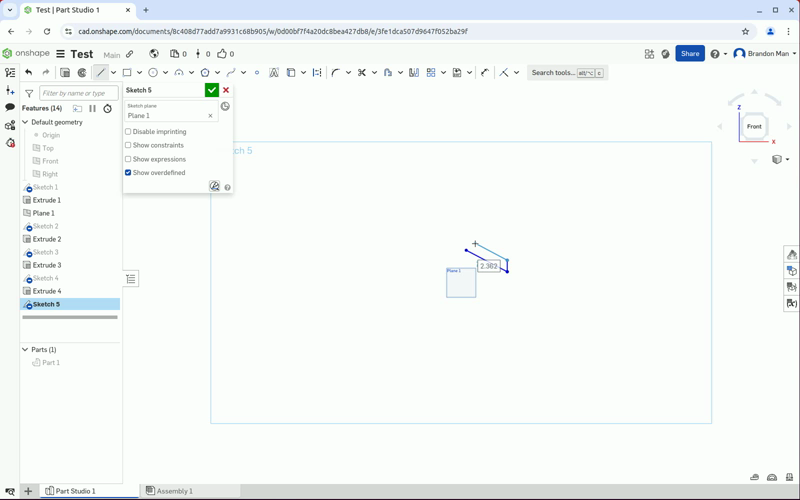
click(475, 243)
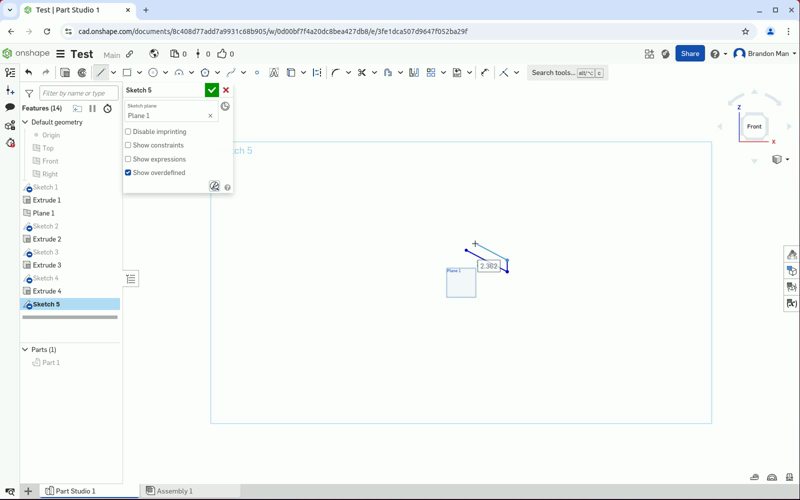
key_up(shift)
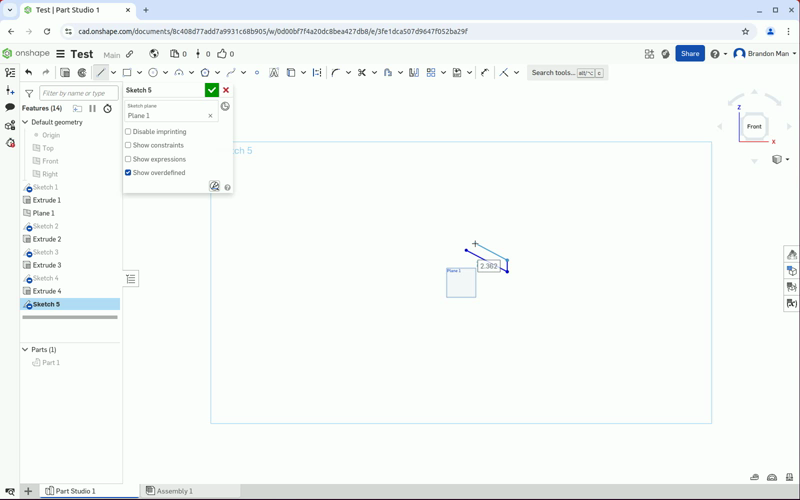
key_down(shift)
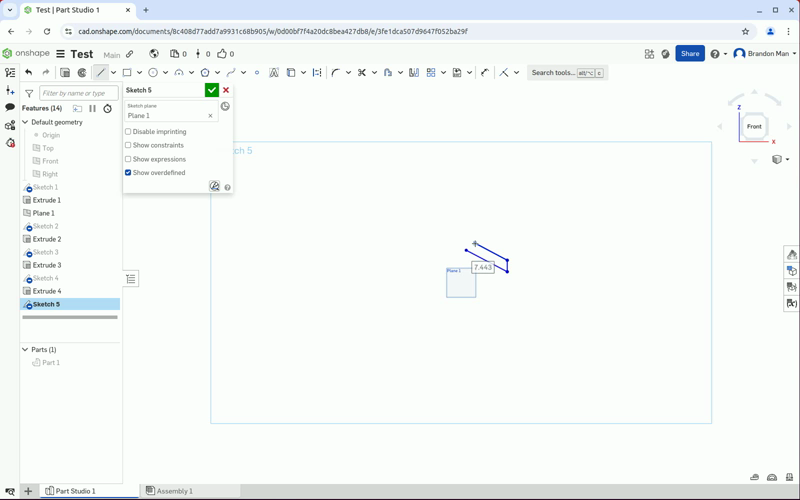
mouse_move(505, 243)
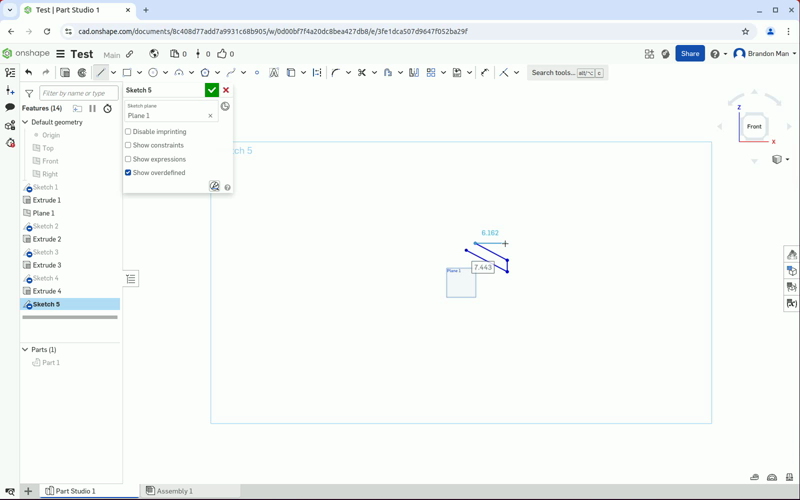
mouse_move(475, 238)
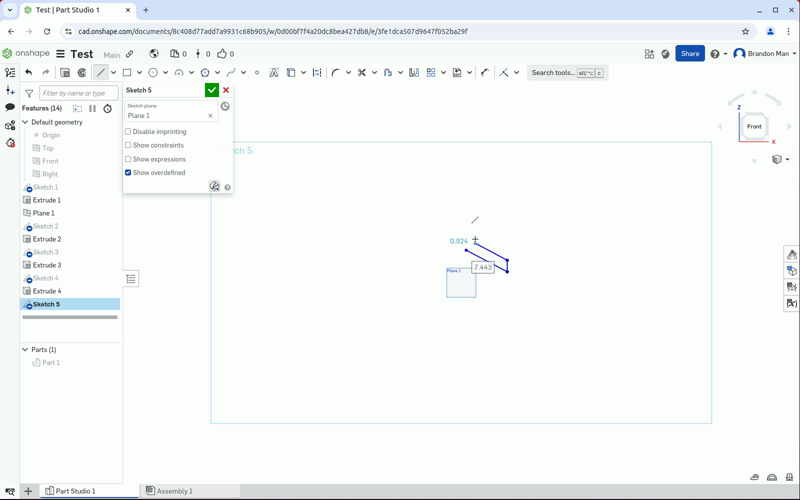
scroll(6)
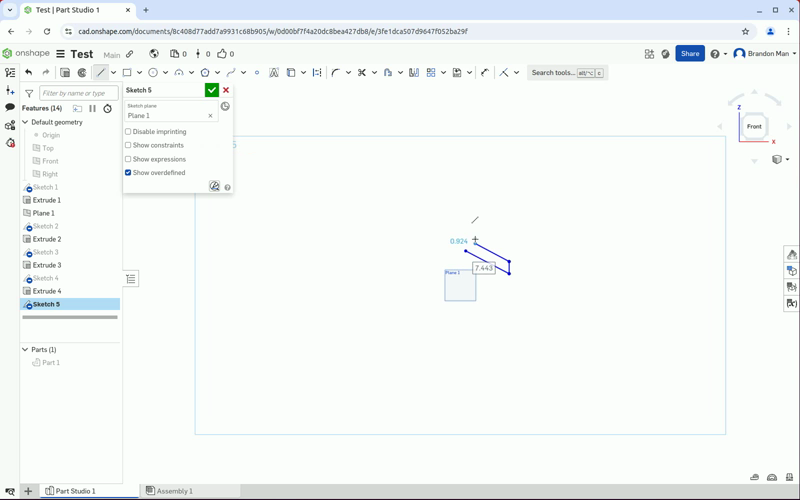
scroll(6)
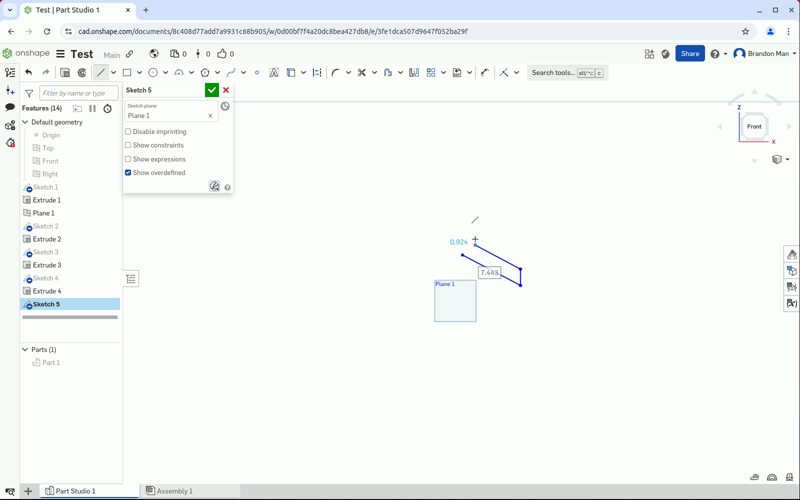
scroll(6)
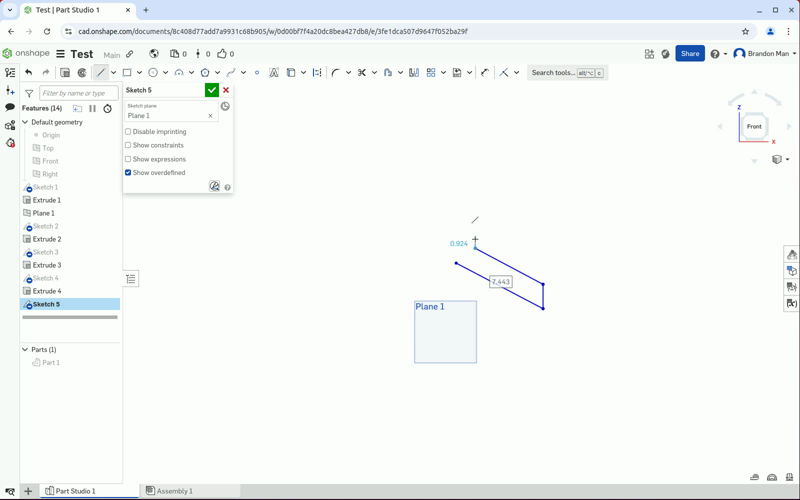
scroll(6)
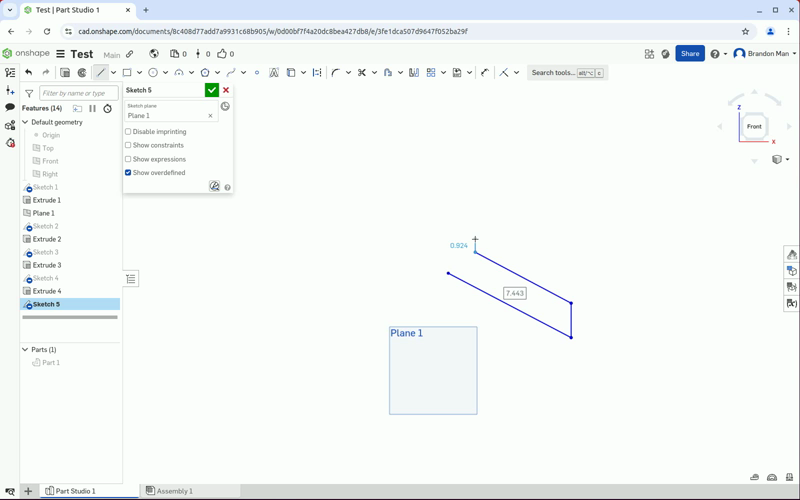
scroll(6)
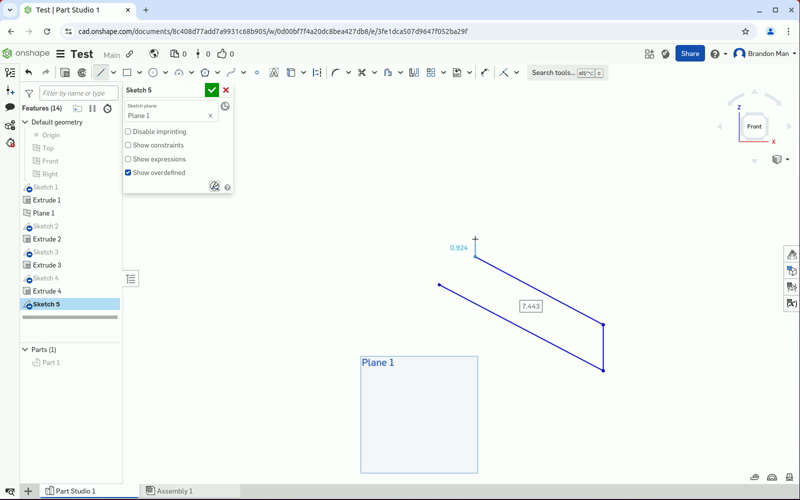
scroll(6)
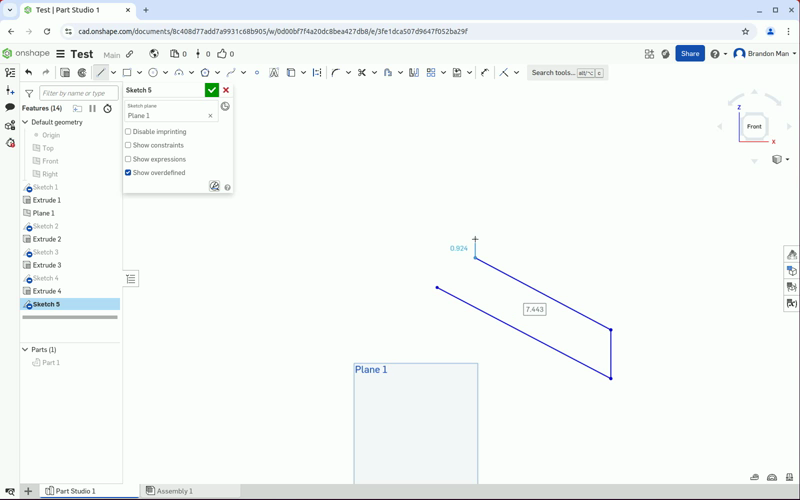
scroll(6)
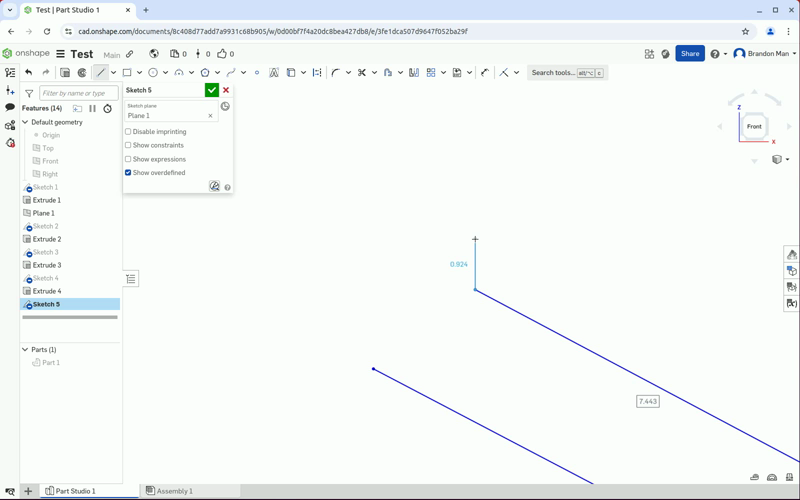
click(475, 238)
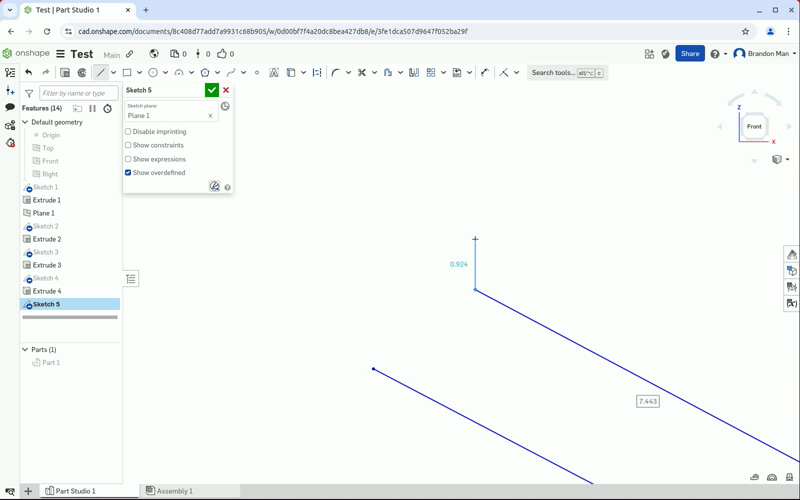
scroll(-6)
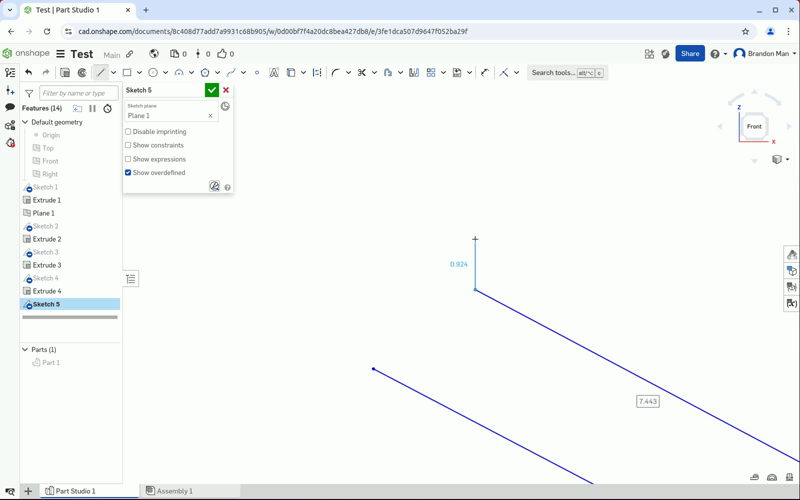
scroll(-6)
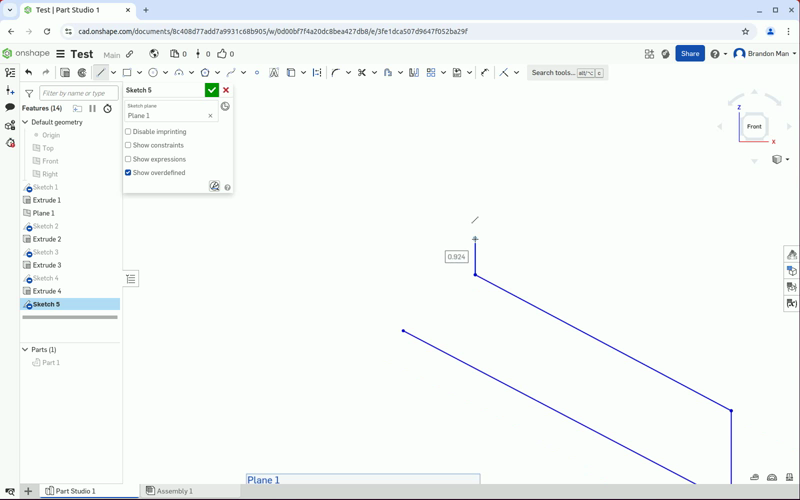
scroll(-6)
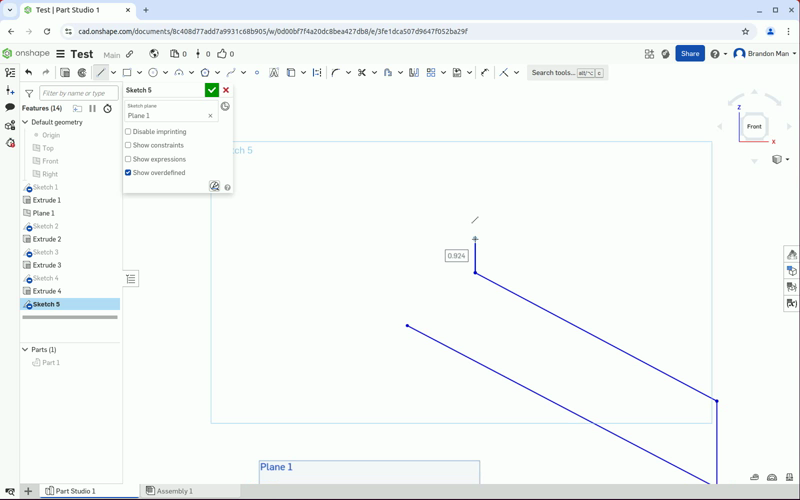
scroll(-6)
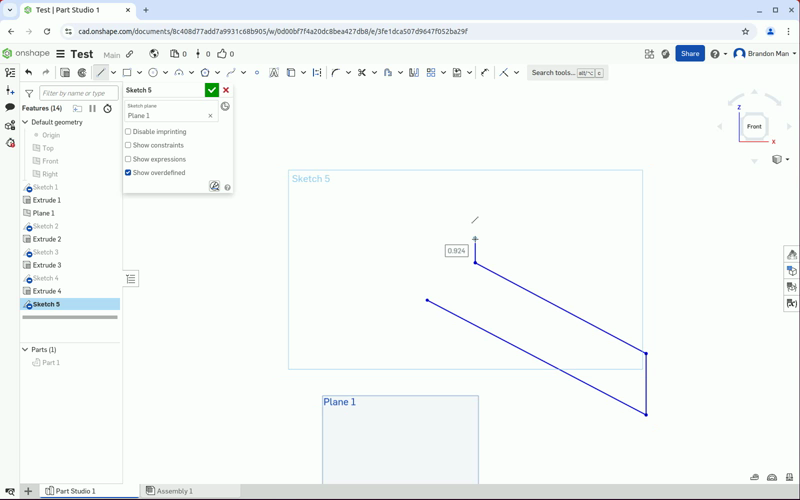
scroll(-6)
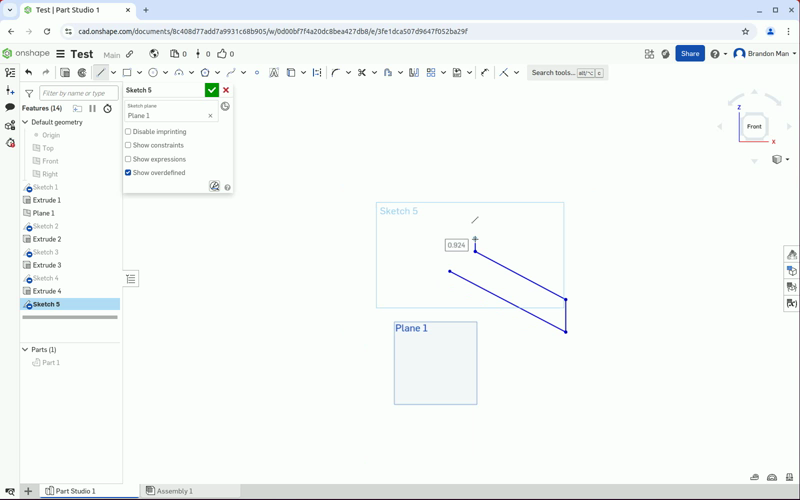
scroll(-6)
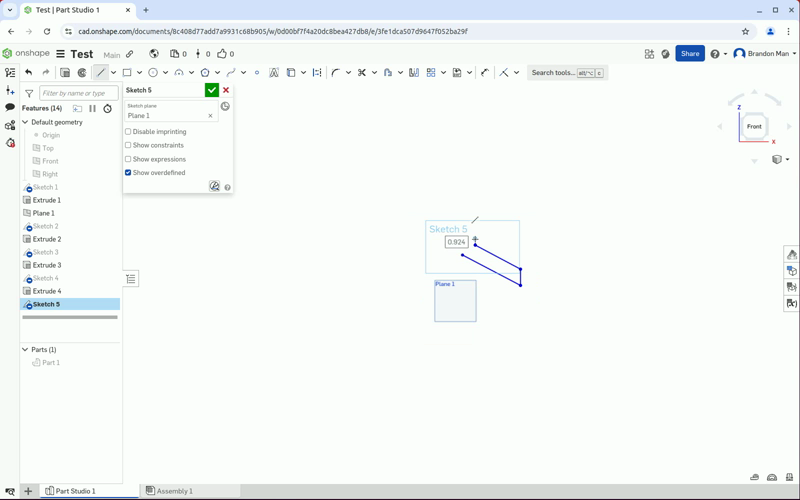
scroll(-6)
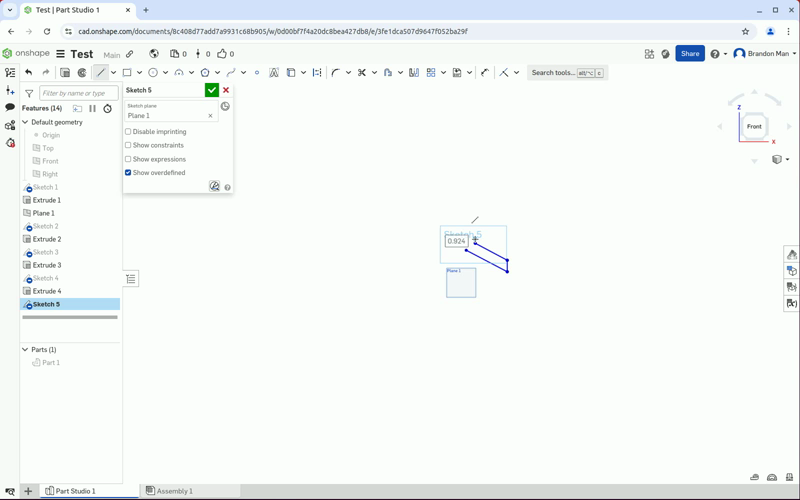
key_up(shift)
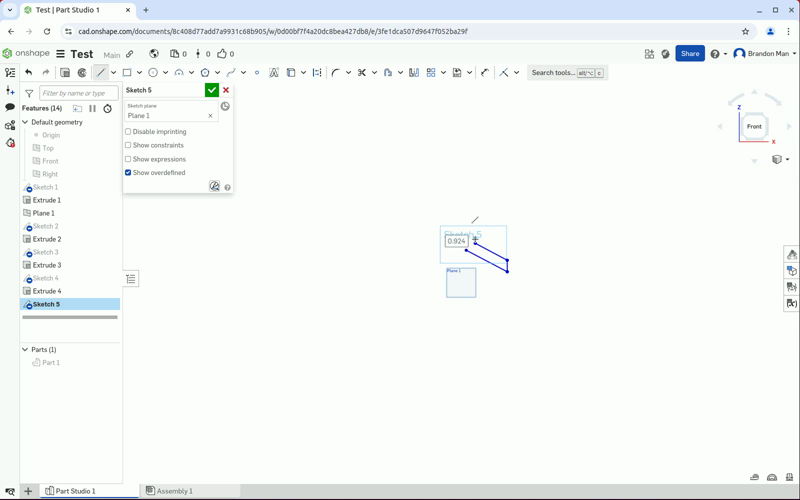
key_down(shift)
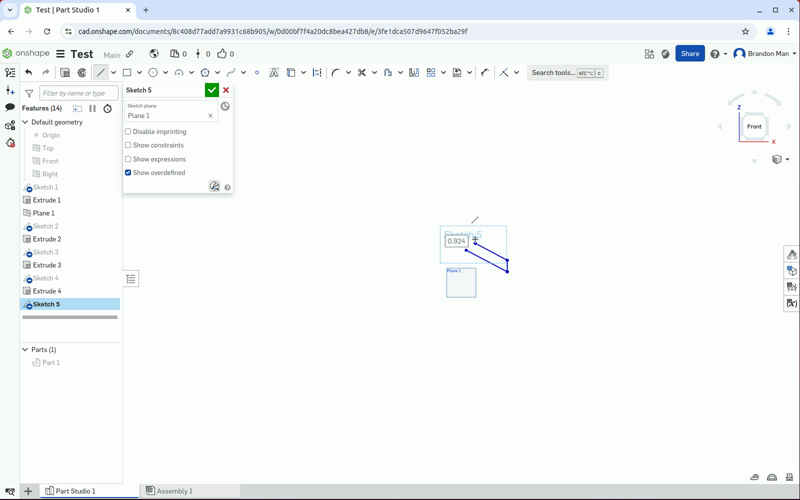
mouse_move(505, 238)
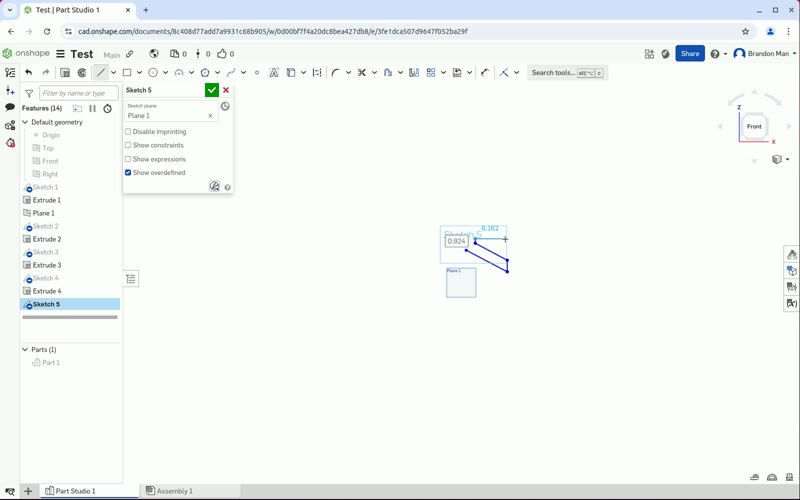
mouse_move(466, 238)
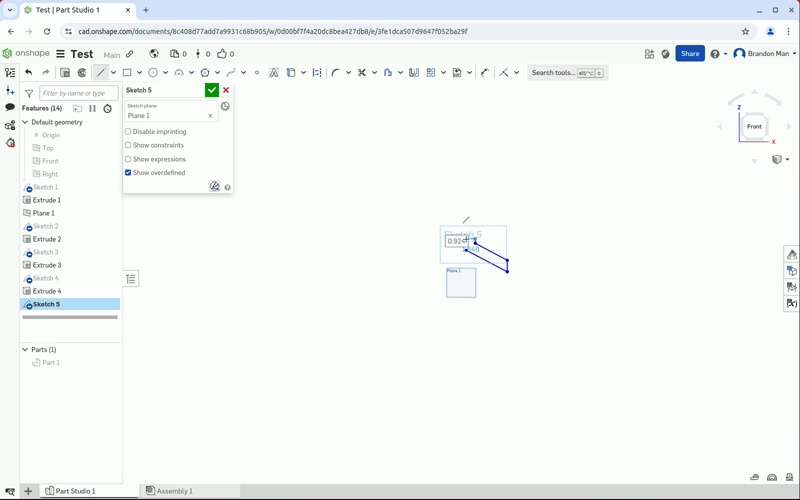
click(466, 238)
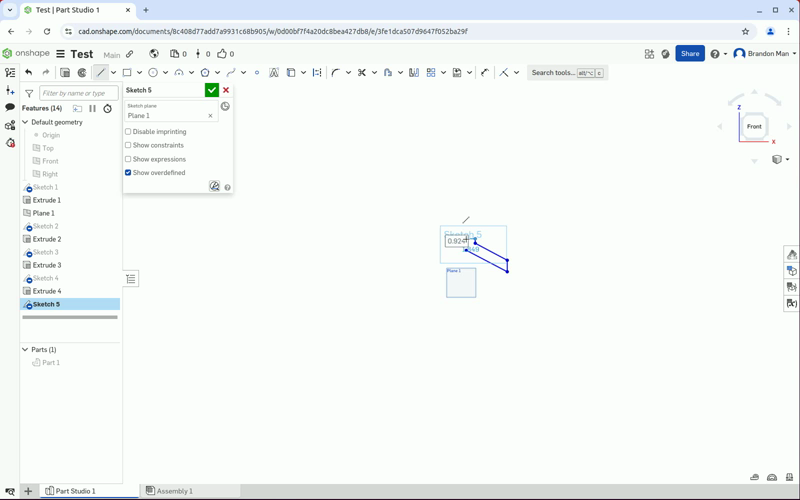
key_up(shift)
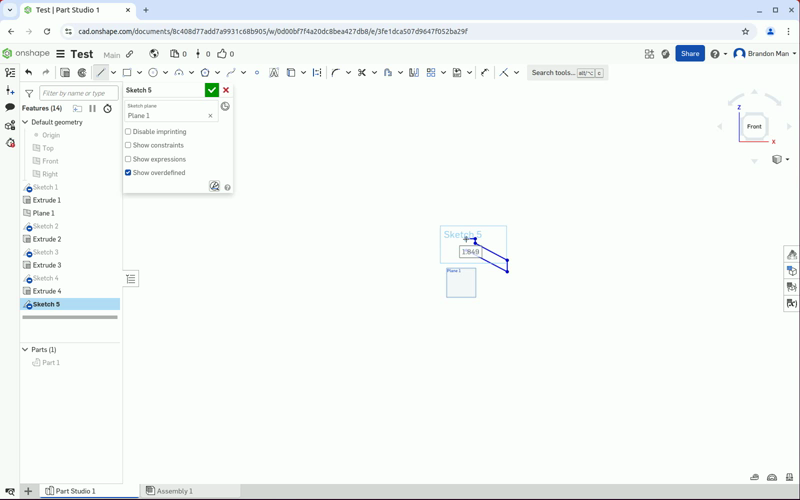
mouse_move(496, 238)
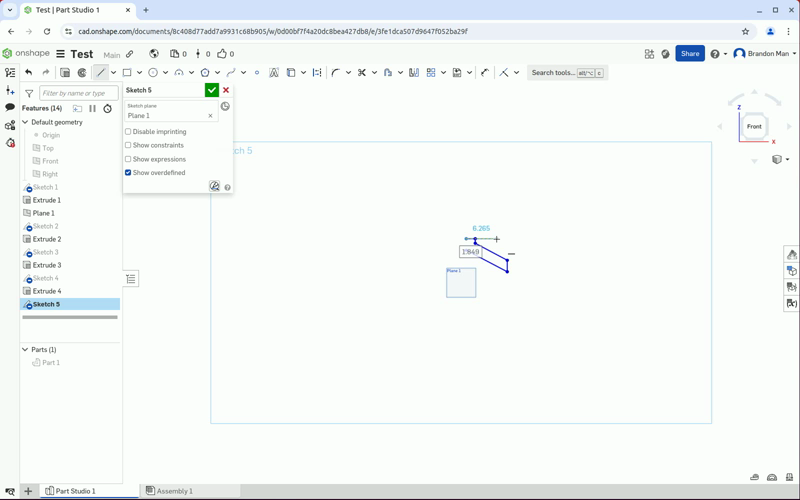
key_down(shift)
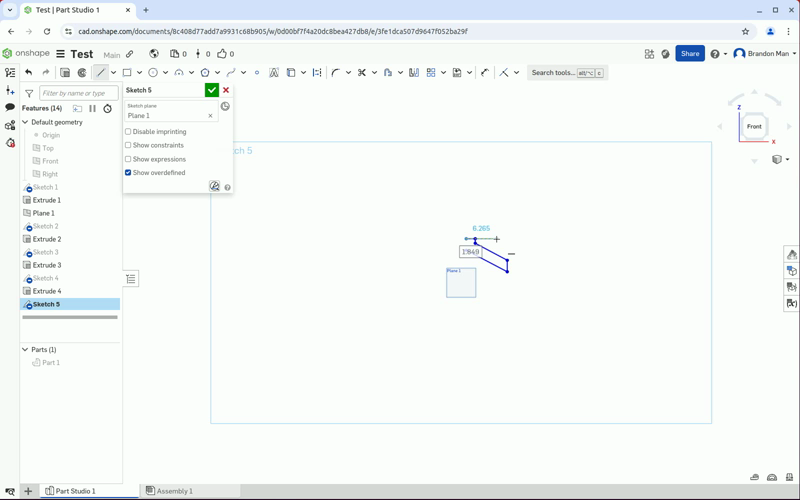
mouse_move(466, 250)
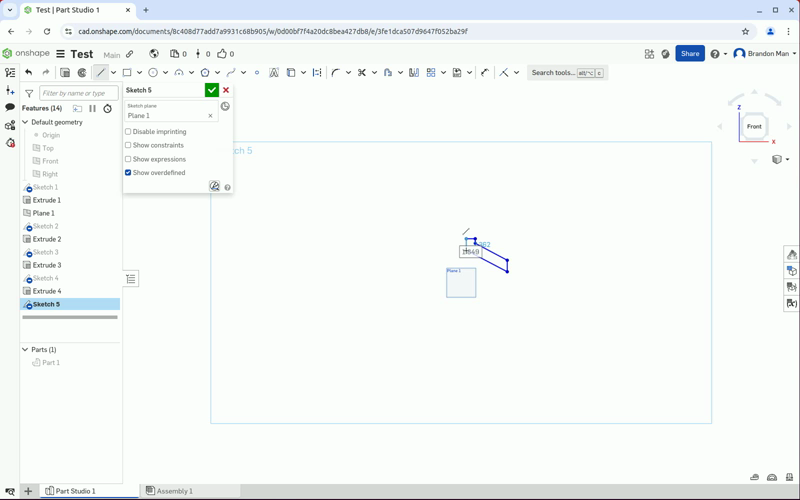
key_up(shift)
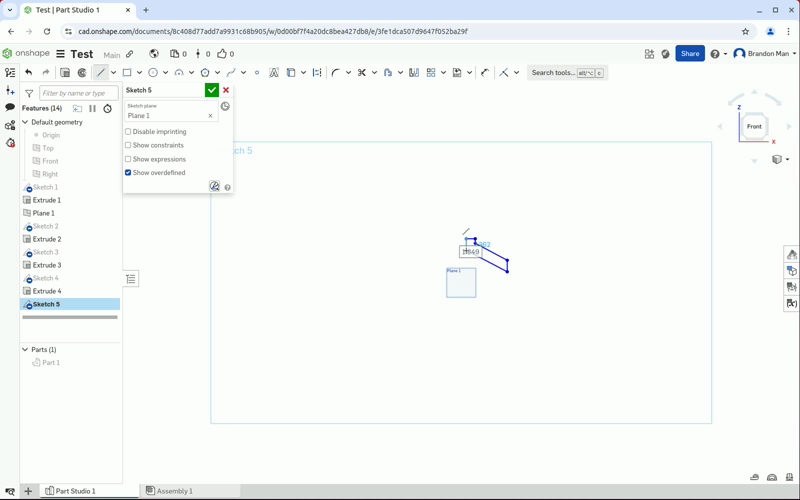
click(466, 250)
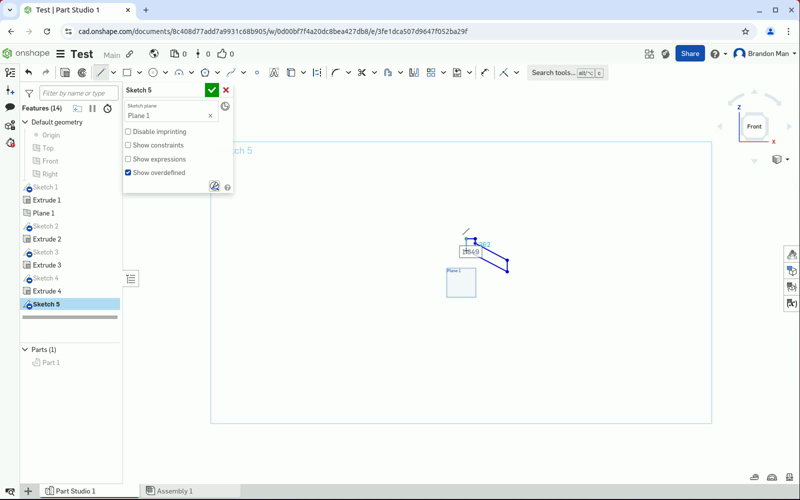
key(esc)
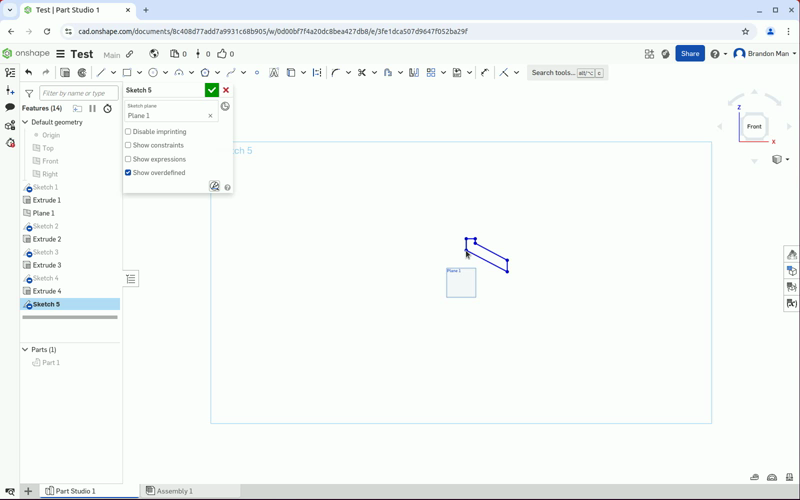
mouse_move(487, 258)
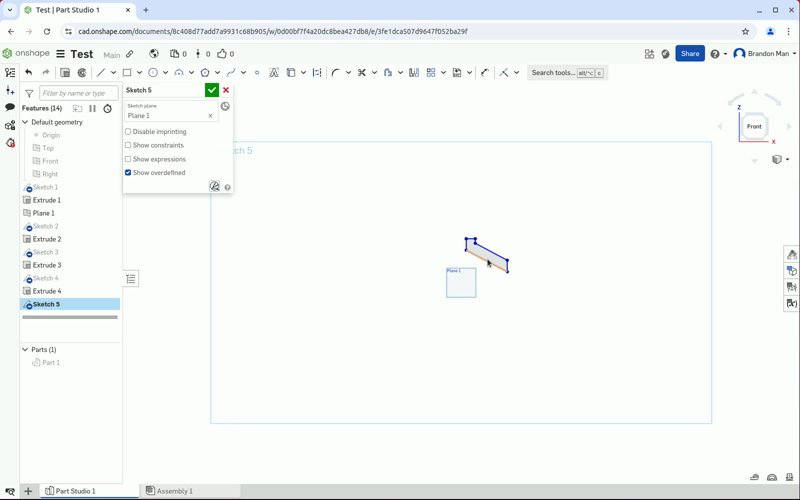
scroll(6)
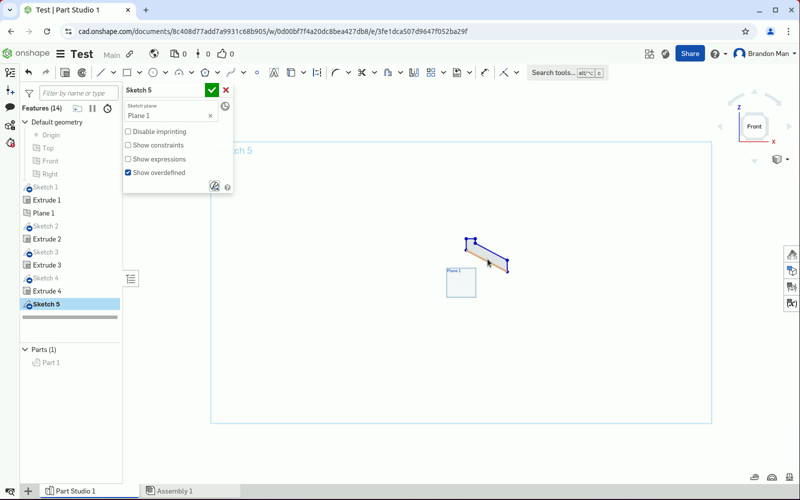
scroll(6)
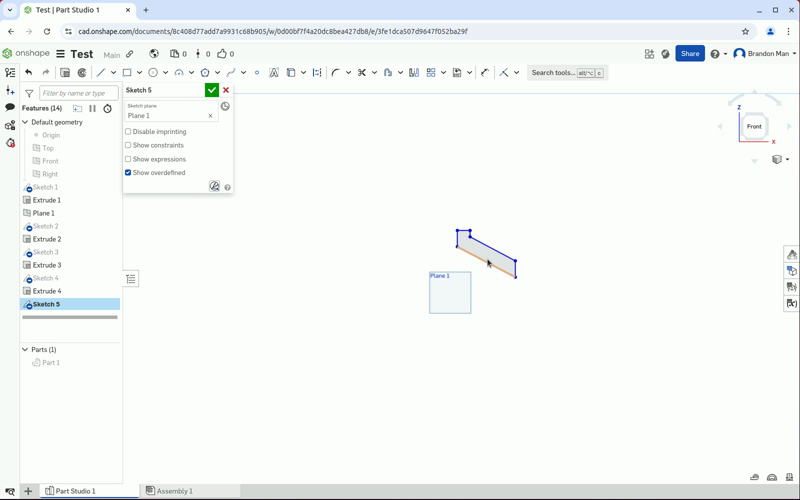
scroll(6)
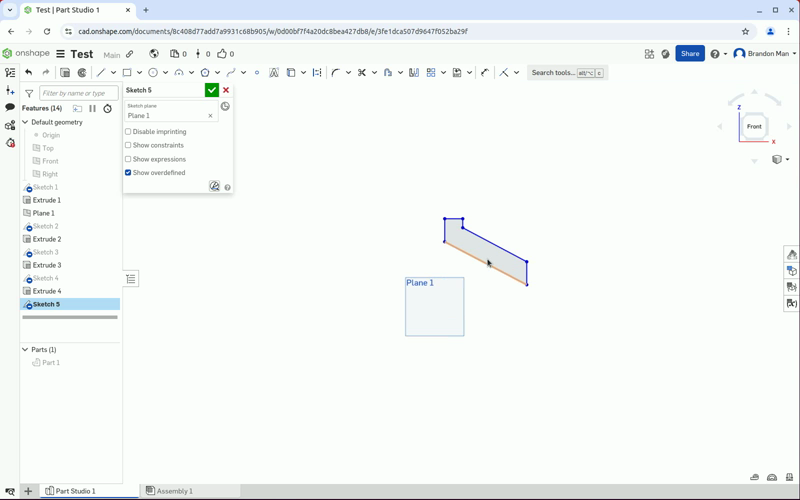
scroll(6)
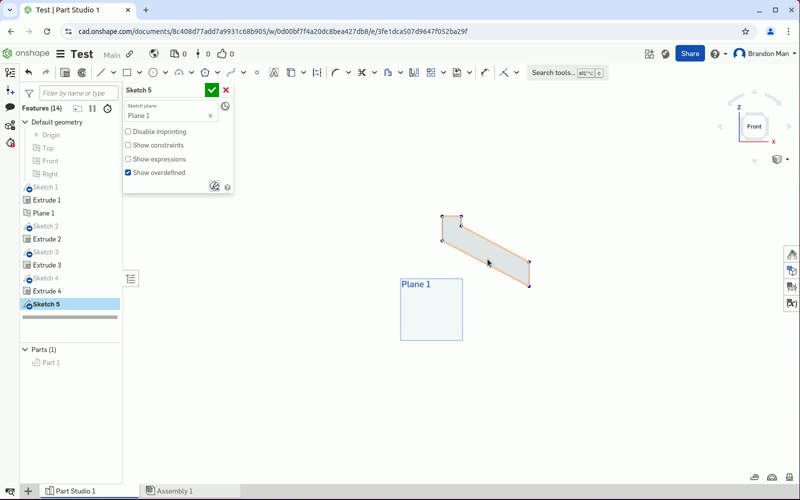
scroll(6)
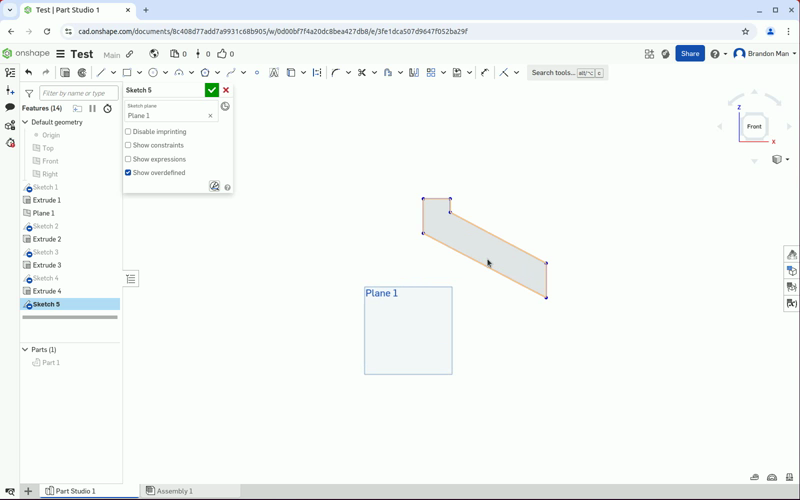
scroll(6)
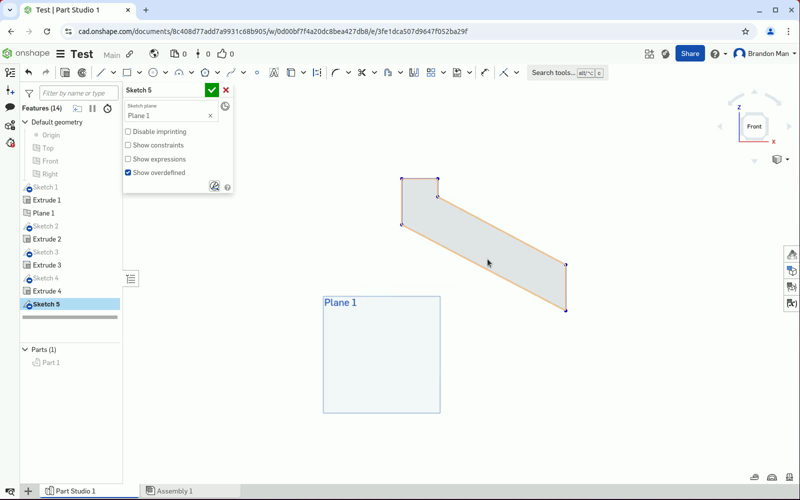
scroll(6)
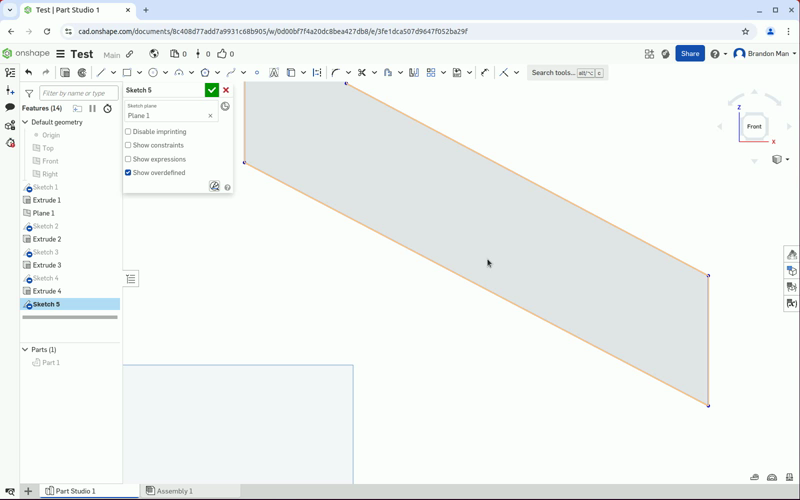
click(487, 258)
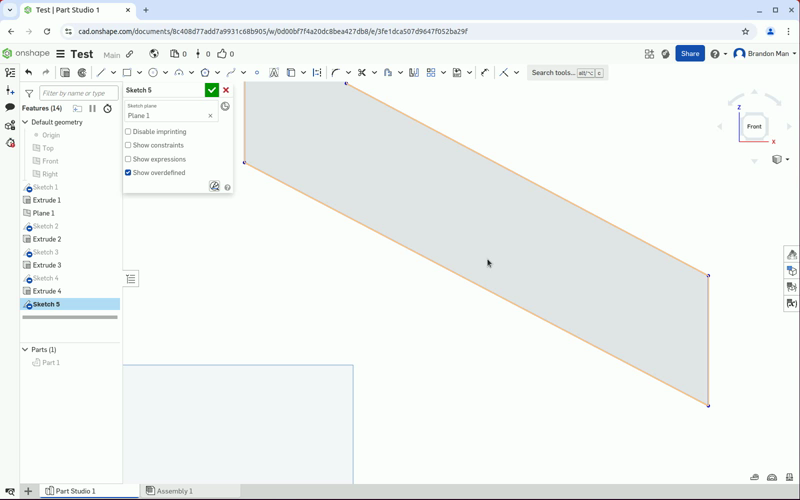
scroll(-6)
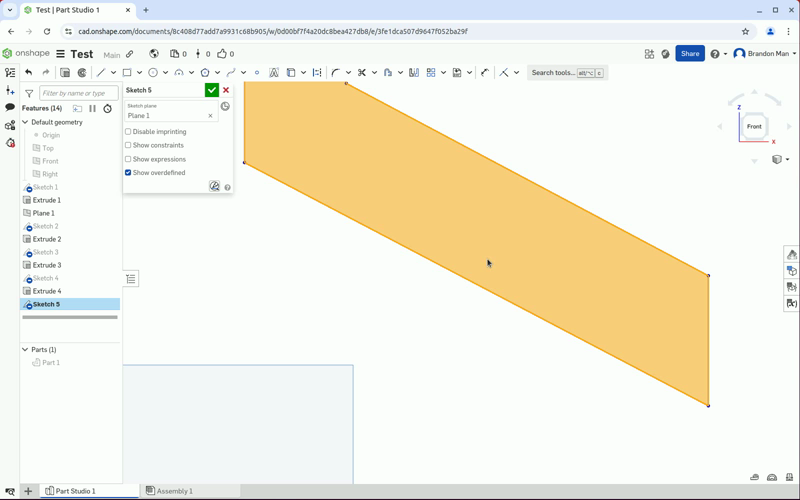
scroll(-6)
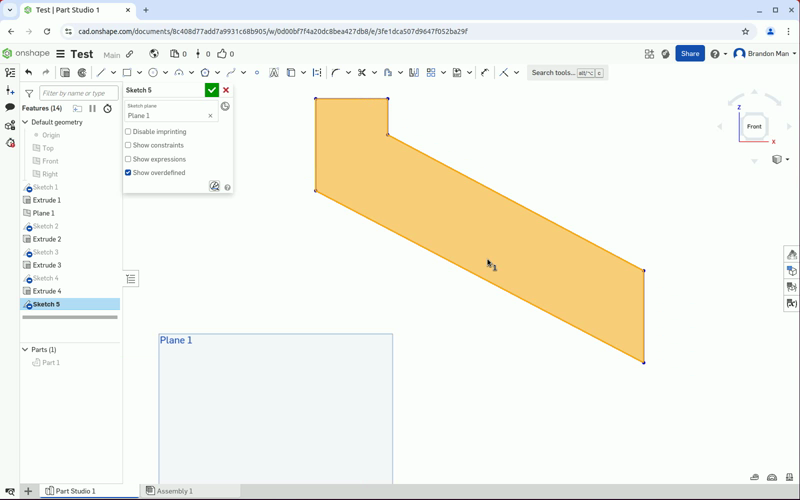
scroll(-6)
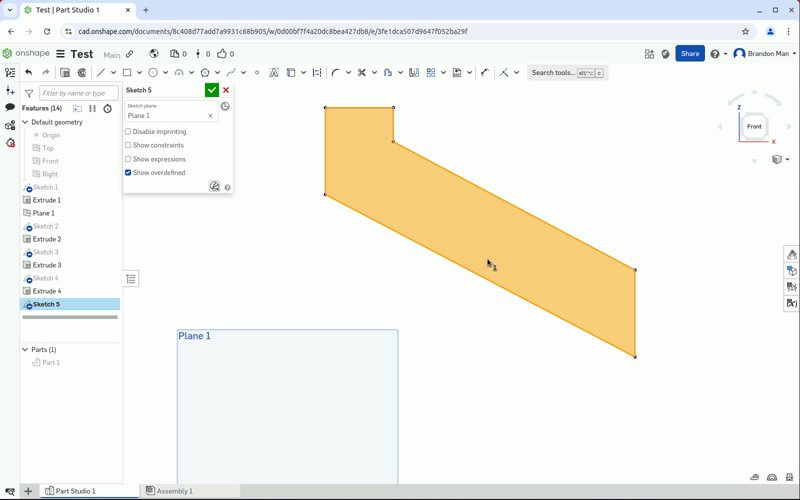
scroll(-6)
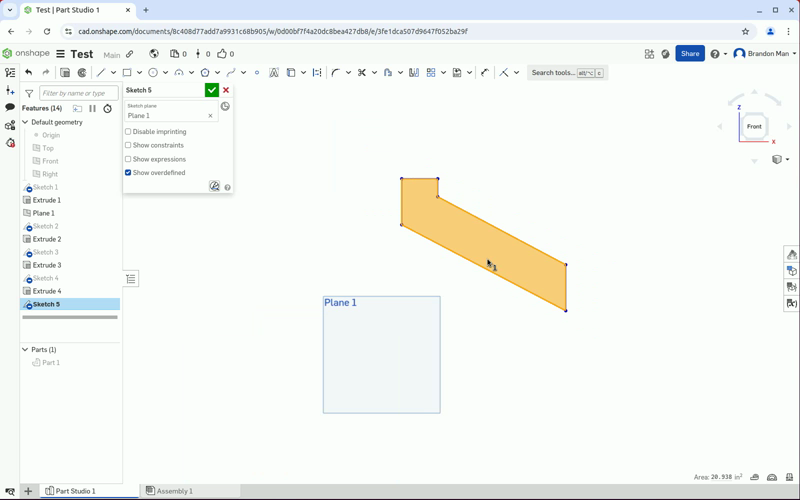
scroll(-6)
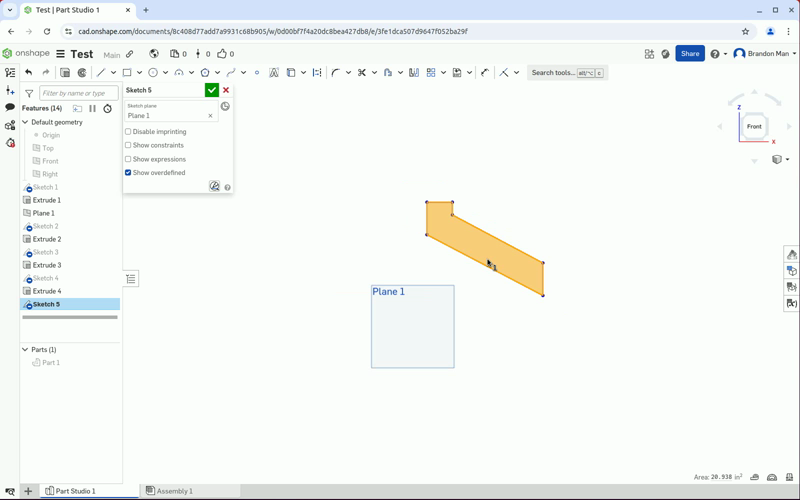
scroll(-6)
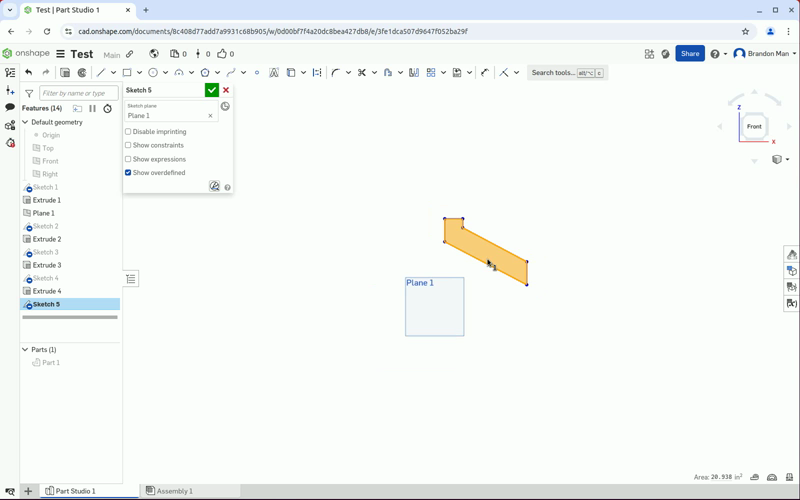
scroll(-6)
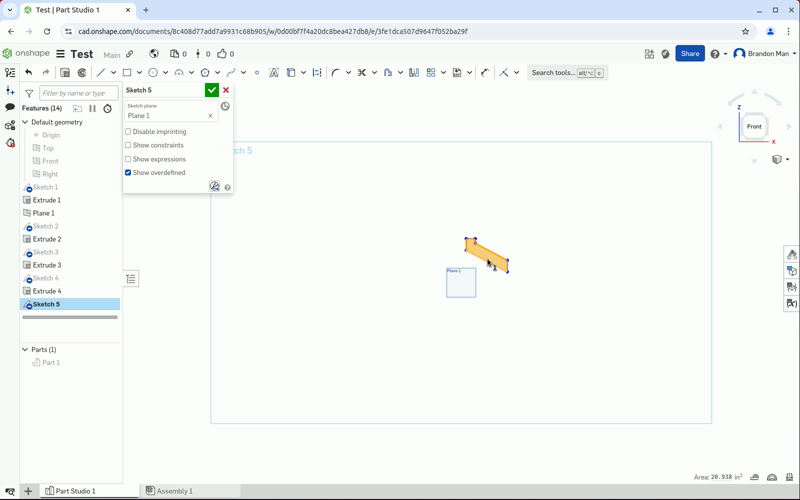
mouse_move(73, 352)
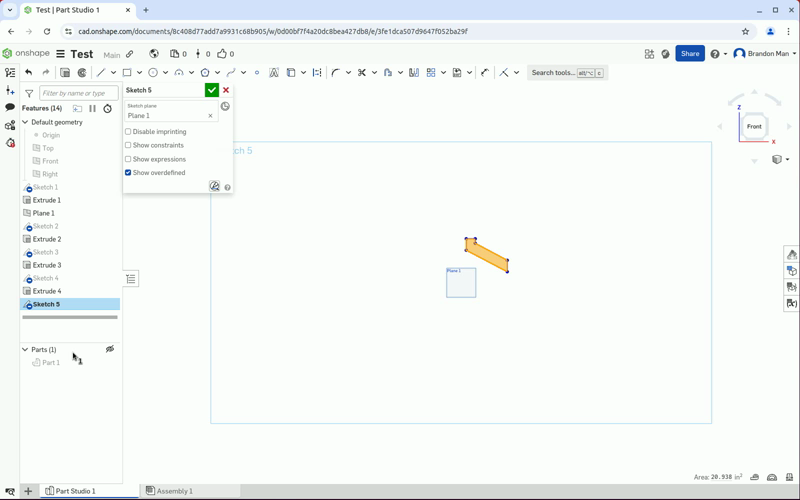
key(shift+y)
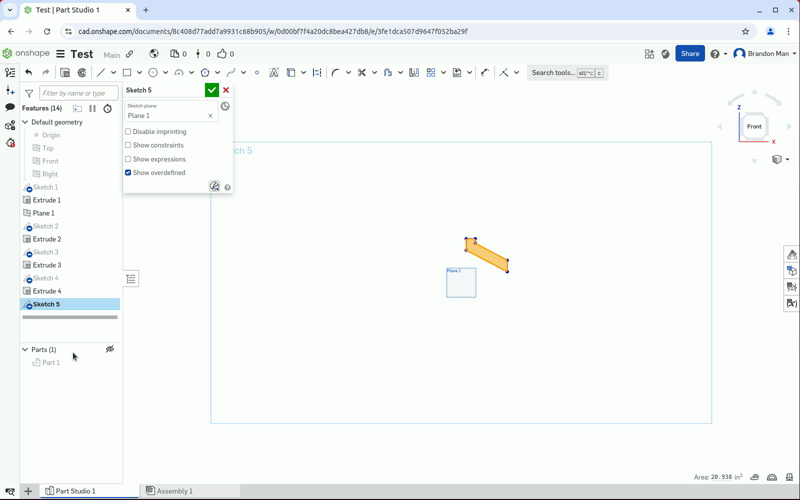
key(shift+e)
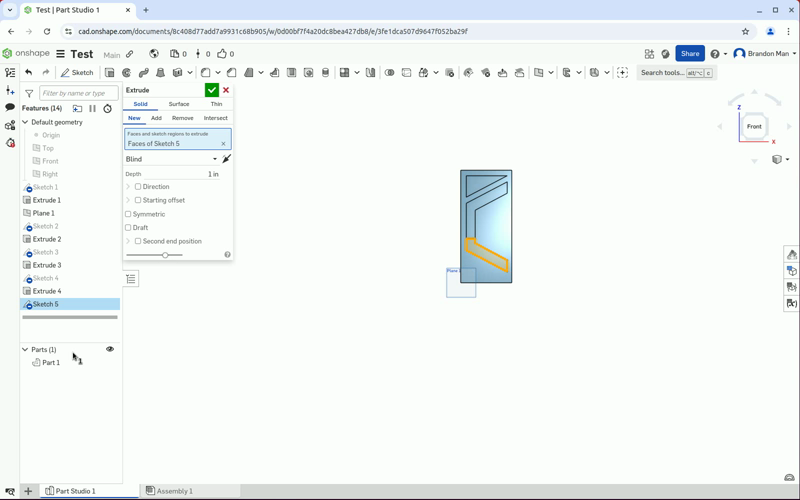
mouse_move(143, 106)
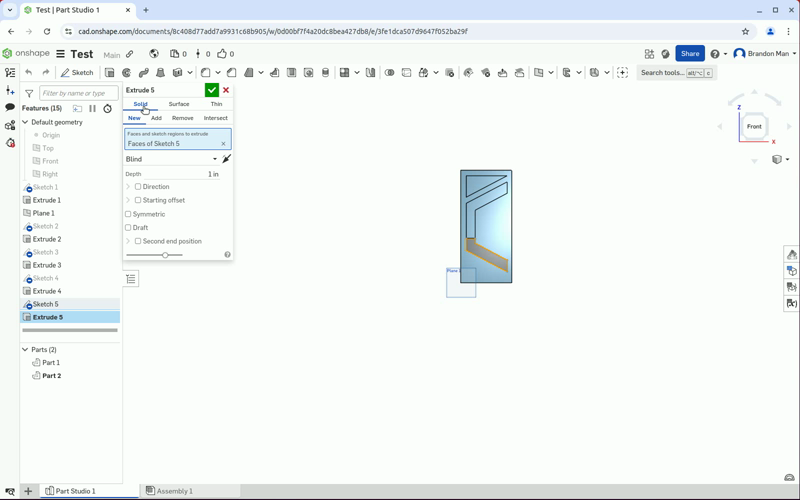
click(143, 106)
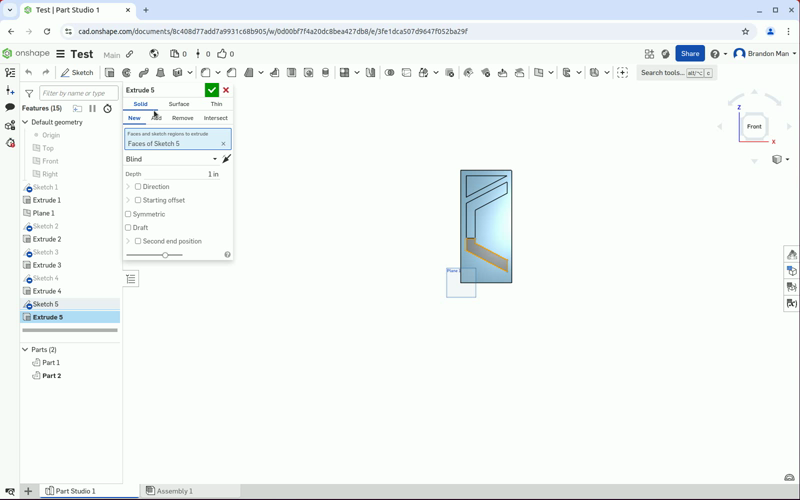
mouse_move(186, 120)
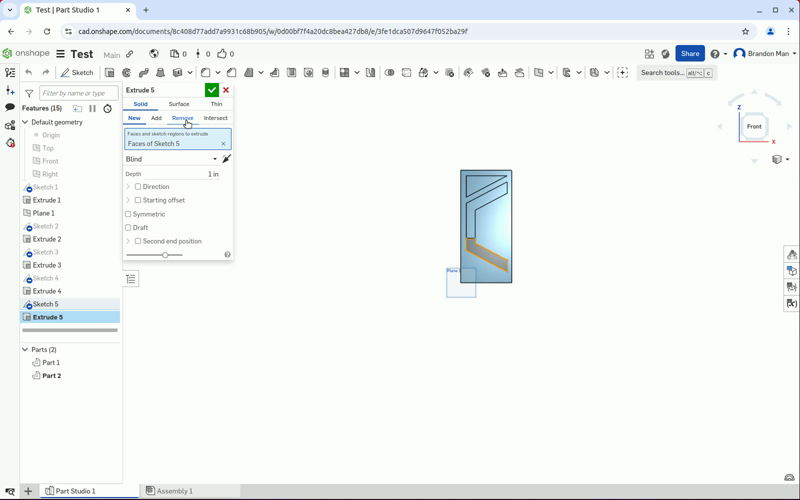
click(186, 120)
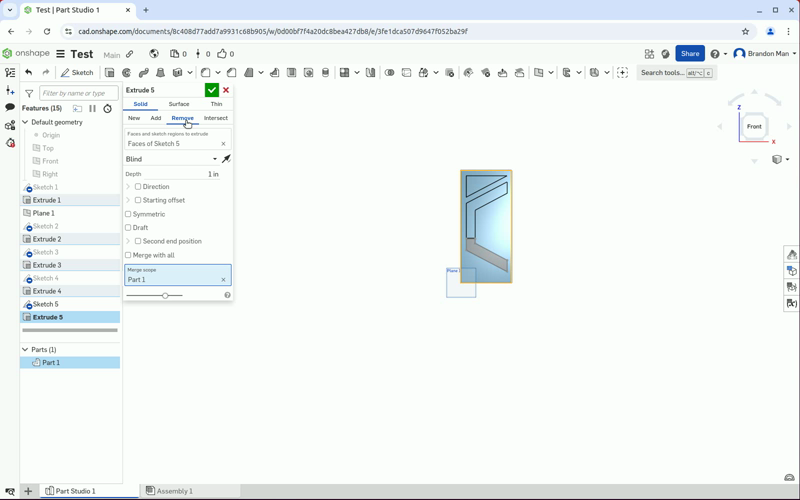
key(tab, 4)
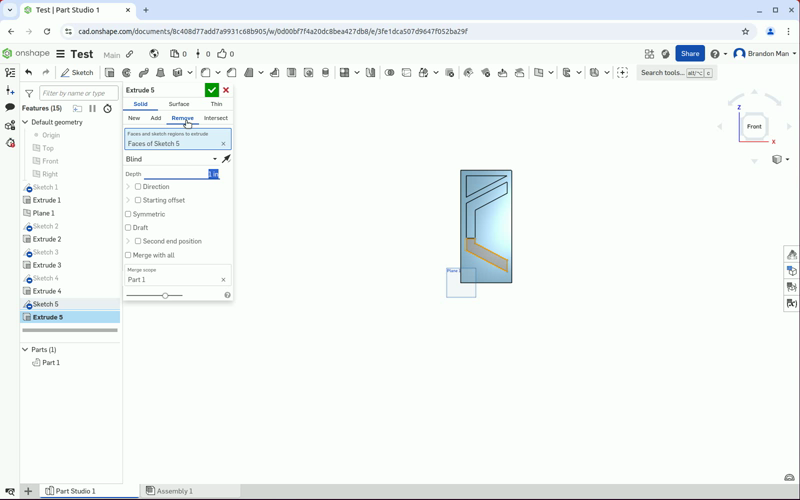
text(0.241)
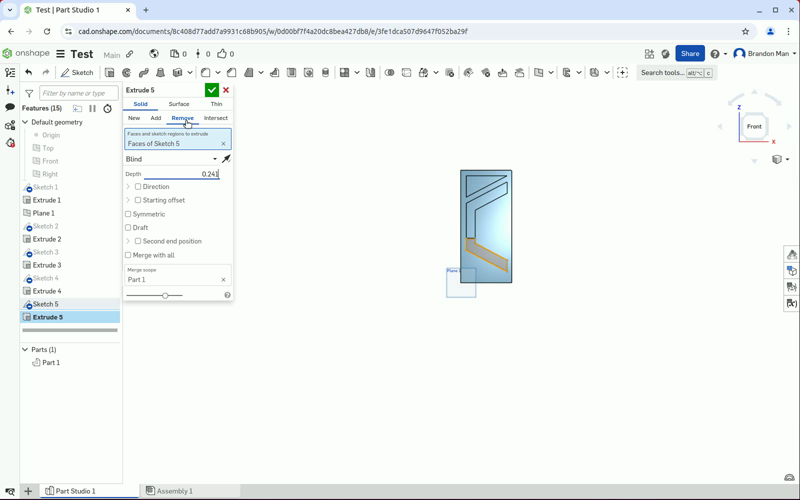
key(tab, 6)
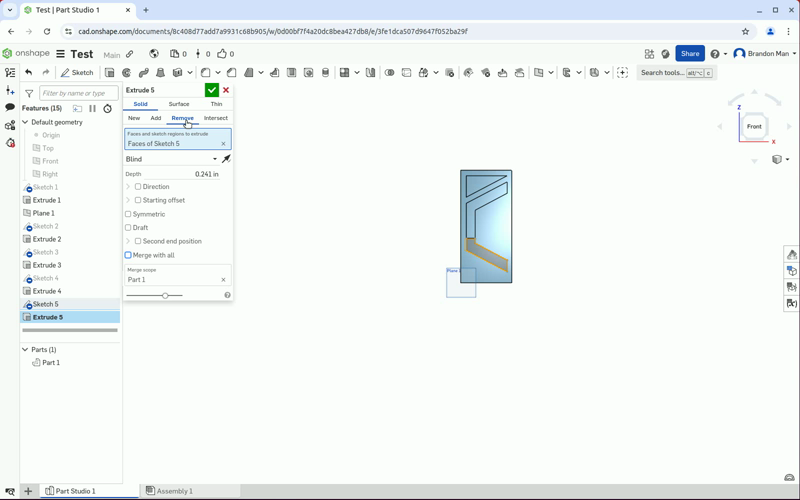
key(space)
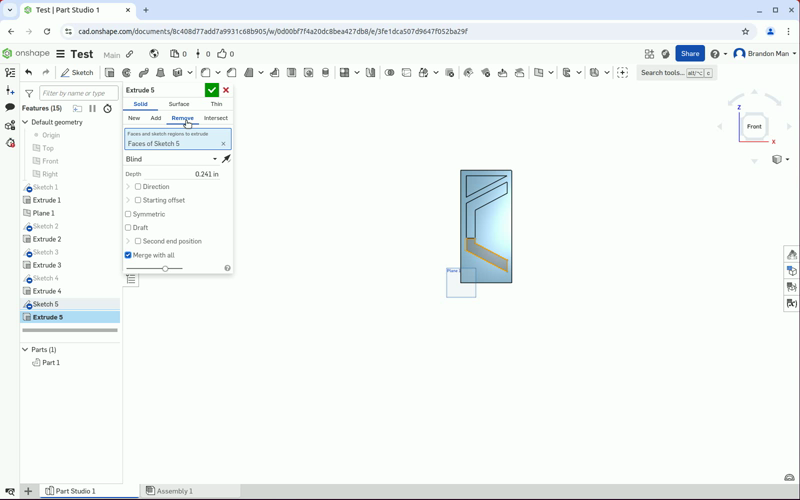
key(enter)
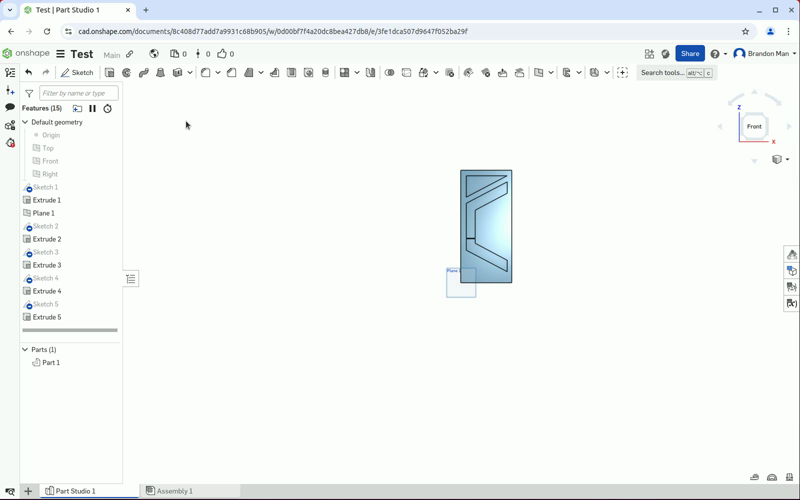
key(shift+h)
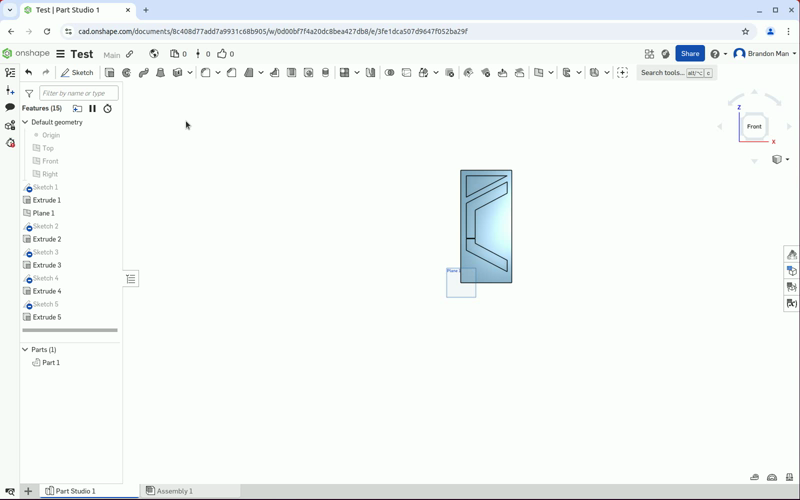
key(shift+h)
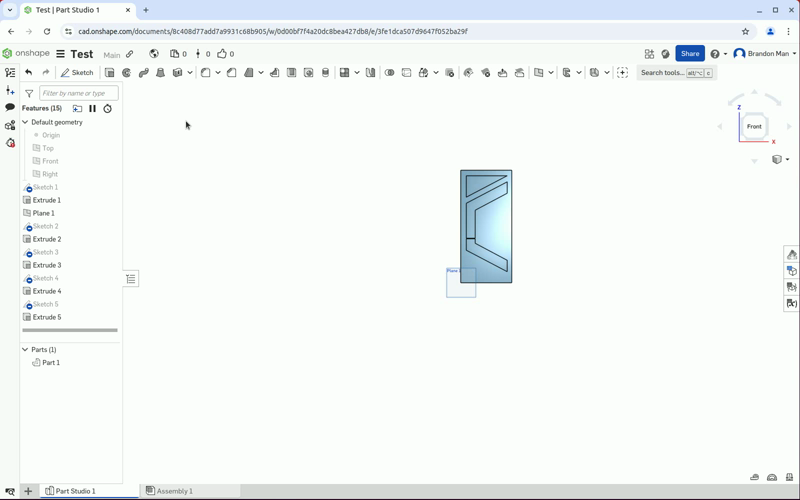
mouse_move(73, 189)
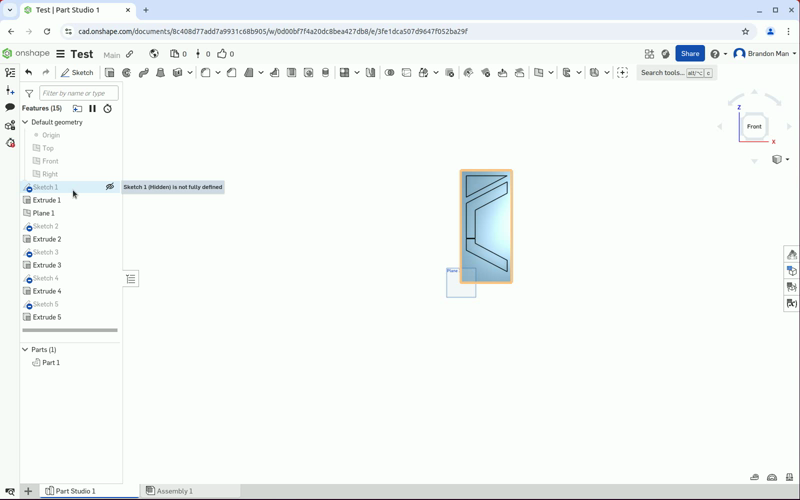
click(73, 189)
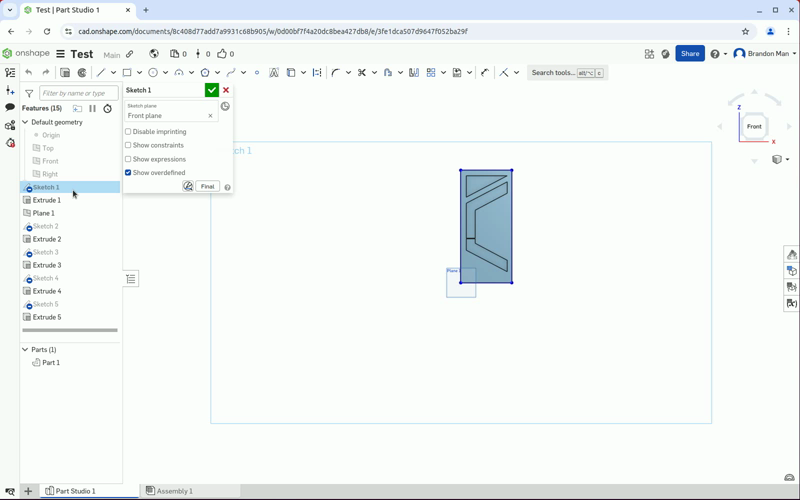
mouse_move(229, 92)
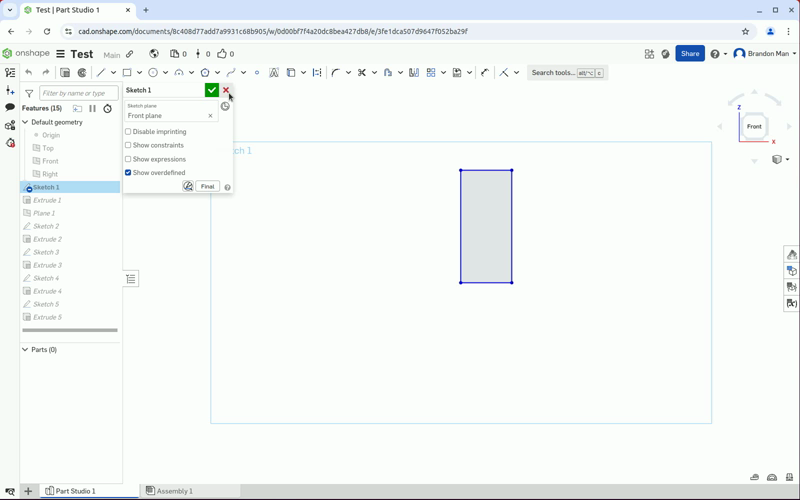
click(229, 92)
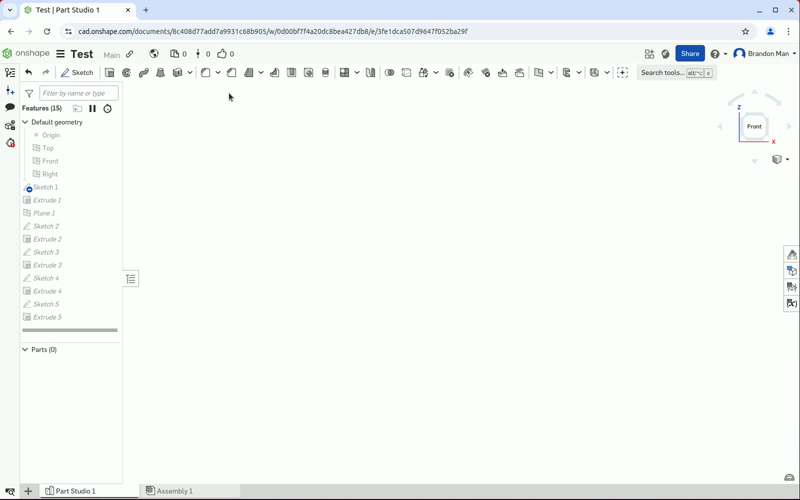
key(shift+s)
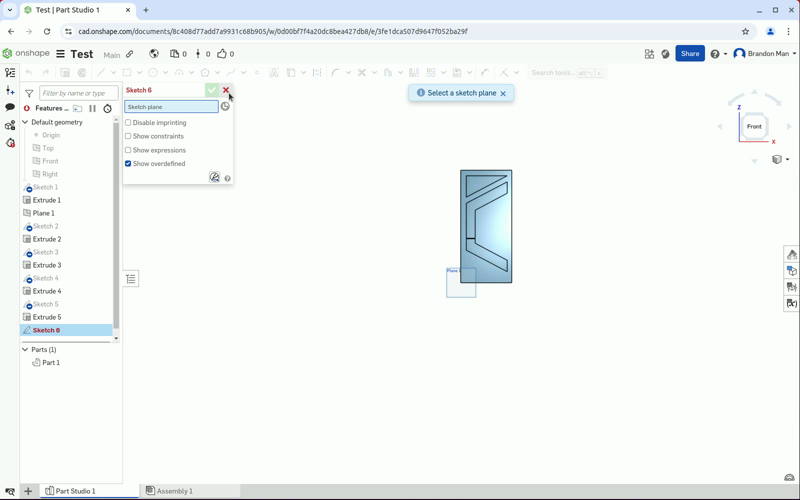
mouse_move(69, 215)
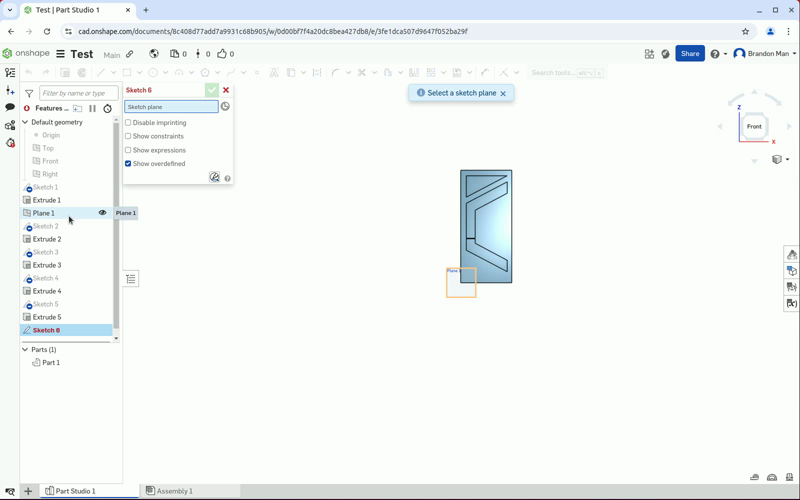
click(69, 215)
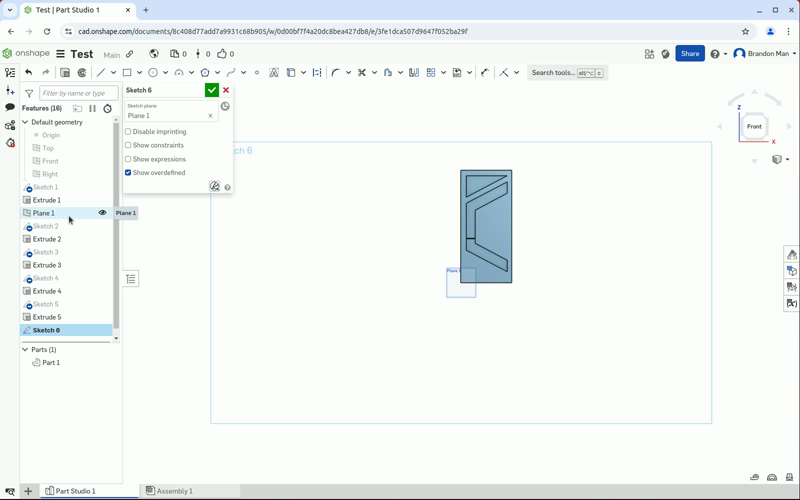
mouse_move(73, 352)
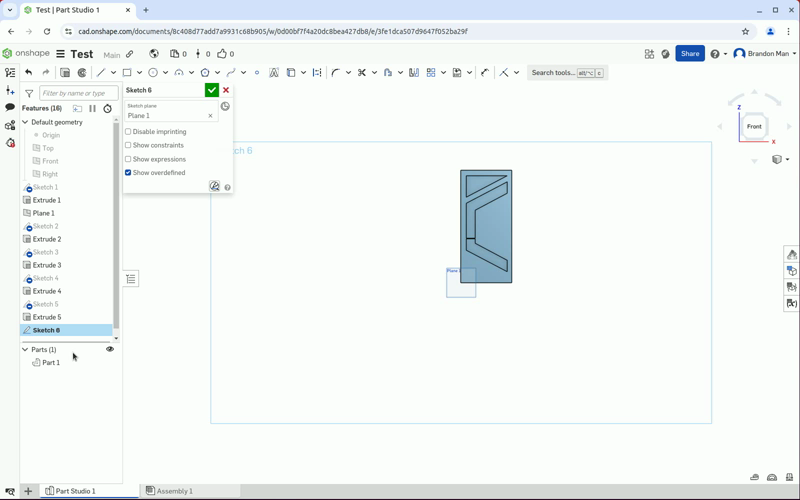
key(y)
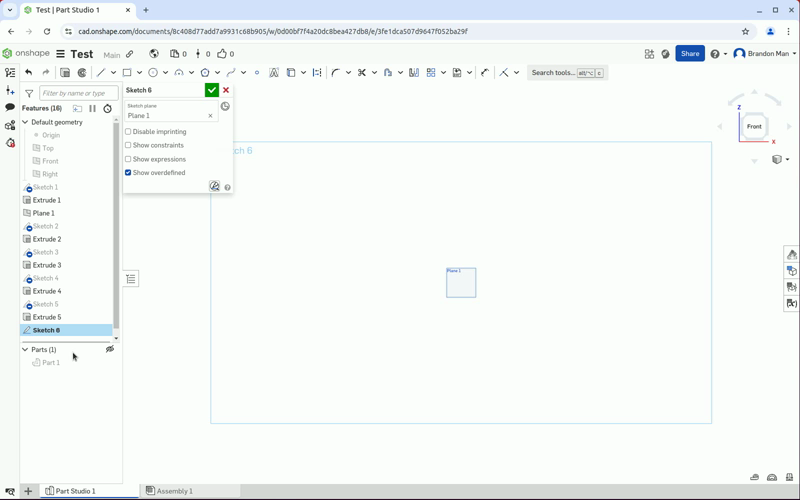
key(l)
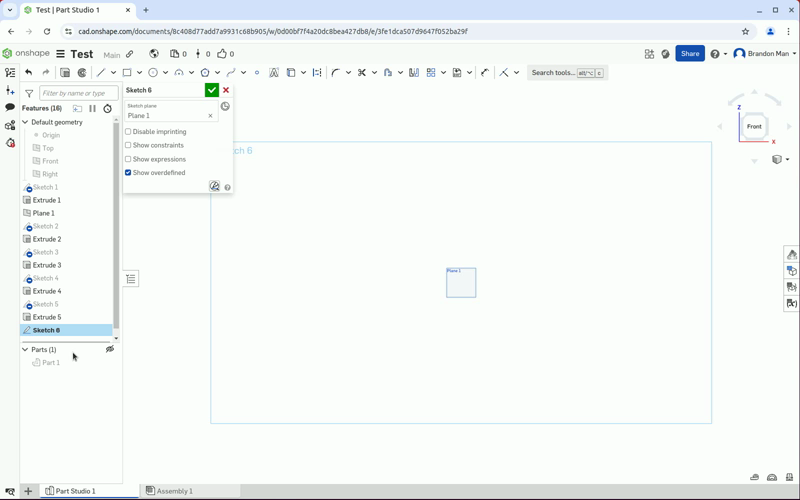
key_down(shift)
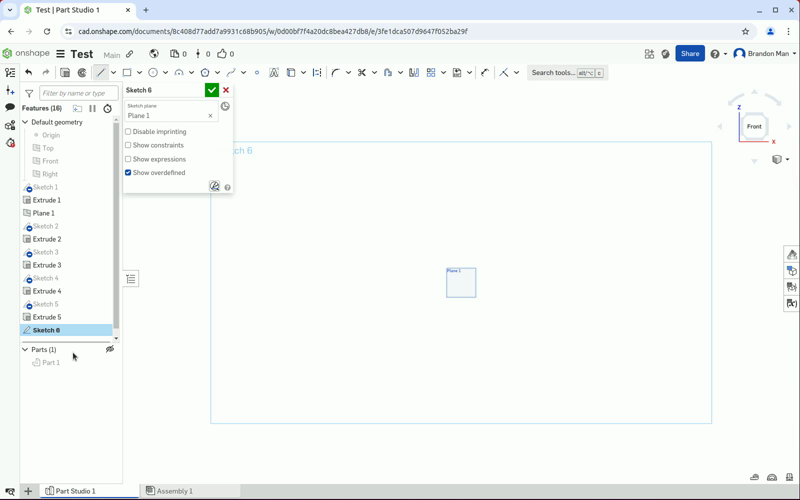
mouse_move(466, 276)
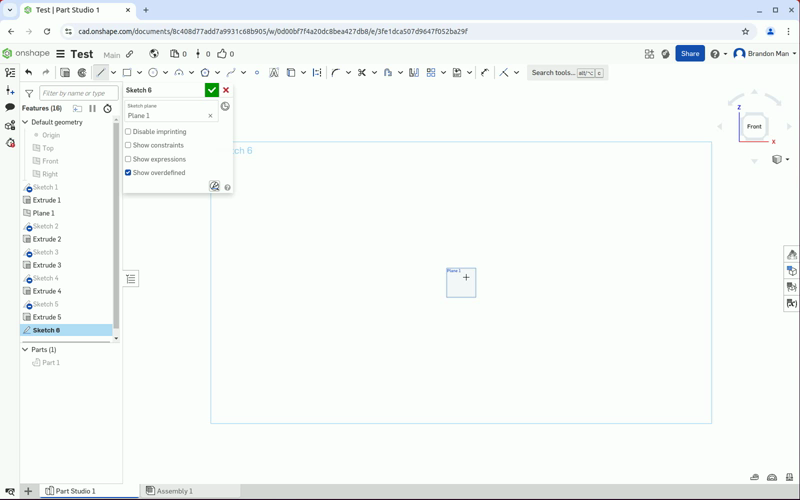
click(466, 276)
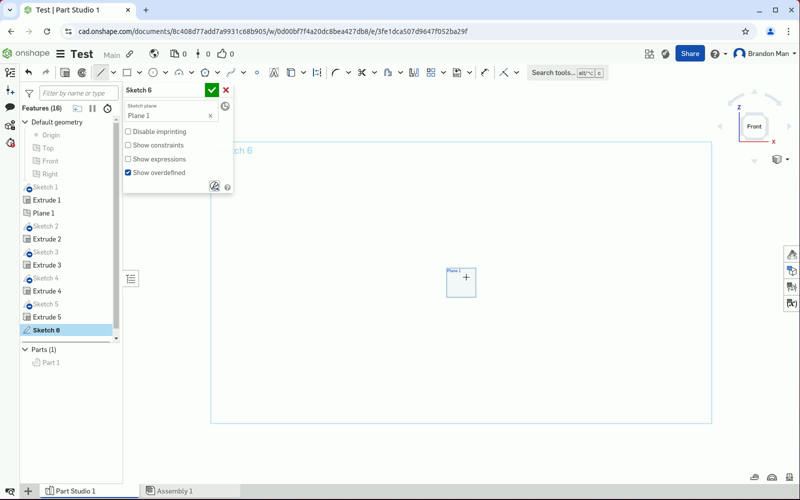
key_up(shift)
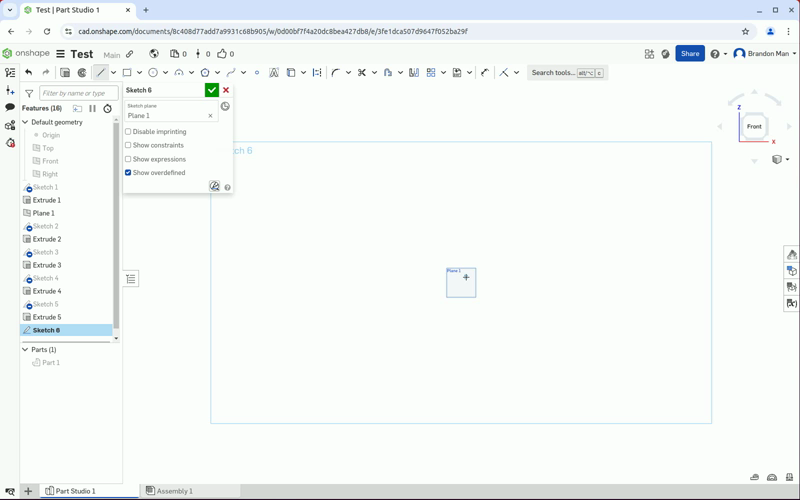
key_down(shift)
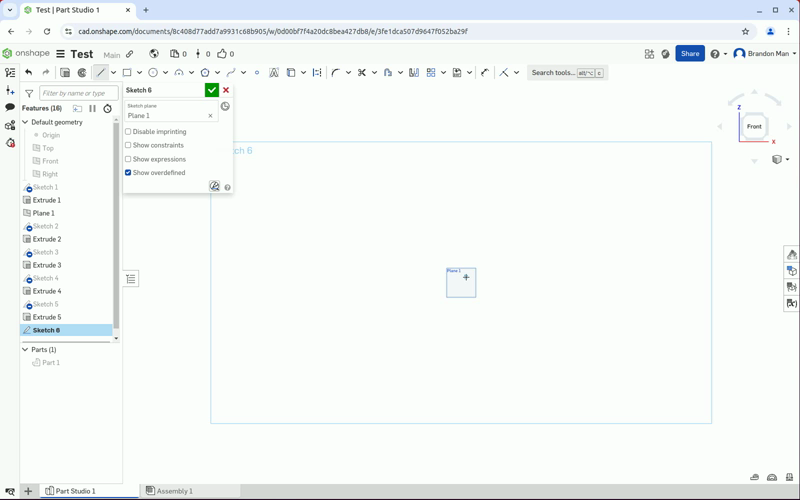
mouse_move(496, 276)
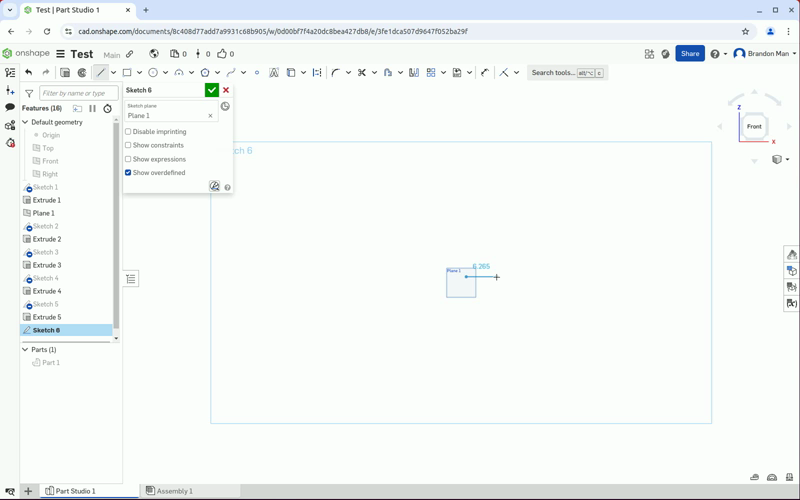
mouse_move(507, 276)
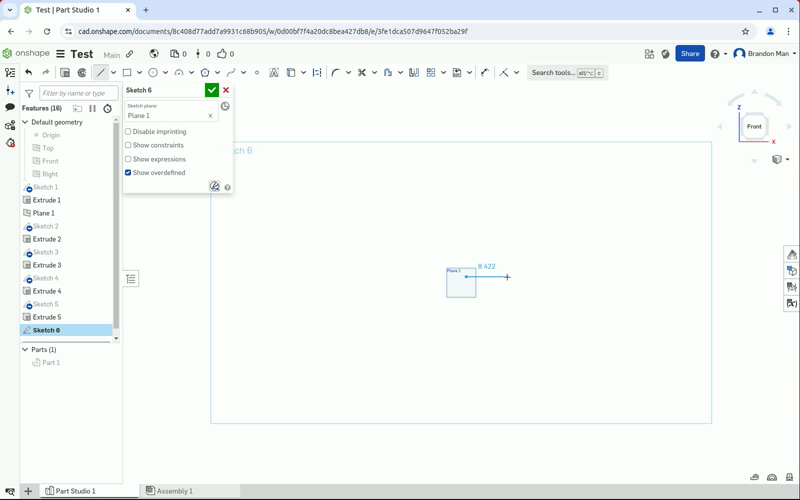
click(507, 276)
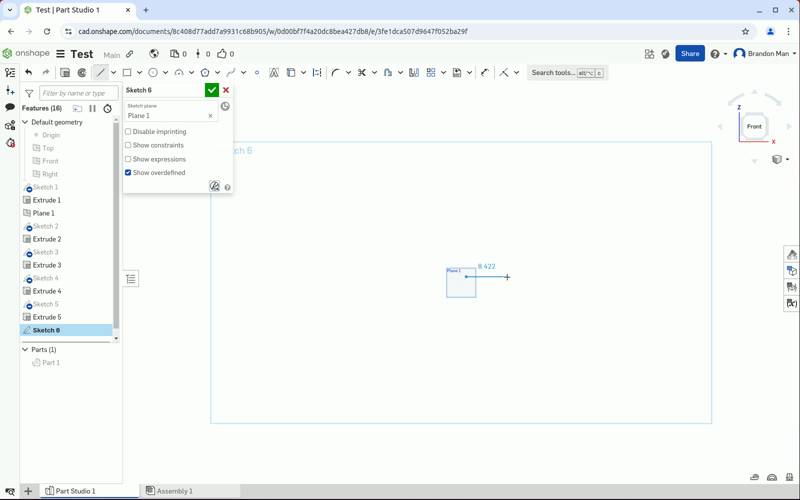
key_up(shift)
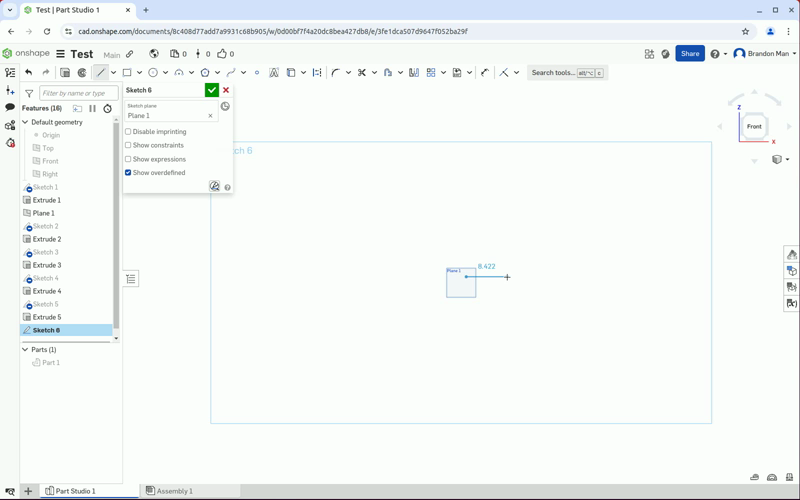
key_down(shift)
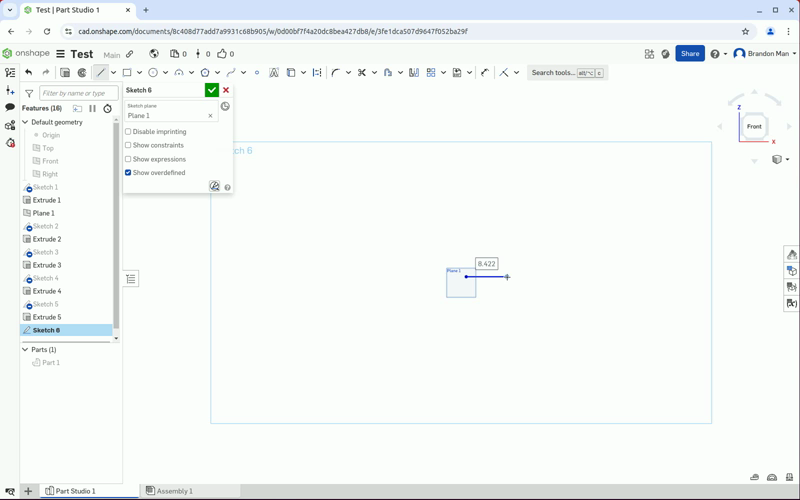
mouse_move(537, 276)
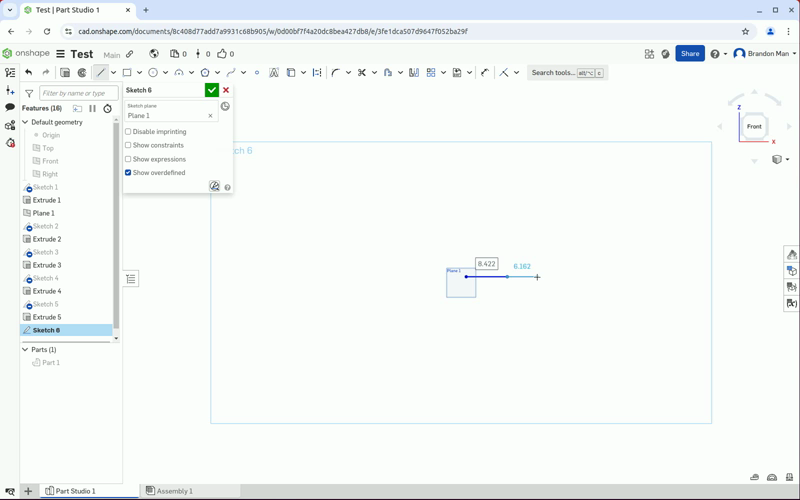
mouse_move(466, 255)
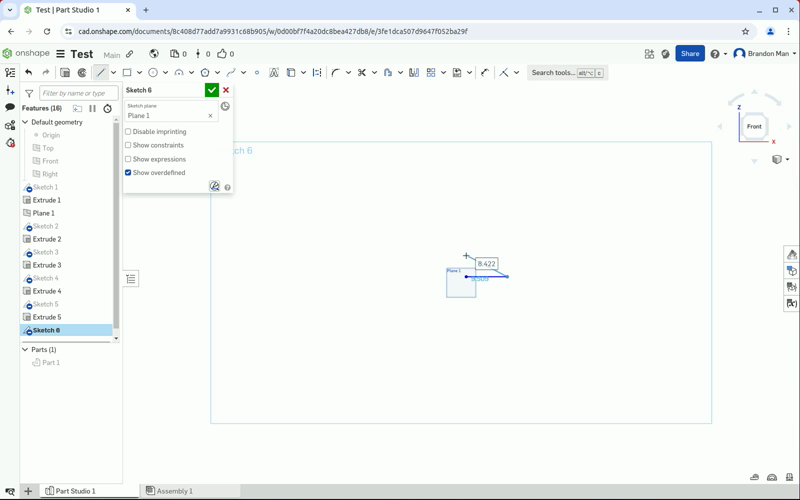
click(466, 255)
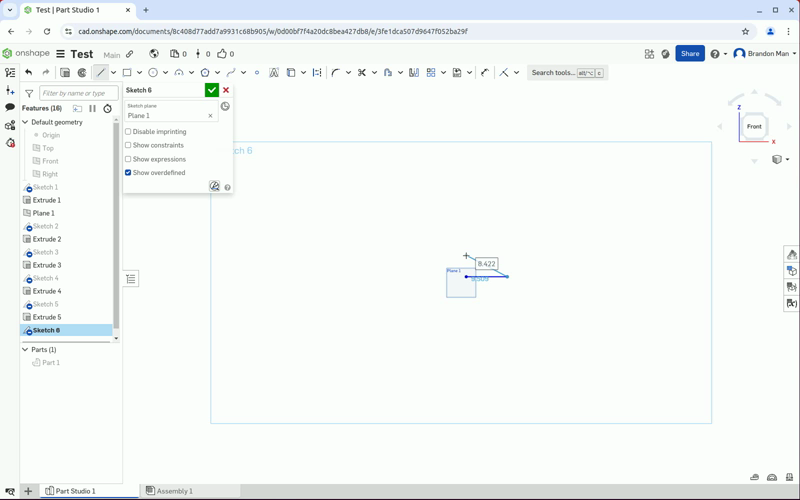
key_up(shift)
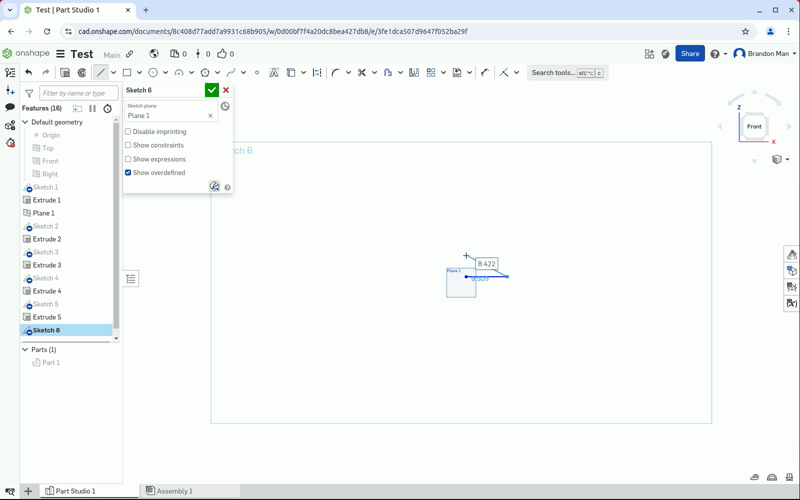
mouse_move(496, 255)
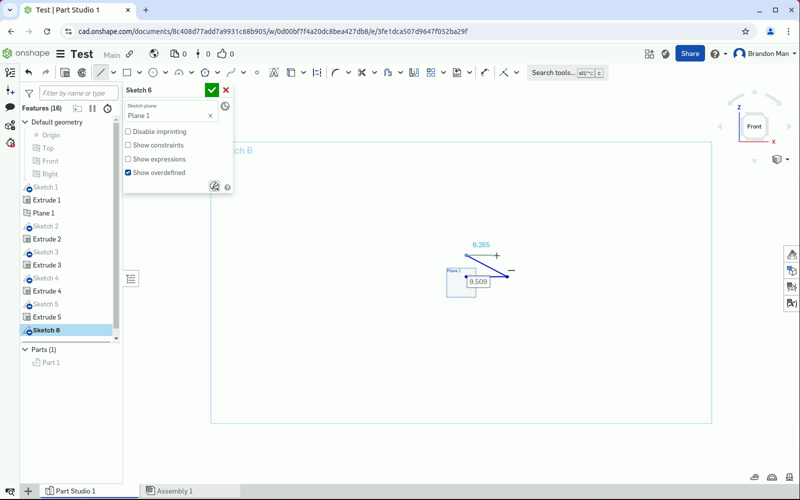
key_down(shift)
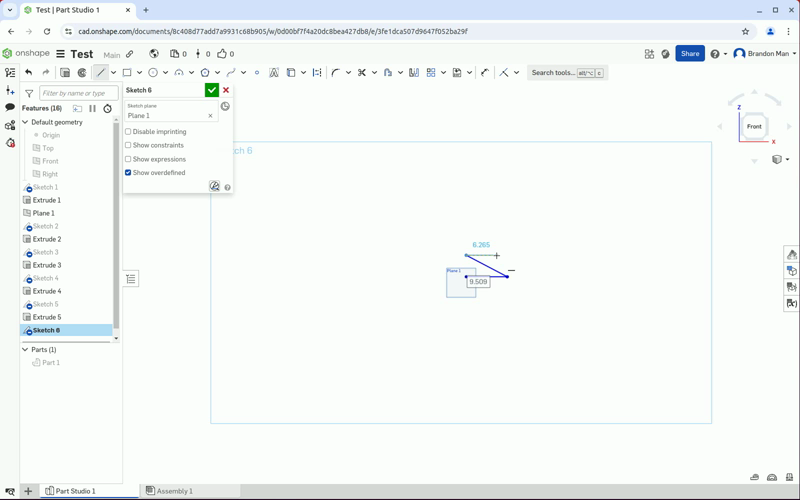
mouse_move(466, 276)
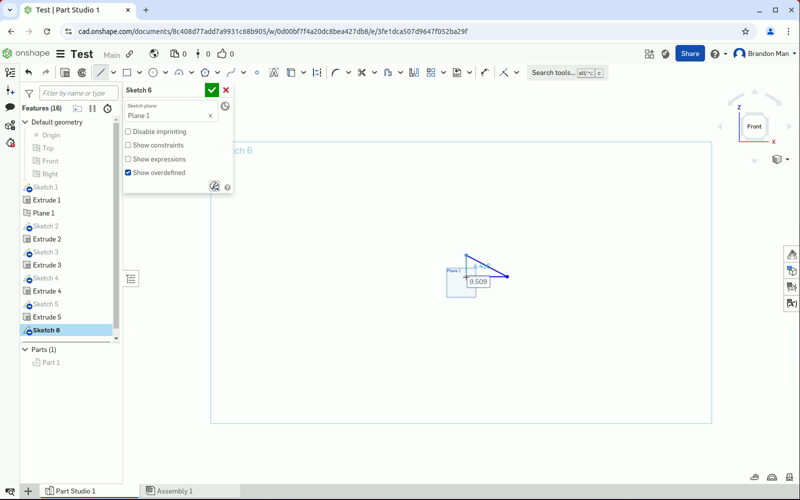
key_up(shift)
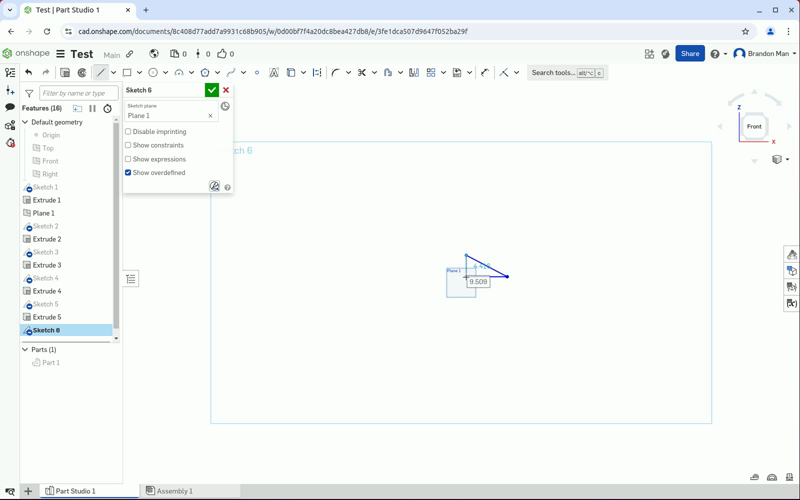
click(466, 276)
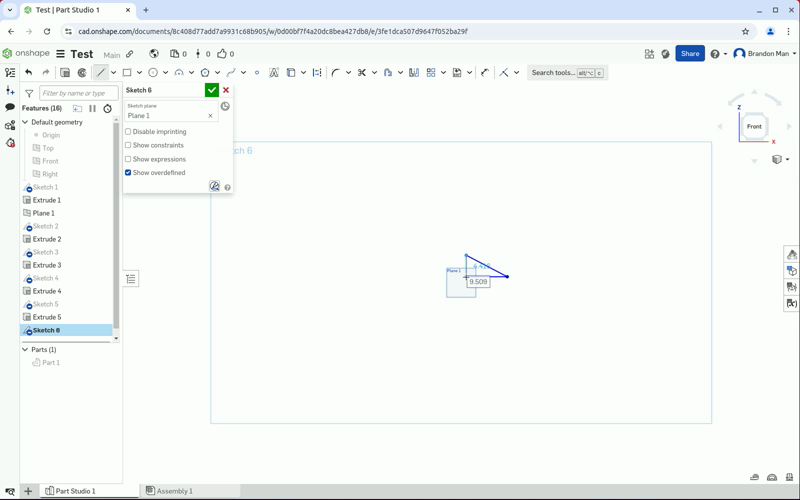
key(esc)
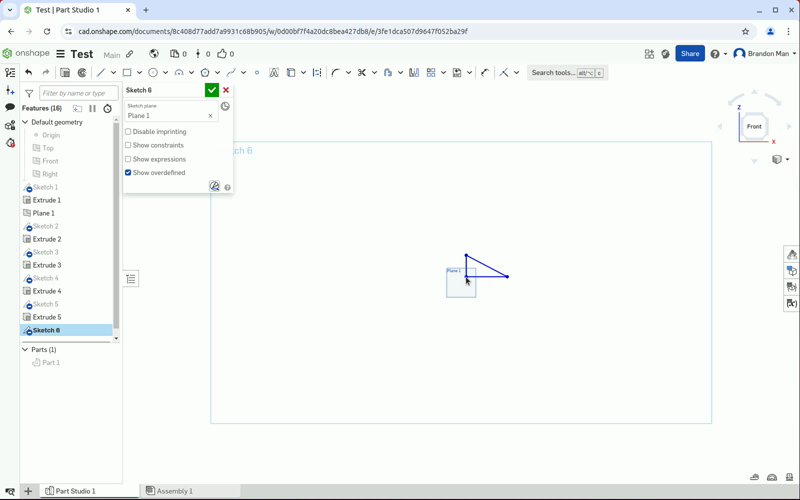
mouse_move(468, 267)
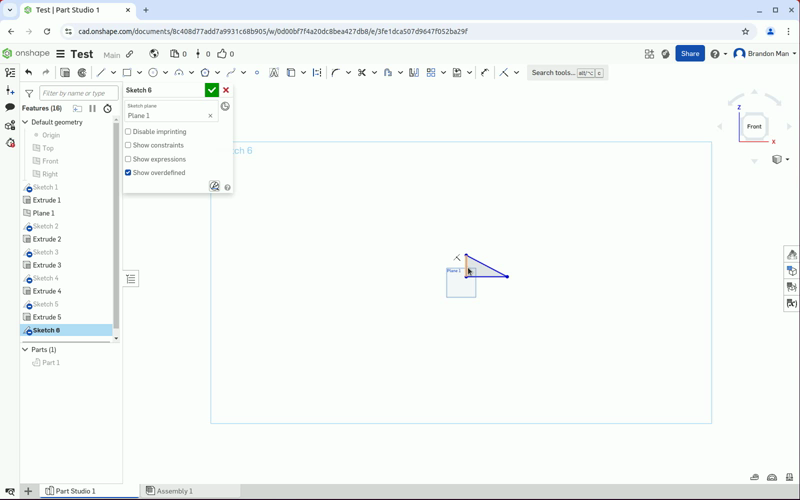
scroll(6)
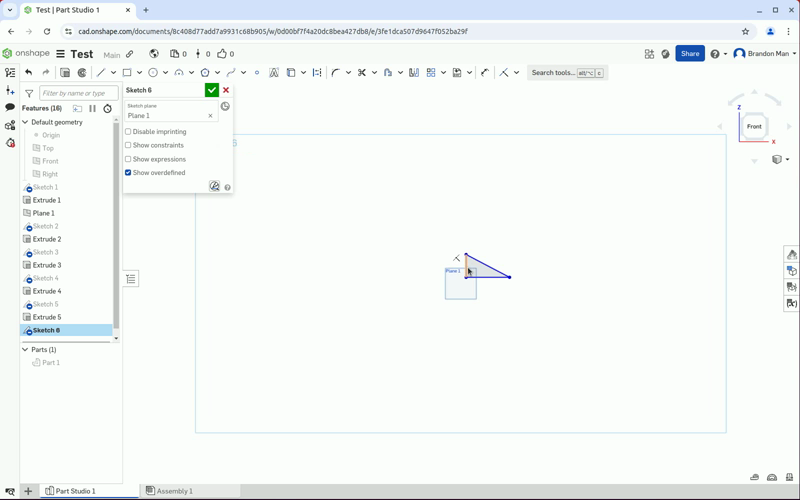
scroll(6)
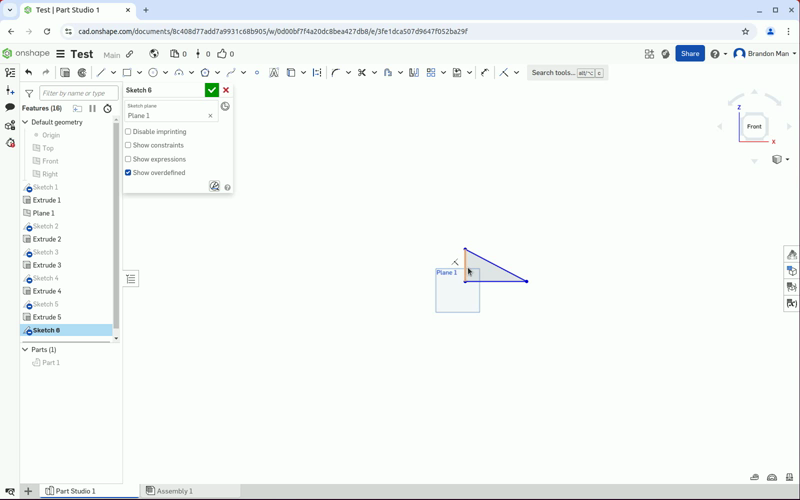
scroll(6)
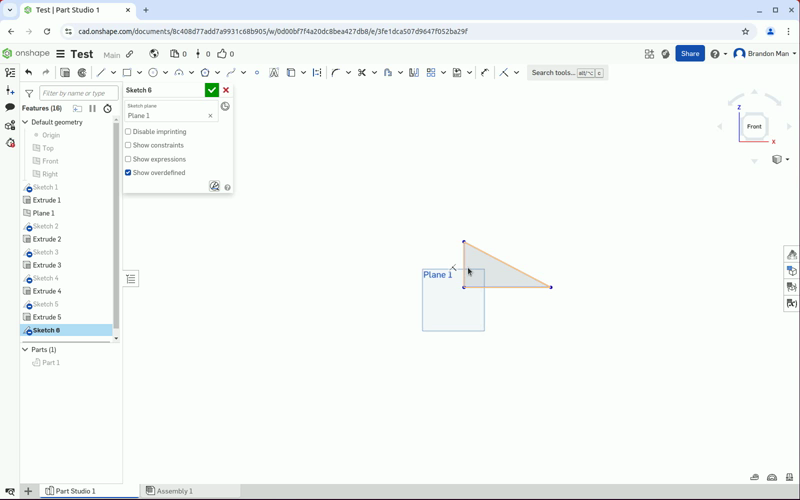
scroll(6)
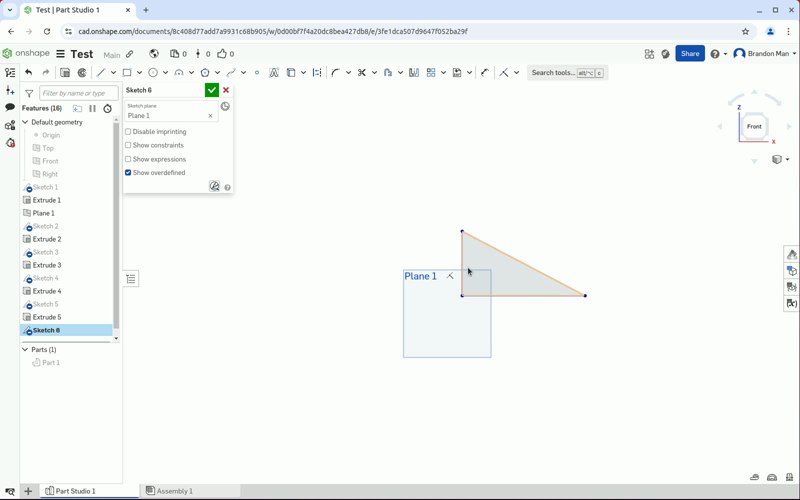
scroll(6)
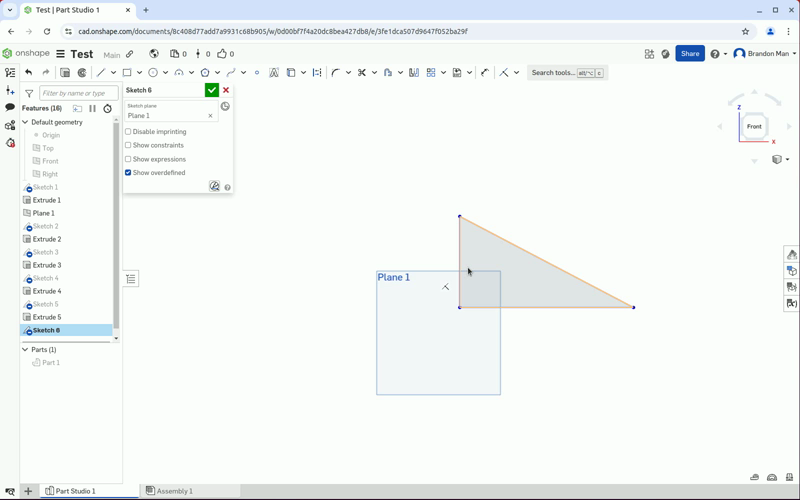
scroll(6)
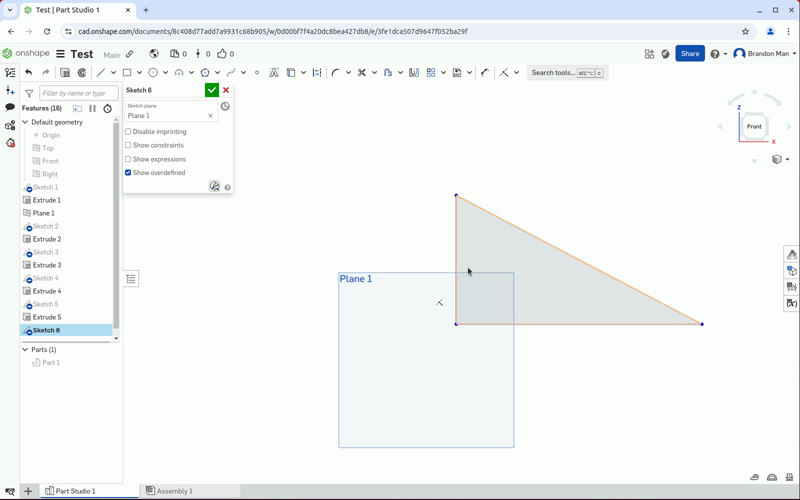
scroll(6)
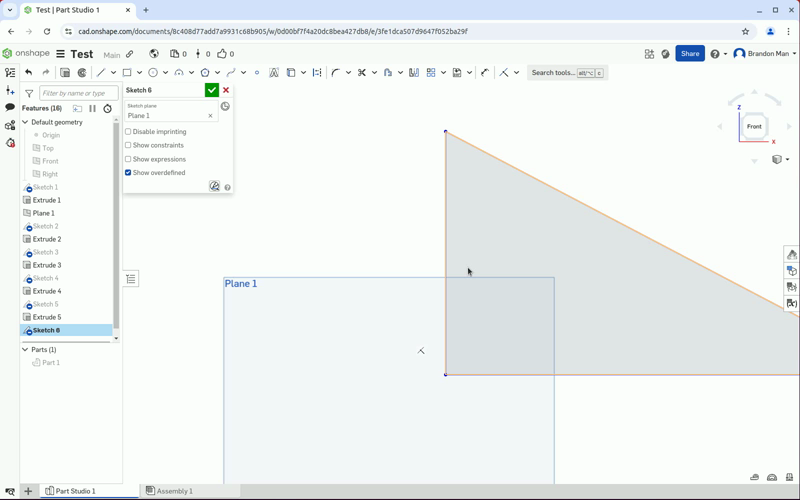
click(468, 267)
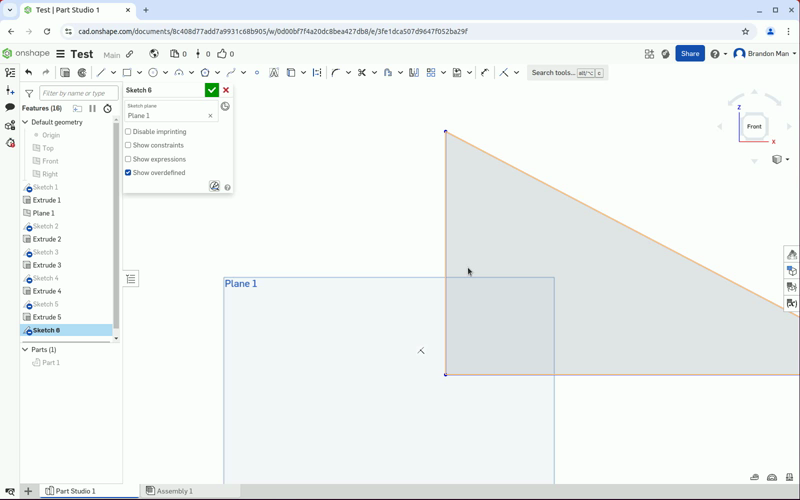
scroll(-6)
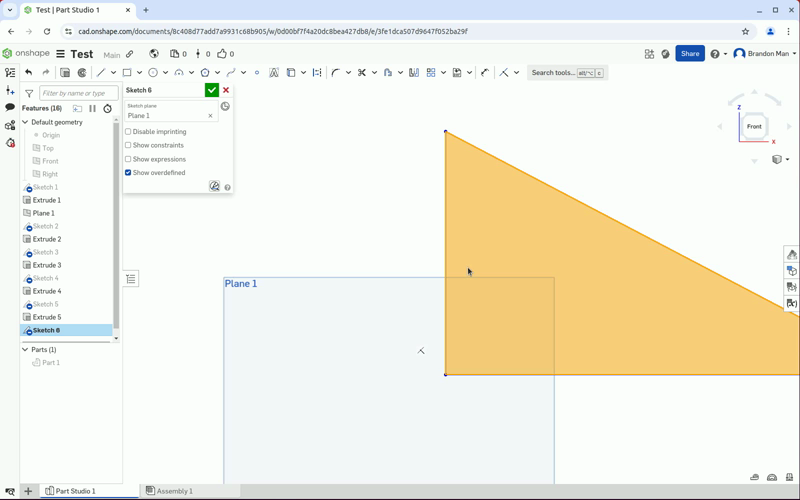
scroll(-6)
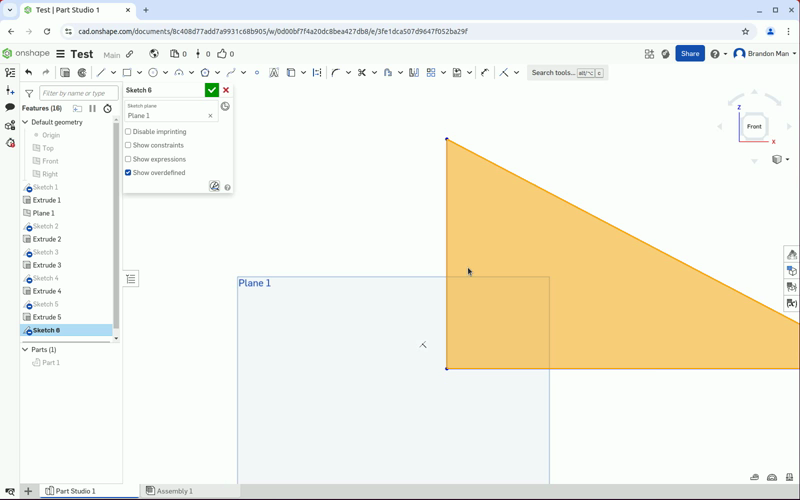
scroll(-6)
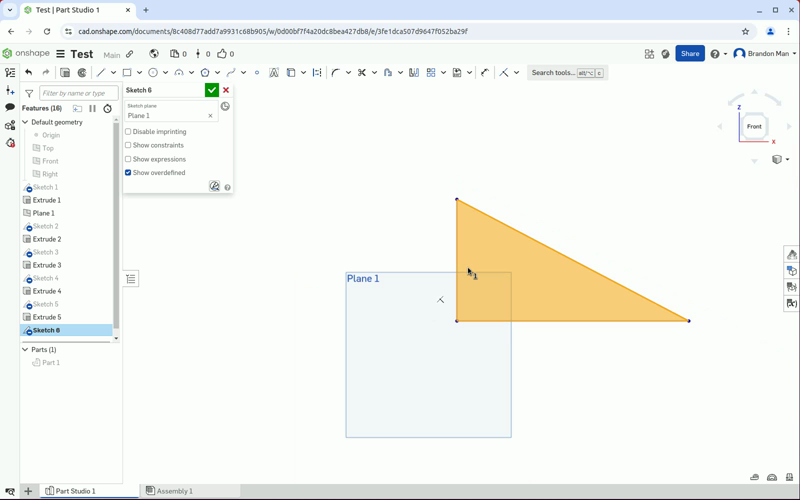
scroll(-6)
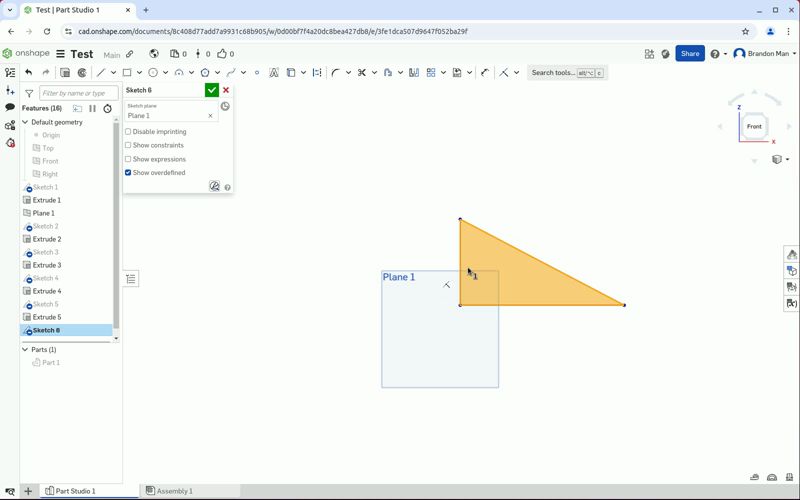
scroll(-6)
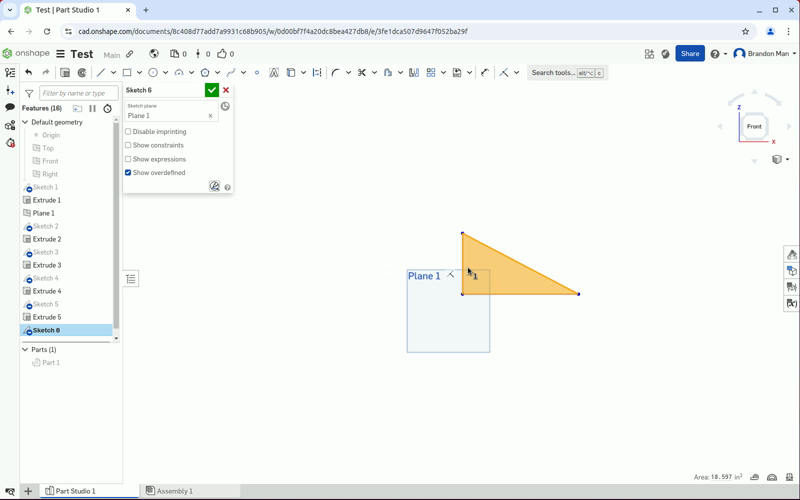
scroll(-6)
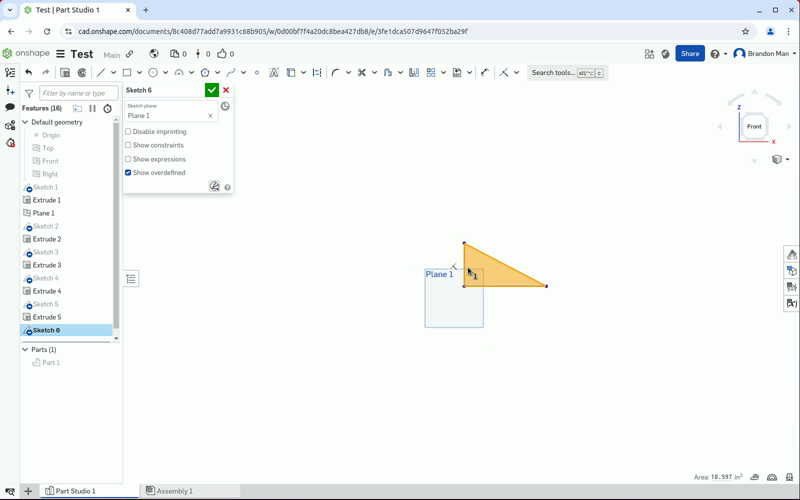
scroll(-6)
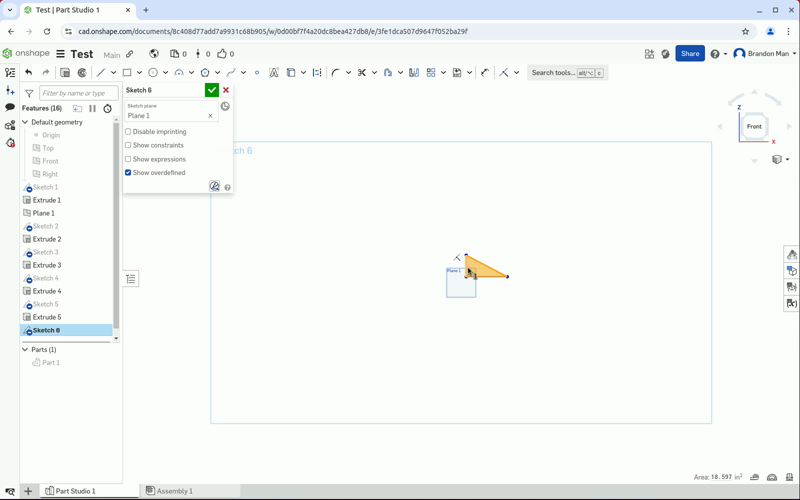
mouse_move(73, 352)
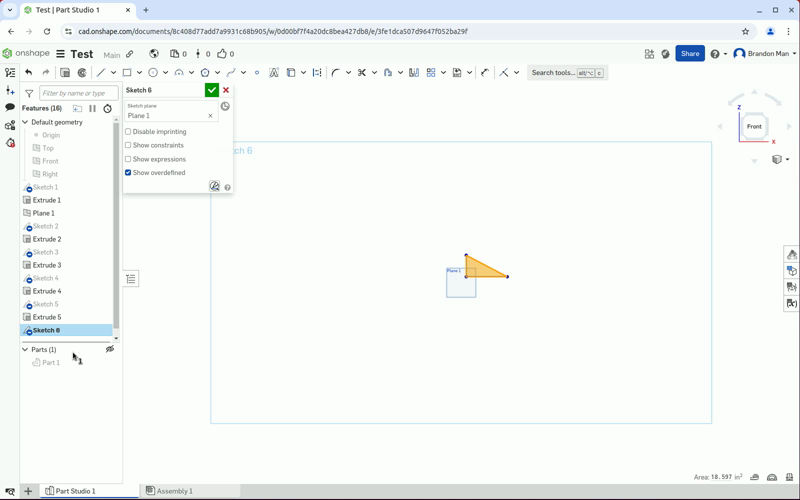
key(shift+y)
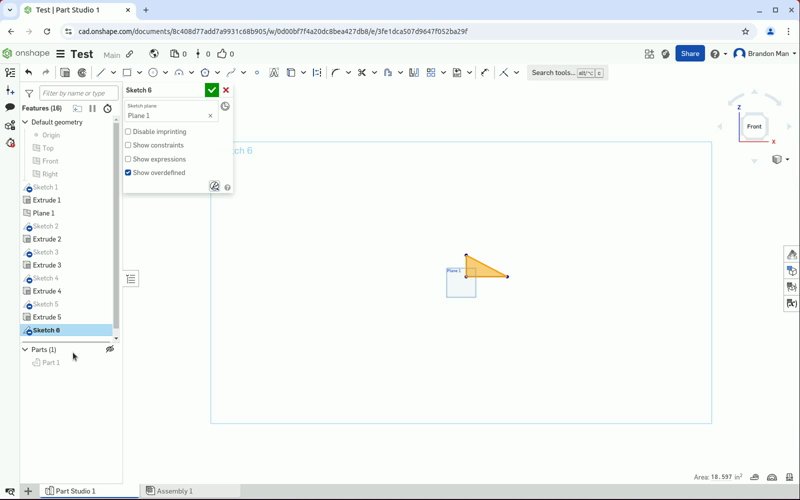
key(shift+e)
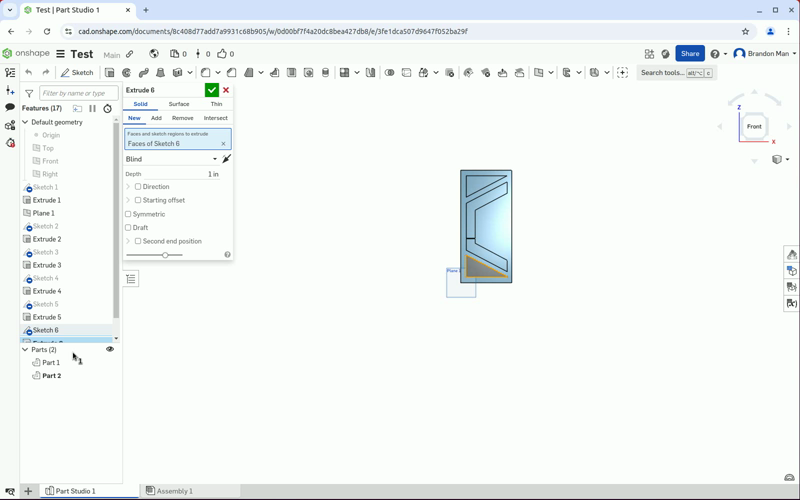
mouse_move(143, 106)
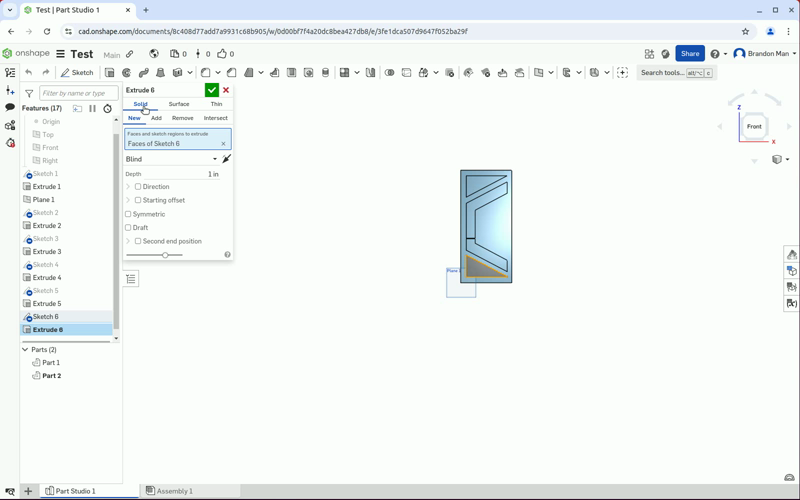
click(143, 106)
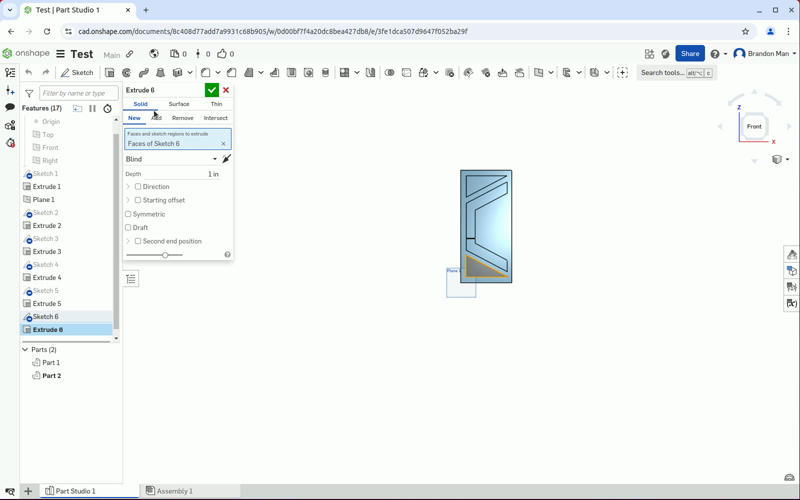
mouse_move(186, 120)
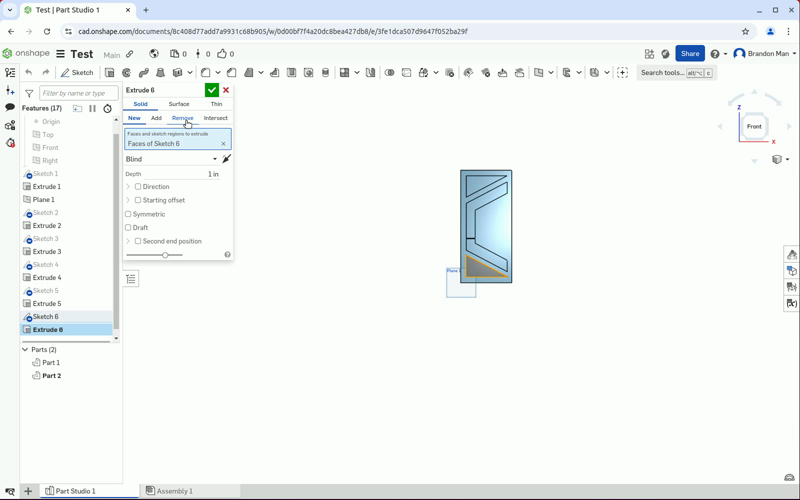
click(186, 120)
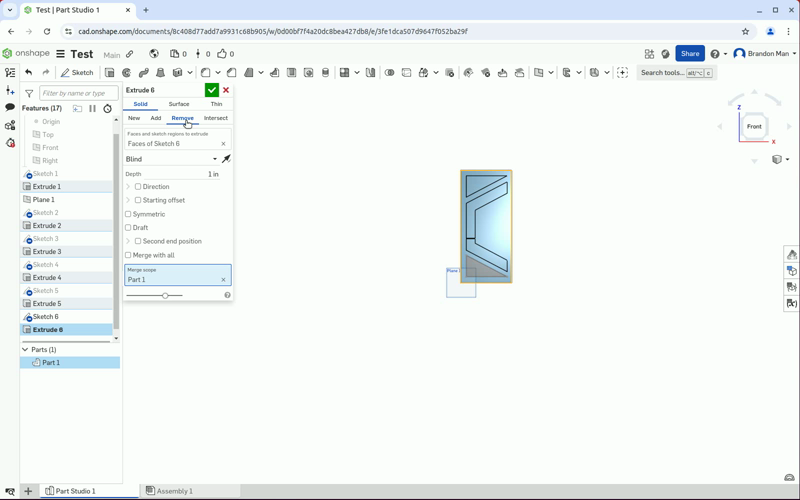
key(tab, 4)
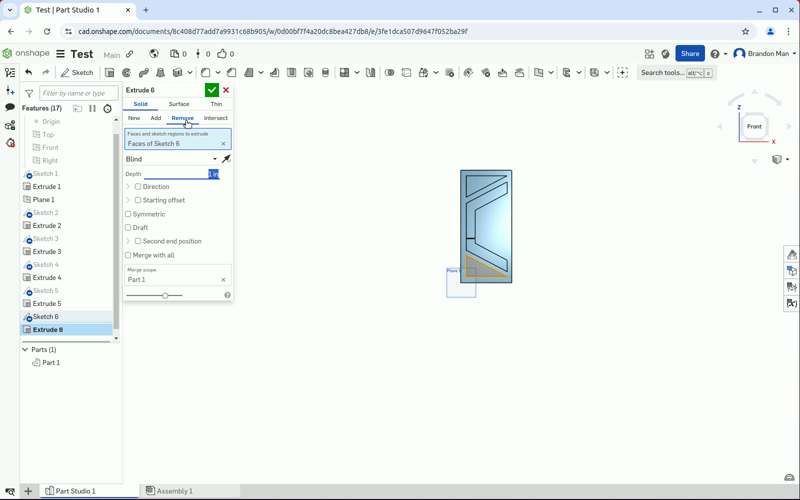
text(0.241)
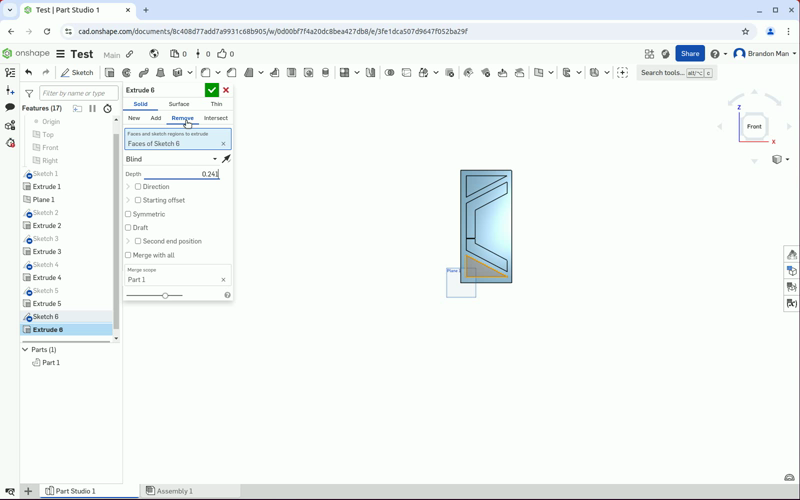
key(tab, 6)
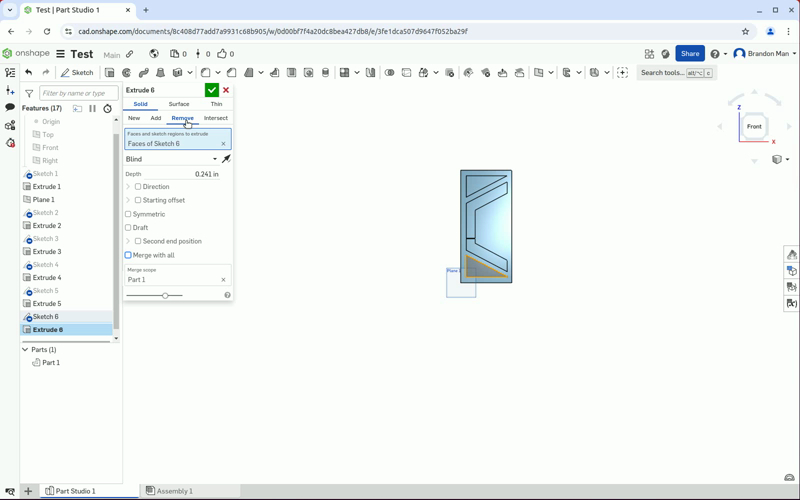
key(space)
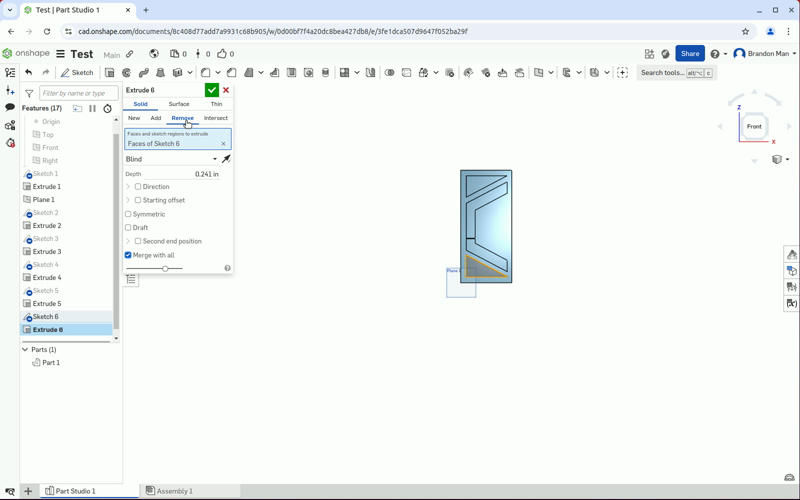
key(enter)
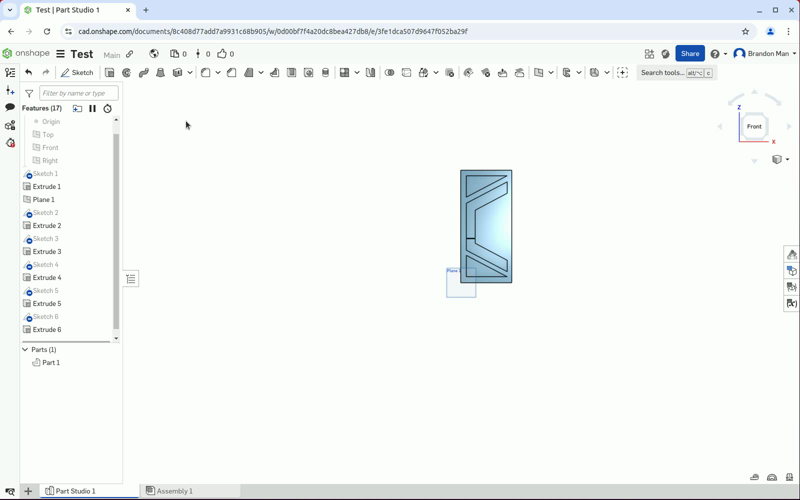
key(shift+h)
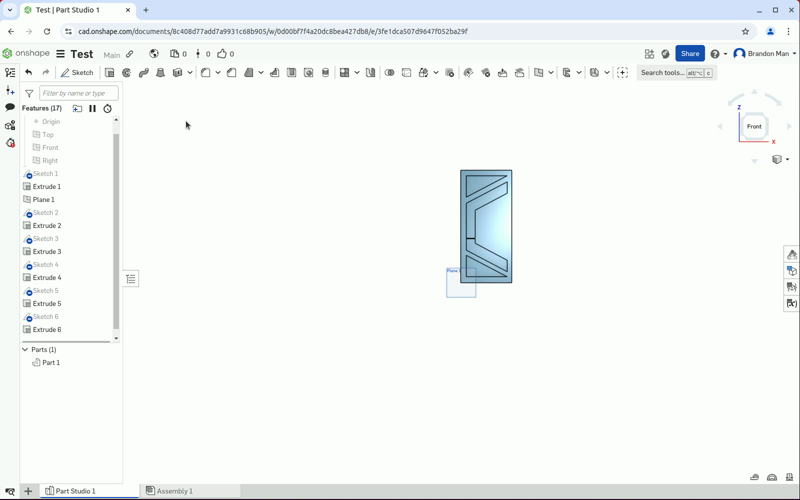
key(shift+h)
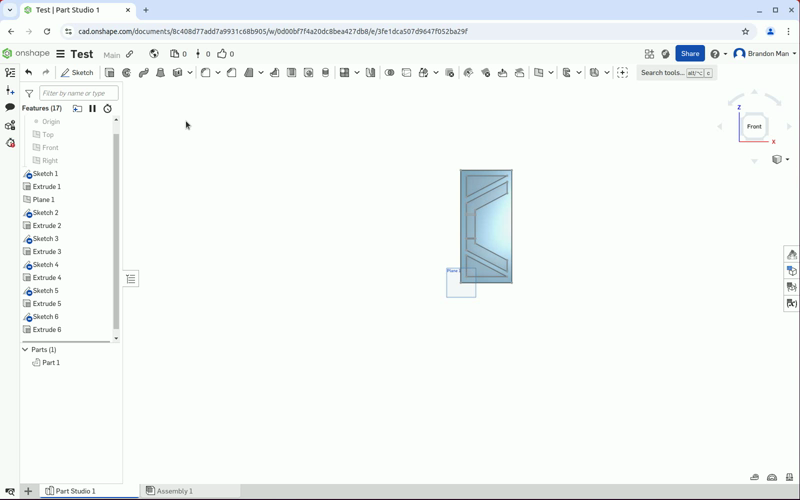
key(shift+7)
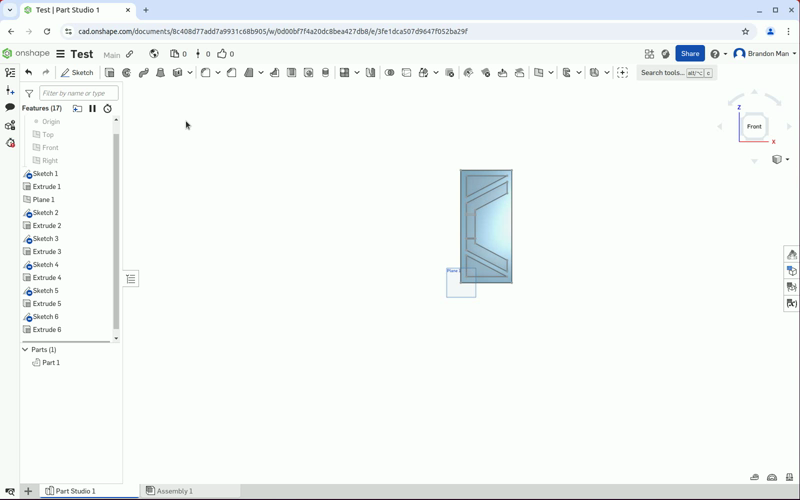
key(left, 2)
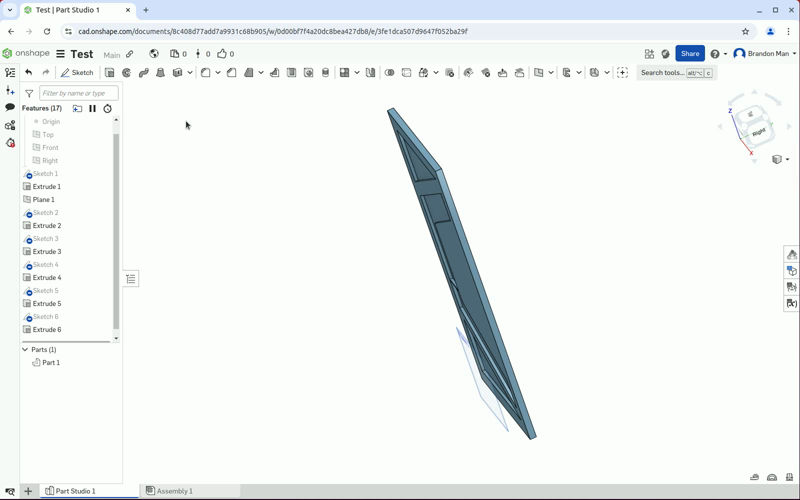
key(down, 2)
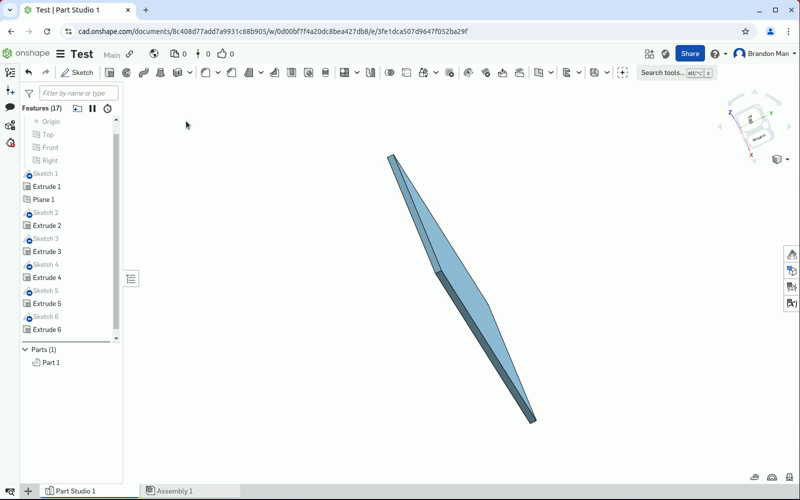
key(up, 2)
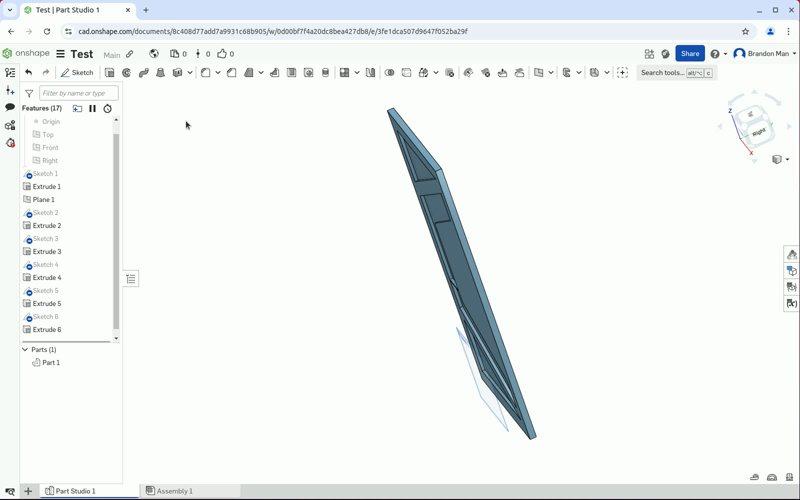
key(right, 2)
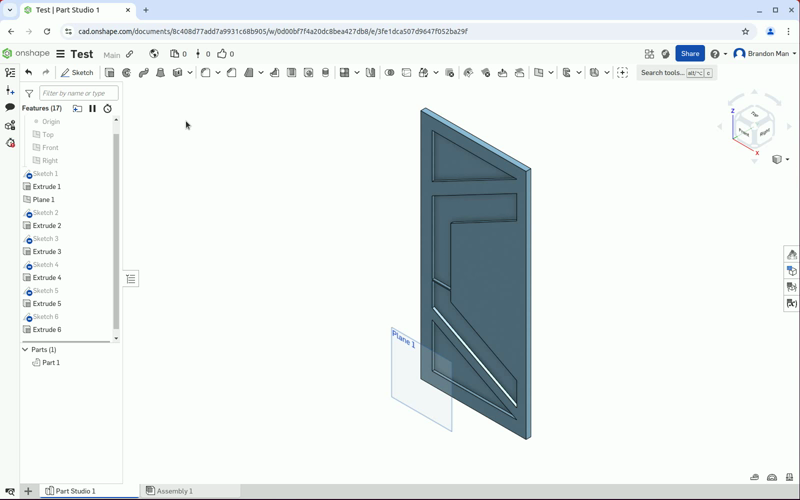
mouse_move(69, 176)
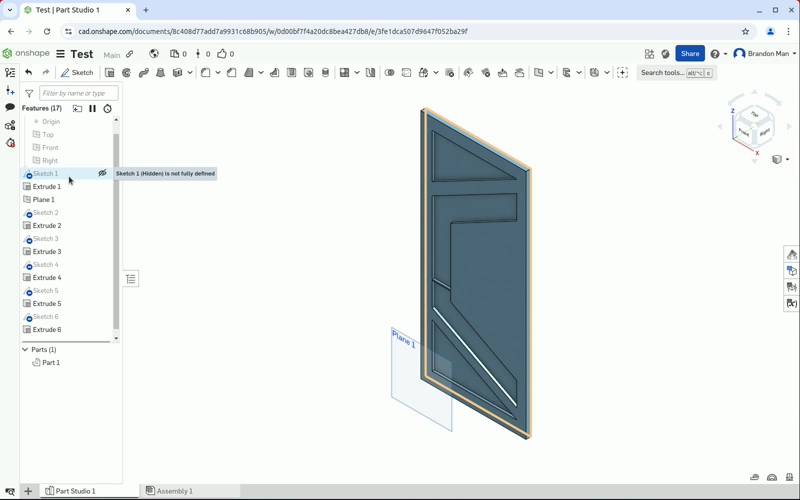
click(69, 176)